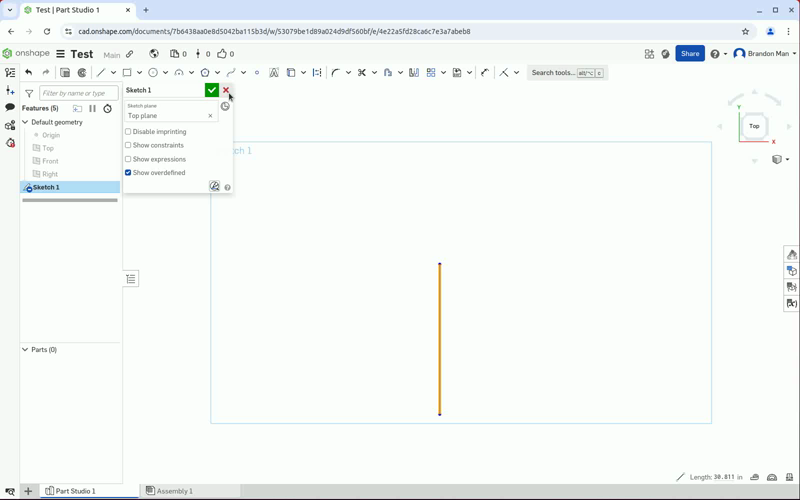
key(shift+h)
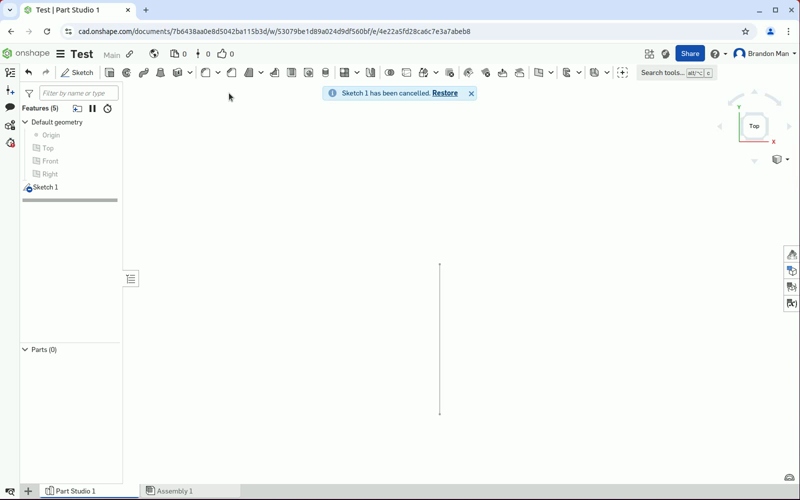
mouse_move(73, 352)
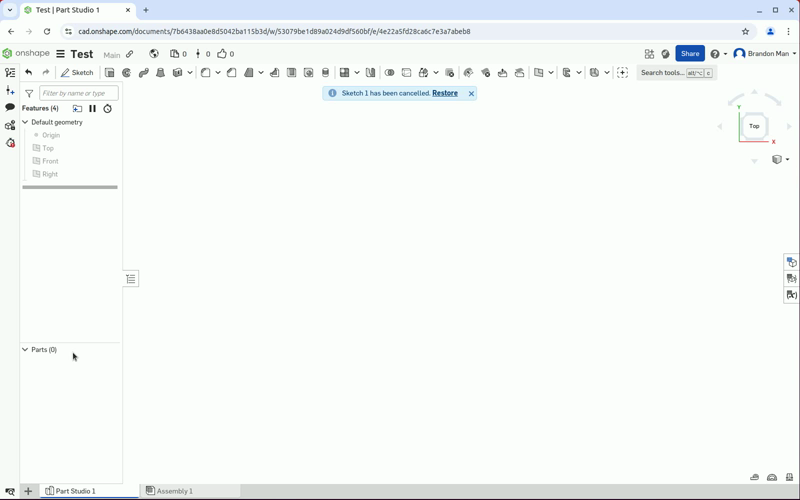
key(y)
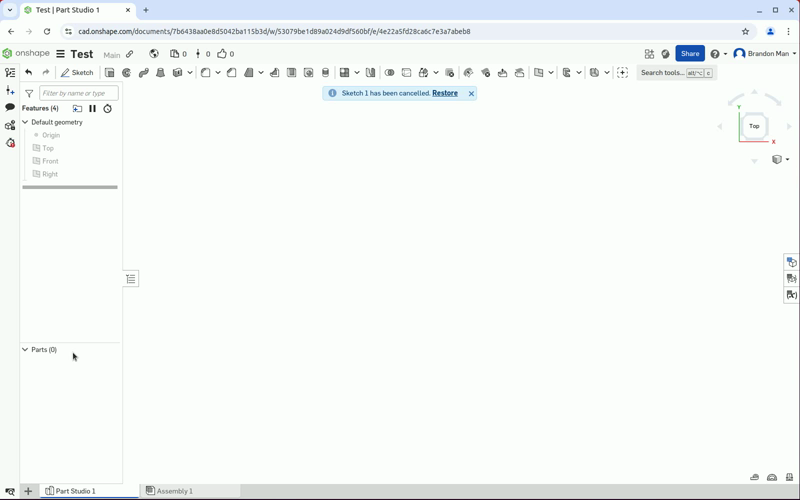
key(shift+p)
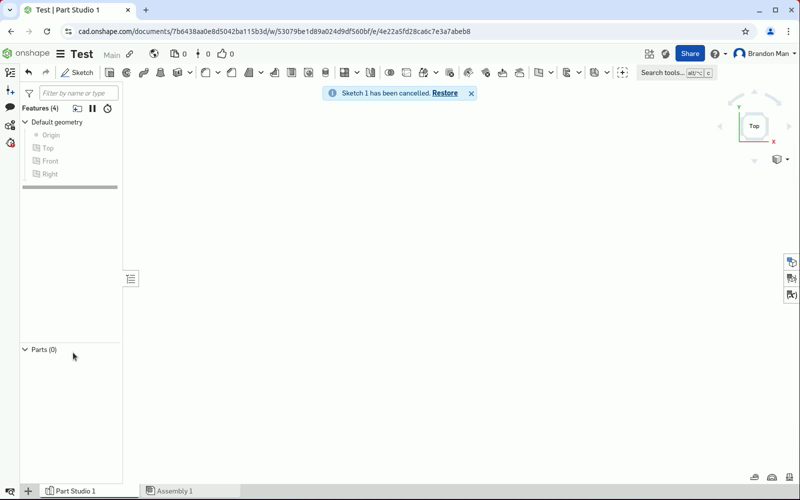
key(space)
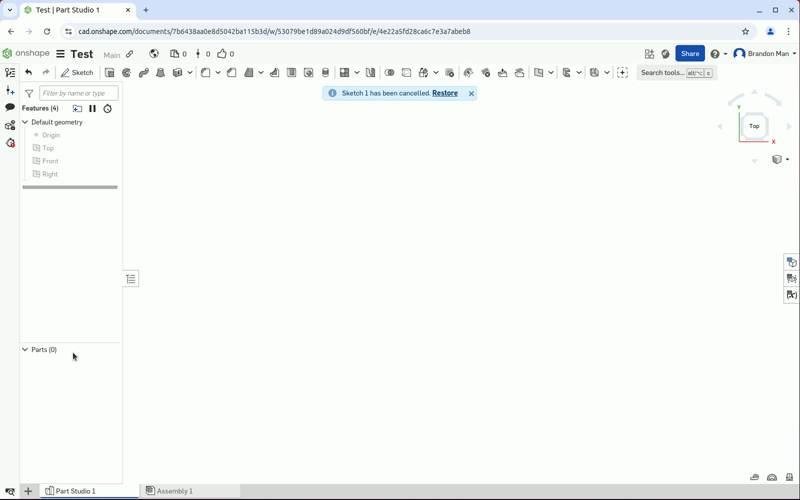
key_down(shift)
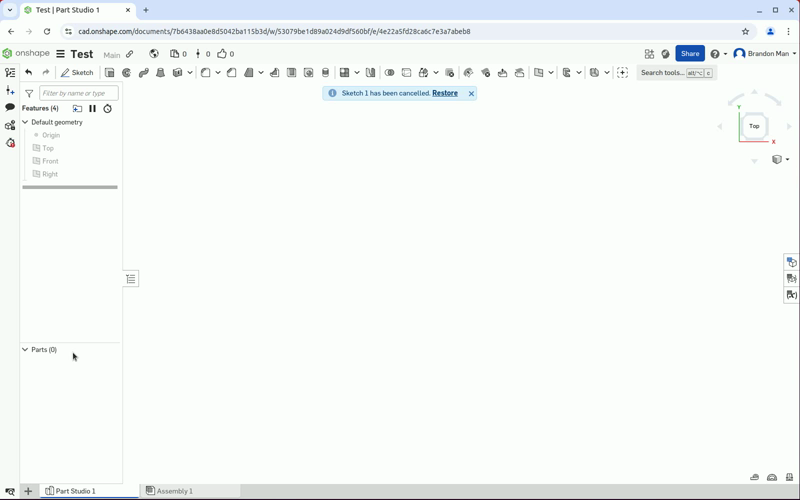
key(up)
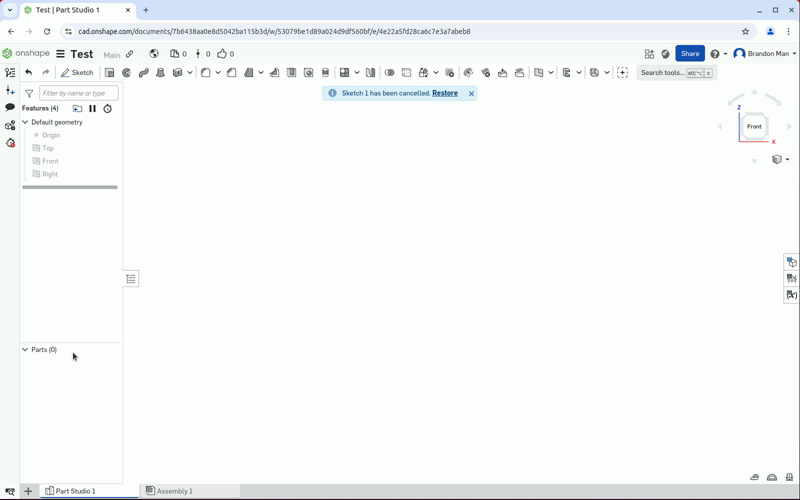
key_up(shift)
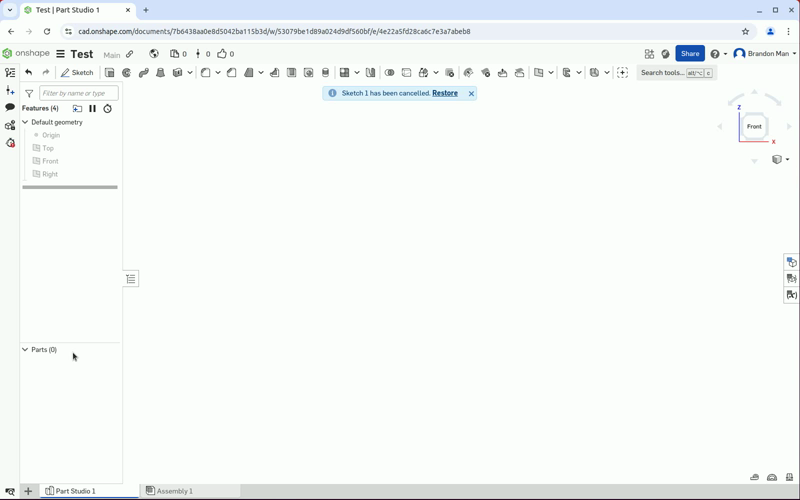
mouse_move(73, 352)
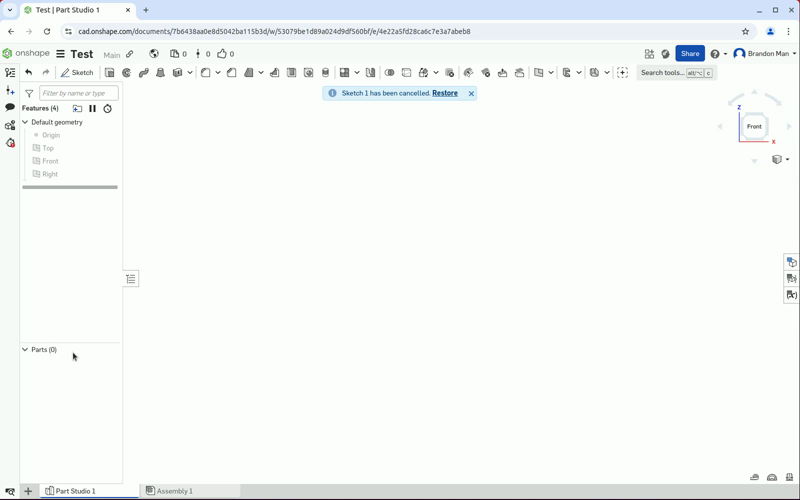
key(shift+y)
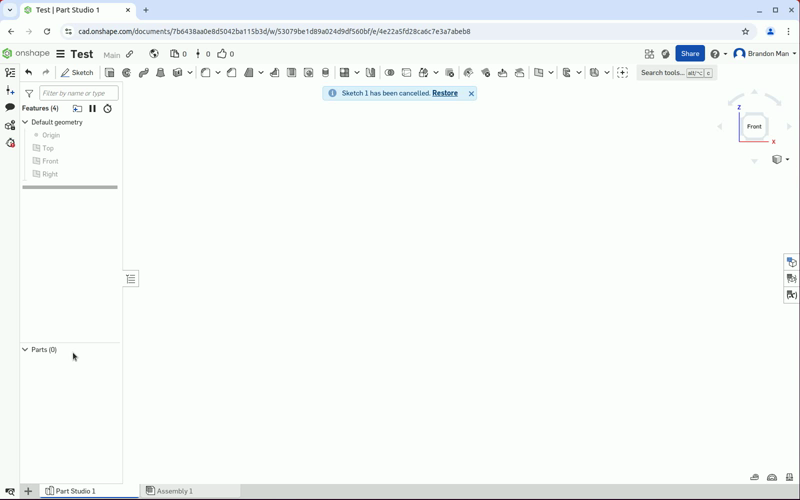
key(shift+s)
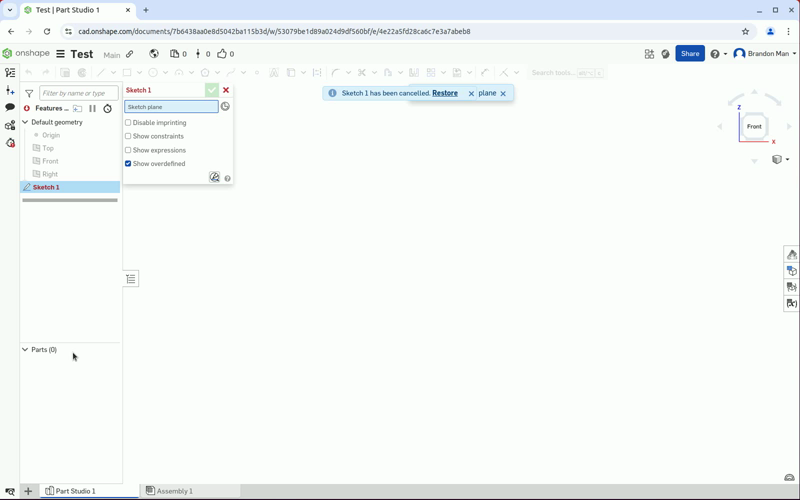
mouse_move(73, 163)
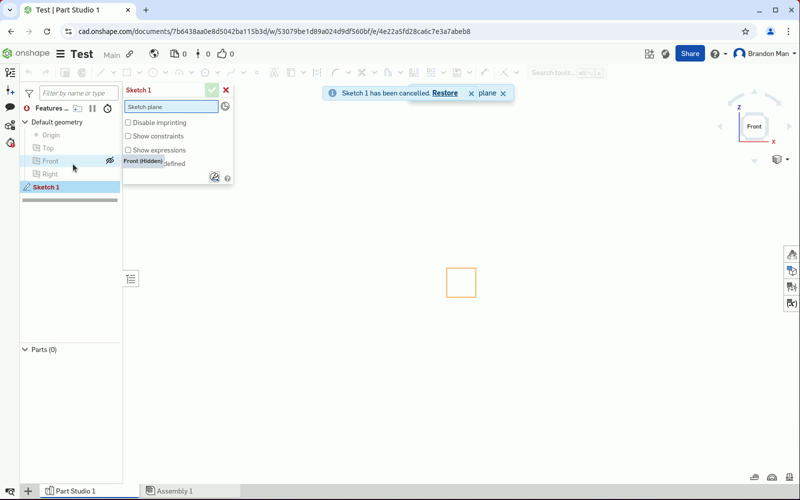
click(73, 163)
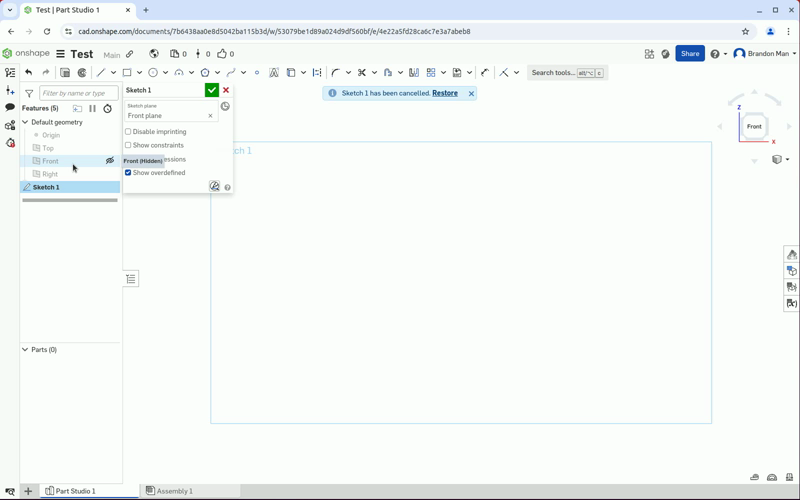
mouse_move(73, 352)
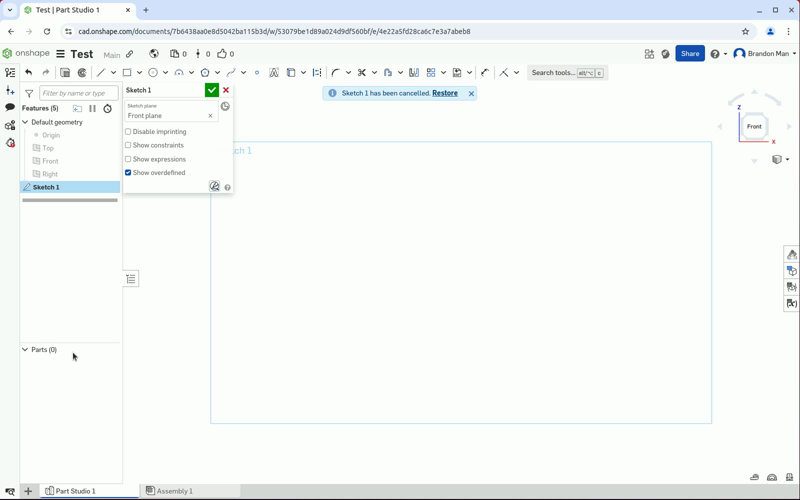
key(y)
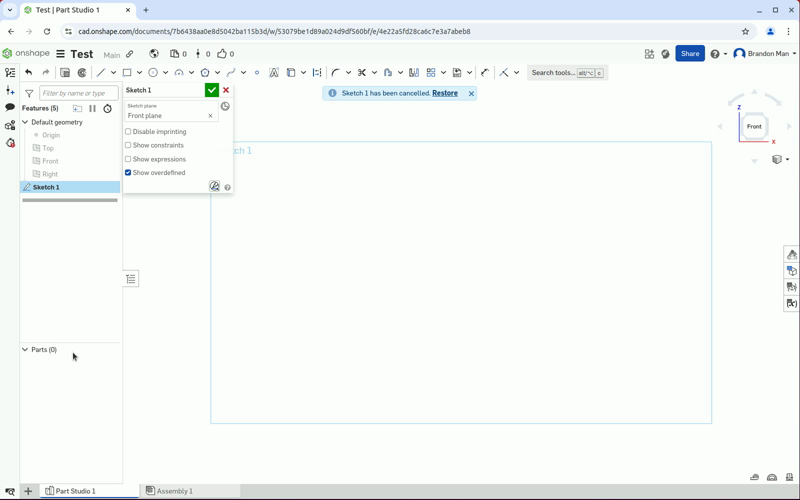
key(l)
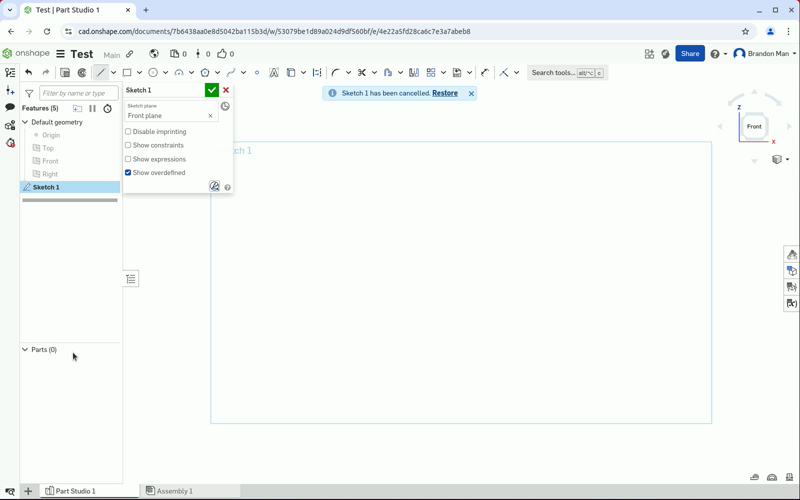
key_down(shift)
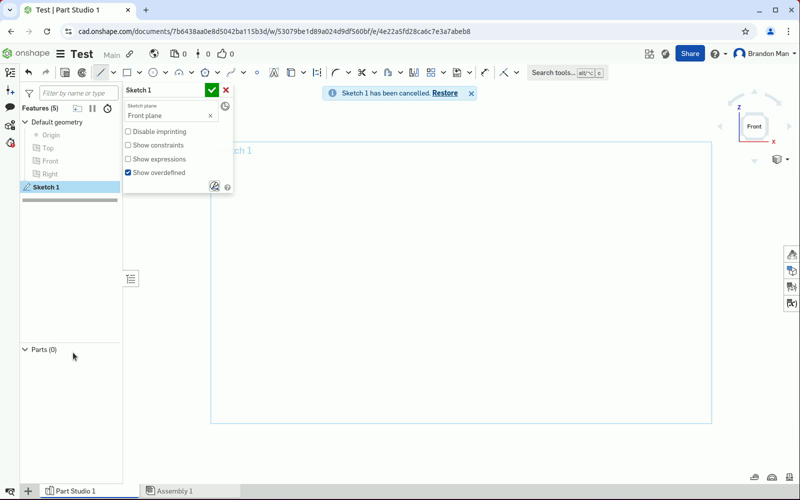
mouse_move(388, 353)
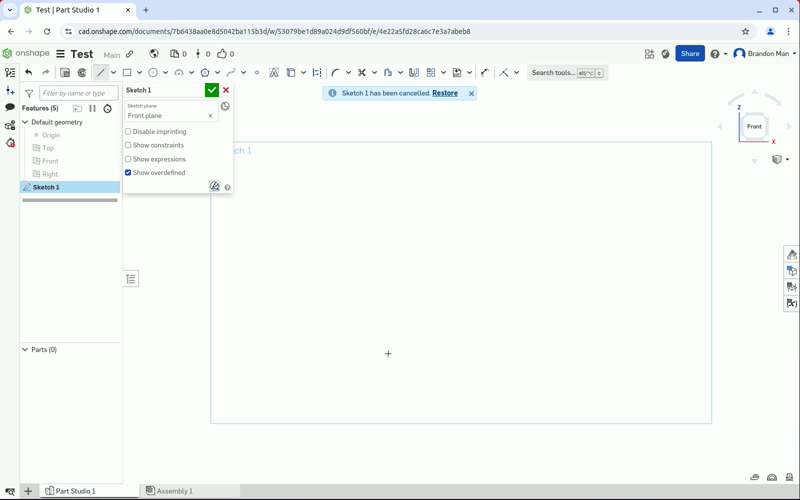
click(388, 353)
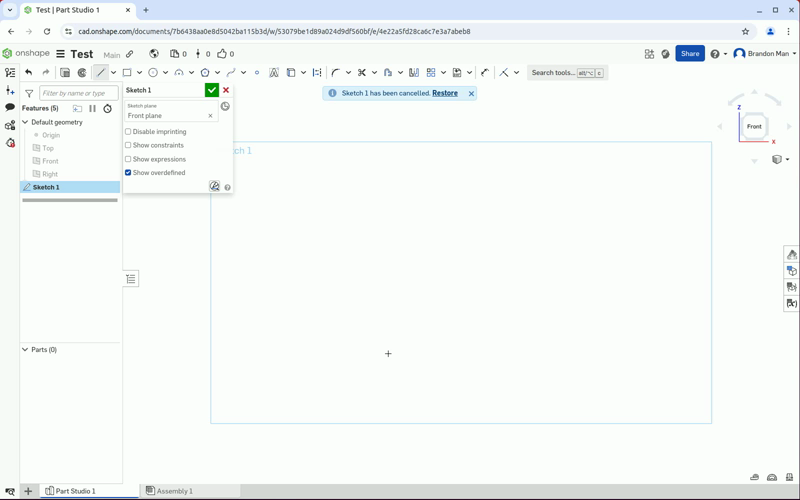
key_up(shift)
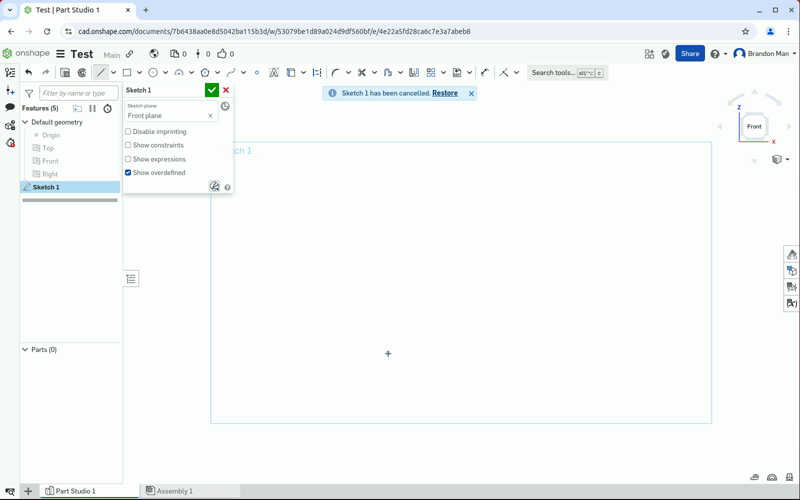
key_down(shift)
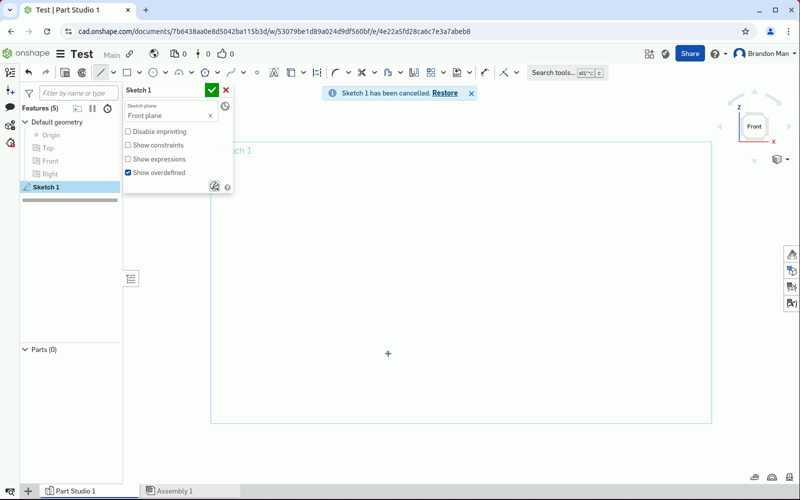
mouse_move(480, 353)
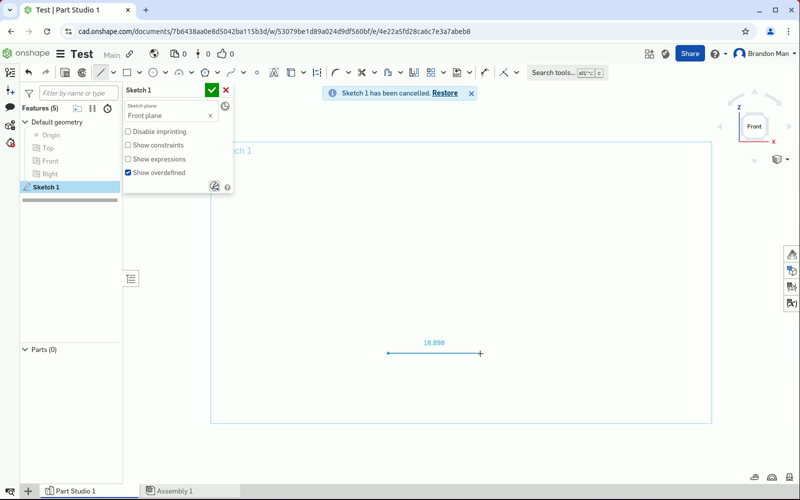
click(480, 353)
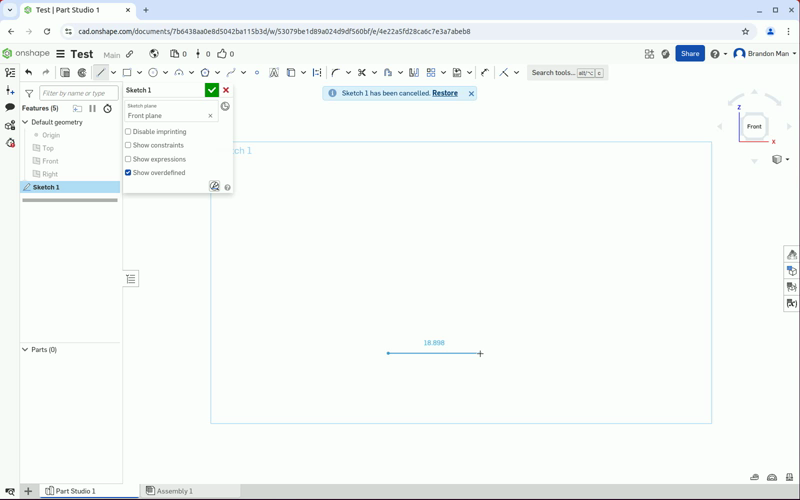
key_up(shift)
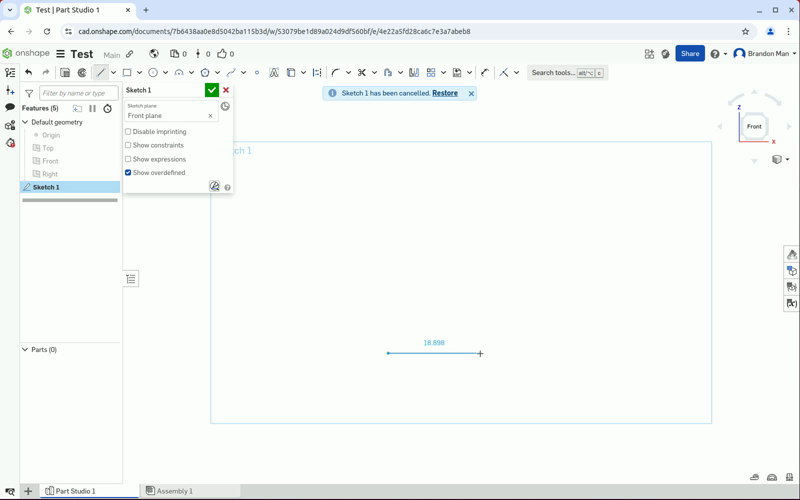
key_down(shift)
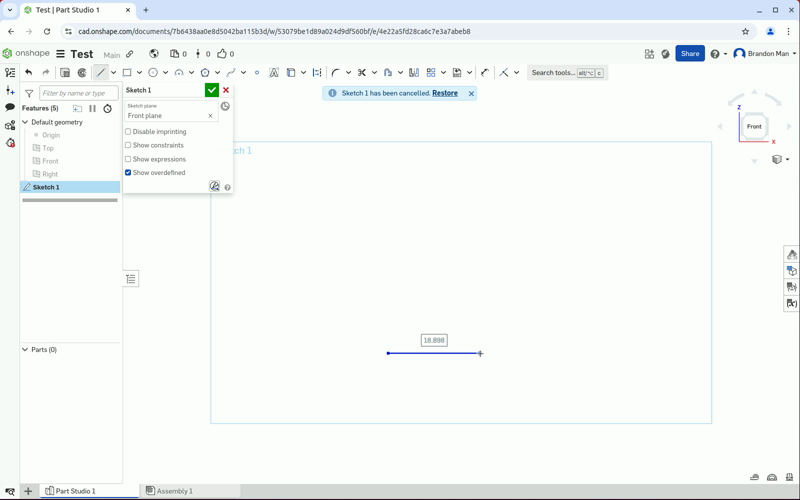
mouse_move(480, 171)
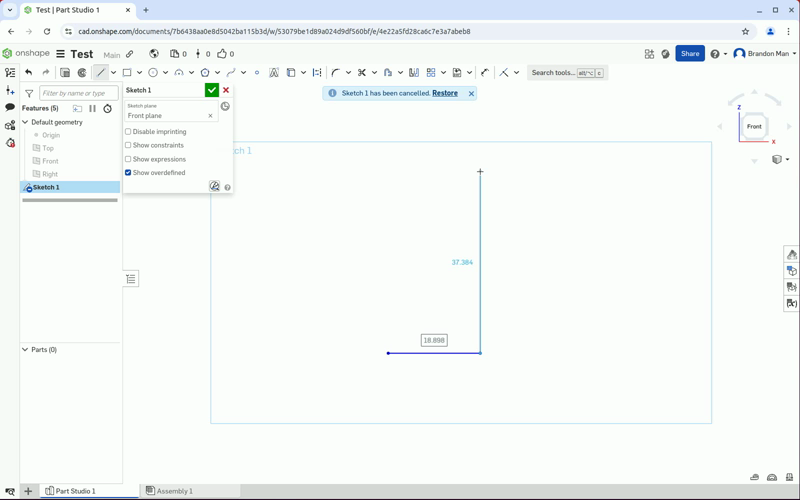
click(480, 171)
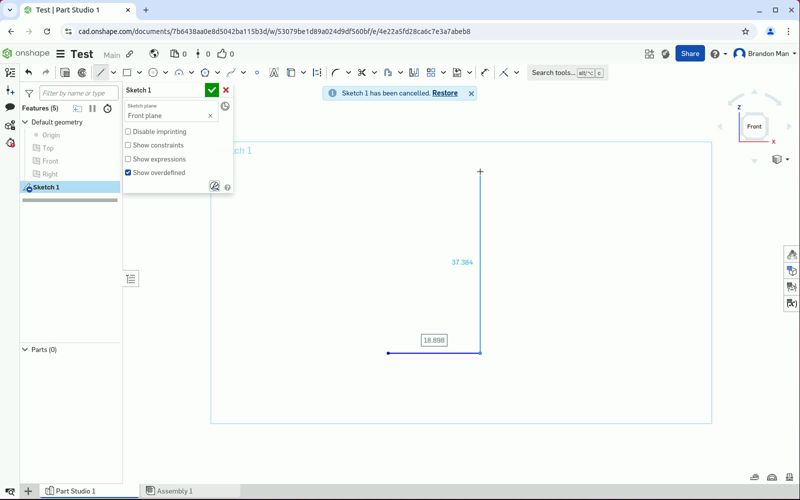
key_up(shift)
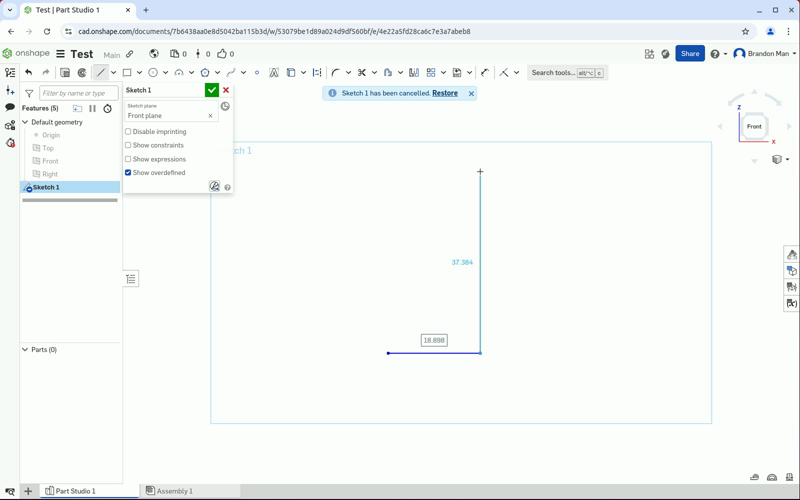
key_down(shift)
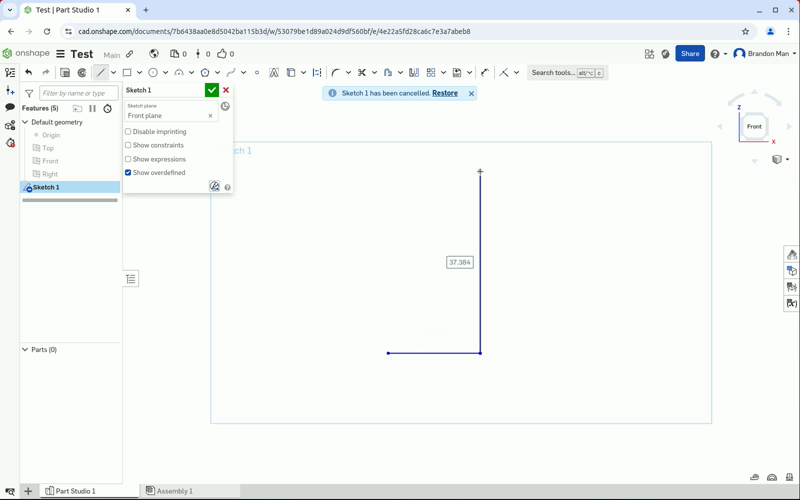
mouse_move(388, 171)
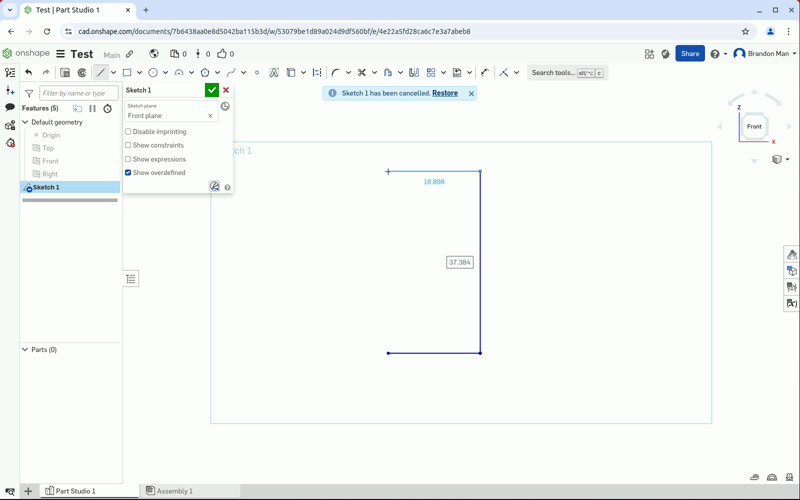
click(388, 171)
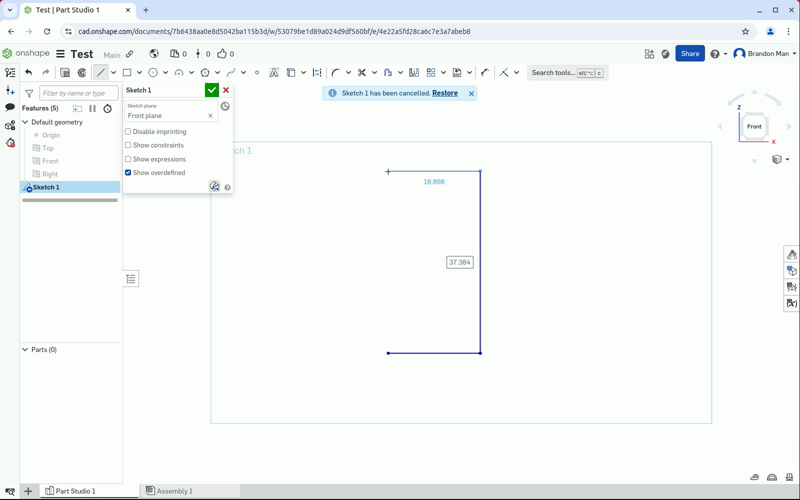
key_up(shift)
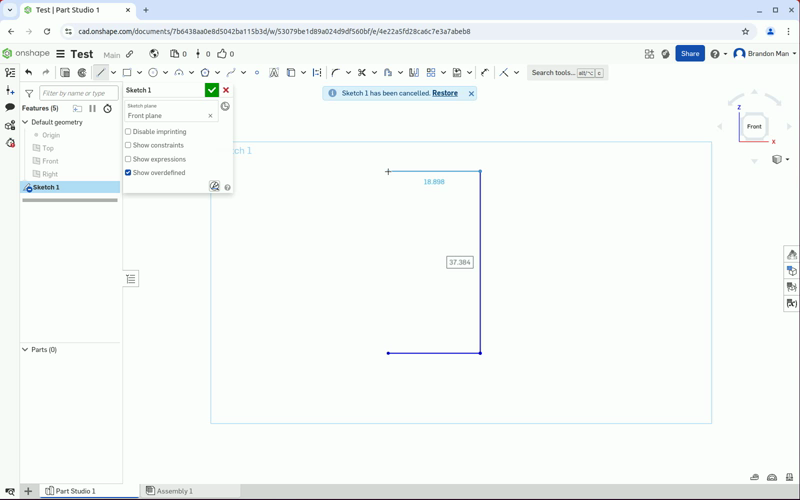
key_down(shift)
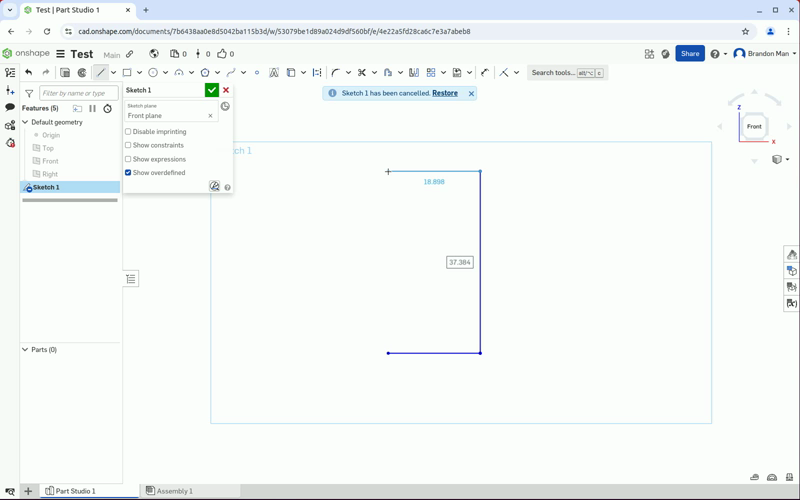
mouse_move(388, 353)
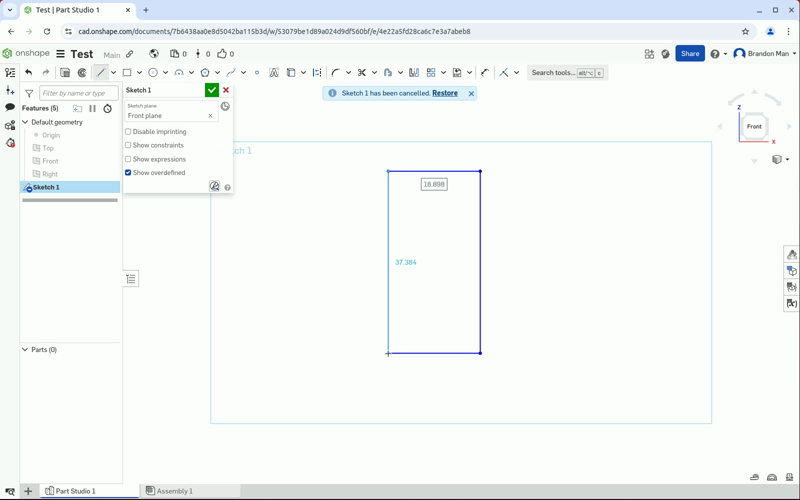
key_up(shift)
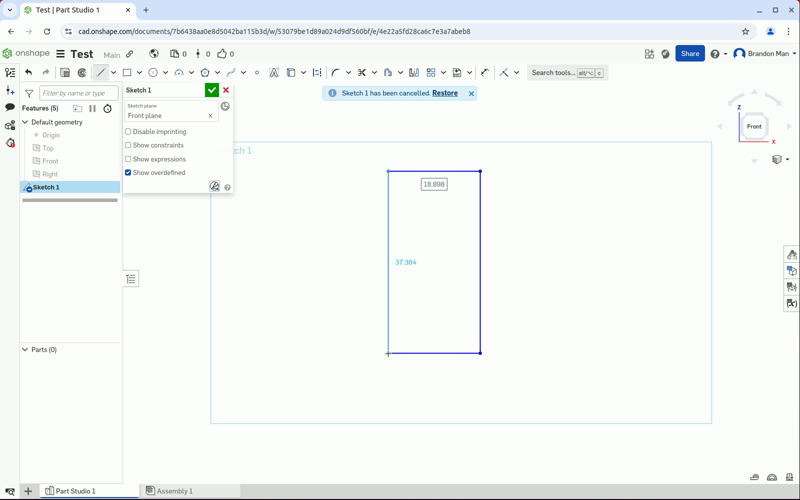
click(388, 353)
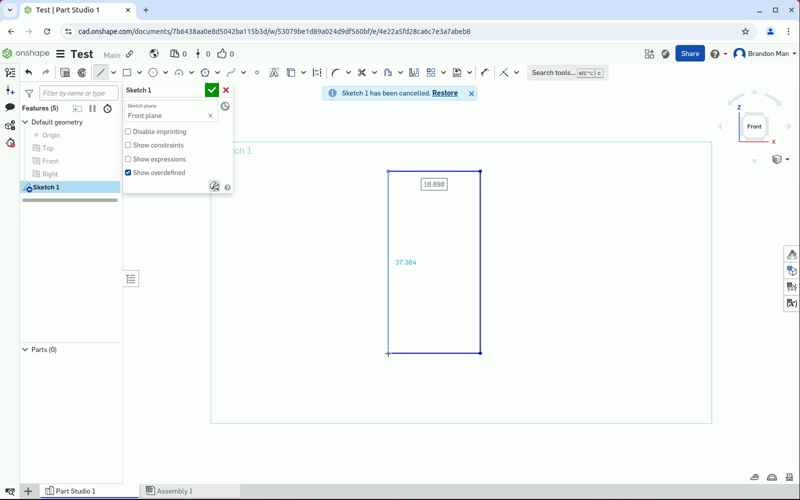
key(esc)
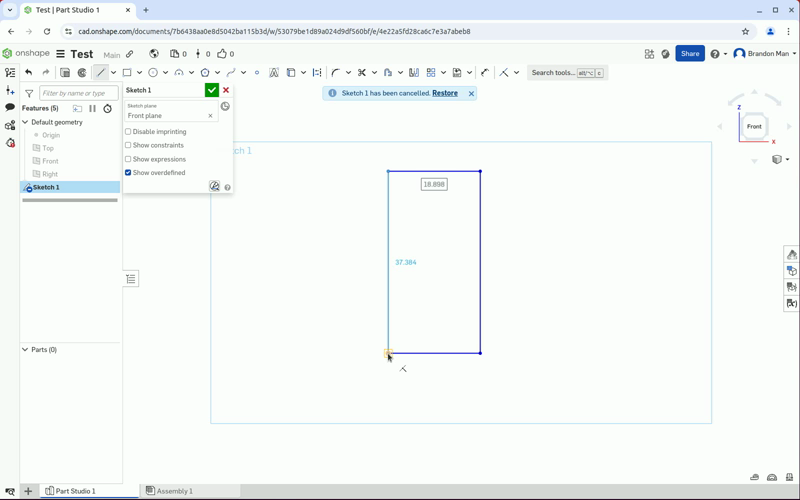
mouse_move(420, 209)
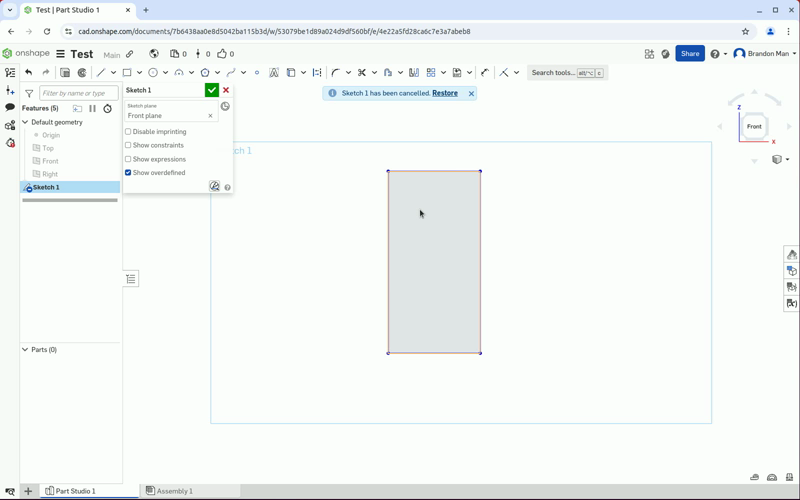
click(420, 209)
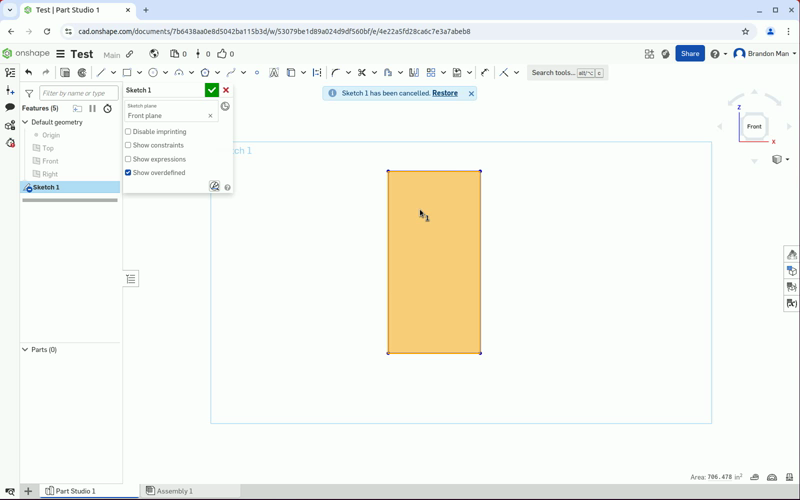
mouse_move(73, 352)
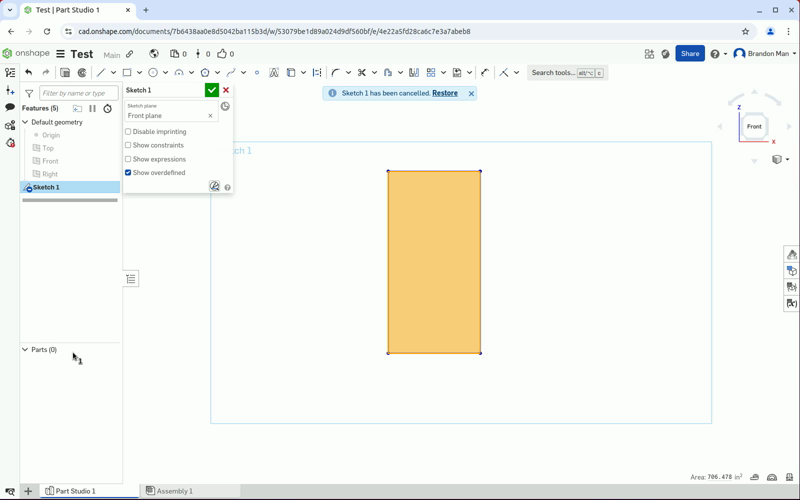
key(shift+y)
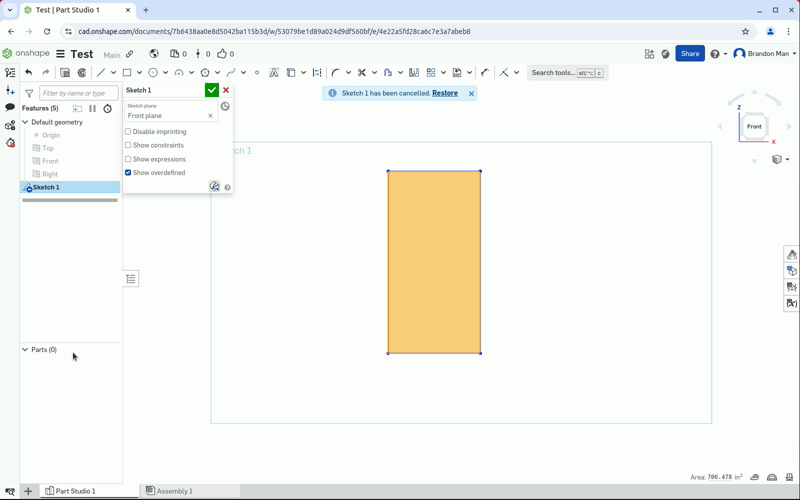
key(shift+e)
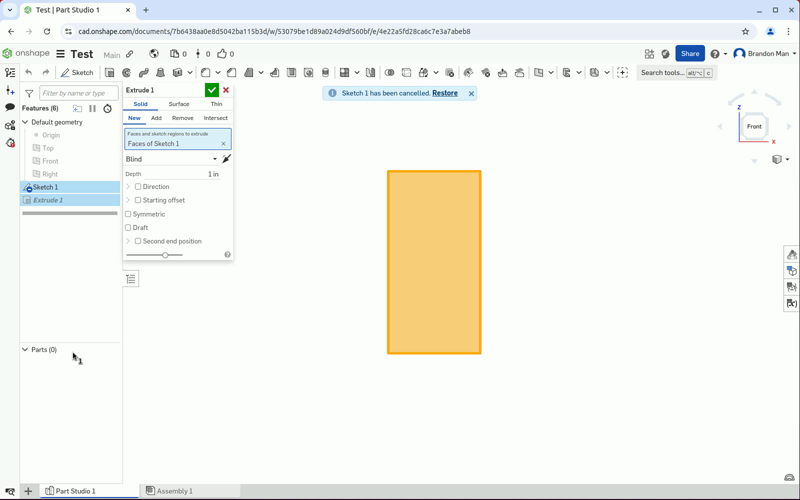
mouse_move(143, 106)
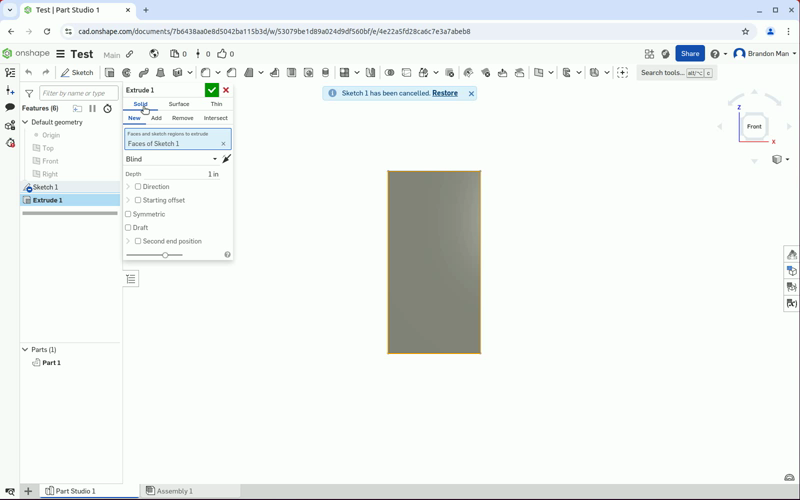
click(143, 106)
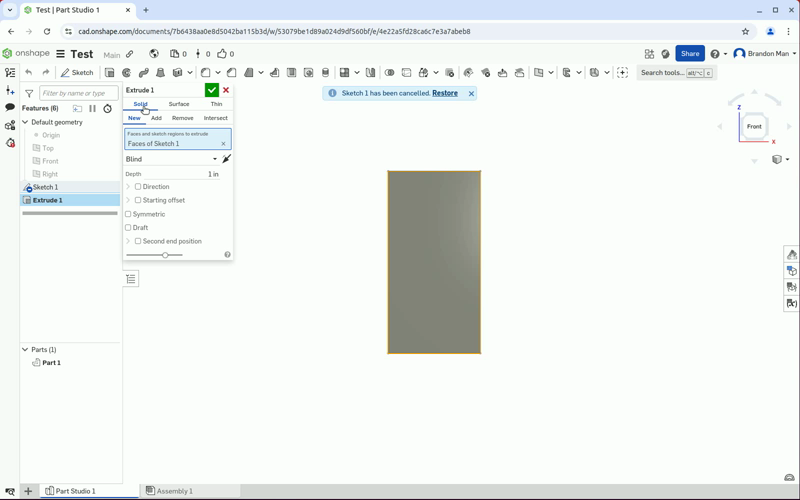
mouse_move(137, 120)
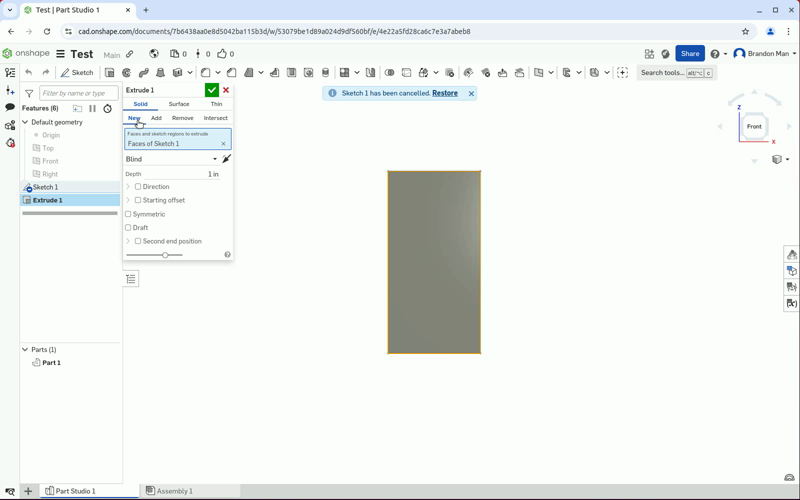
click(137, 120)
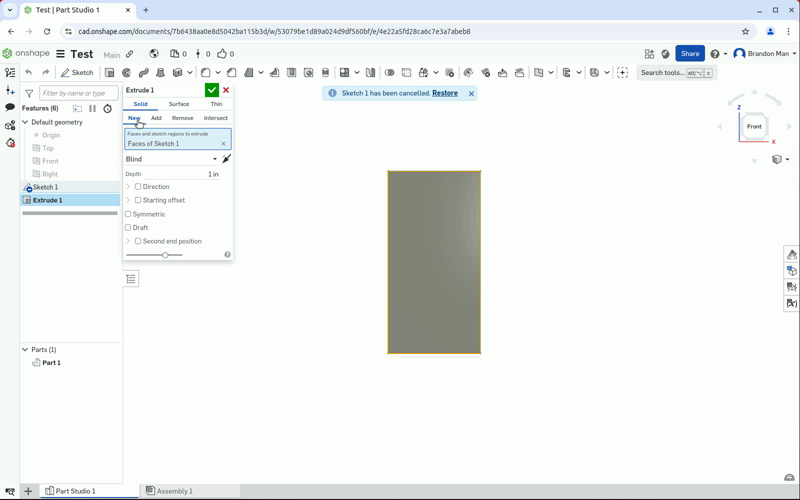
key(tab, 4)
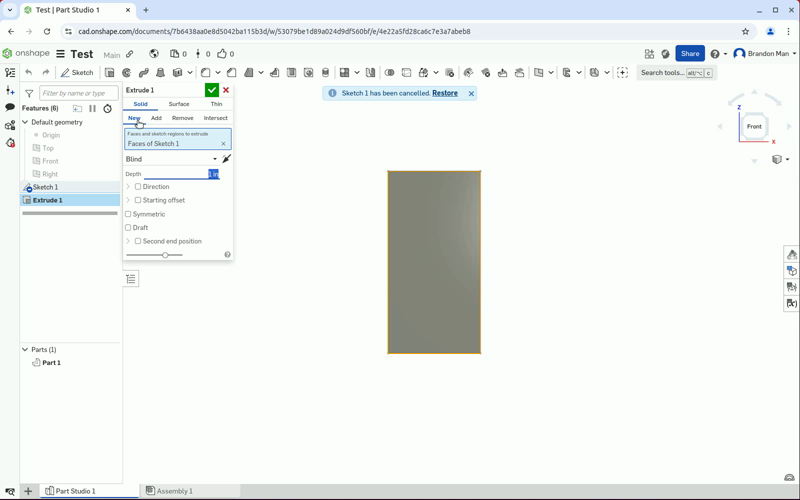
text(1.685)
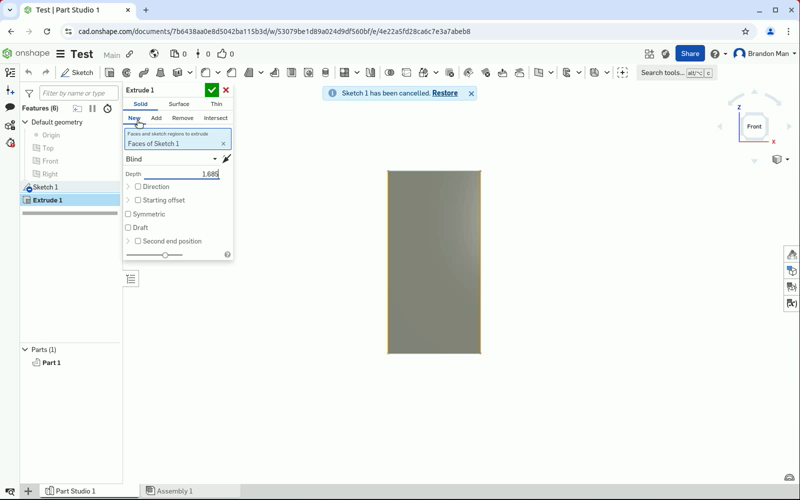
key(enter)
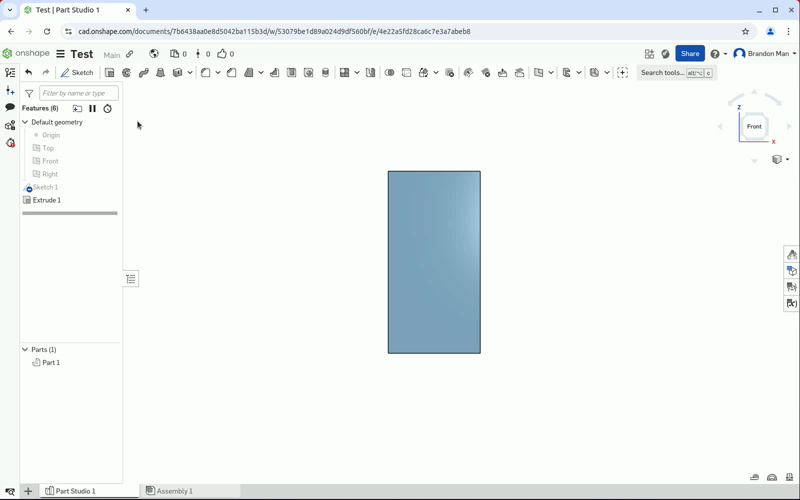
key(shift+h)
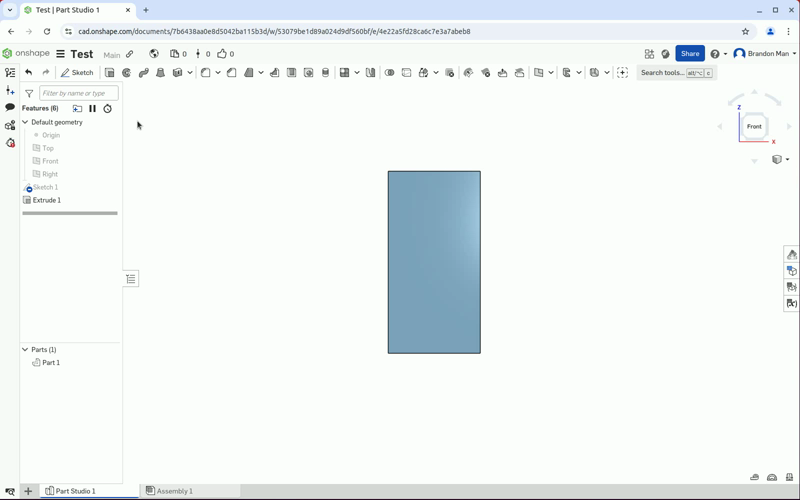
key(shift+h)
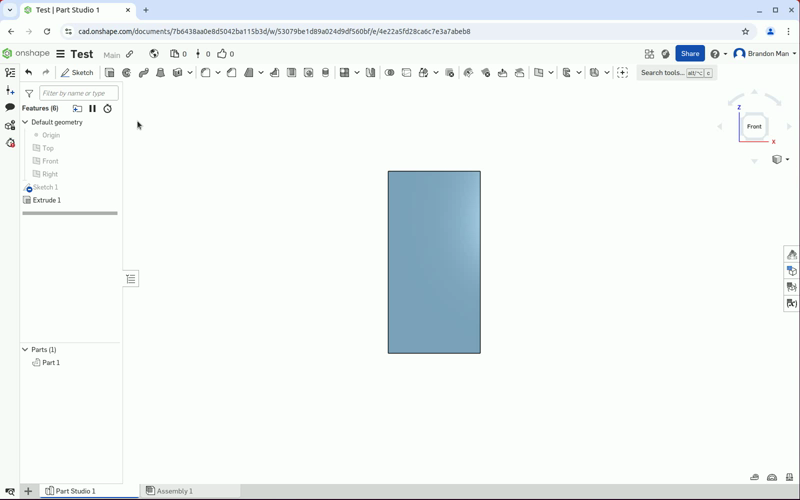
mouse_move(73, 189)
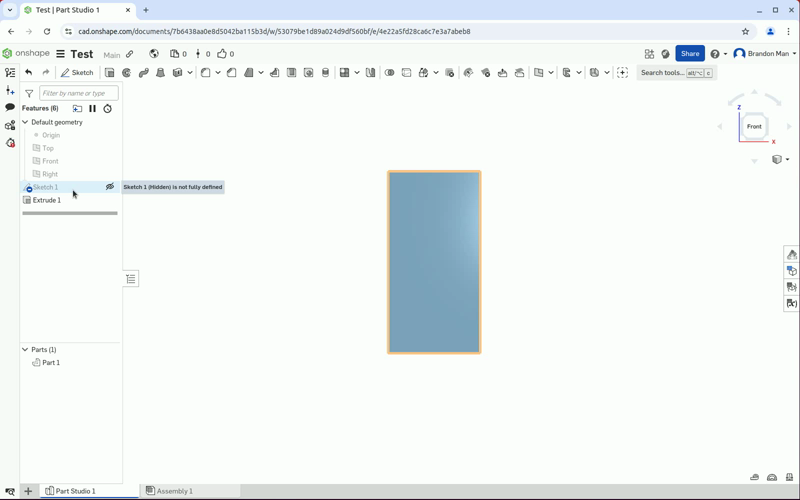
click(73, 189)
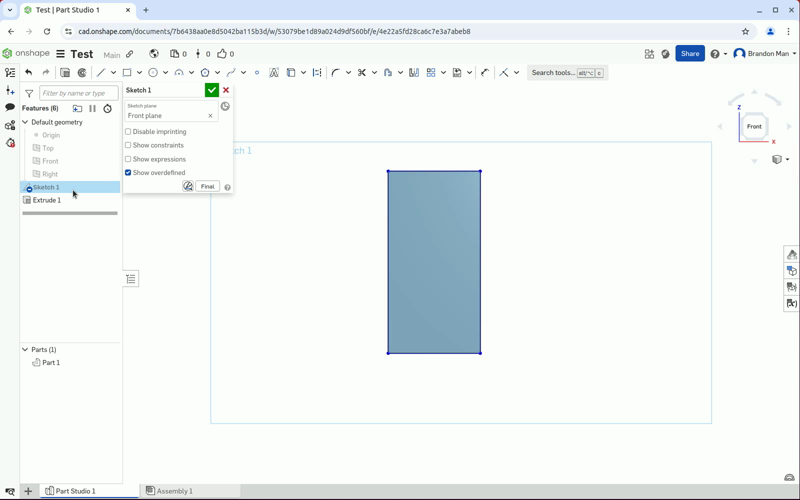
mouse_move(229, 92)
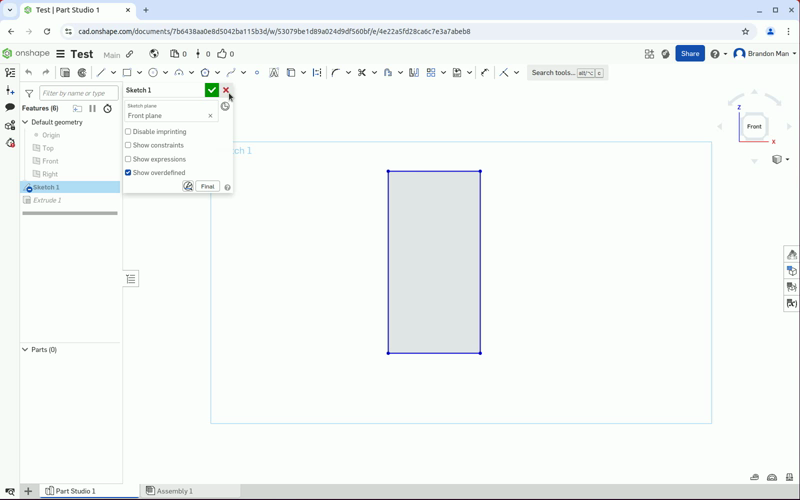
click(229, 92)
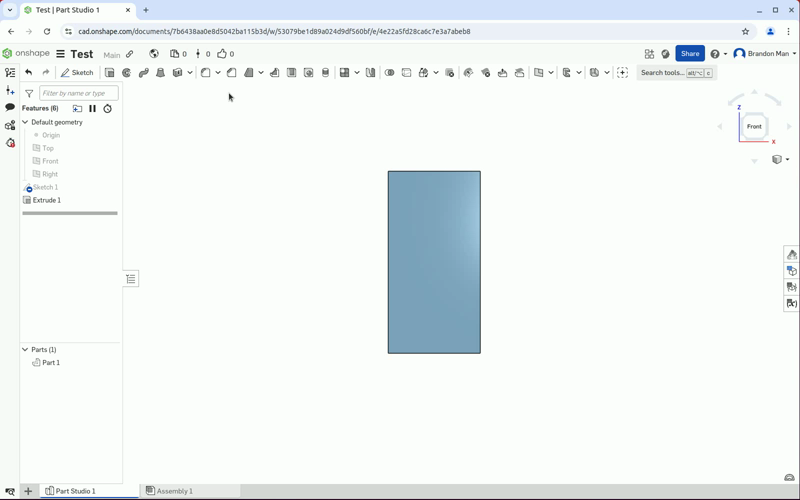
mouse_move(541, 75)
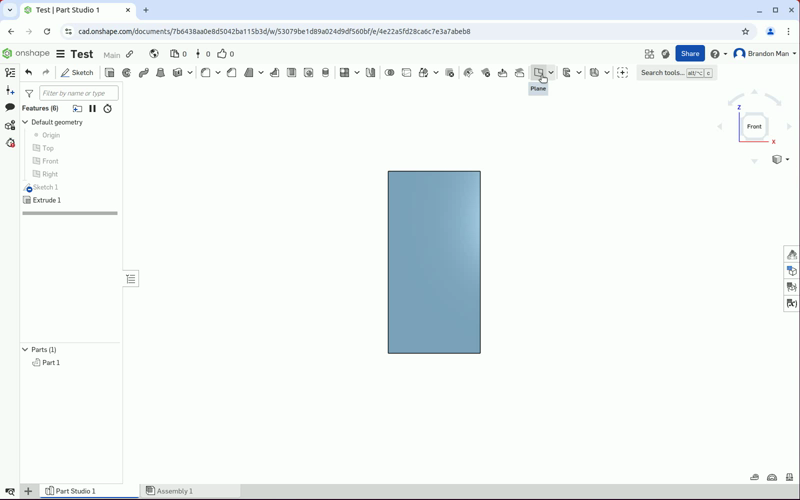
click(541, 75)
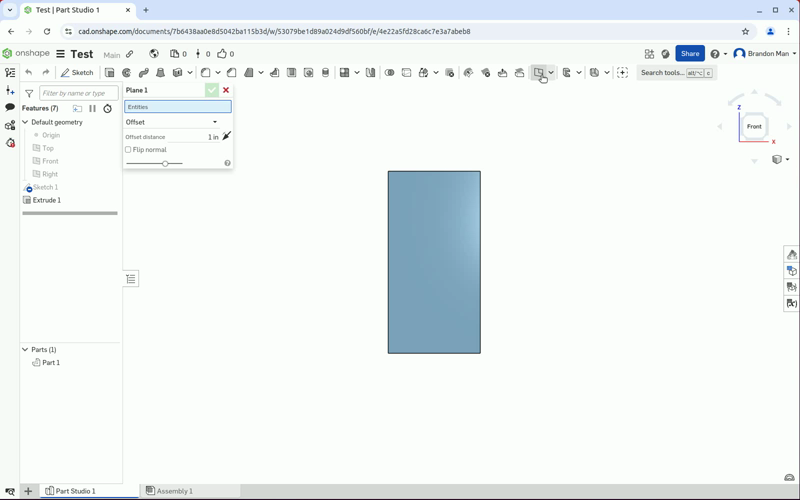
mouse_move(73, 163)
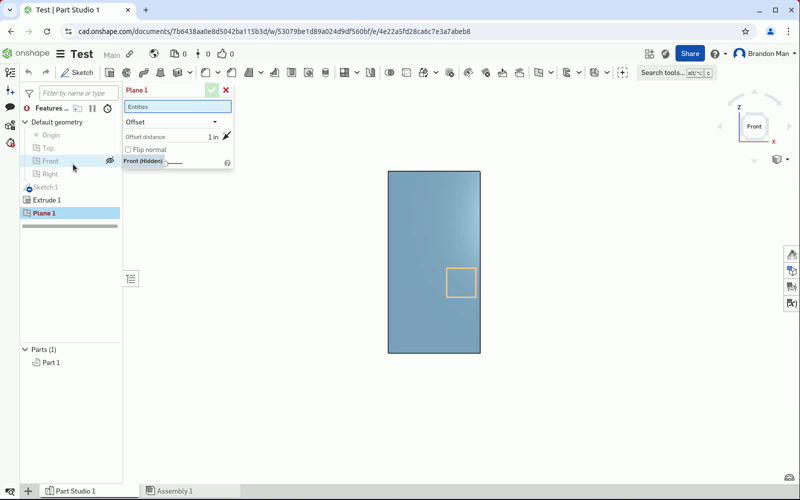
click(73, 163)
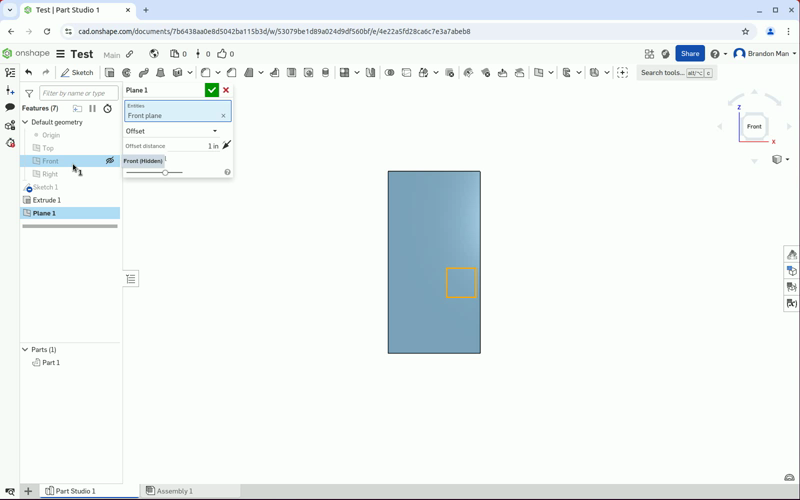
key(tab, 2)
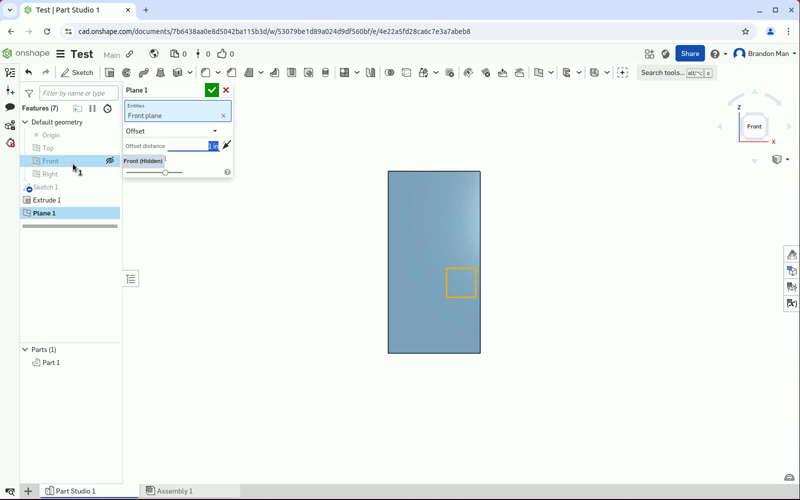
text(1.695)
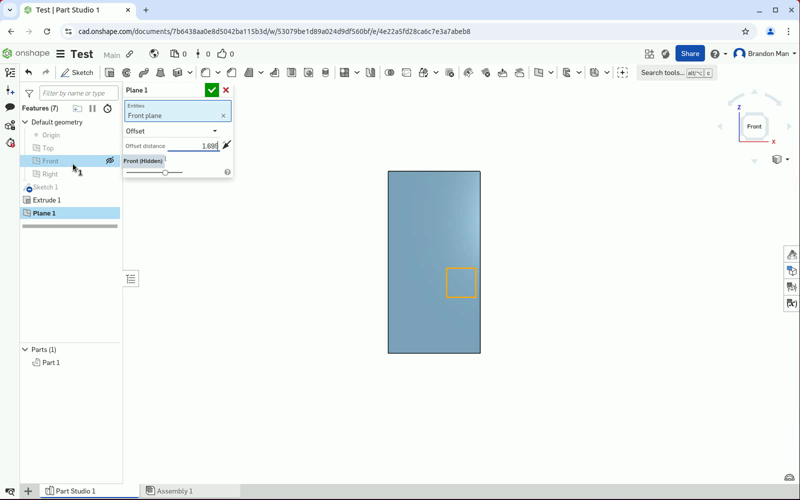
key(enter, 2)
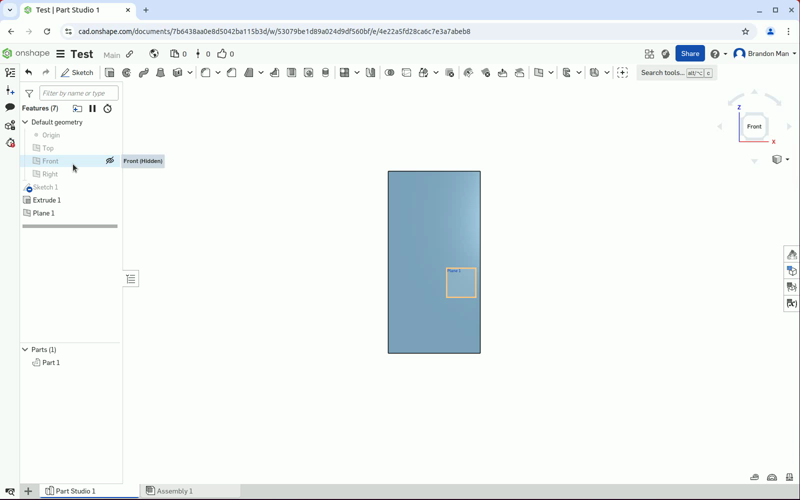
key(shift+s)
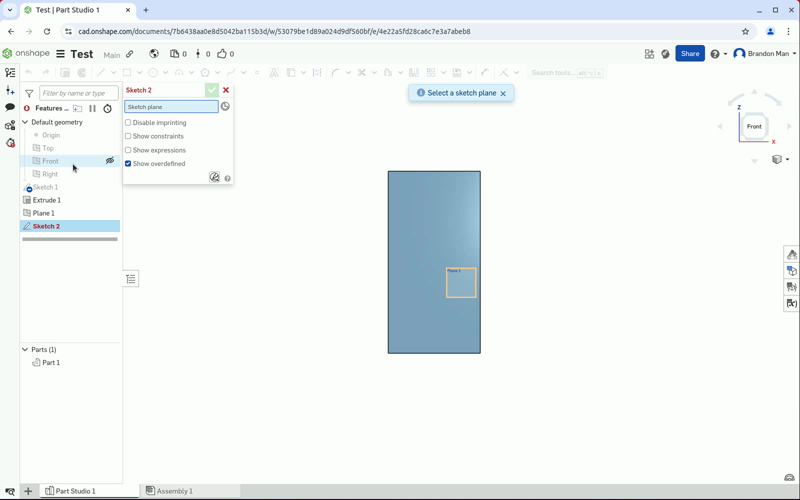
mouse_move(73, 215)
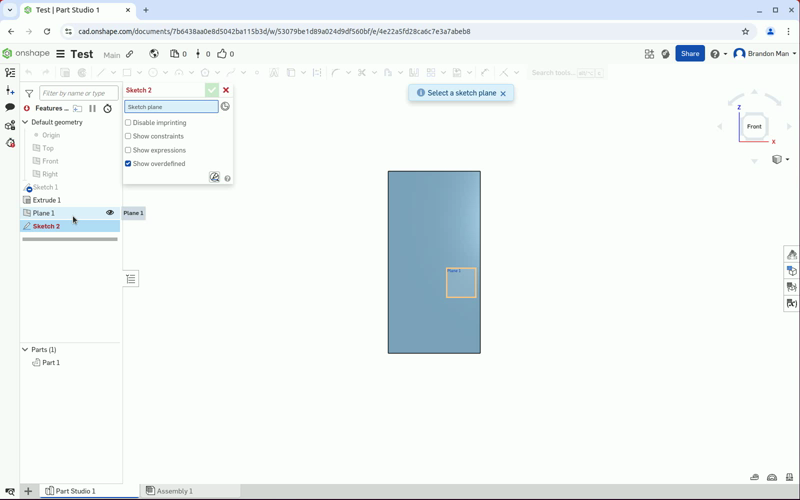
click(73, 215)
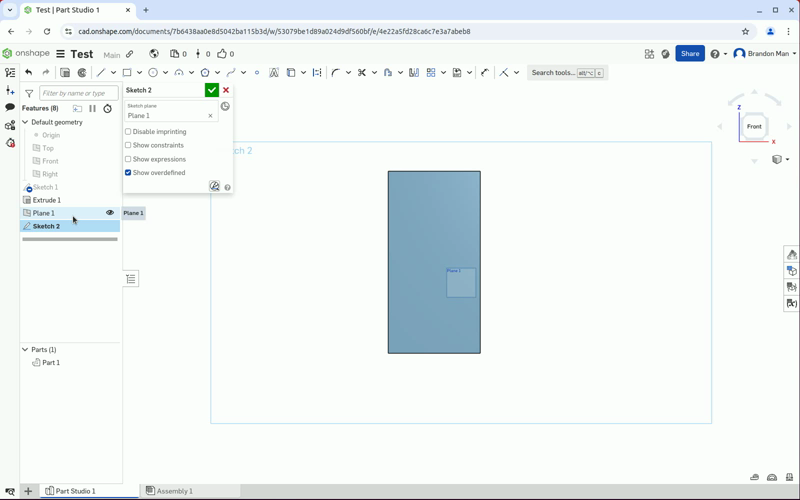
mouse_move(73, 352)
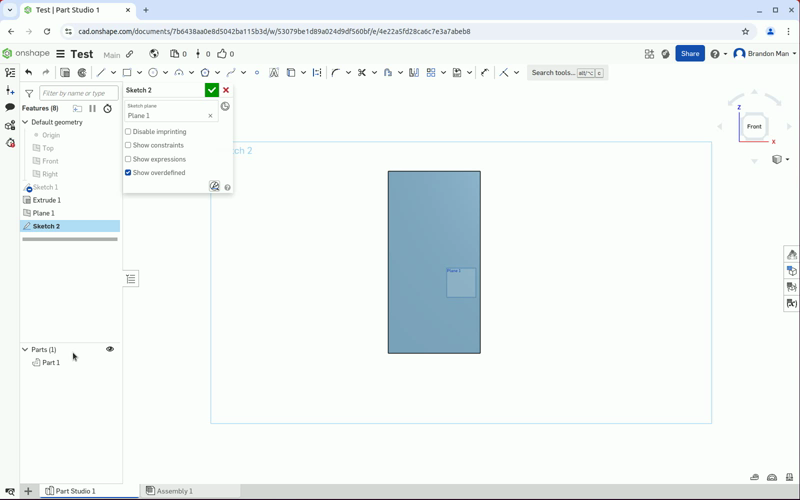
key(y)
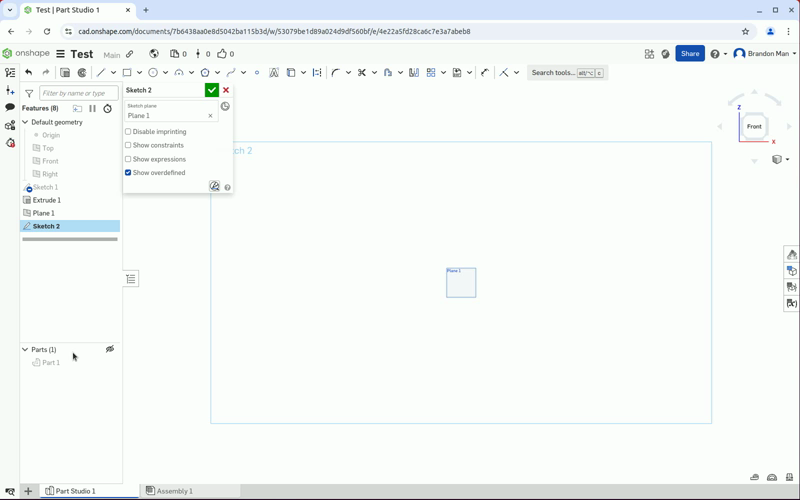
key(l)
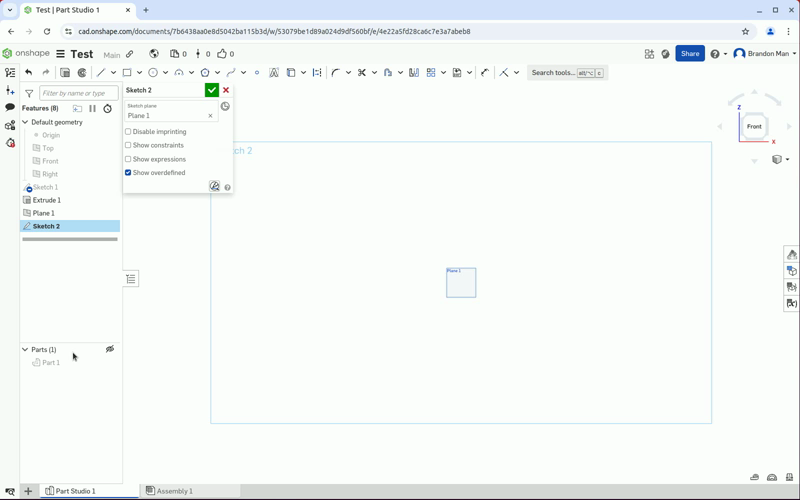
key_down(shift)
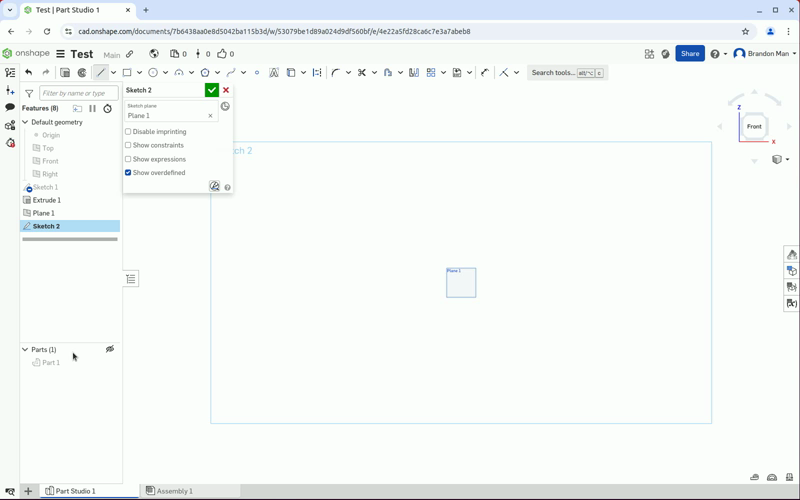
mouse_move(451, 353)
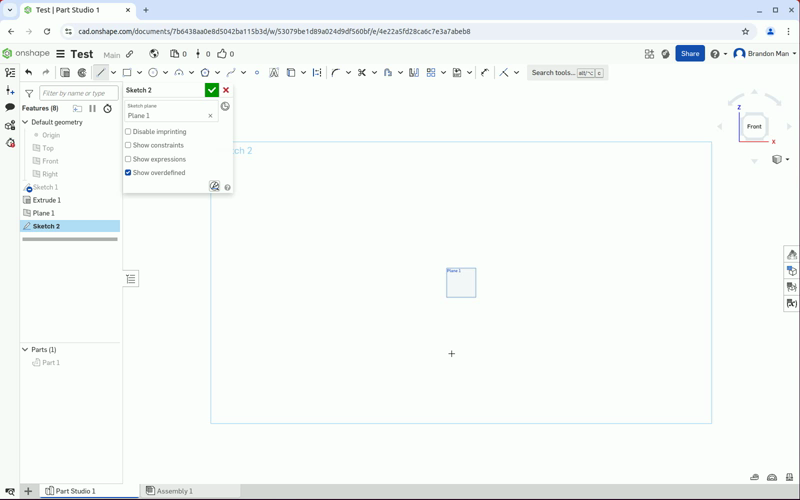
click(451, 353)
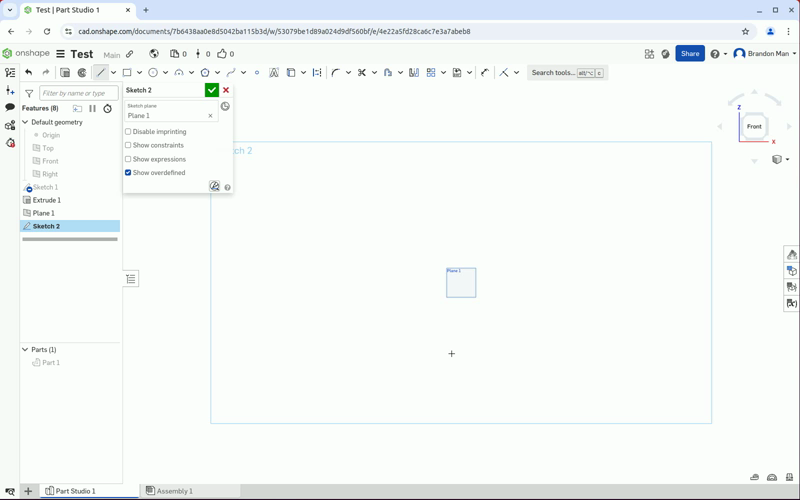
key_up(shift)
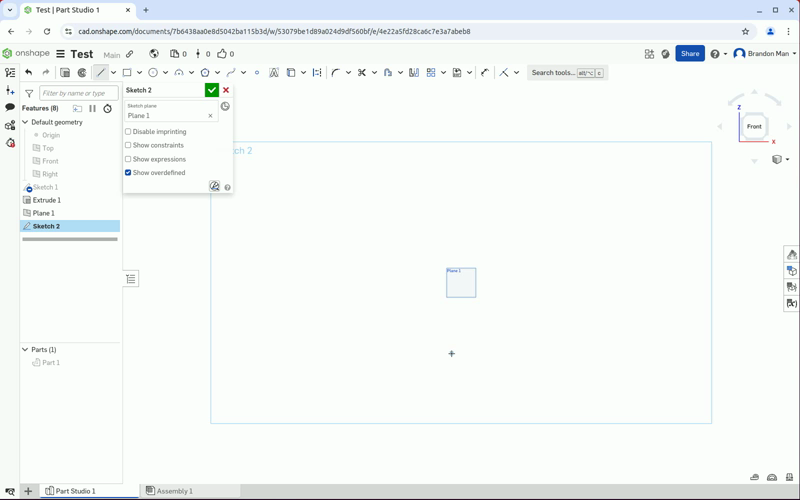
key_down(shift)
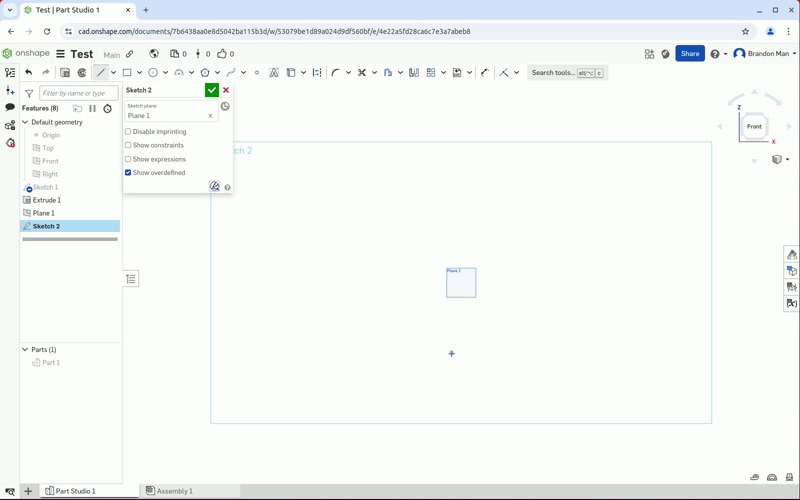
mouse_move(481, 353)
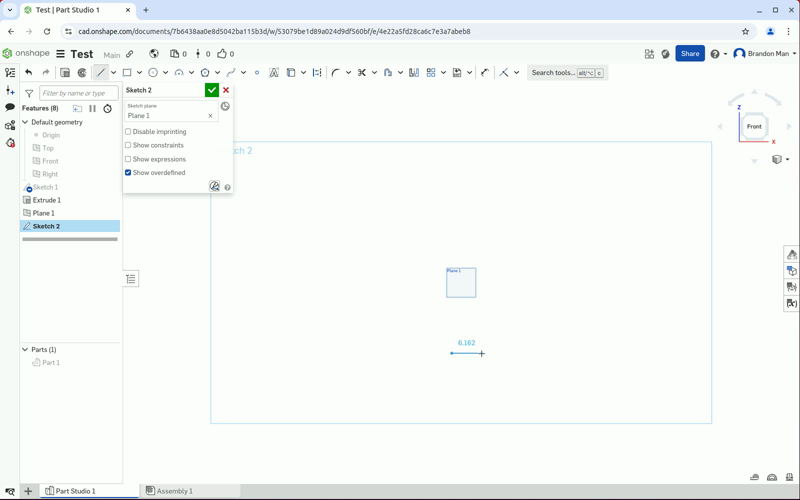
mouse_move(461, 353)
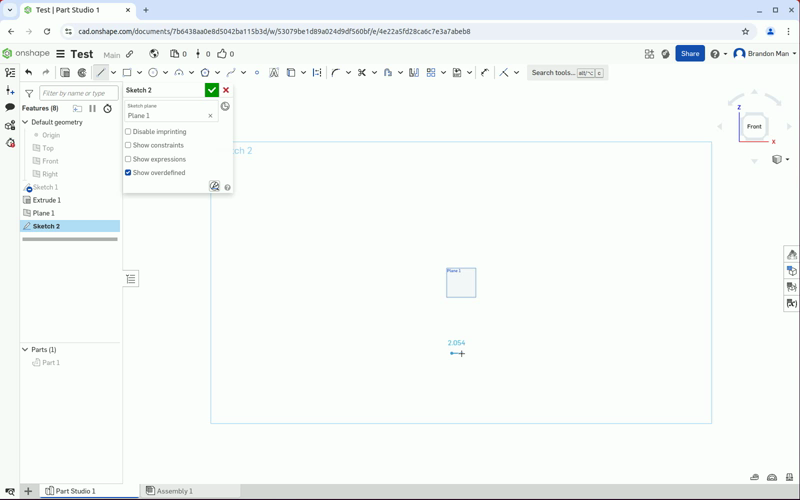
click(461, 353)
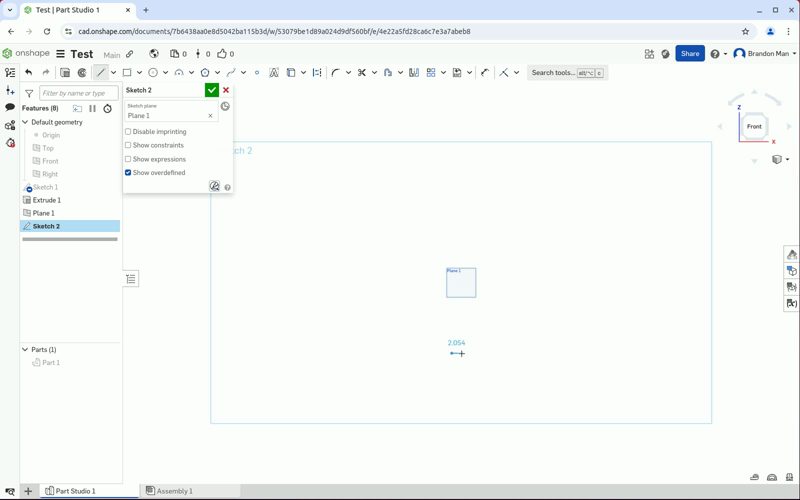
key_up(shift)
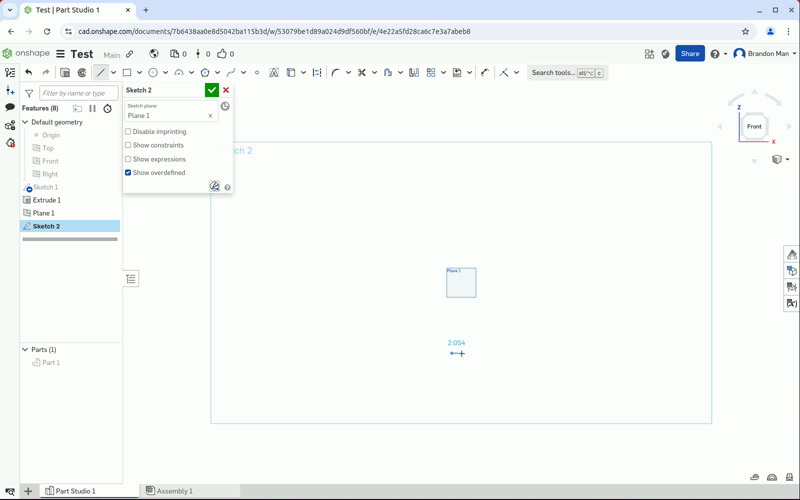
key_down(shift)
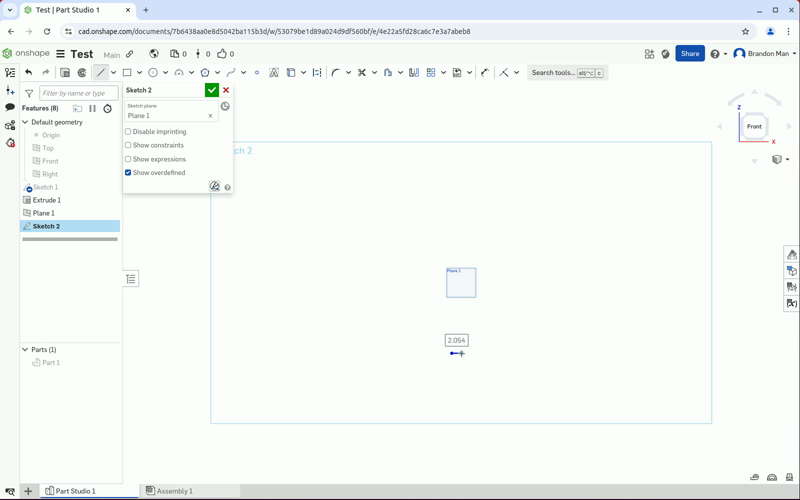
mouse_move(491, 353)
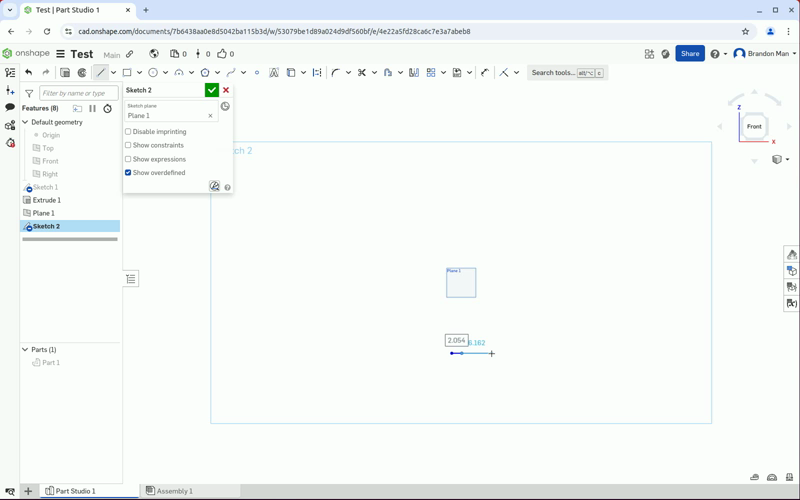
mouse_move(461, 300)
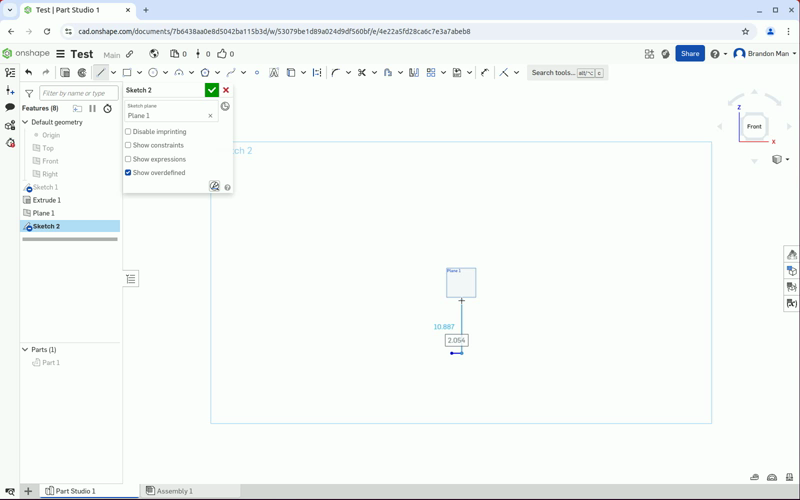
click(461, 300)
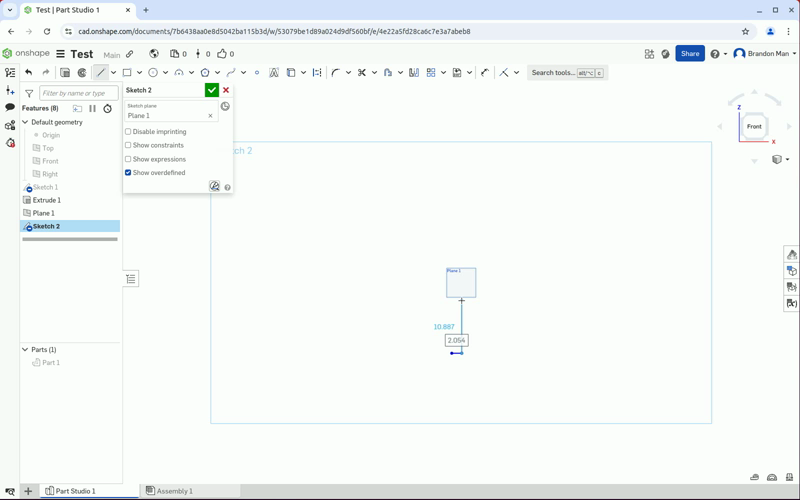
key_up(shift)
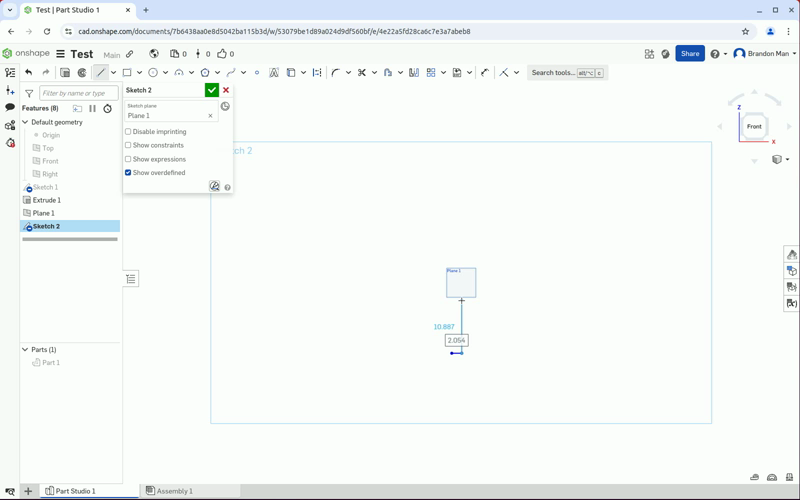
key_down(shift)
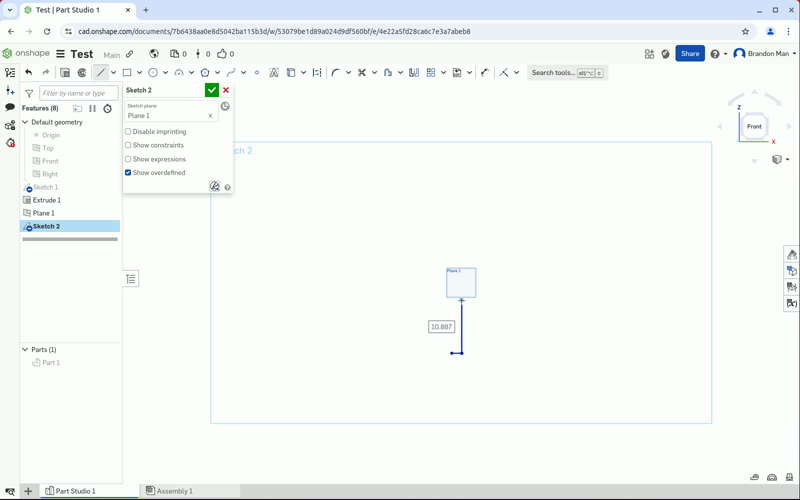
mouse_move(491, 300)
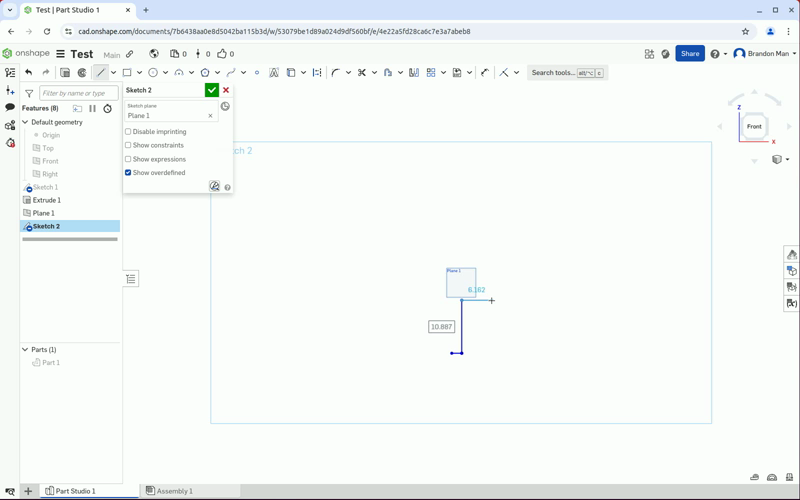
mouse_move(451, 300)
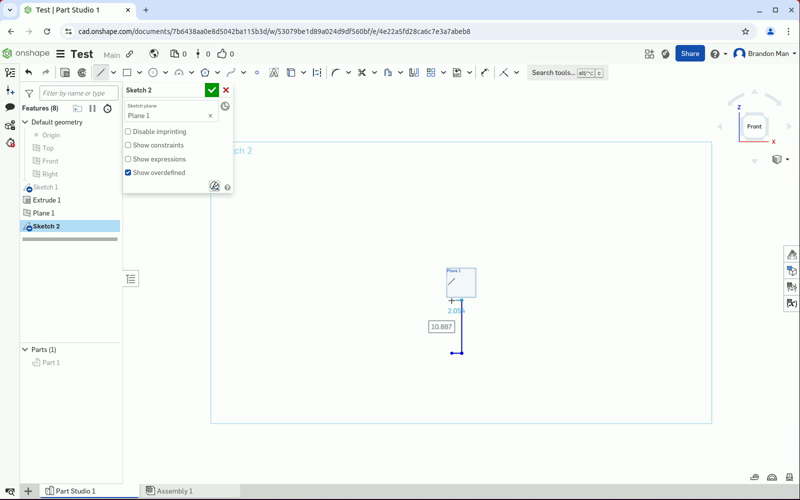
click(451, 300)
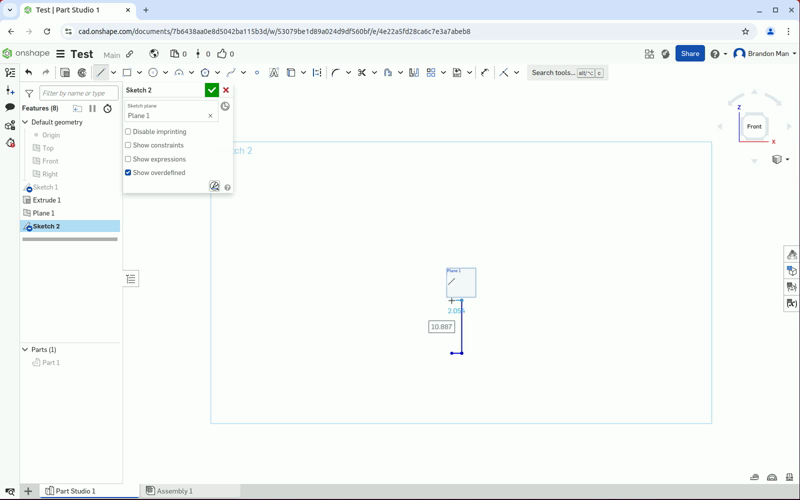
key_up(shift)
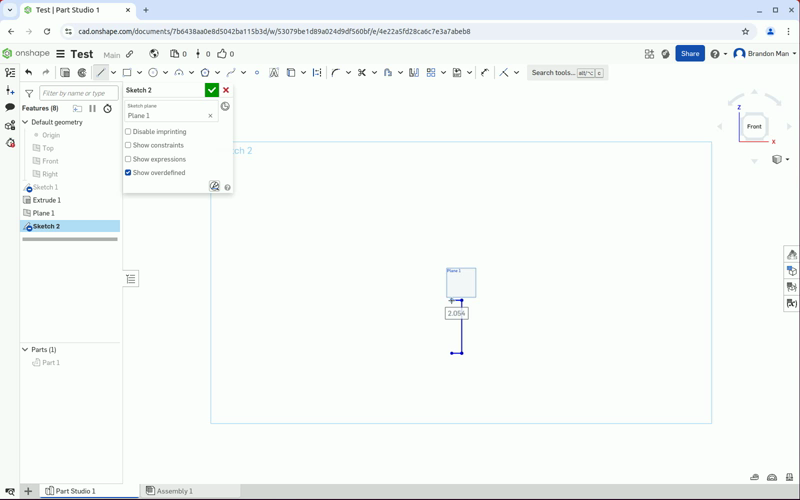
mouse_move(481, 300)
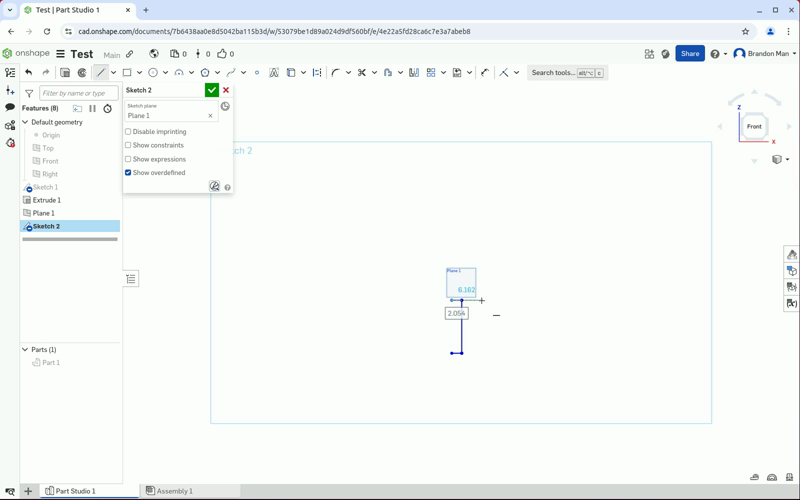
key_down(shift)
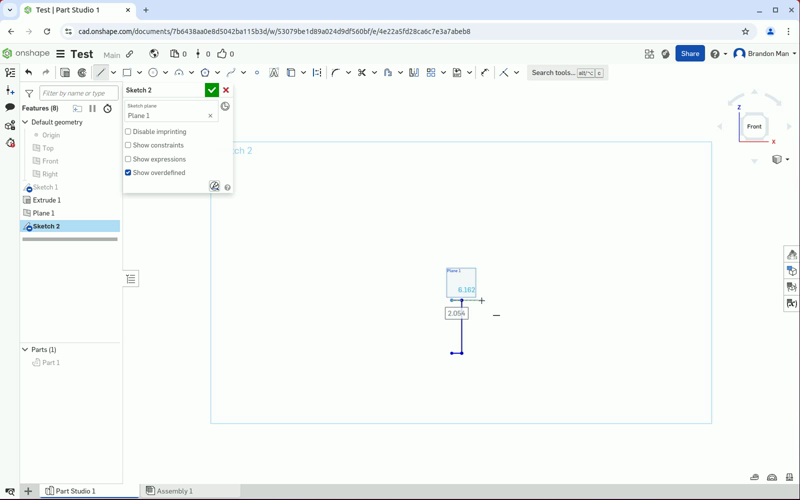
mouse_move(451, 353)
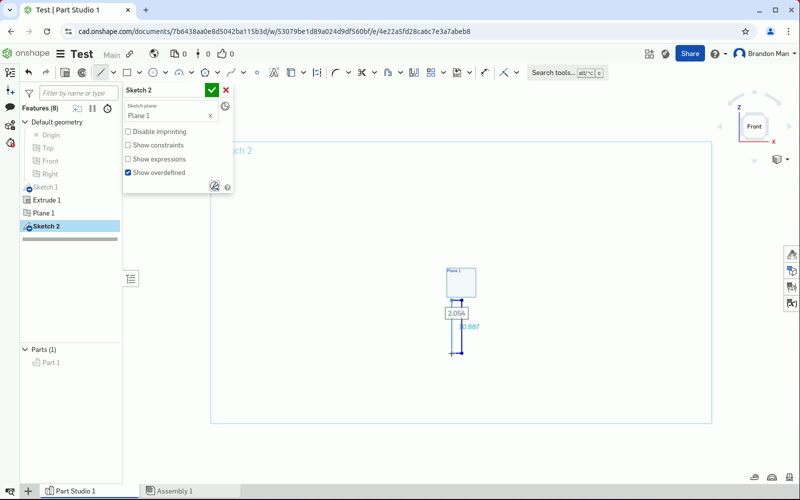
key_up(shift)
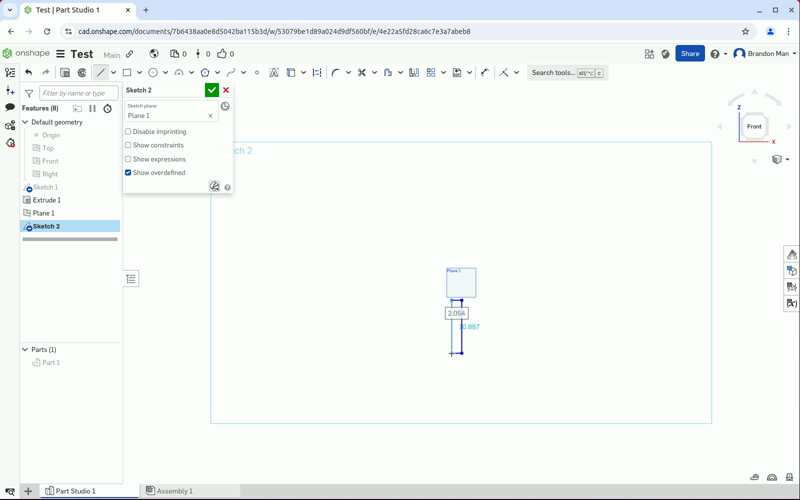
click(451, 353)
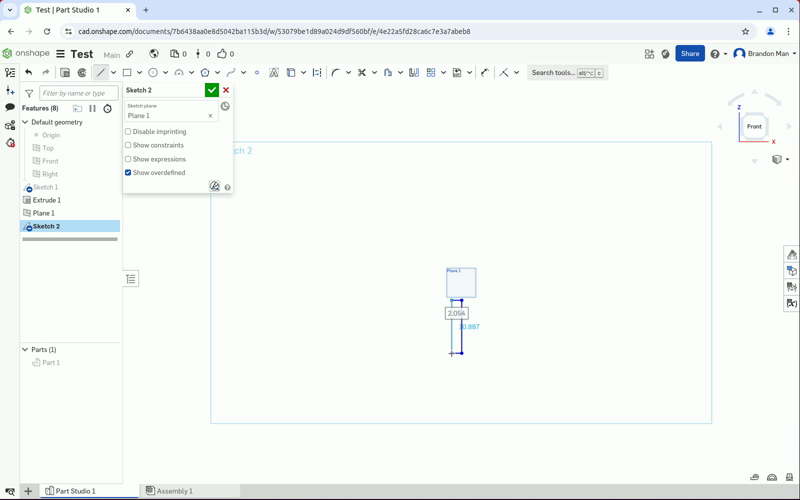
key(esc)
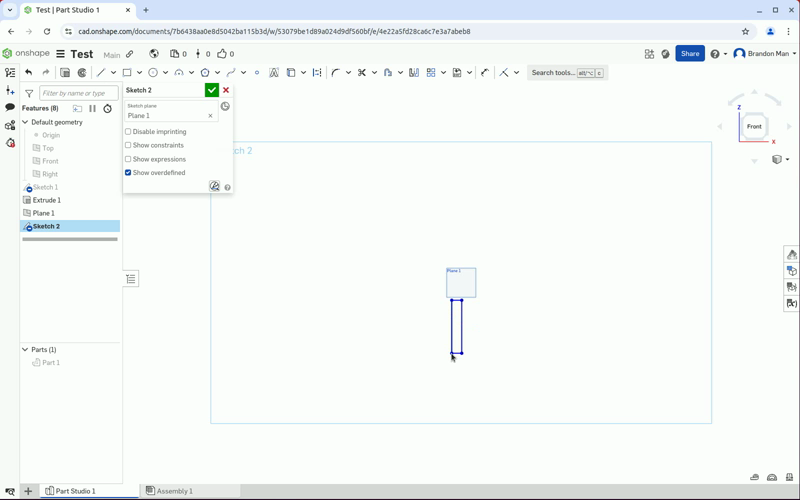
mouse_move(452, 336)
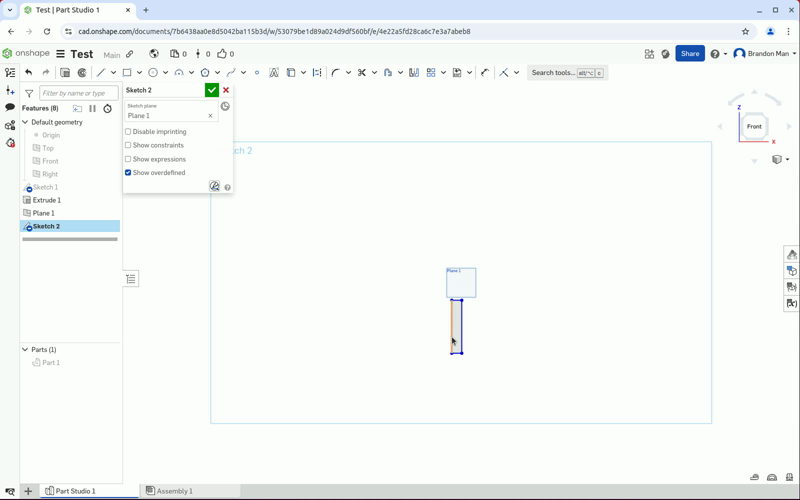
scroll(6)
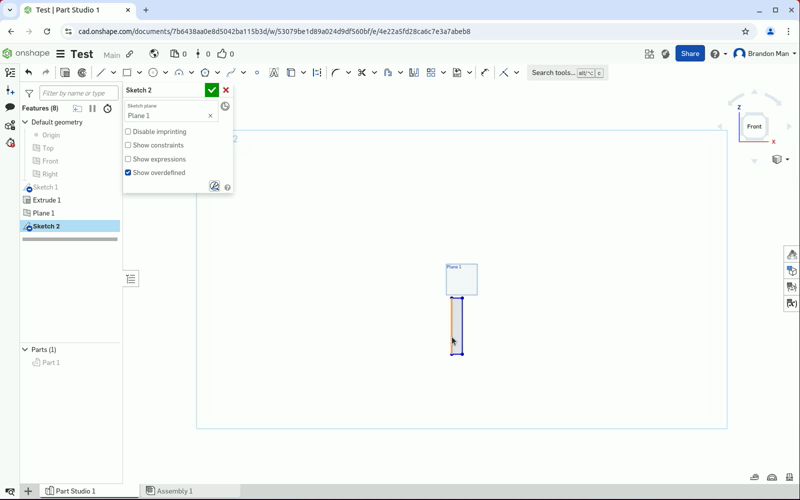
scroll(6)
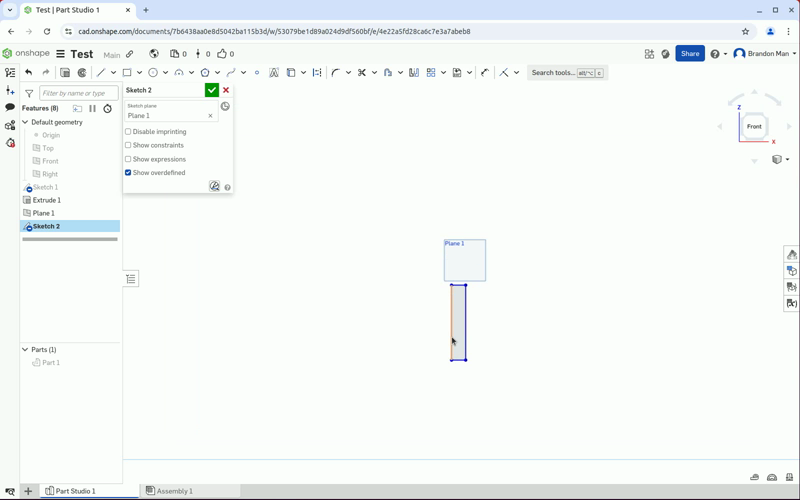
scroll(6)
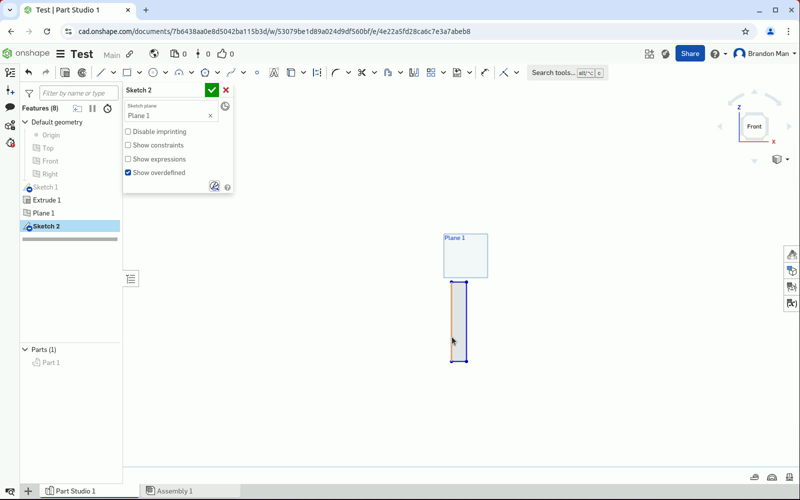
scroll(6)
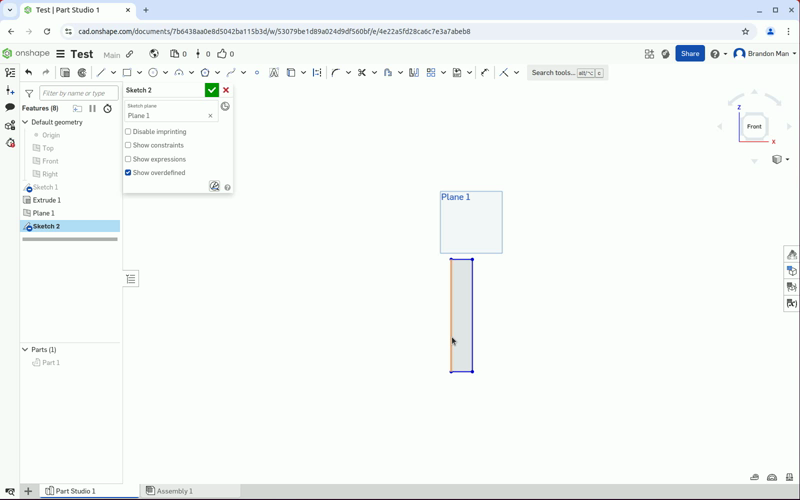
scroll(6)
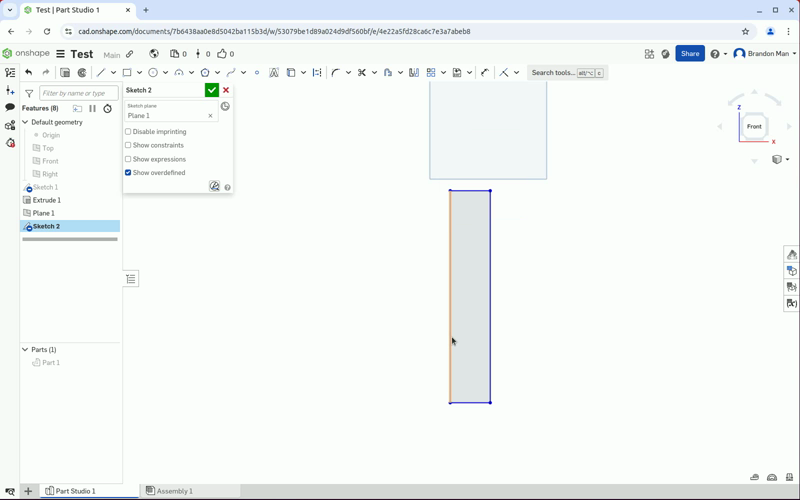
scroll(6)
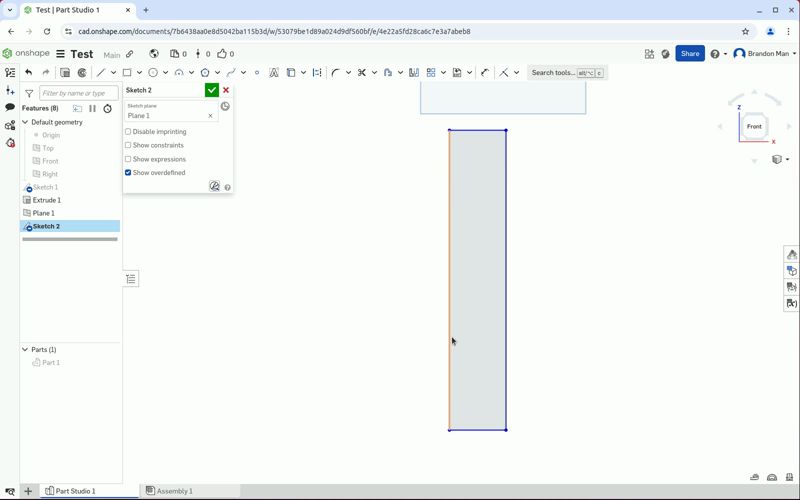
scroll(6)
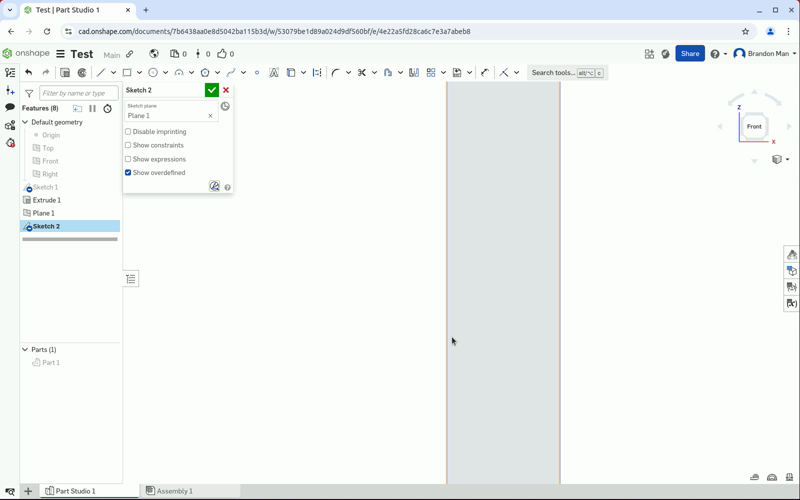
click(452, 336)
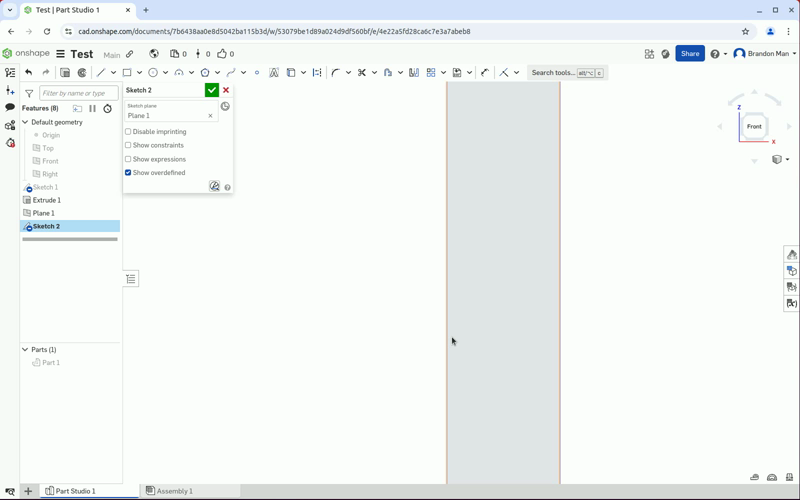
scroll(-6)
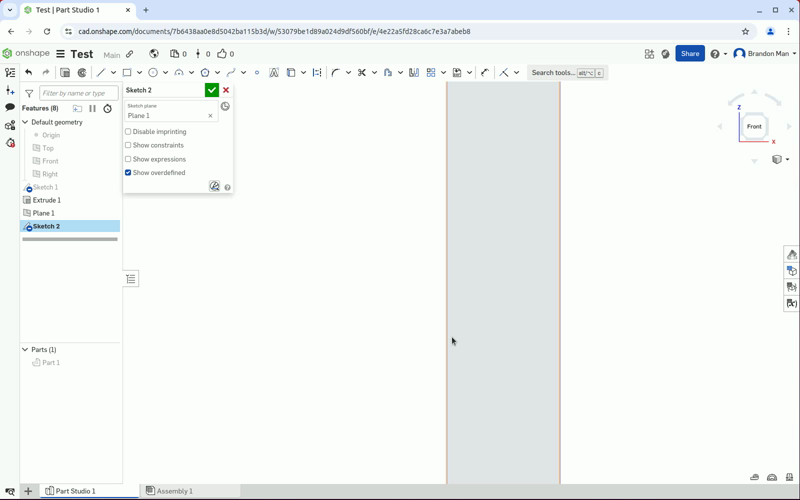
scroll(-6)
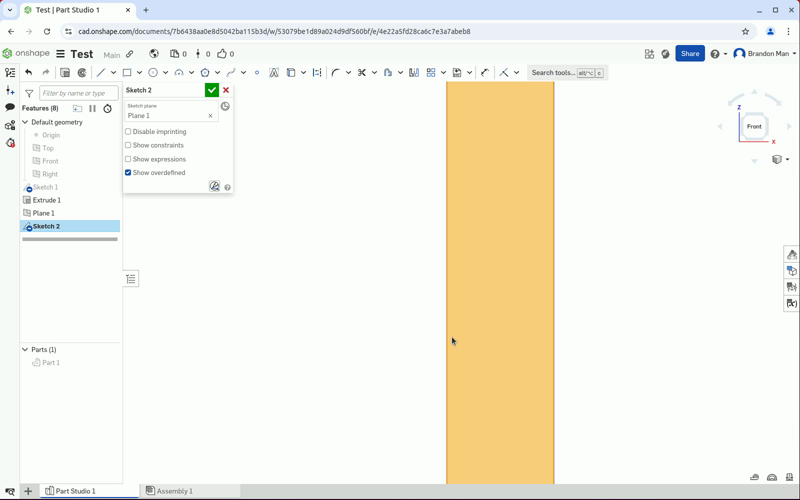
scroll(-6)
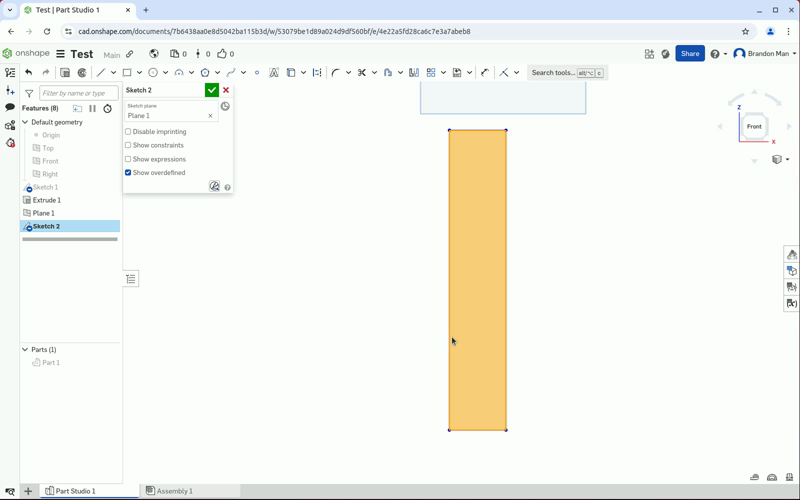
scroll(-6)
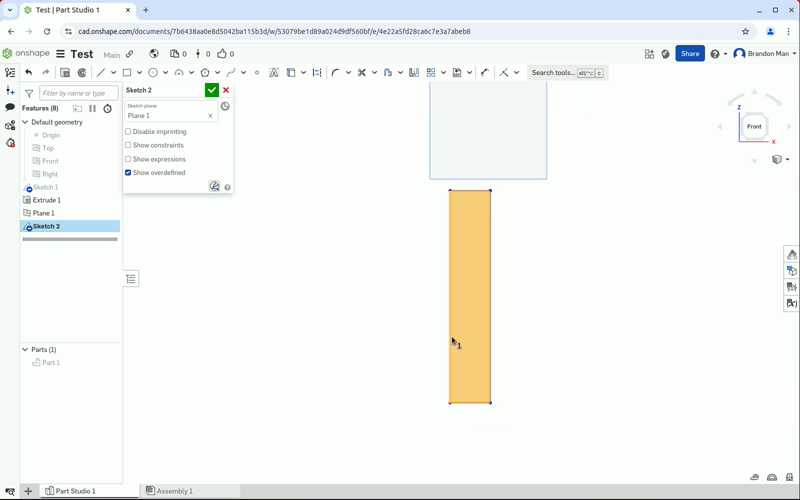
scroll(-6)
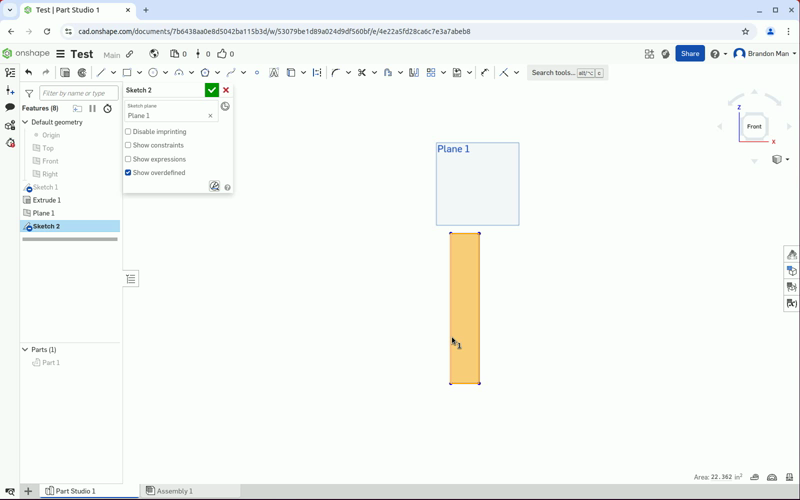
scroll(-6)
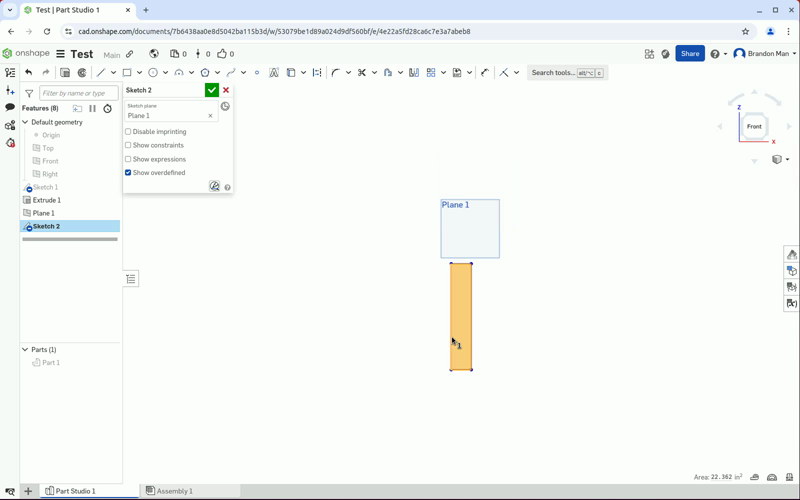
scroll(-6)
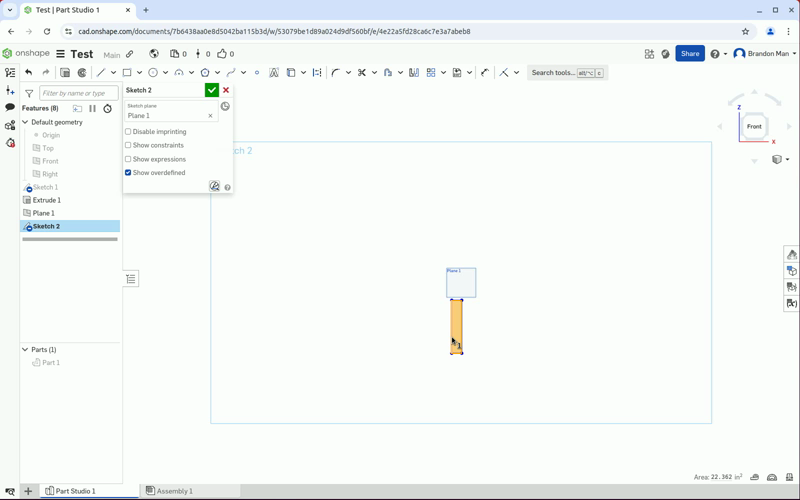
mouse_move(73, 352)
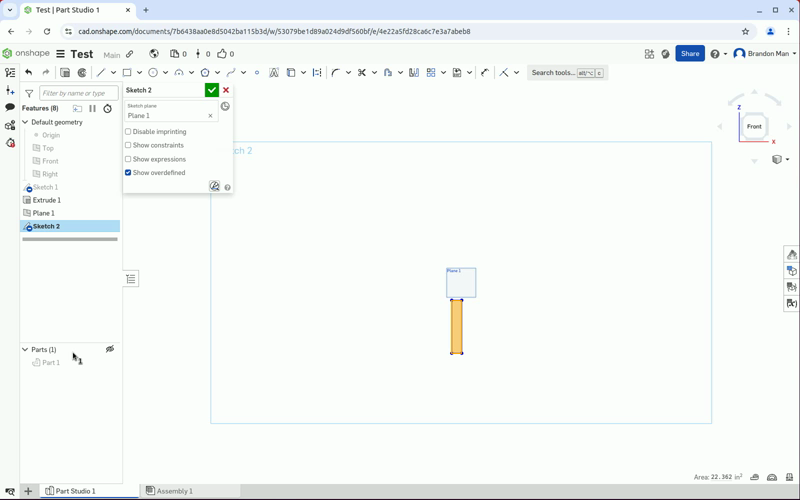
key(shift+y)
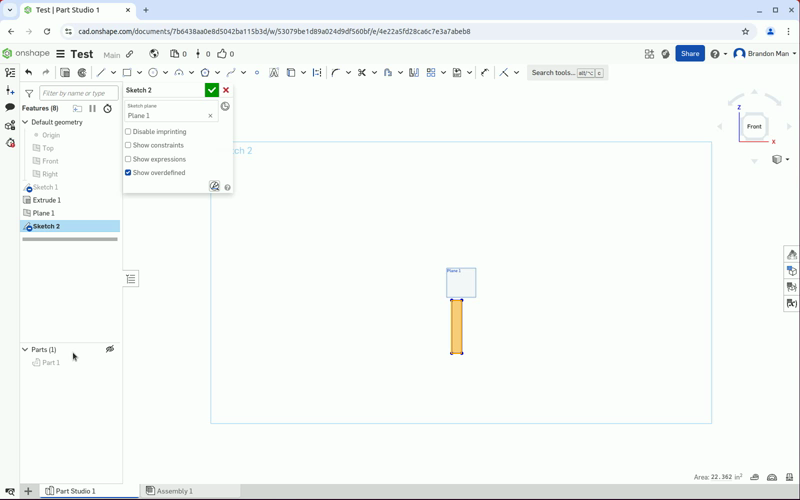
key(shift+e)
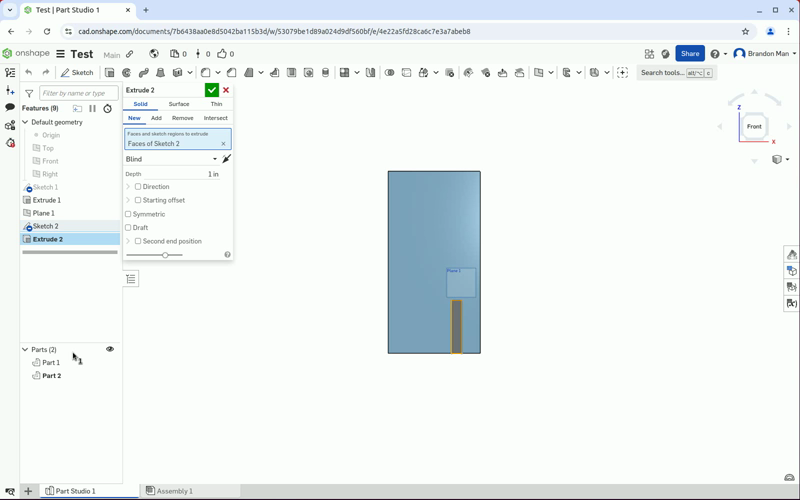
mouse_move(143, 106)
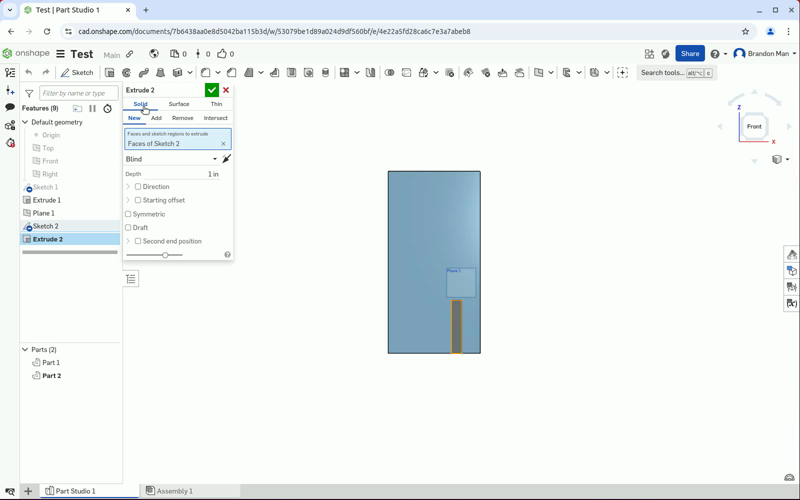
click(143, 106)
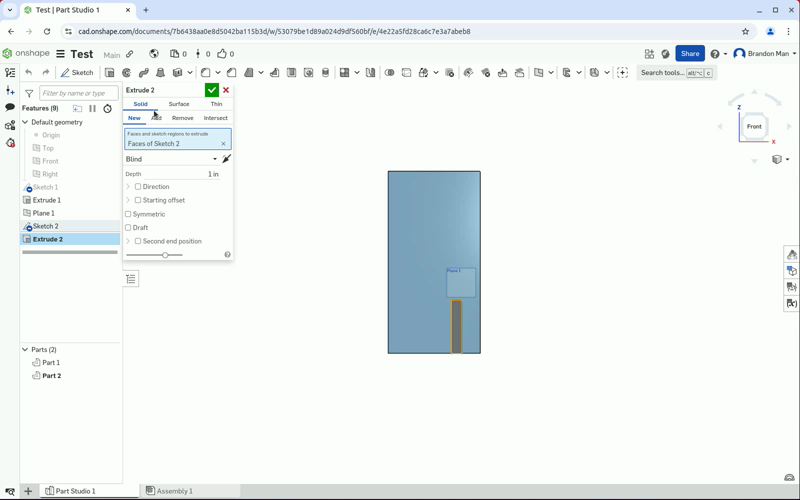
mouse_move(186, 120)
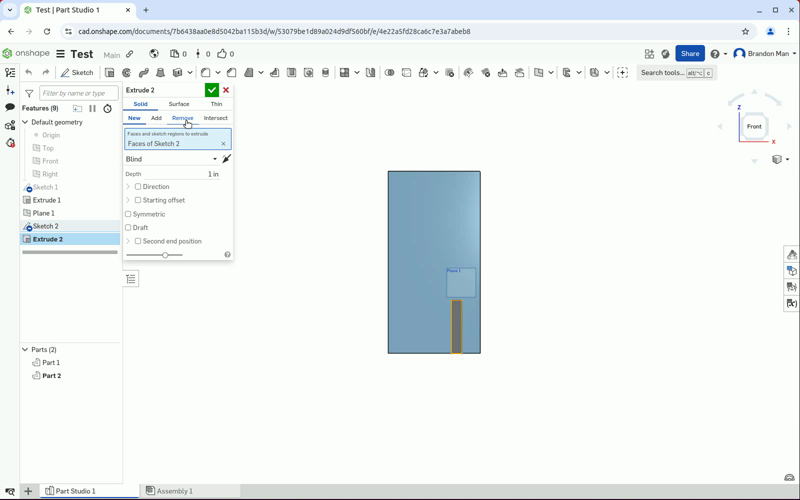
click(186, 120)
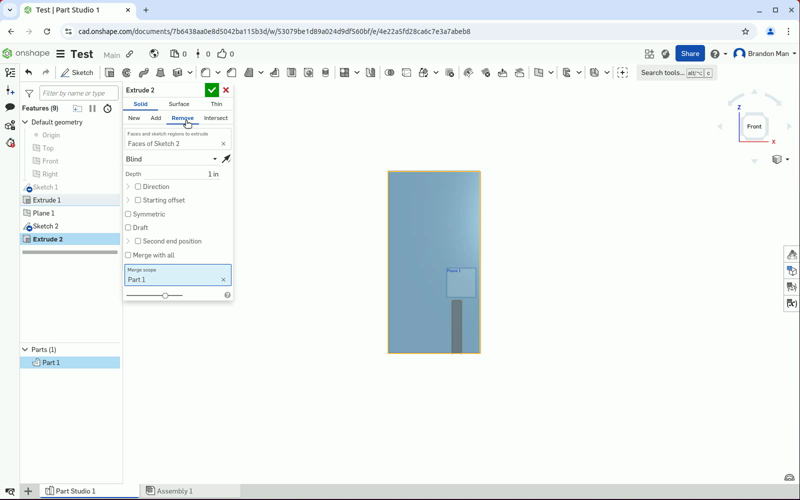
key(tab, 4)
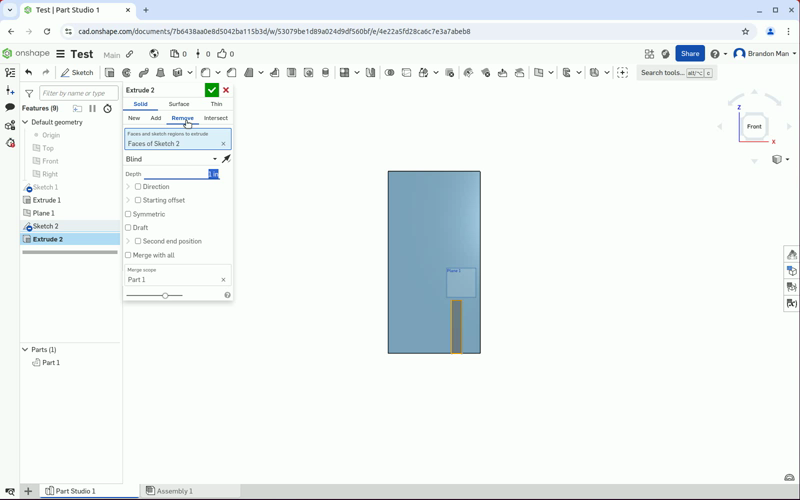
text(8.666)
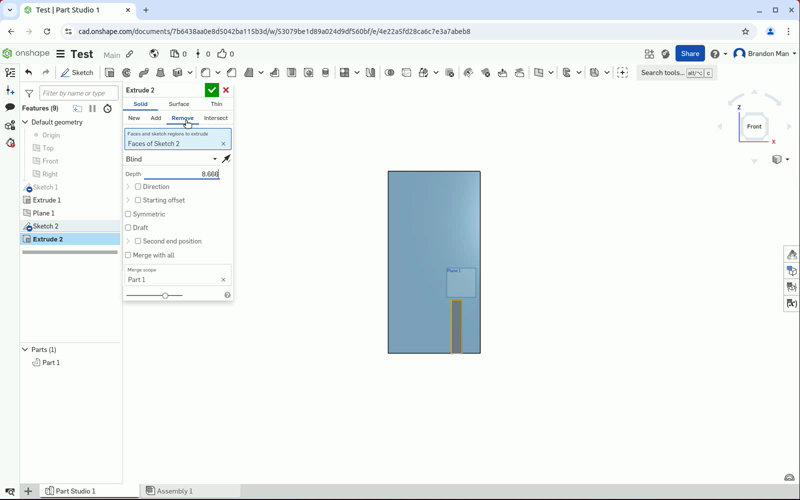
key(tab, 6)
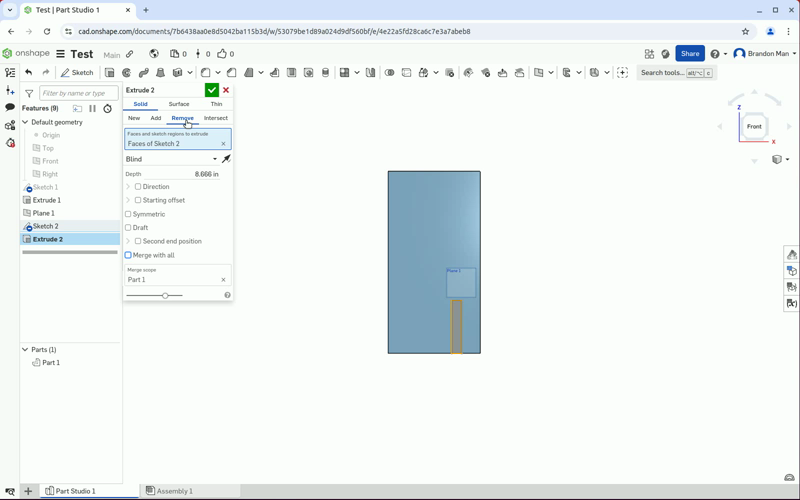
key(space)
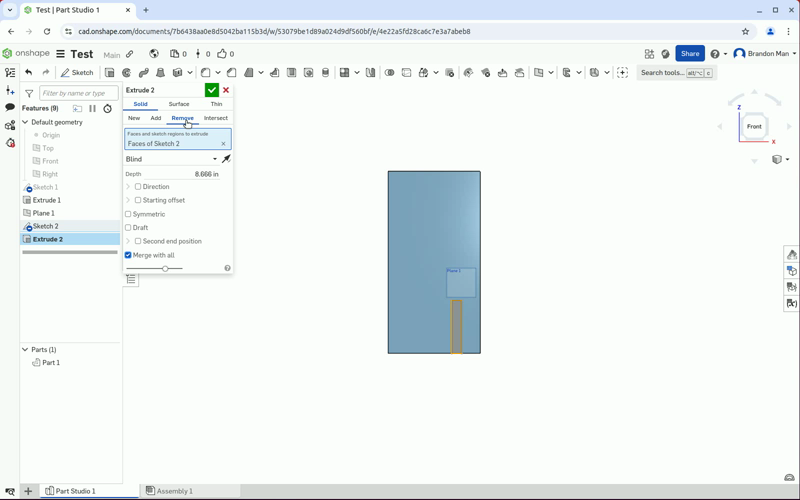
key(enter)
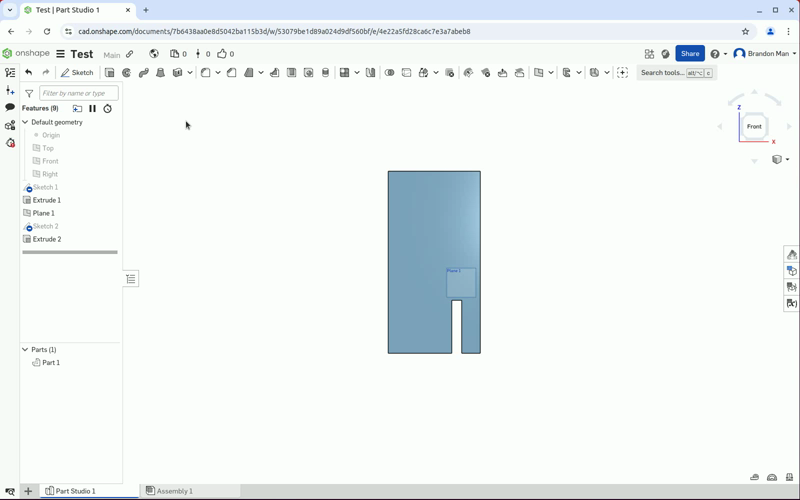
key(shift+h)
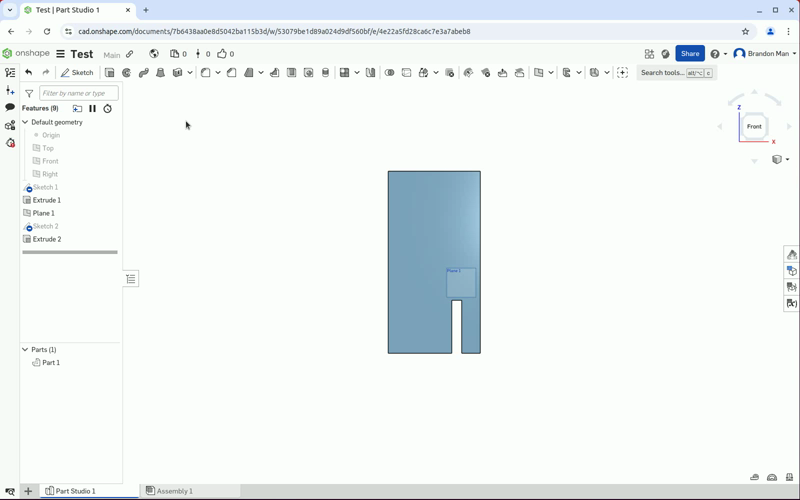
key(shift+h)
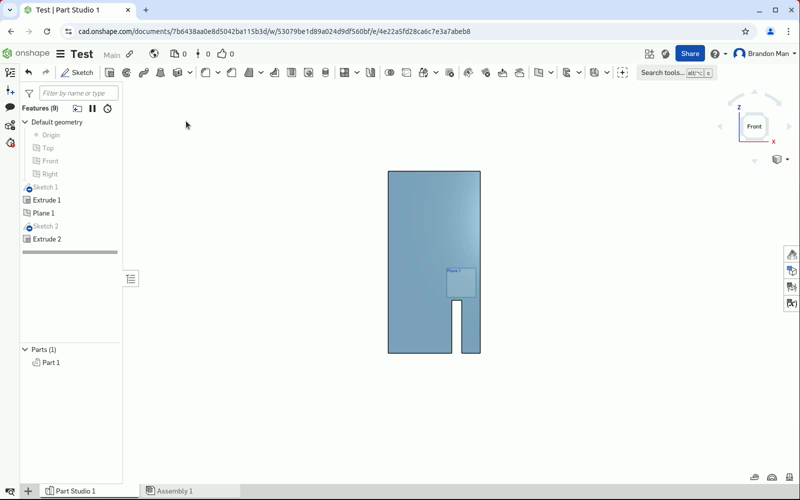
mouse_move(73, 189)
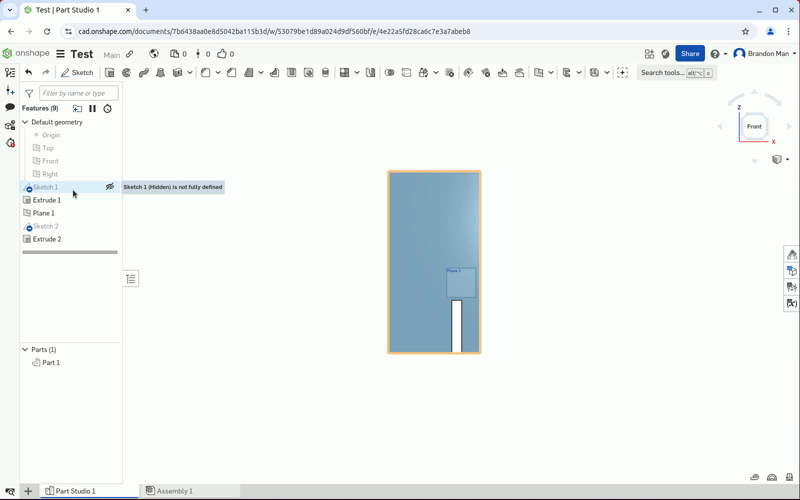
click(73, 189)
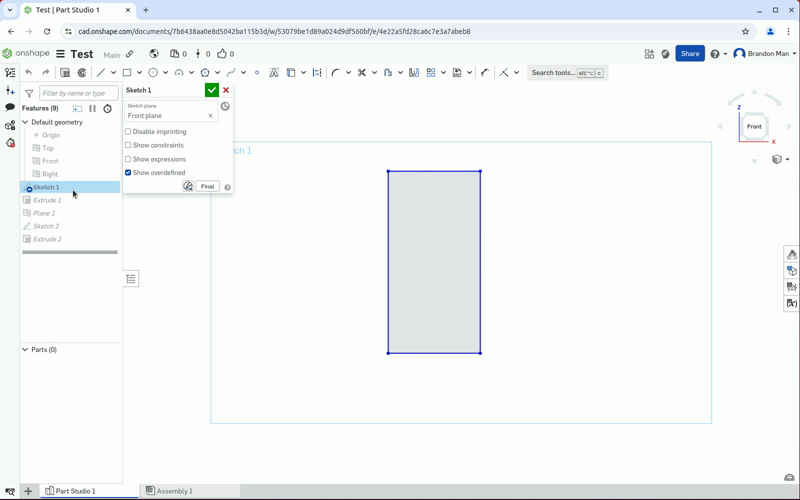
mouse_move(229, 92)
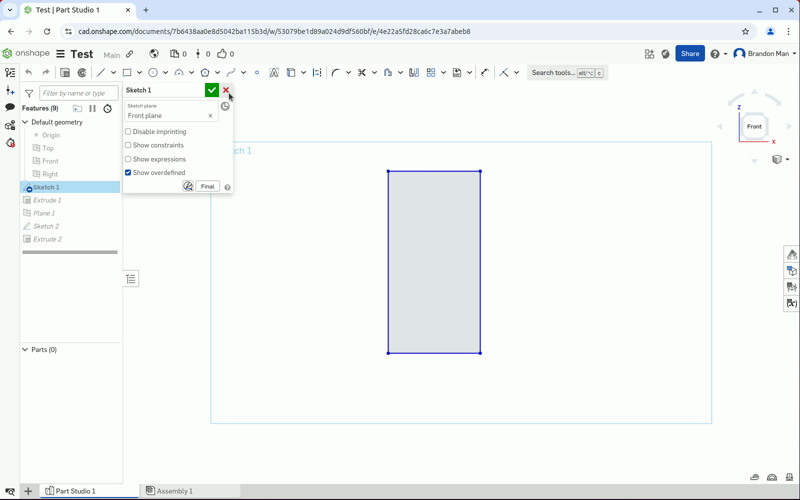
click(229, 92)
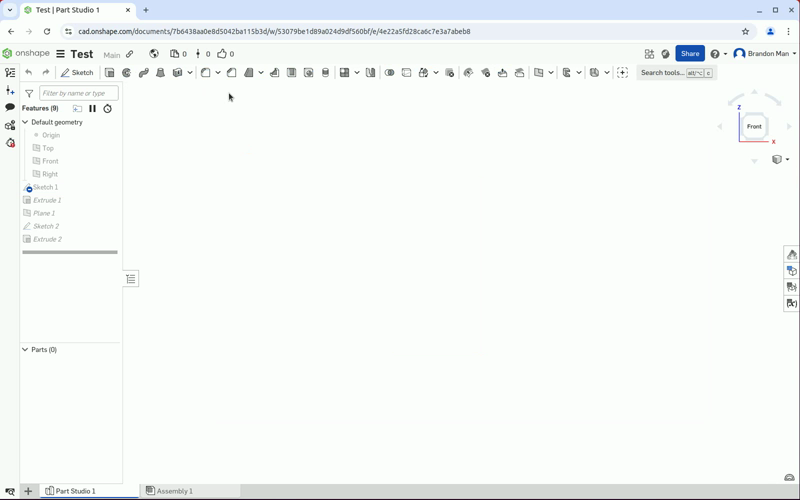
key(shift+s)
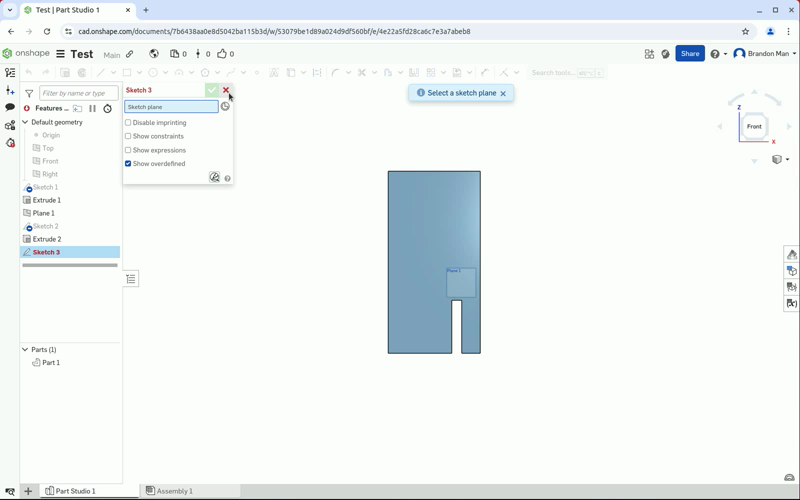
mouse_move(73, 215)
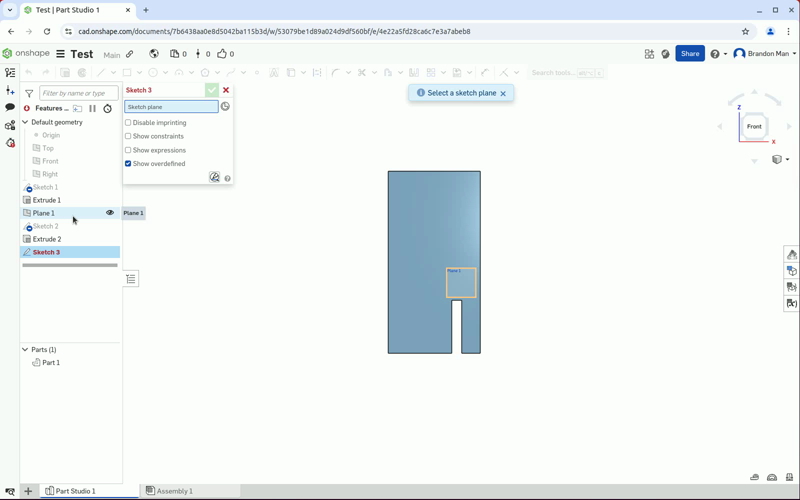
click(73, 215)
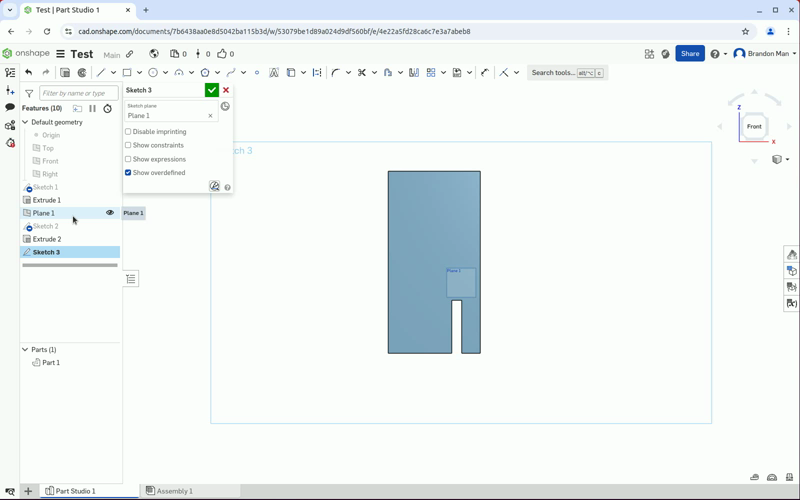
mouse_move(73, 352)
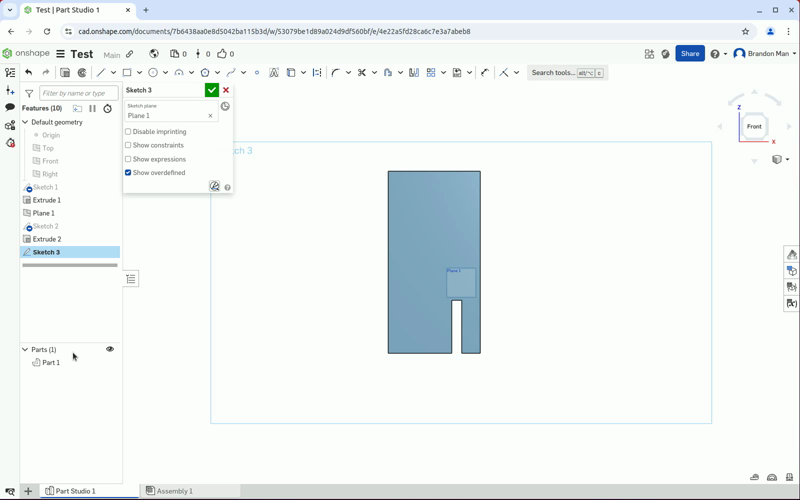
key(y)
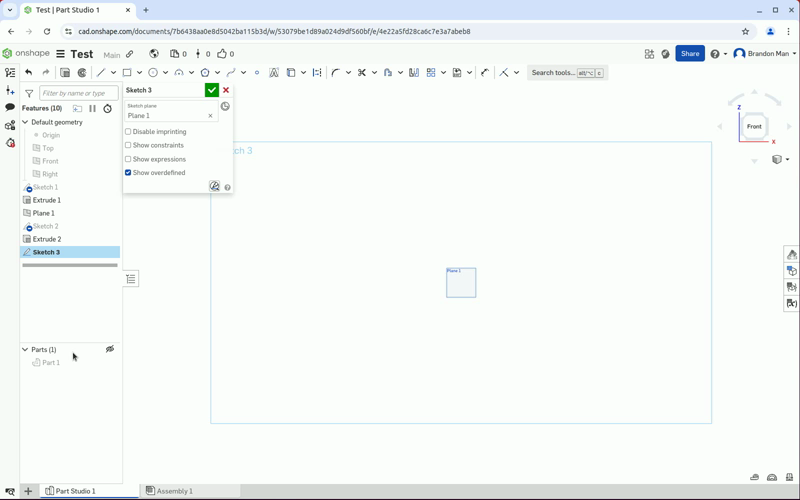
key(l)
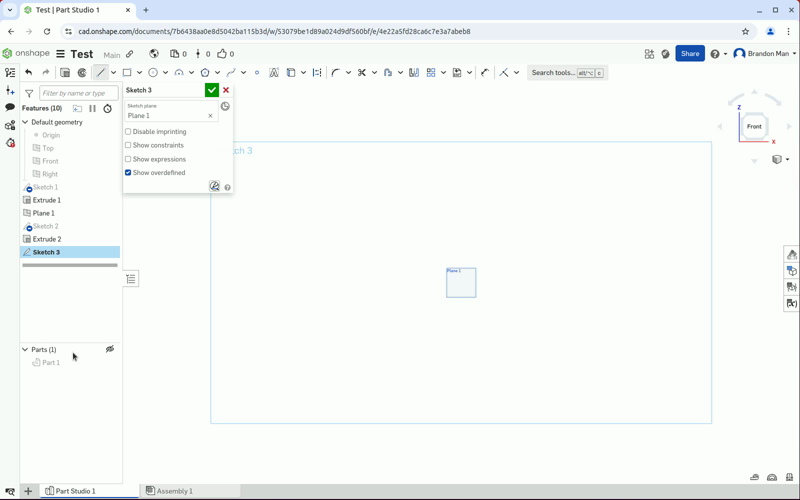
key_down(shift)
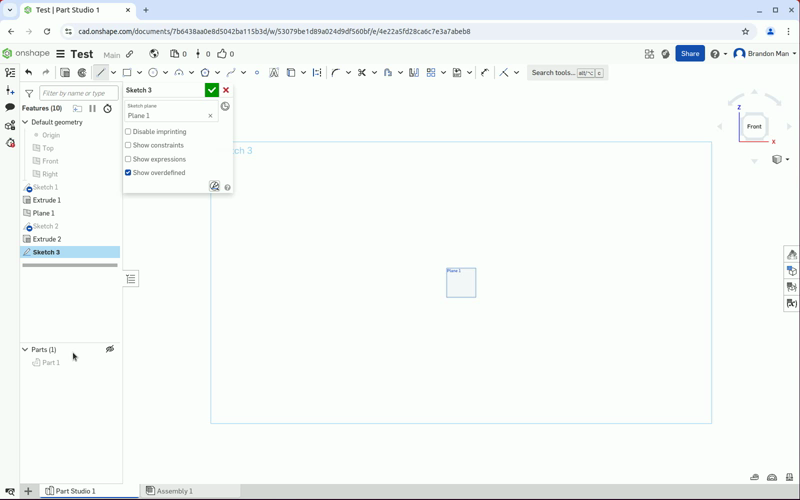
mouse_move(407, 353)
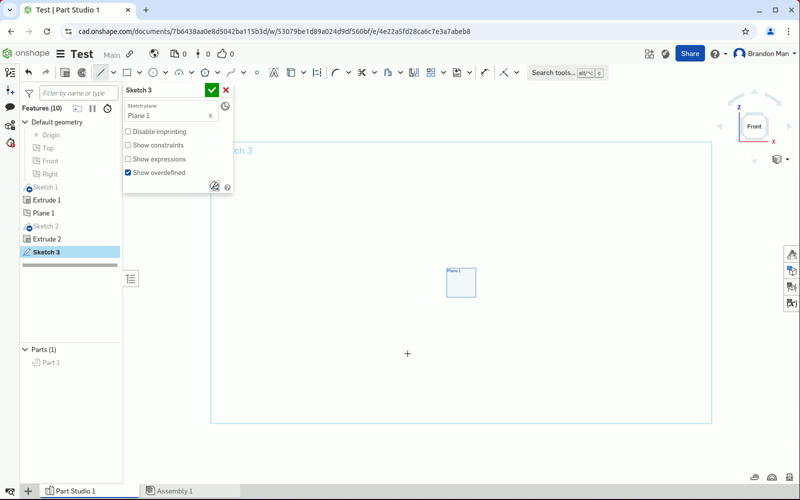
click(407, 353)
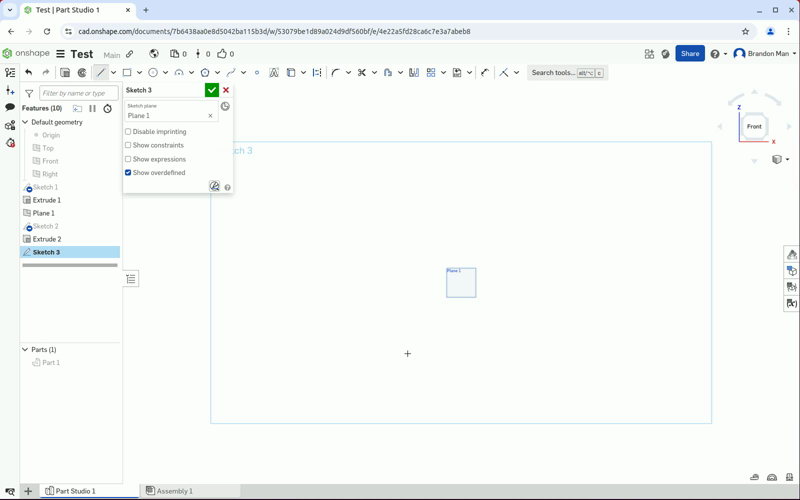
key_up(shift)
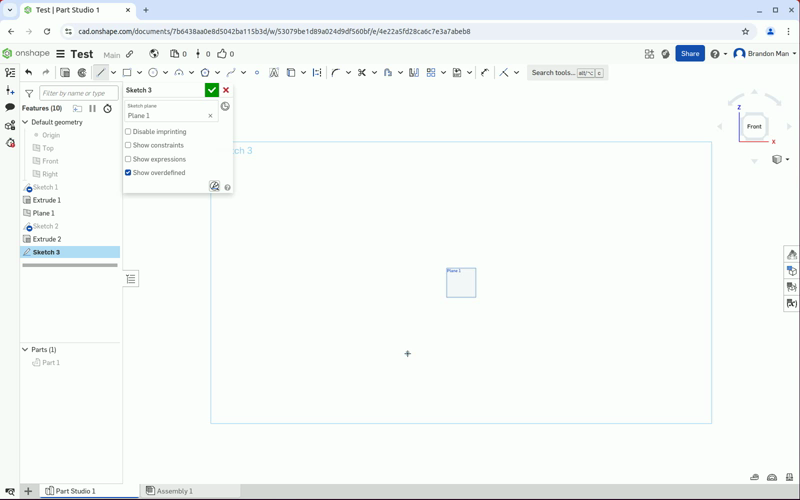
key_down(shift)
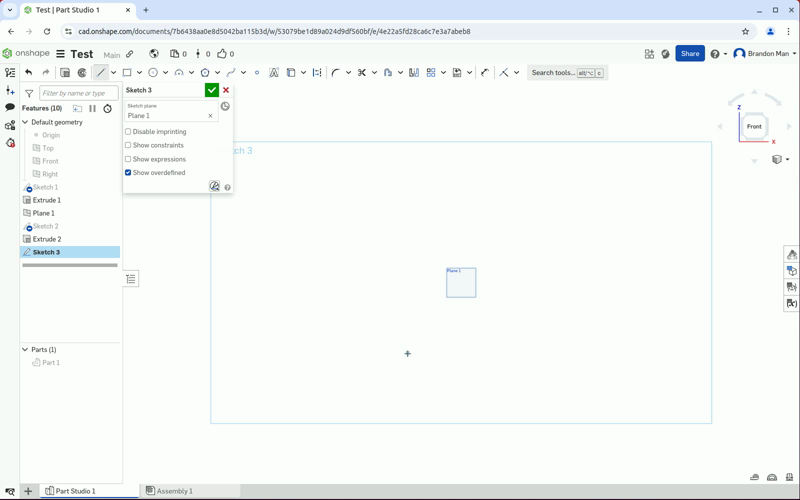
mouse_move(437, 353)
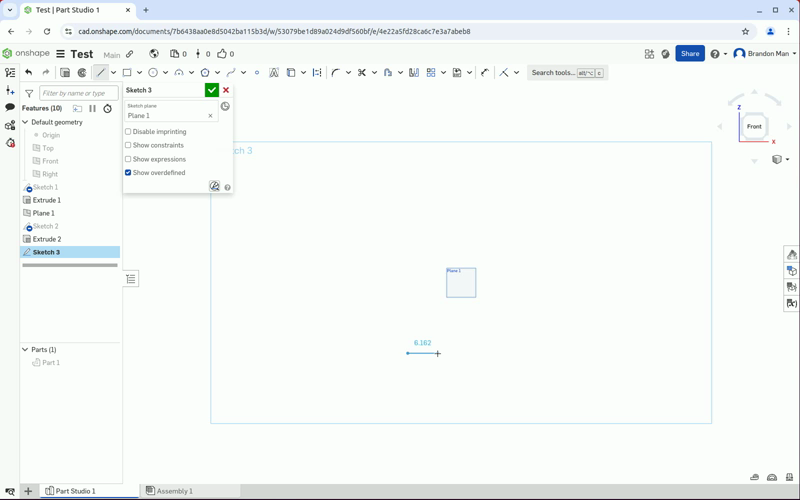
mouse_move(418, 353)
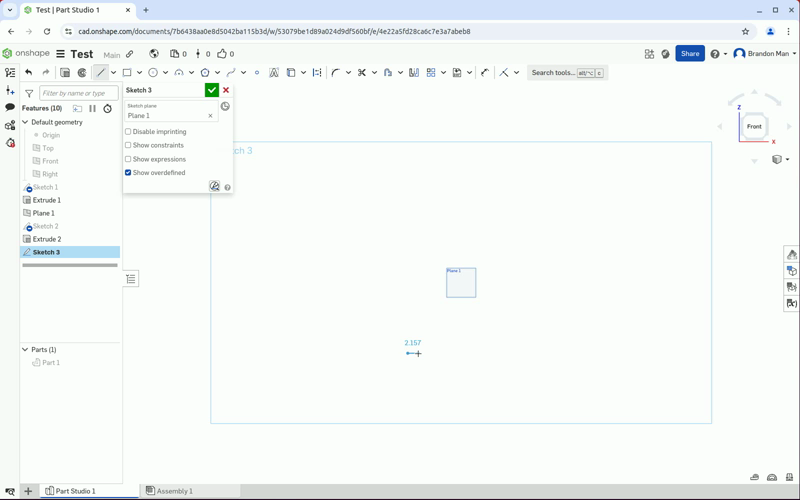
click(418, 353)
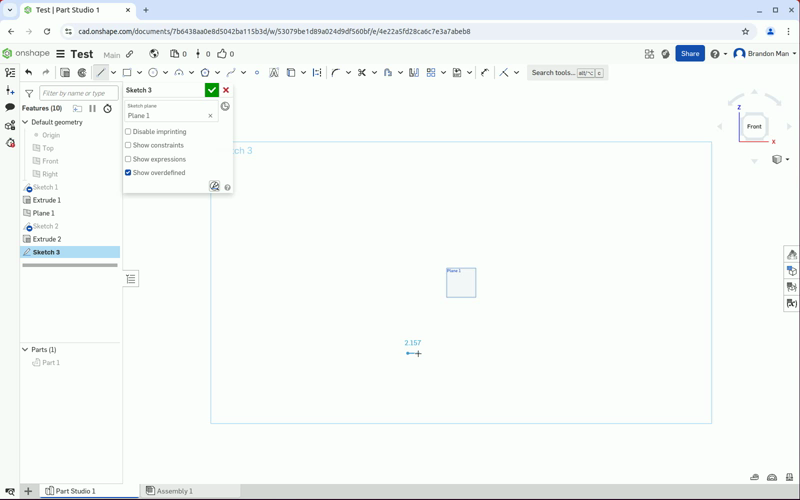
key_up(shift)
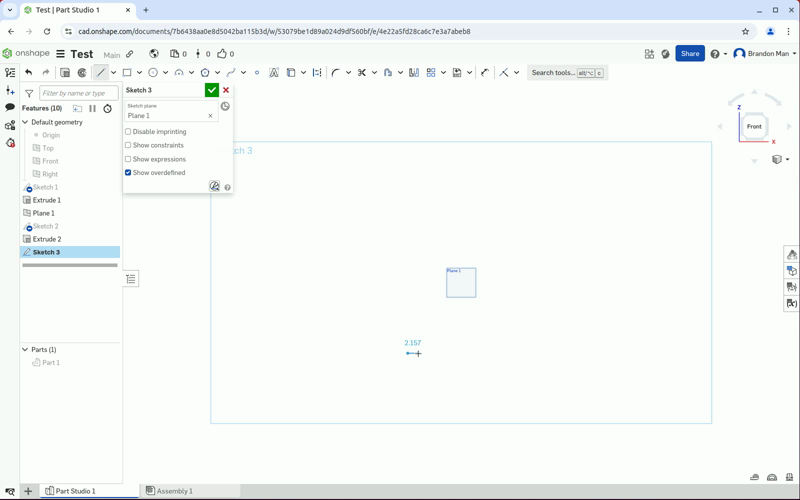
key_down(shift)
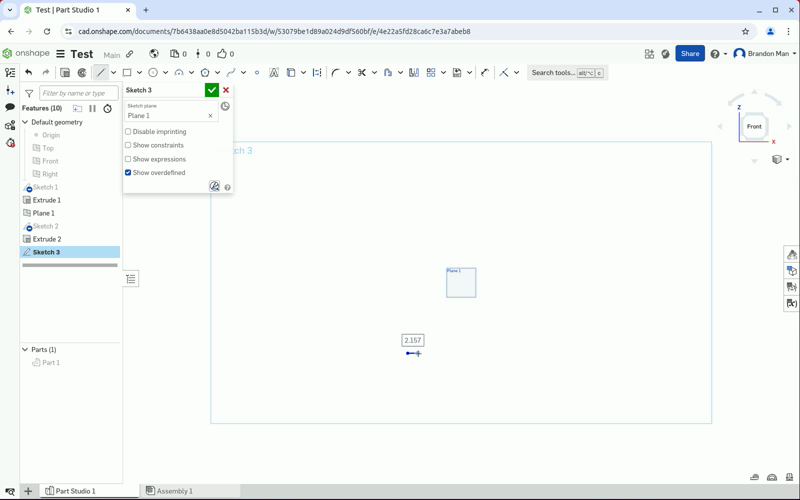
mouse_move(448, 353)
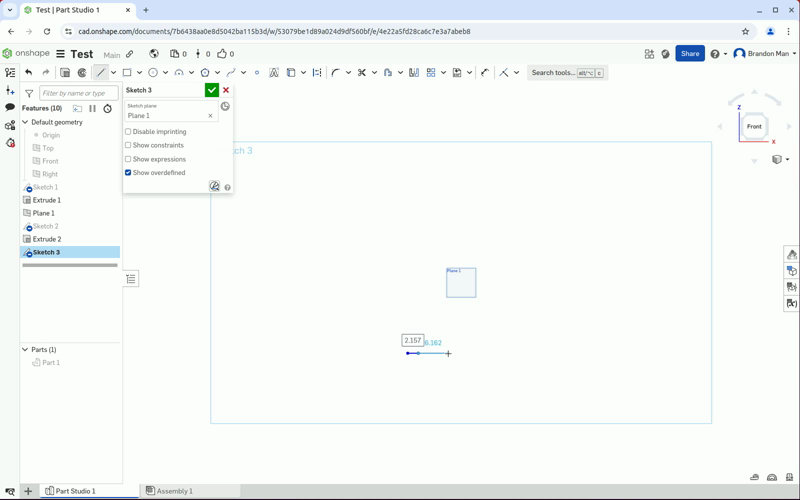
mouse_move(418, 300)
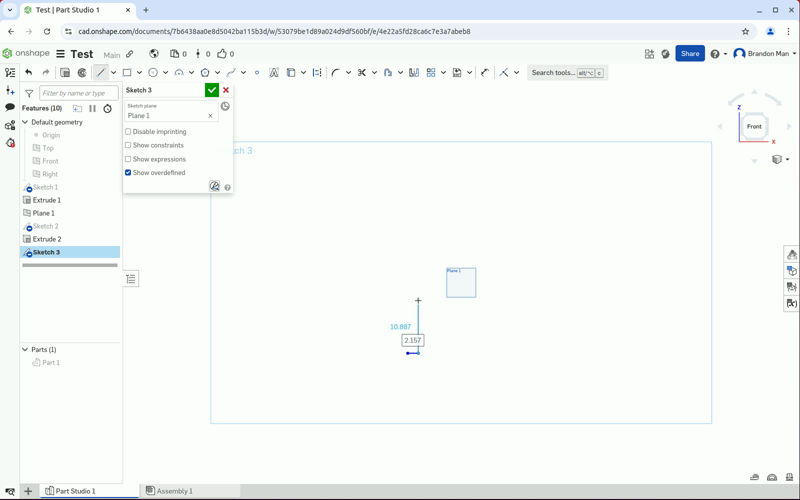
click(418, 300)
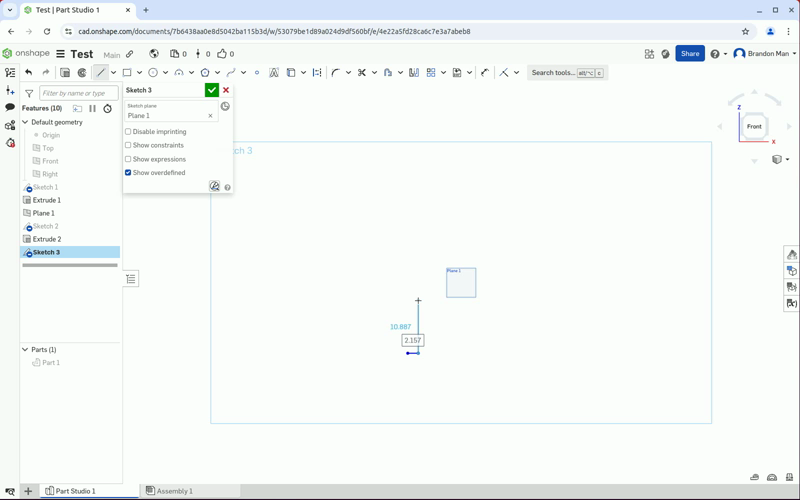
key_up(shift)
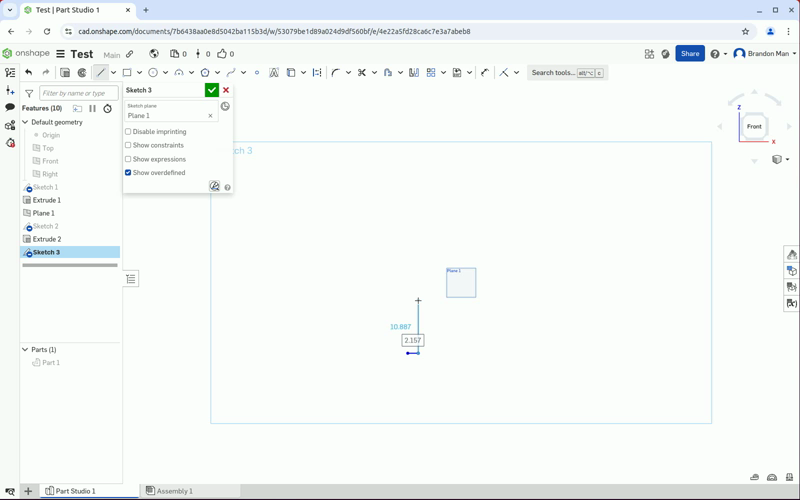
key_down(shift)
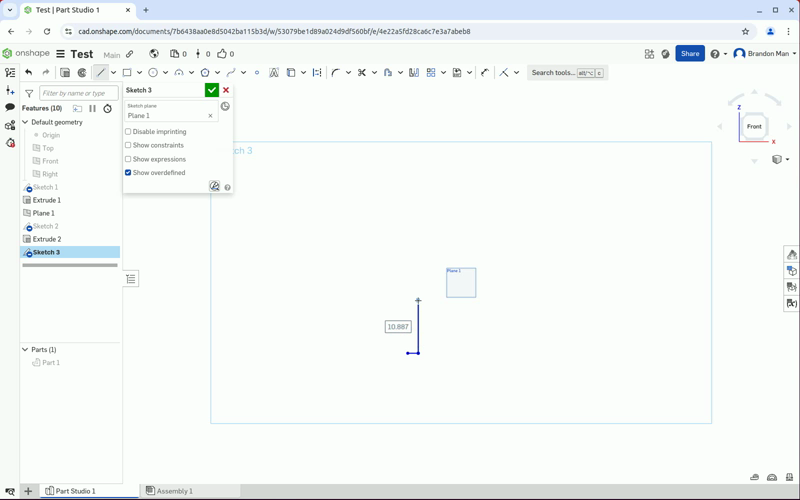
mouse_move(448, 300)
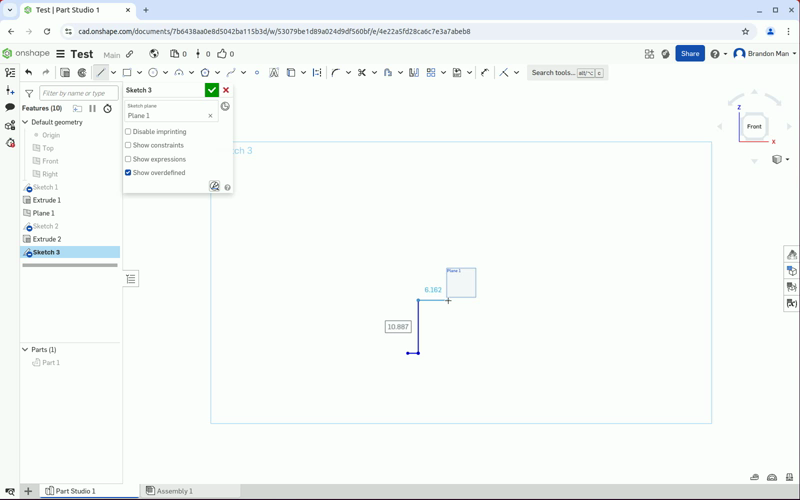
mouse_move(407, 300)
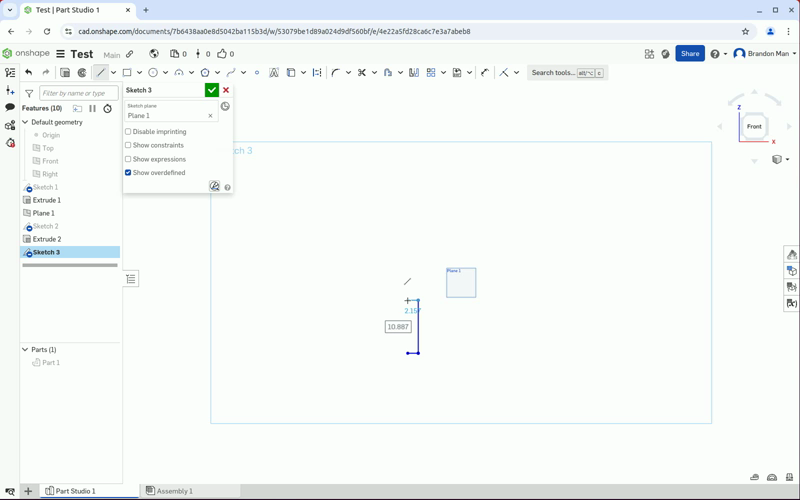
click(407, 300)
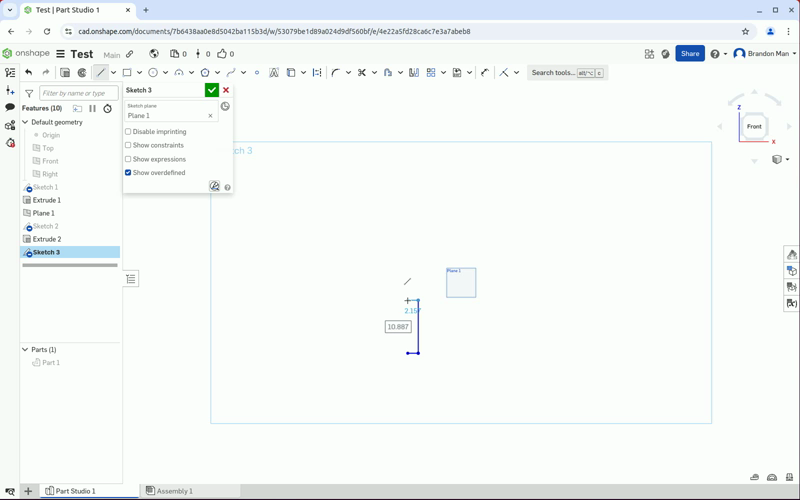
key_up(shift)
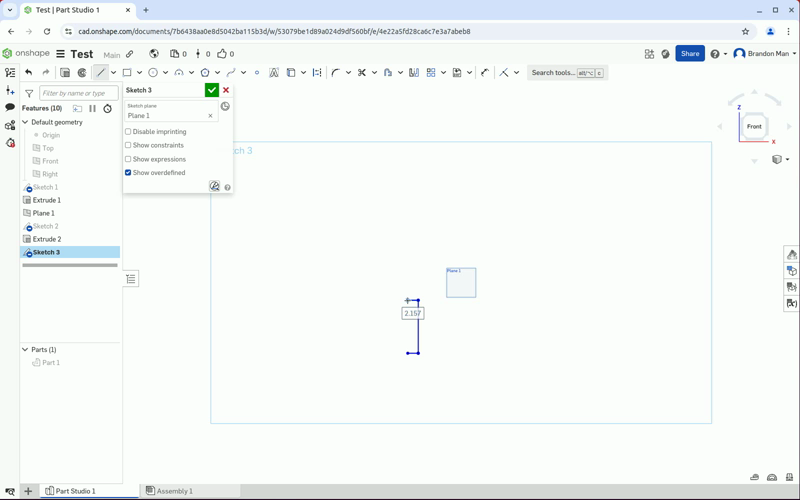
mouse_move(437, 300)
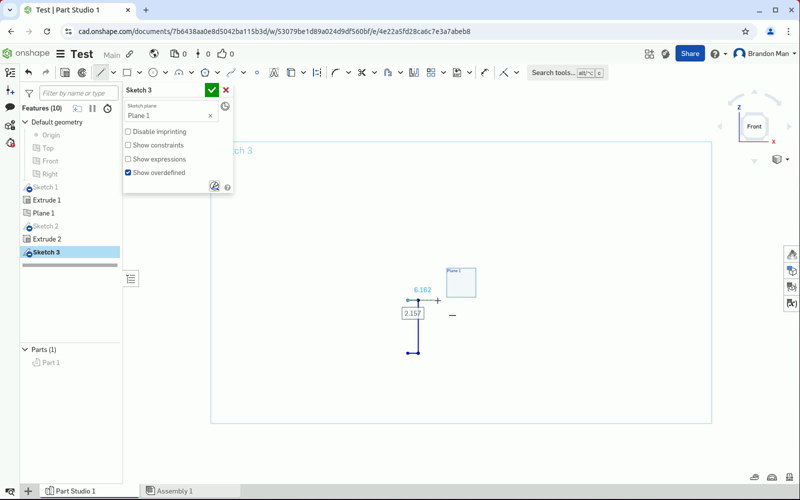
key_down(shift)
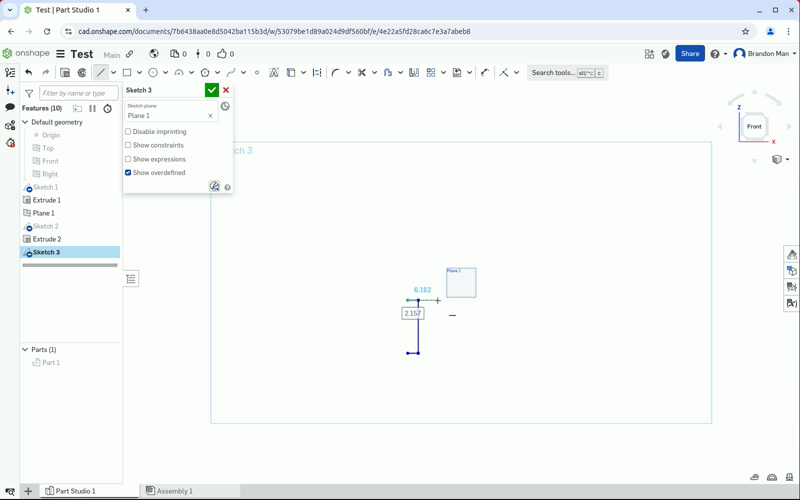
mouse_move(407, 353)
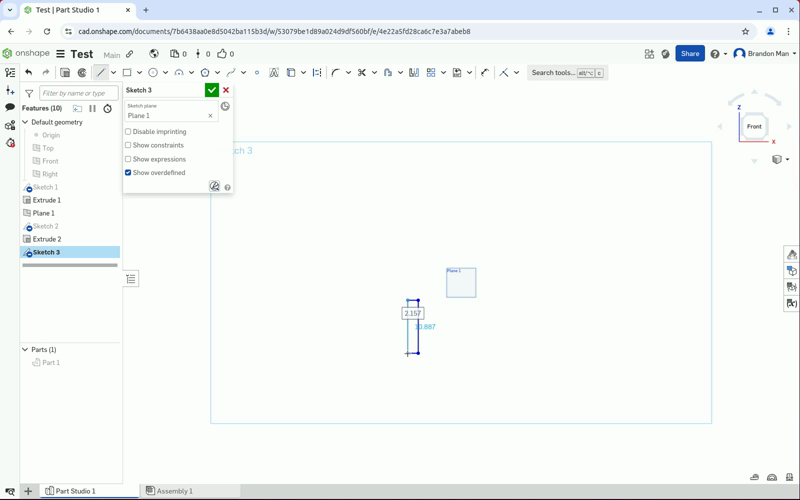
key_up(shift)
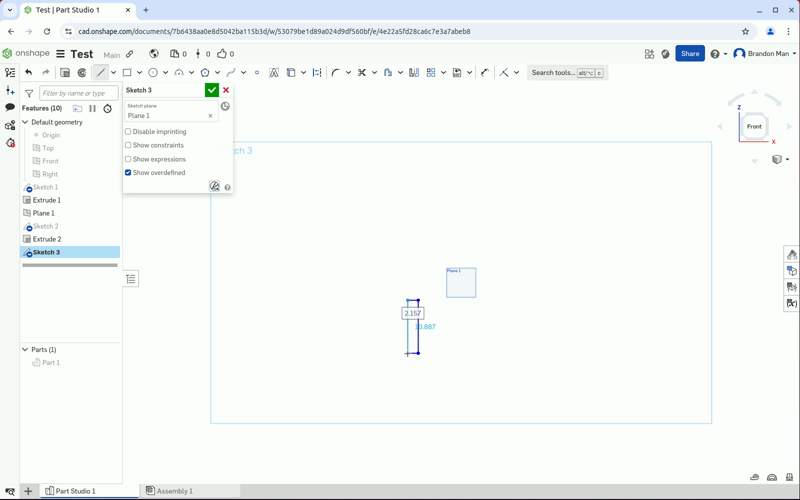
click(407, 353)
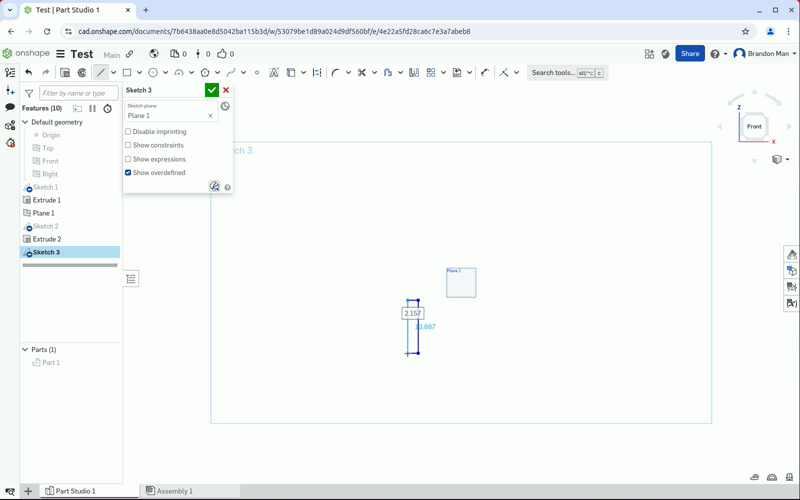
key(esc)
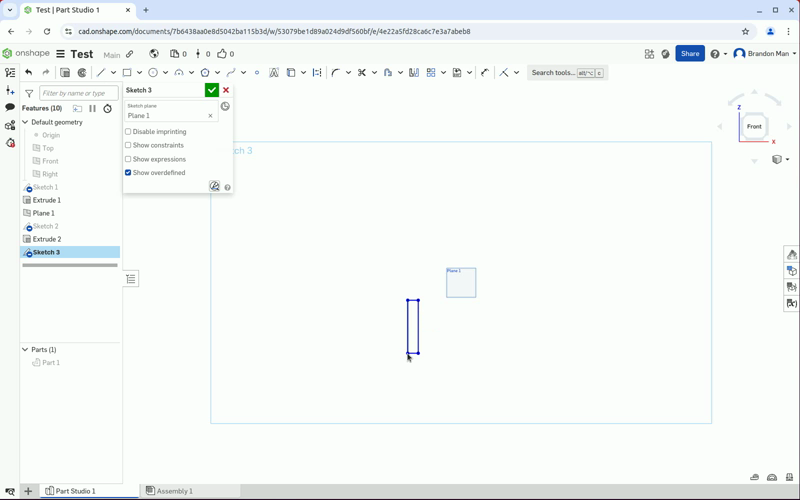
mouse_move(414, 307)
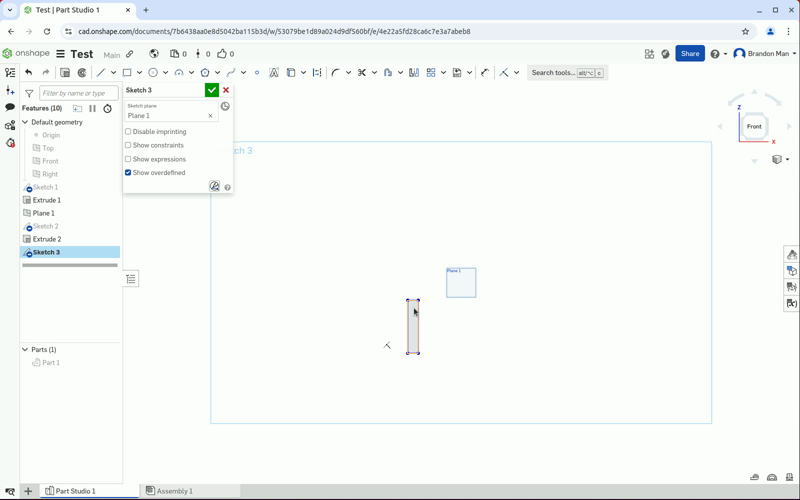
scroll(6)
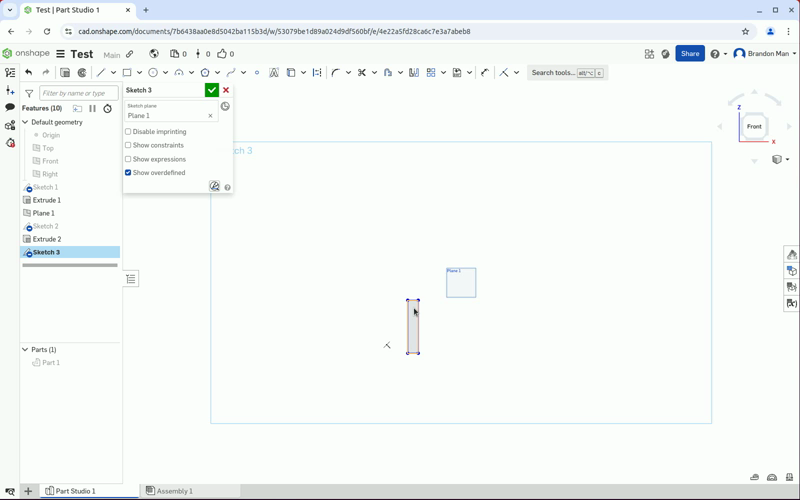
scroll(6)
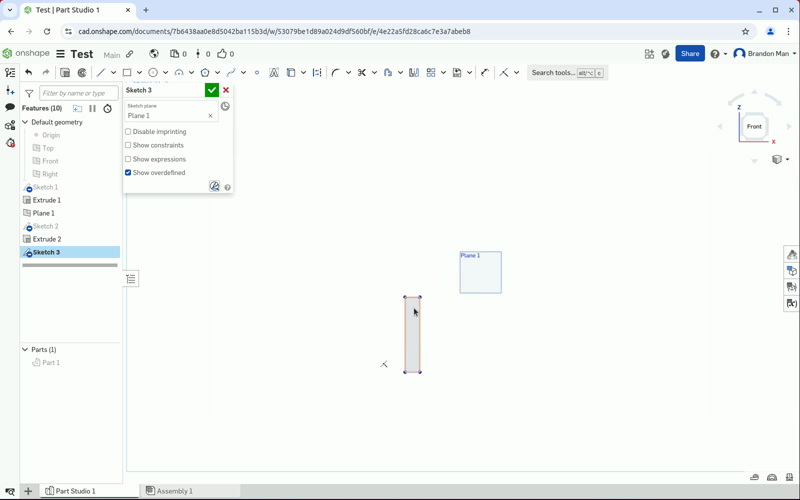
scroll(6)
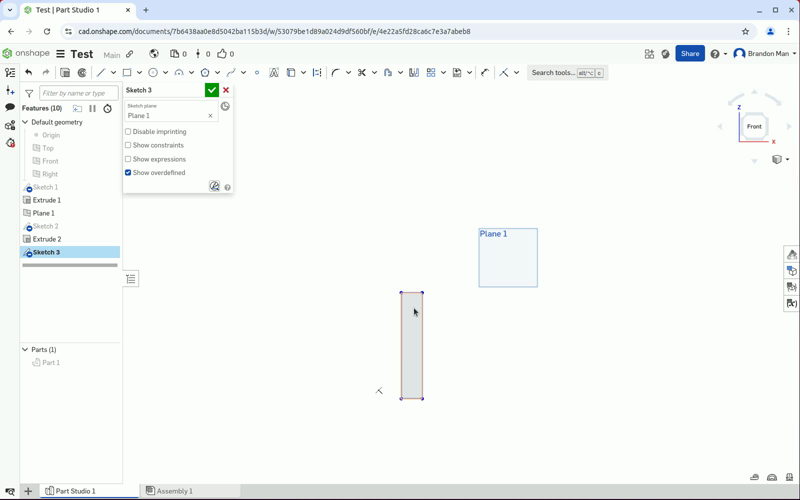
scroll(6)
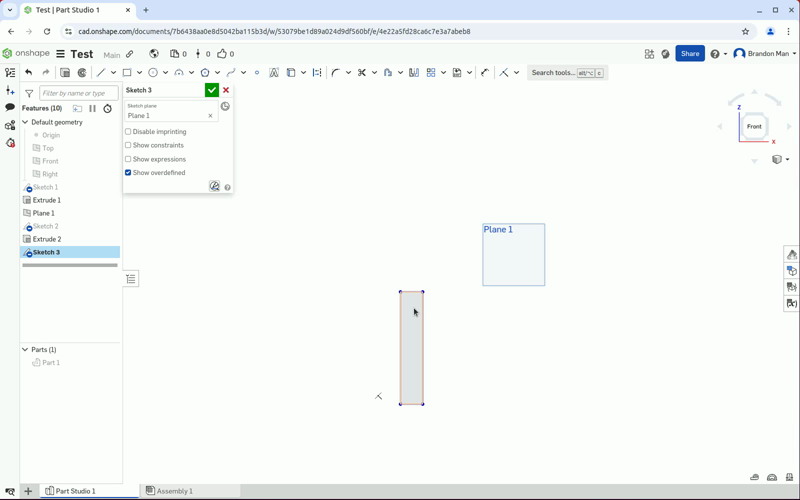
scroll(6)
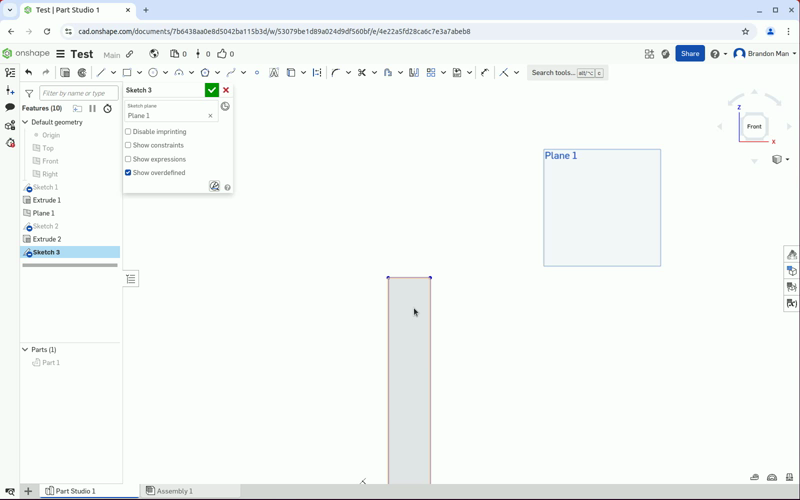
scroll(6)
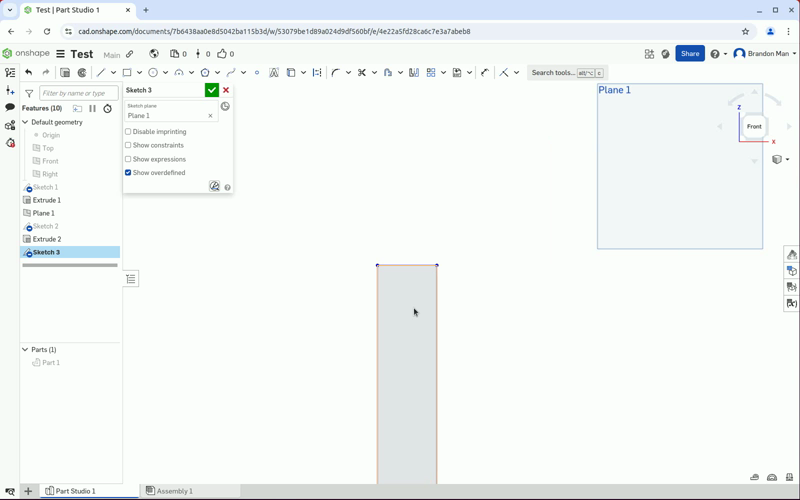
scroll(6)
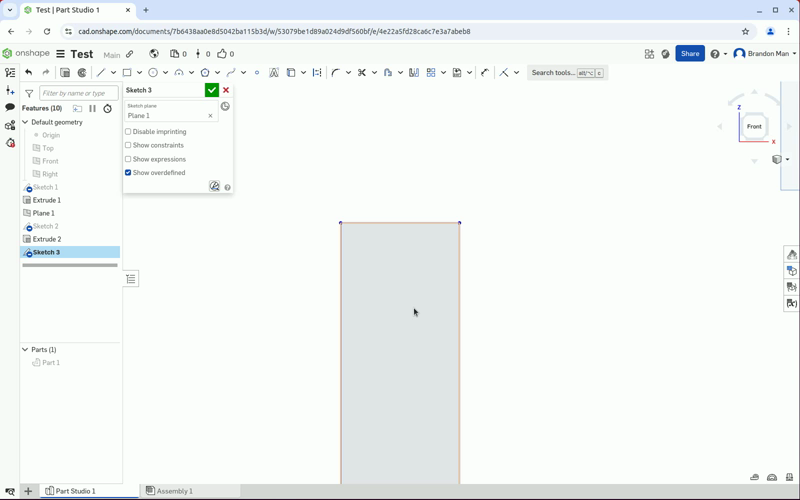
click(414, 307)
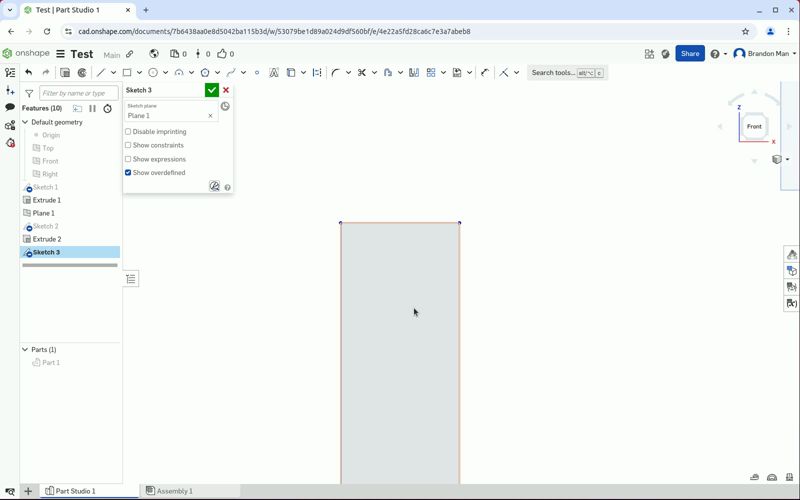
scroll(-6)
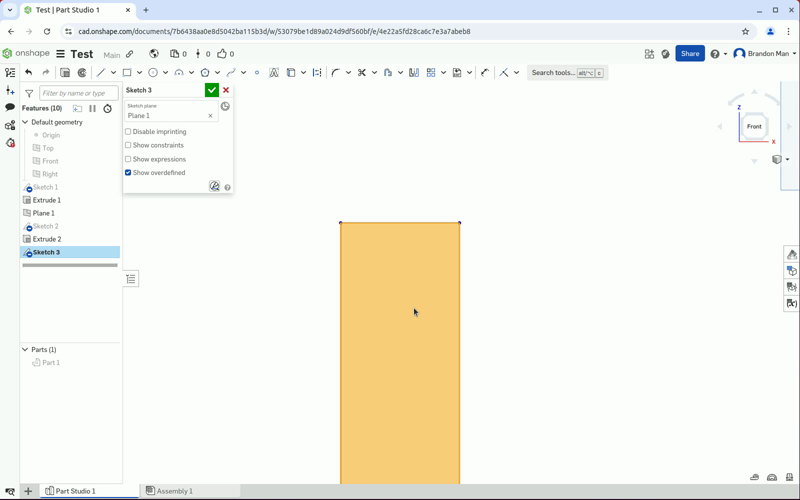
scroll(-6)
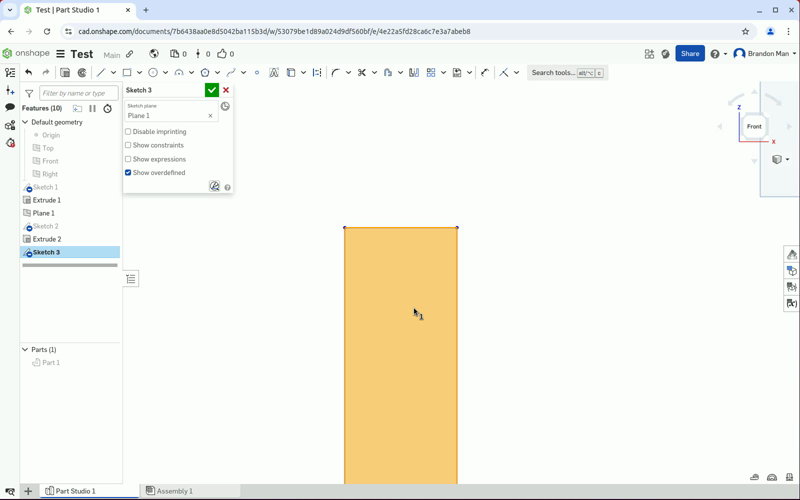
scroll(-6)
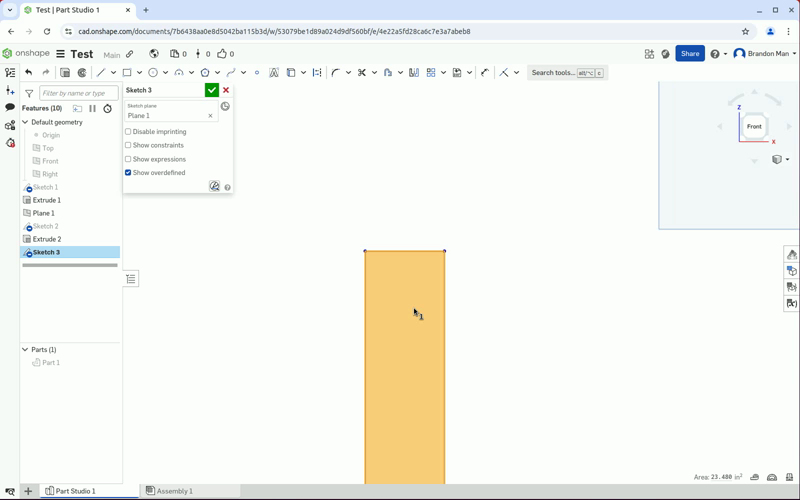
scroll(-6)
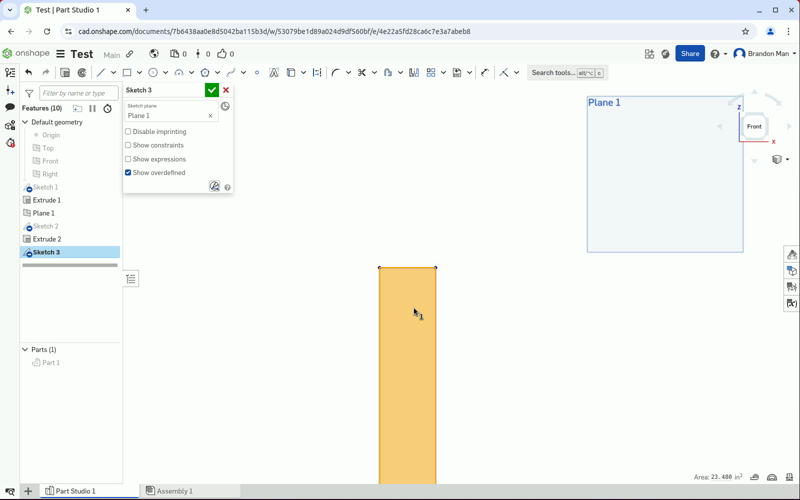
scroll(-6)
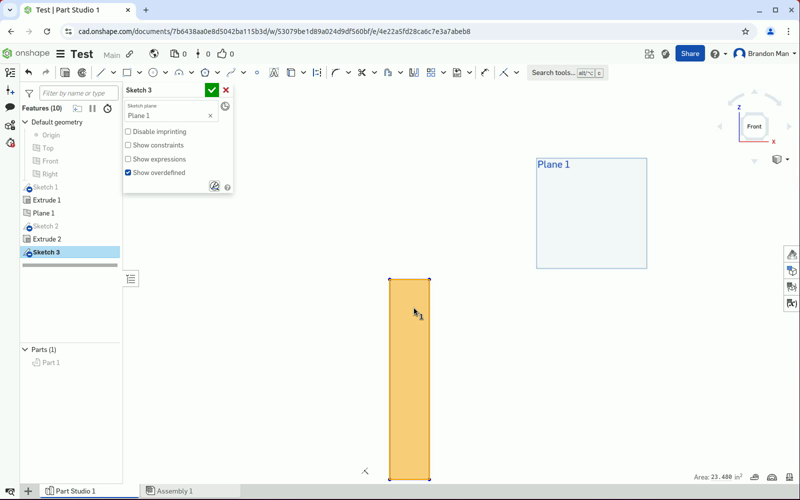
scroll(-6)
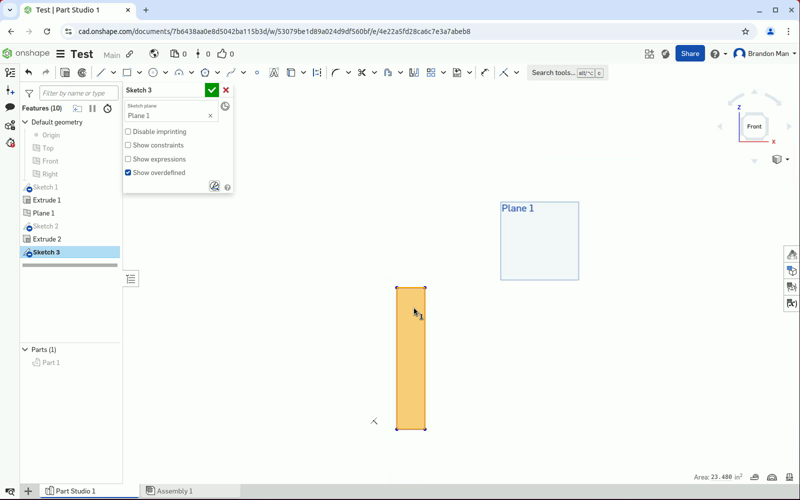
scroll(-6)
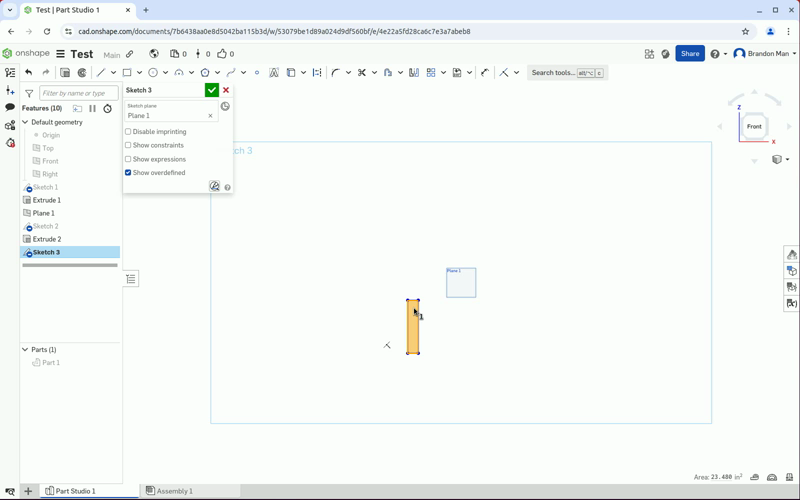
mouse_move(73, 352)
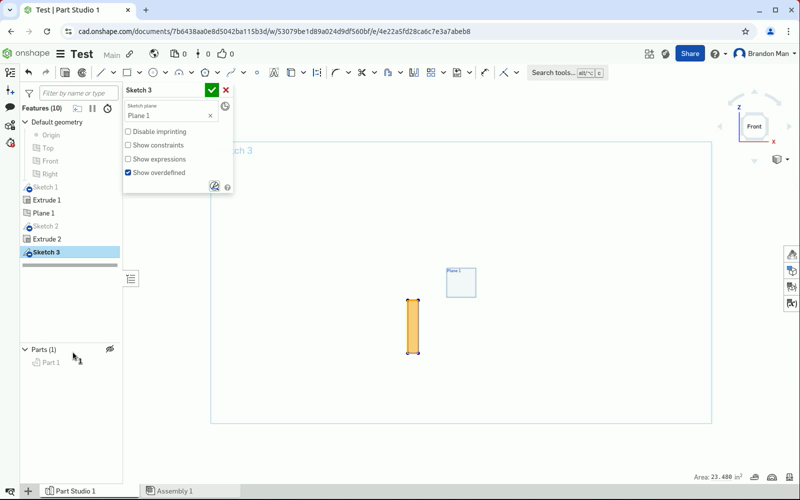
key(shift+y)
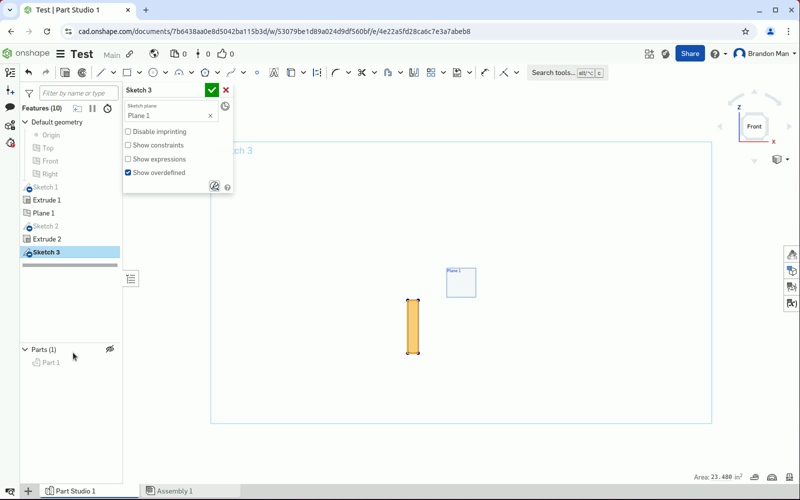
key(shift+e)
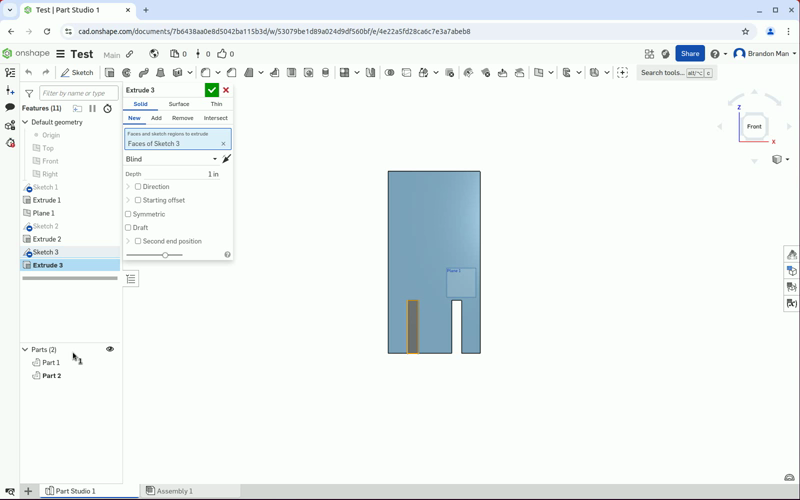
mouse_move(143, 106)
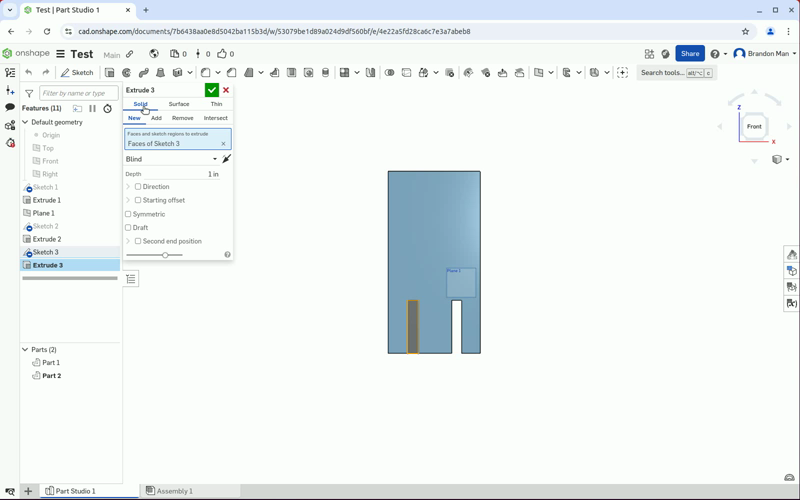
click(143, 106)
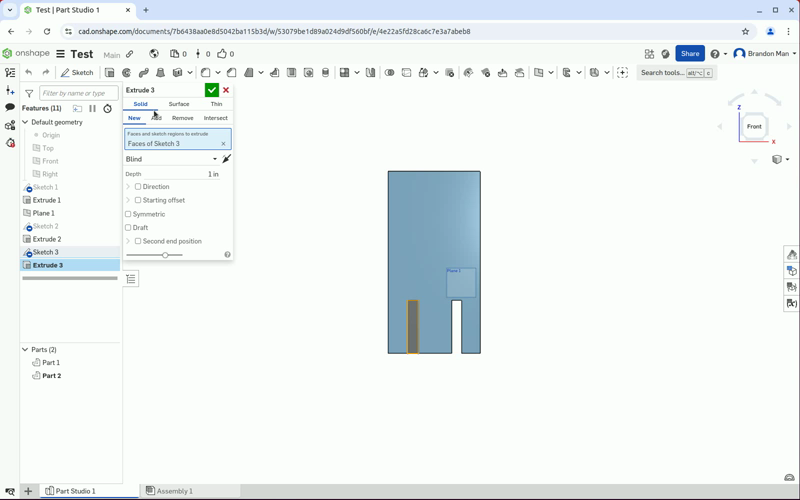
mouse_move(186, 120)
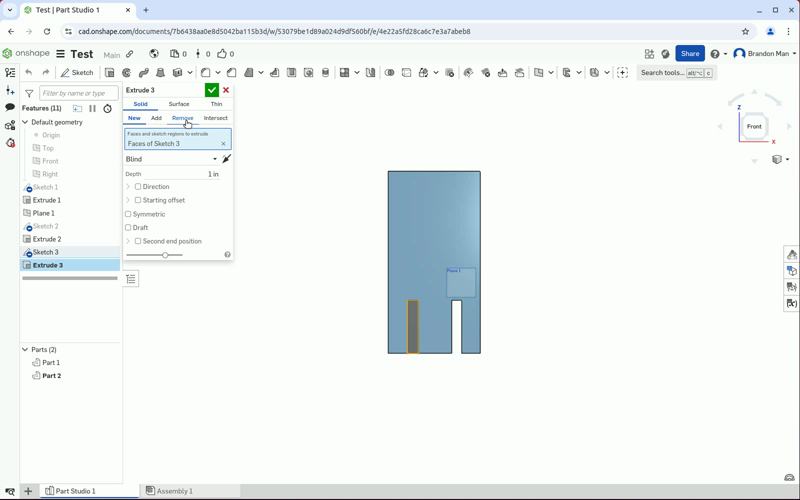
click(186, 120)
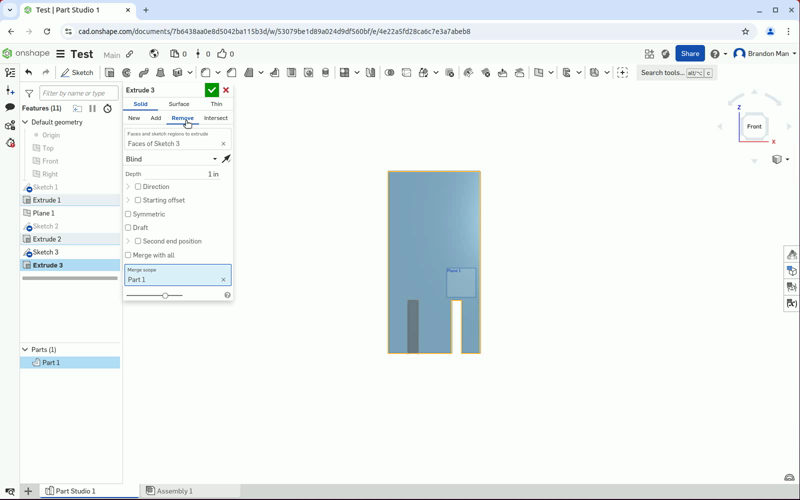
key(tab, 4)
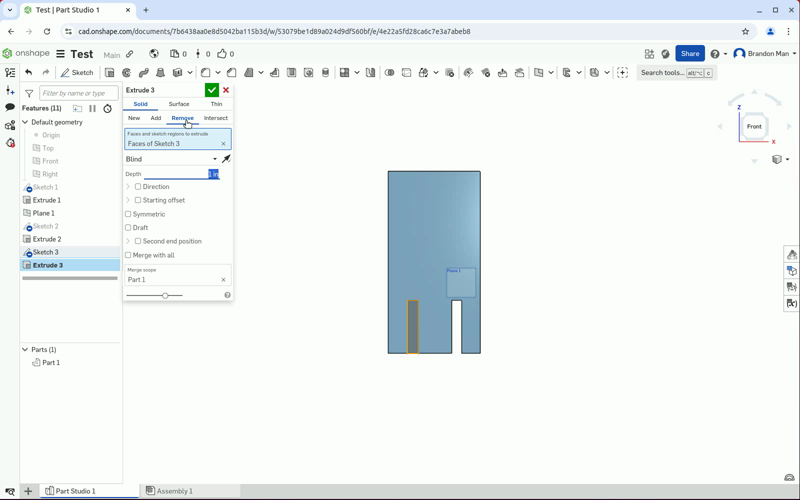
text(8.666)
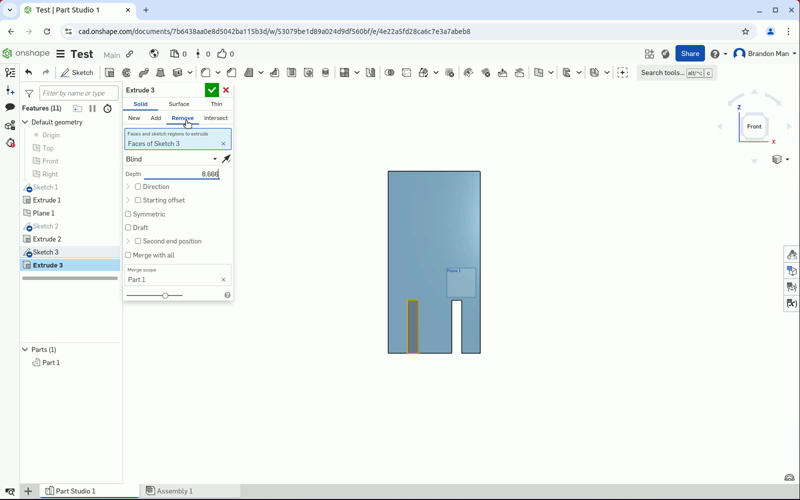
key(tab, 6)
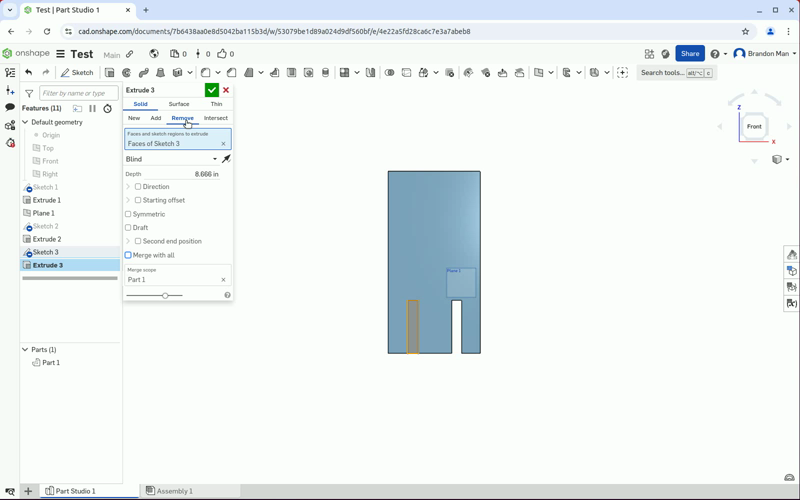
key(space)
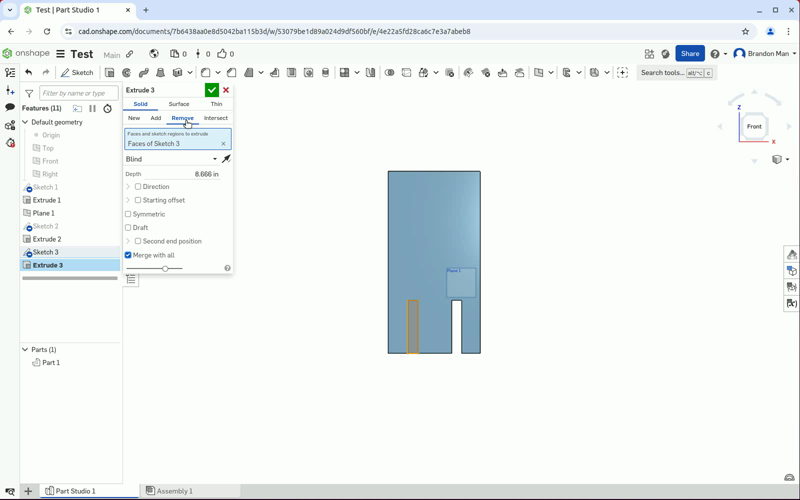
key(enter)
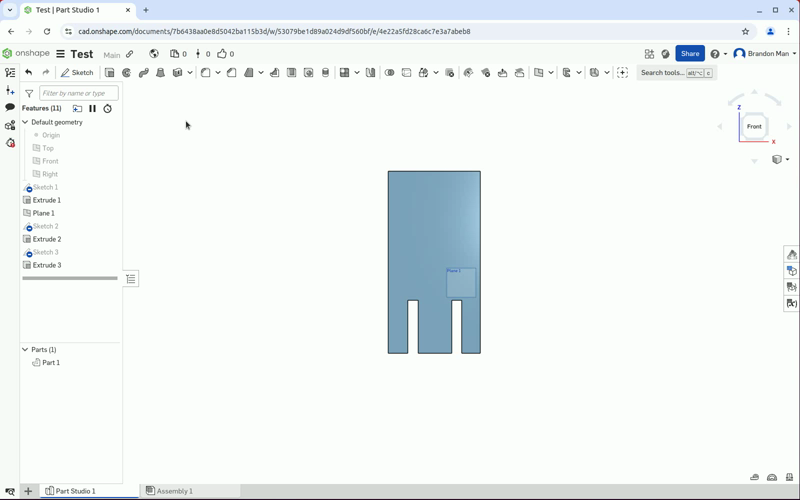
key(shift+h)
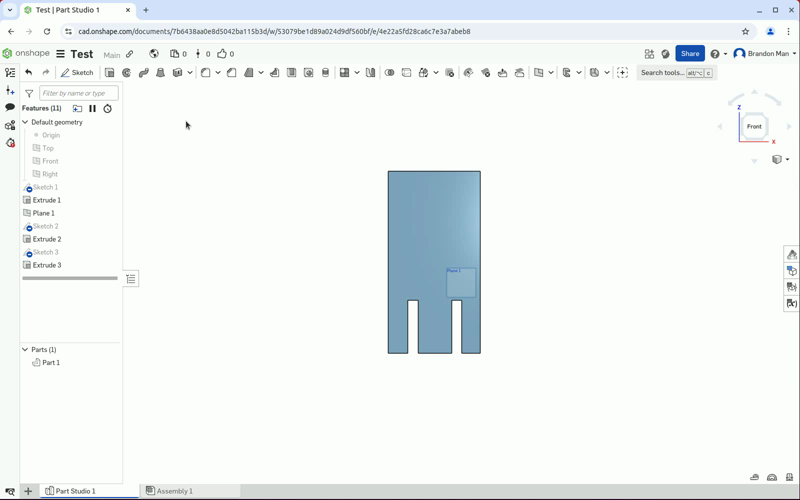
key(shift+h)
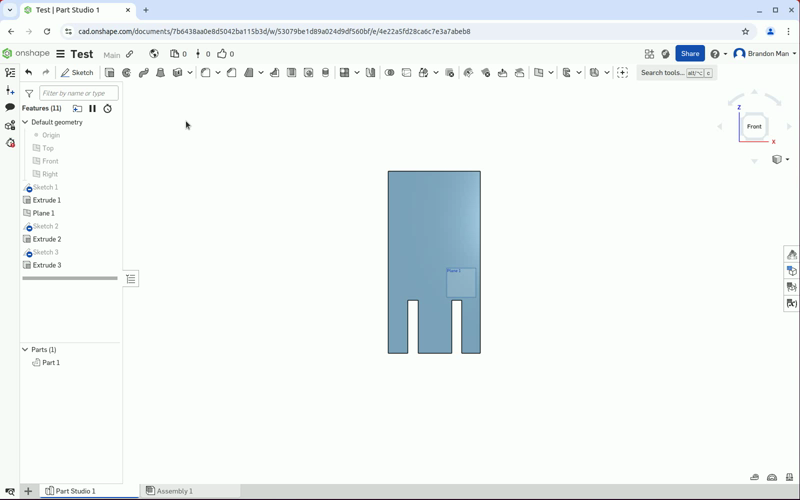
mouse_move(73, 189)
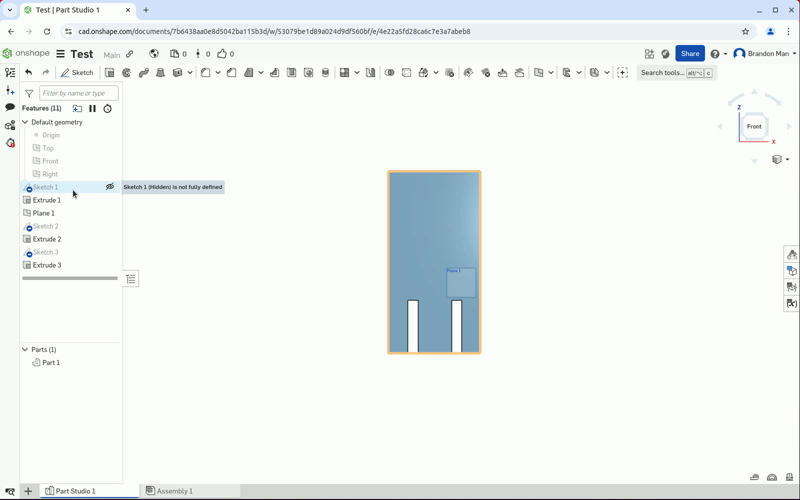
click(73, 189)
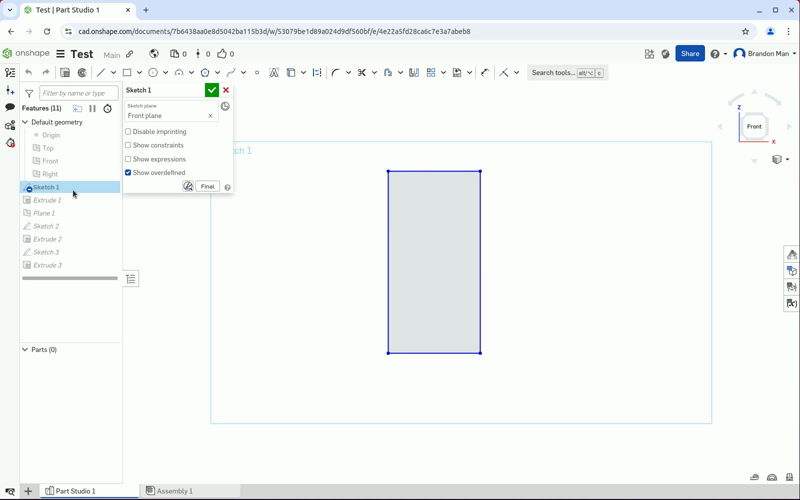
mouse_move(229, 92)
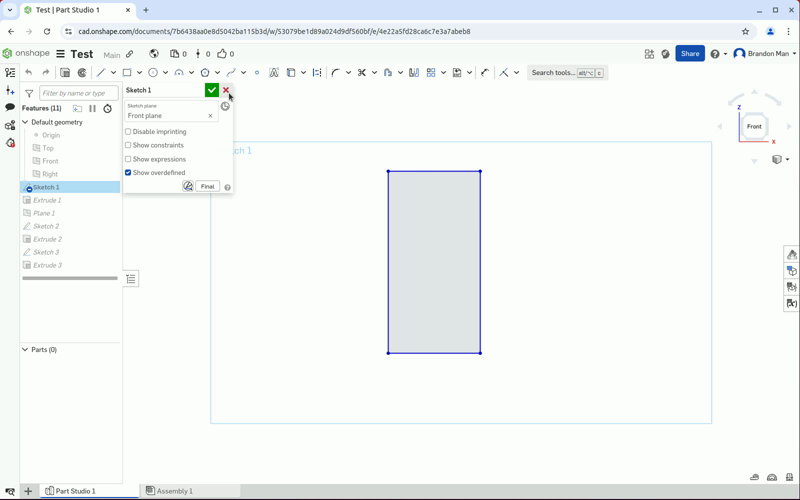
click(229, 92)
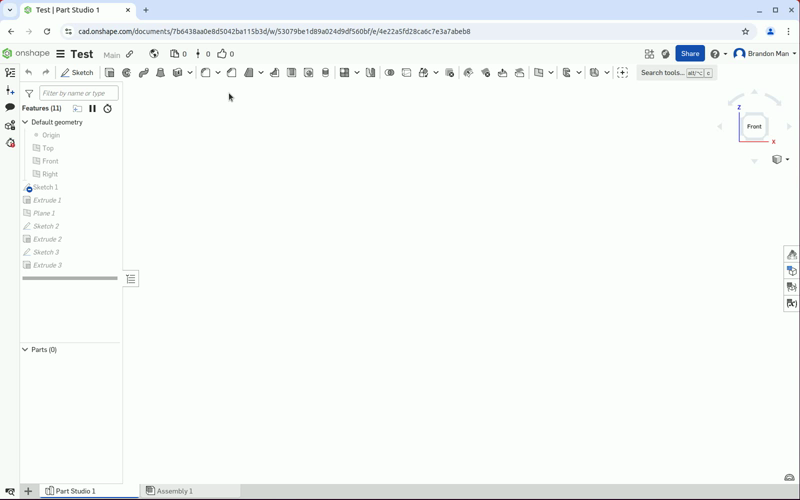
key(shift+s)
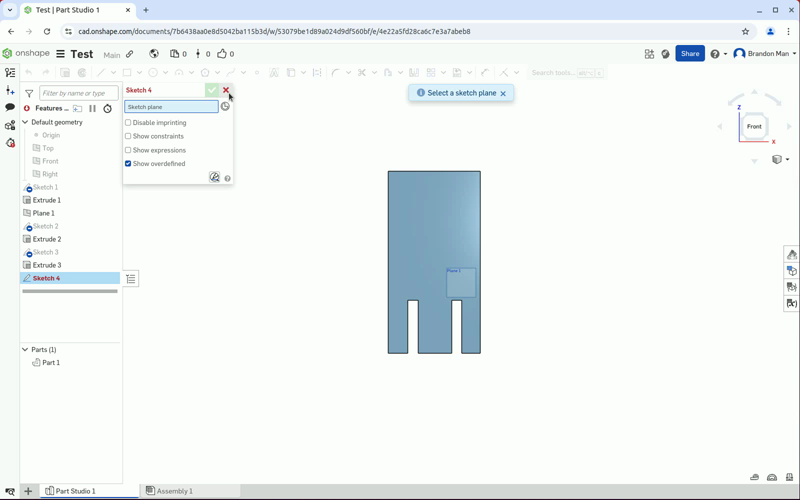
mouse_move(73, 215)
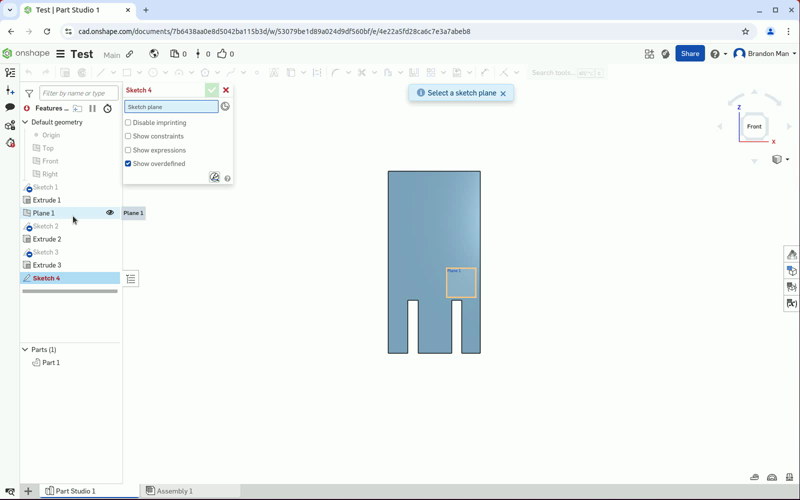
click(73, 215)
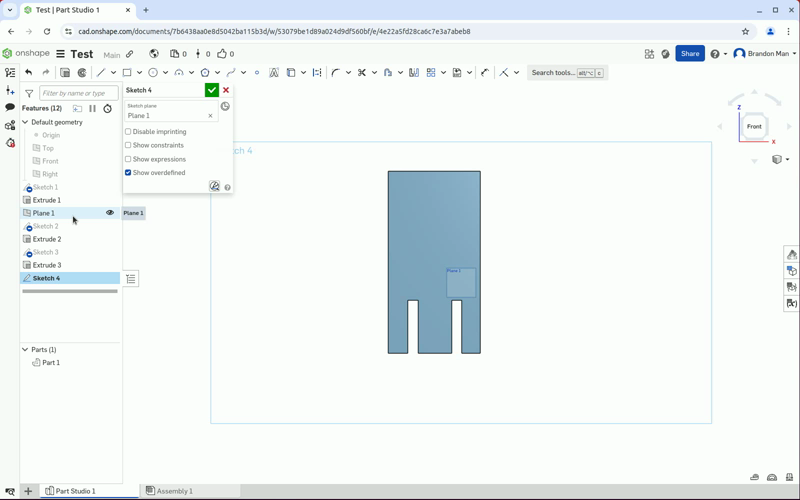
mouse_move(73, 352)
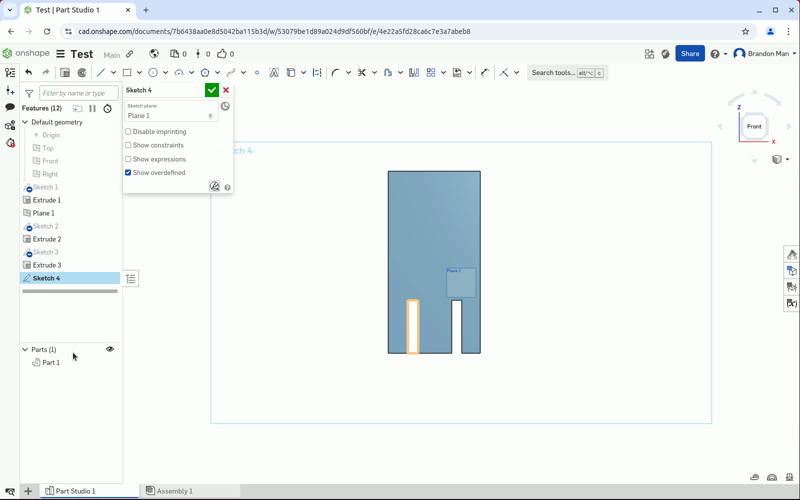
key(y)
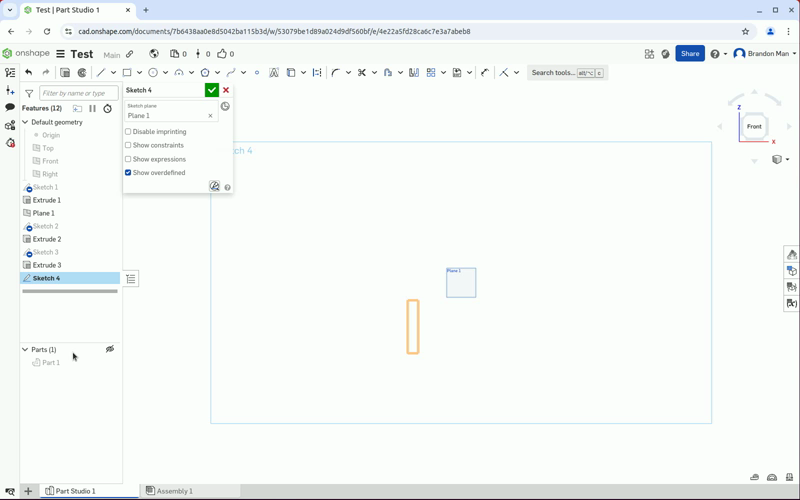
key(l)
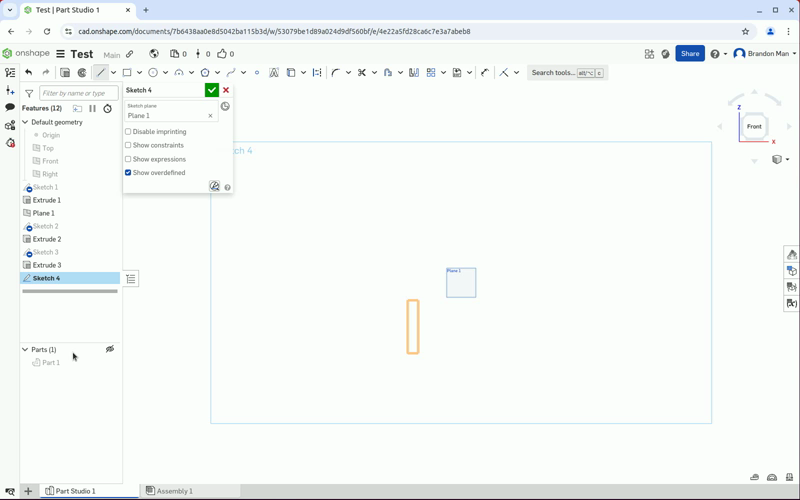
key_down(shift)
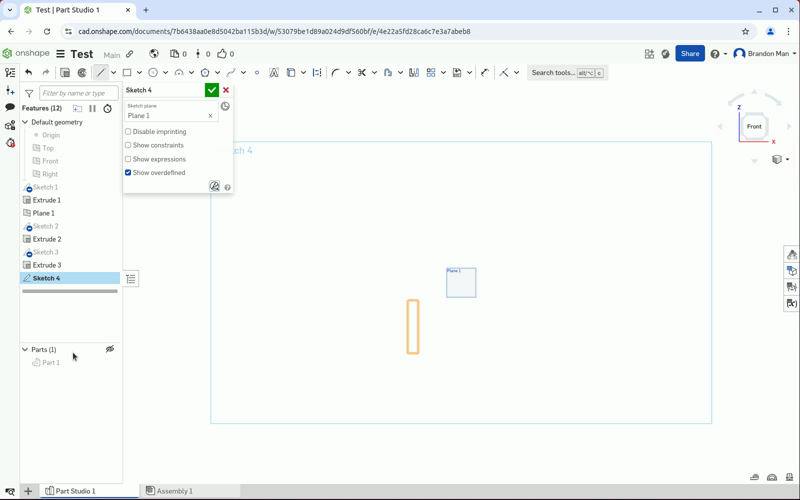
mouse_move(414, 217)
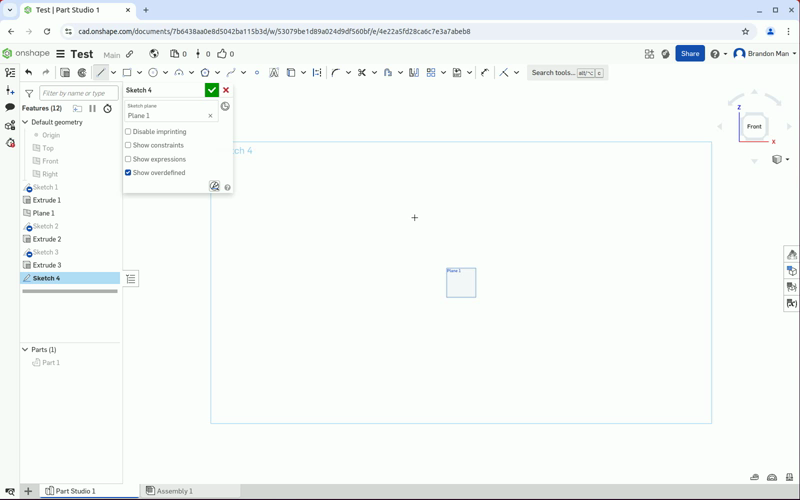
click(414, 217)
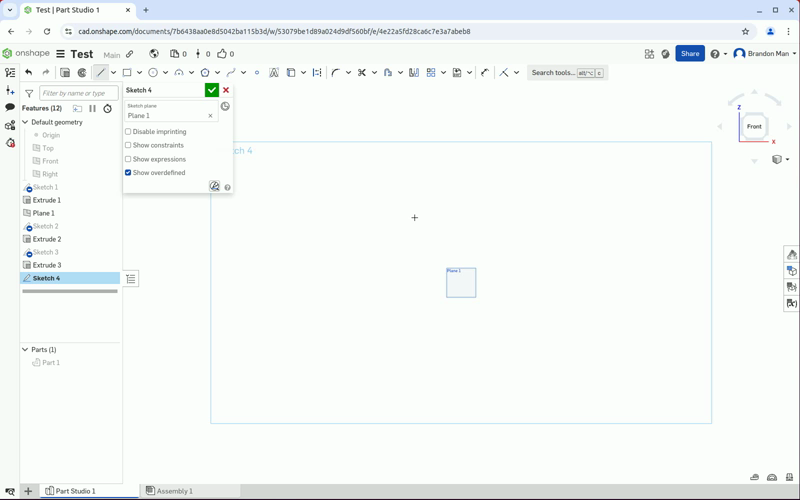
key_up(shift)
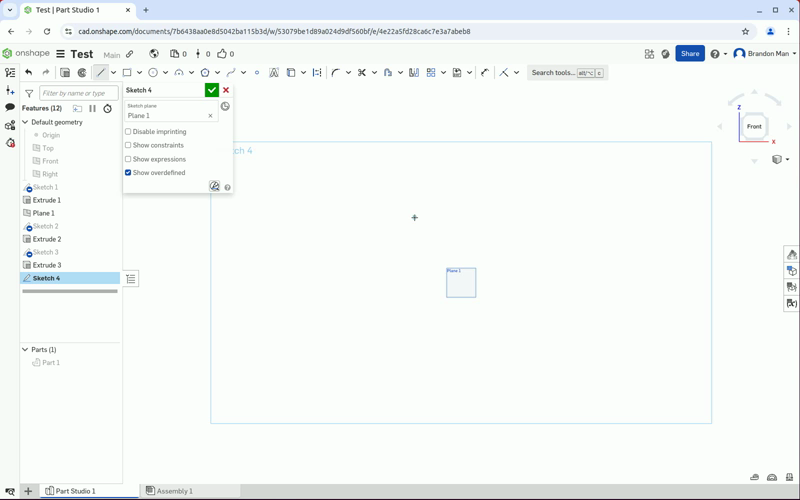
key_down(shift)
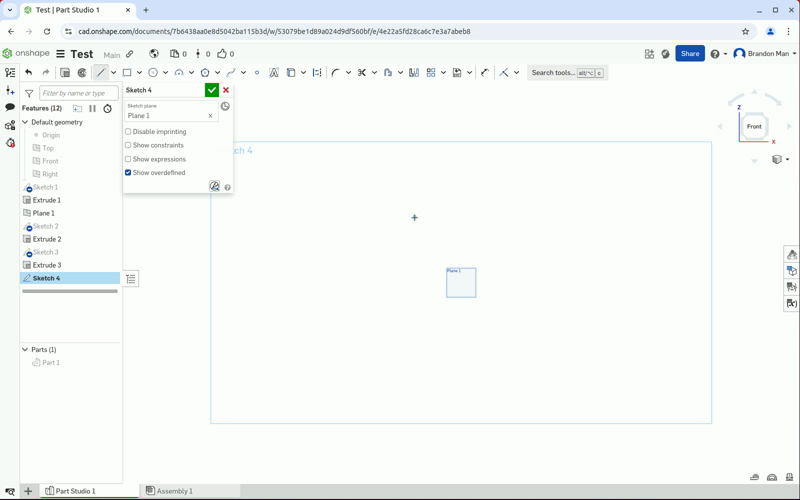
mouse_move(444, 217)
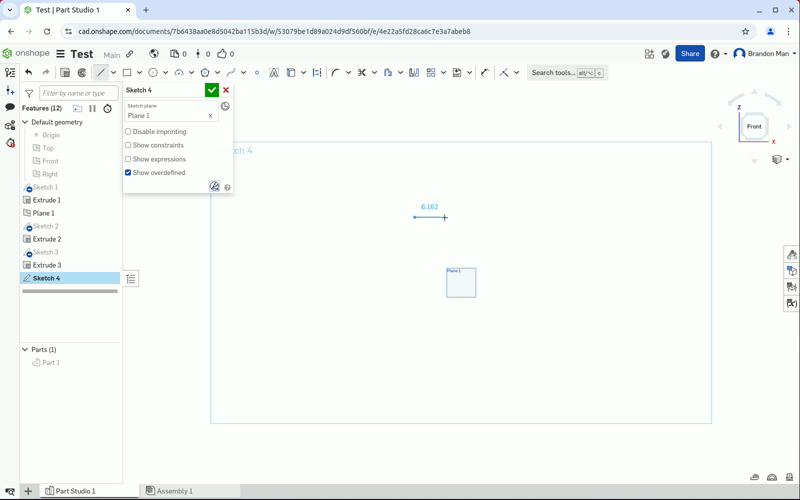
mouse_move(453, 217)
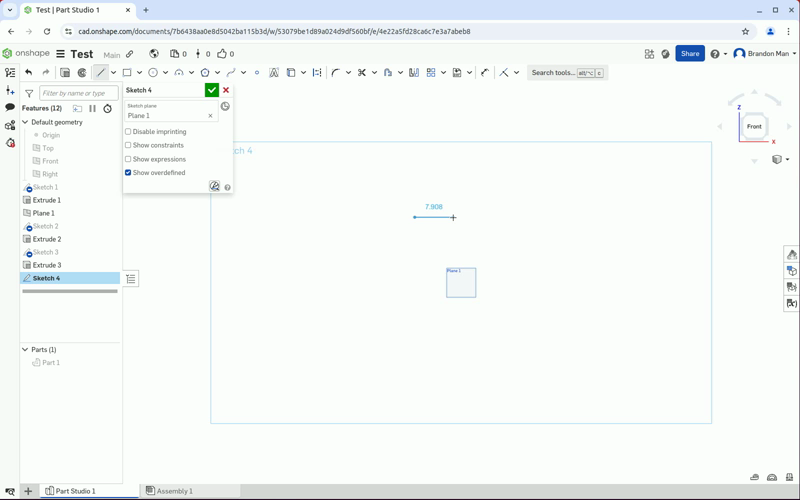
click(453, 217)
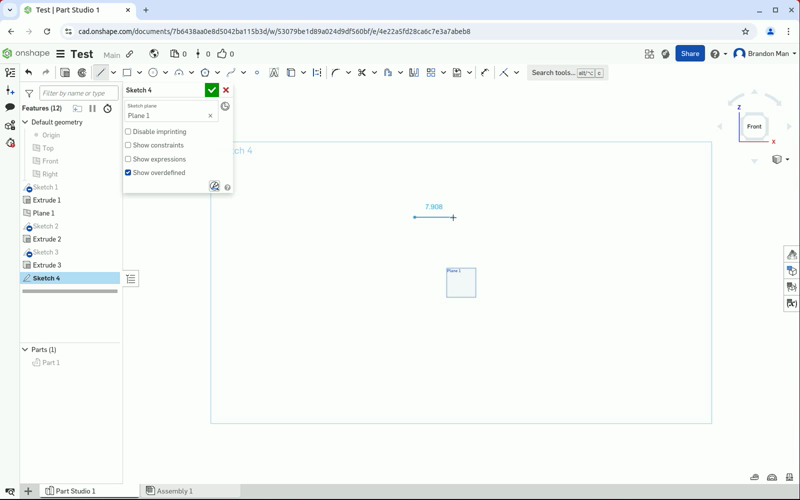
key_up(shift)
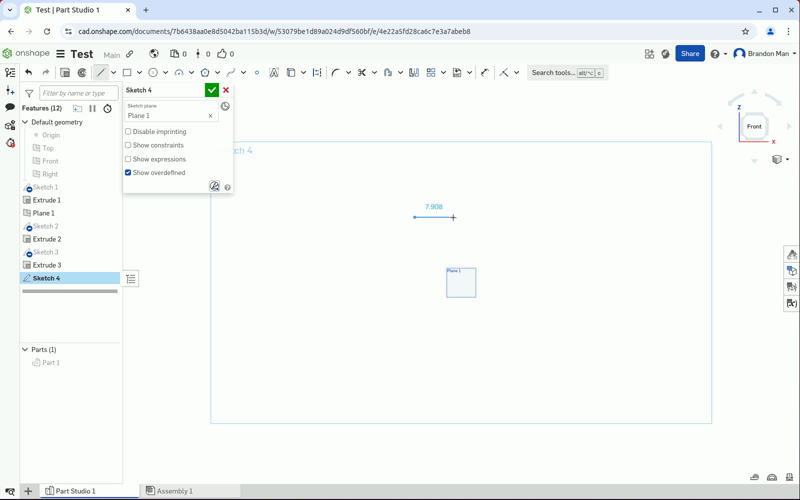
key_down(shift)
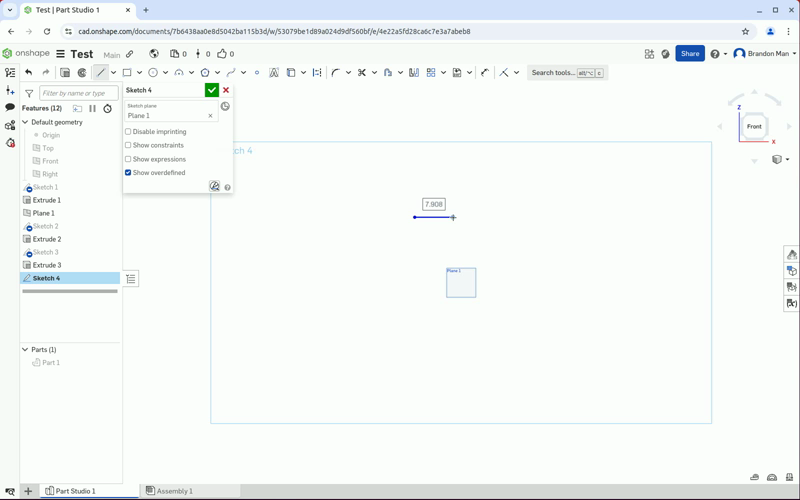
mouse_move(483, 217)
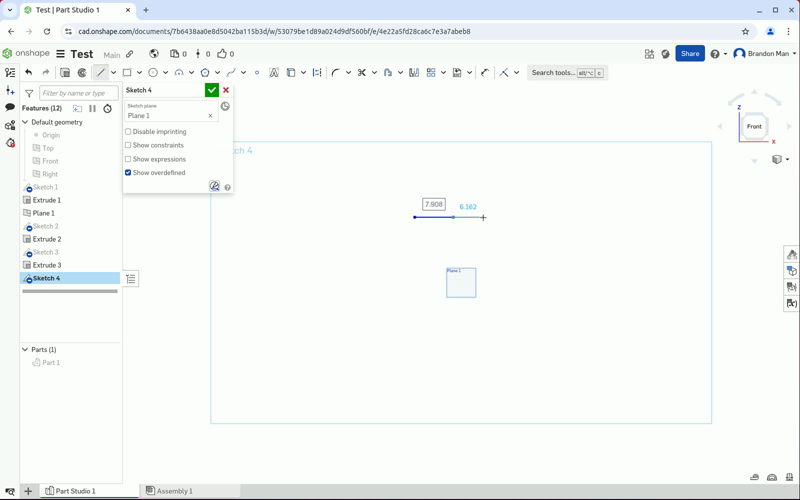
mouse_move(453, 197)
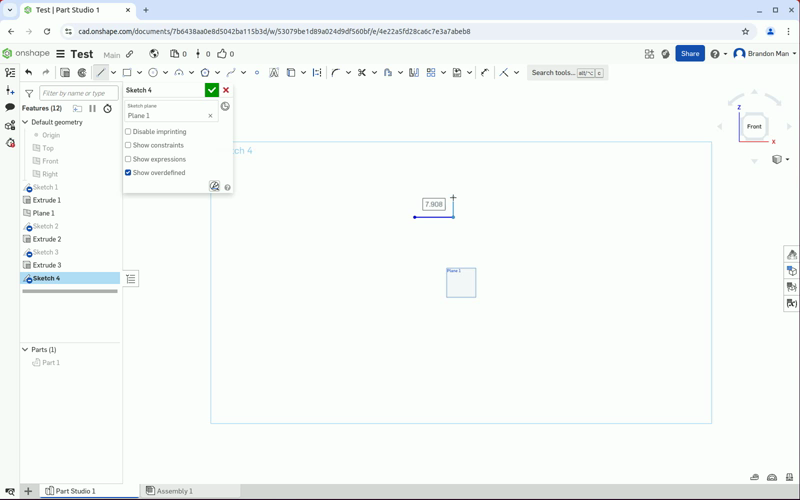
click(453, 197)
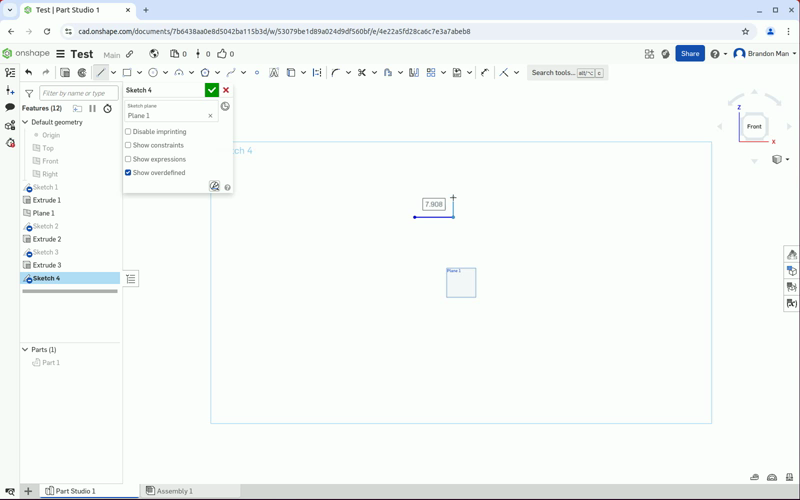
key_up(shift)
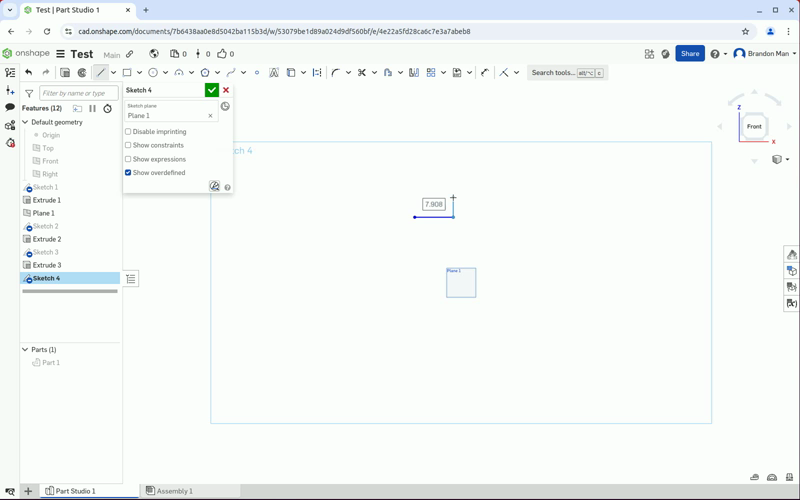
key_down(shift)
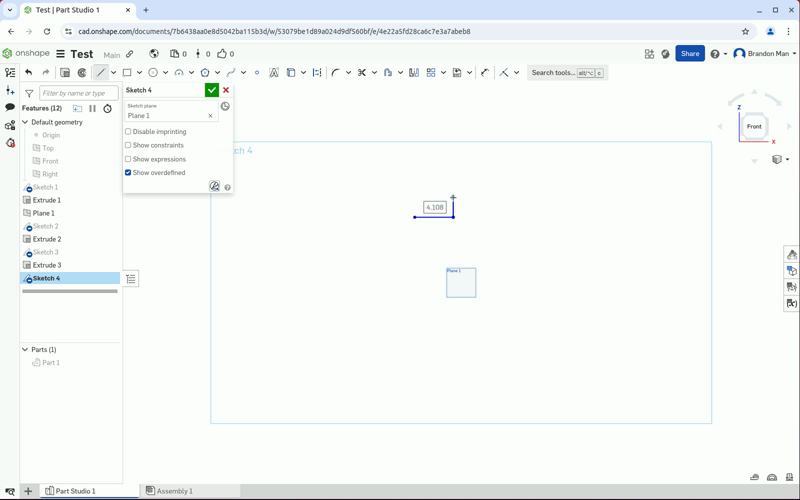
mouse_move(483, 197)
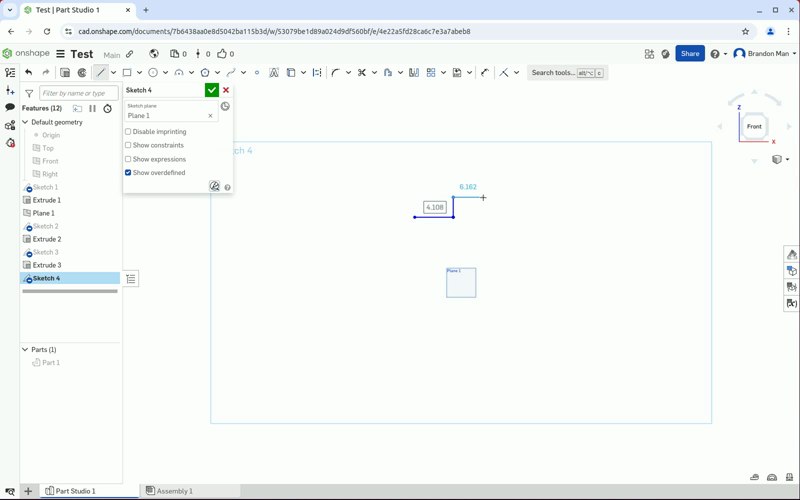
mouse_move(414, 197)
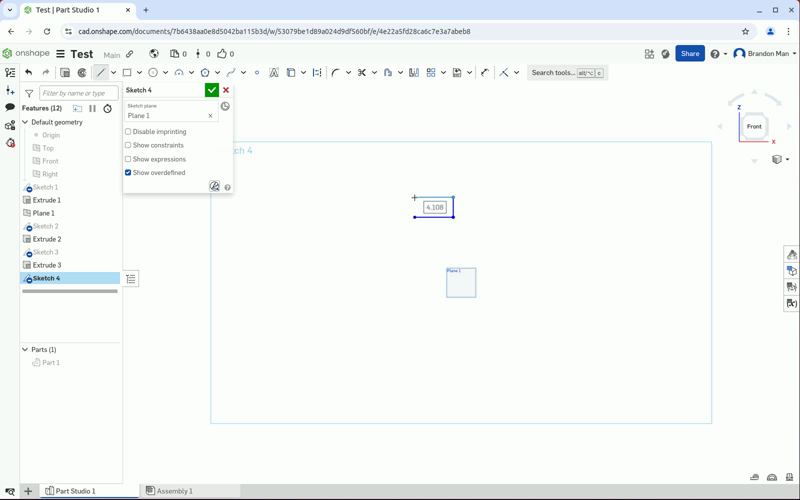
click(414, 197)
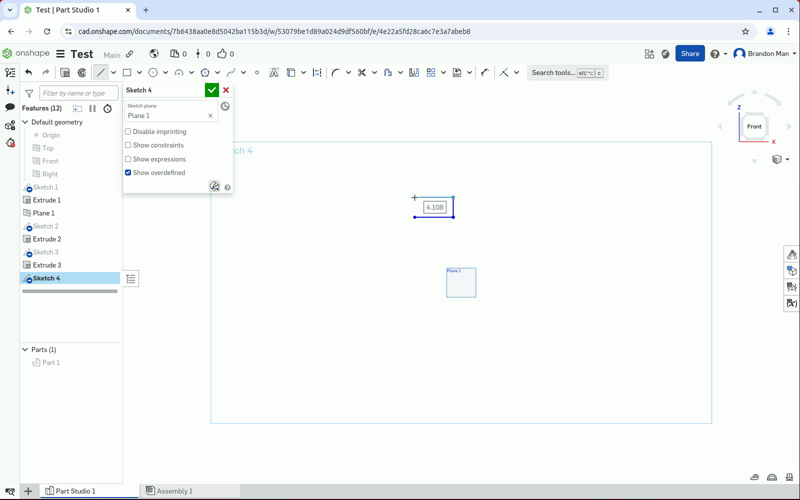
key_up(shift)
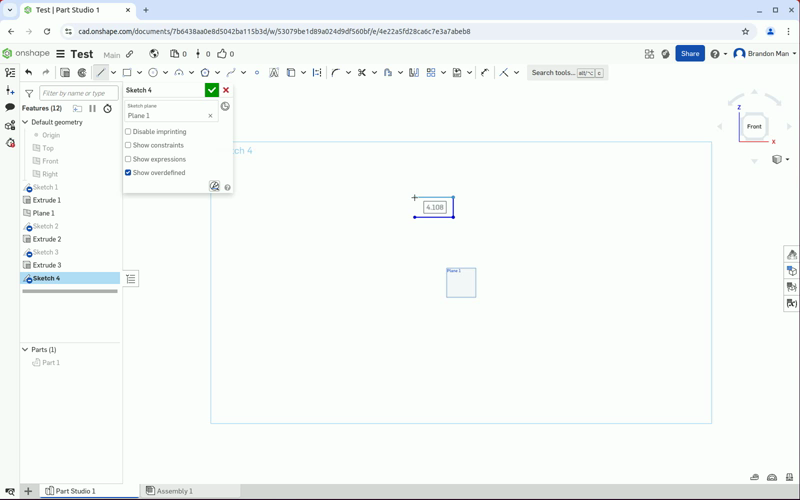
mouse_move(444, 197)
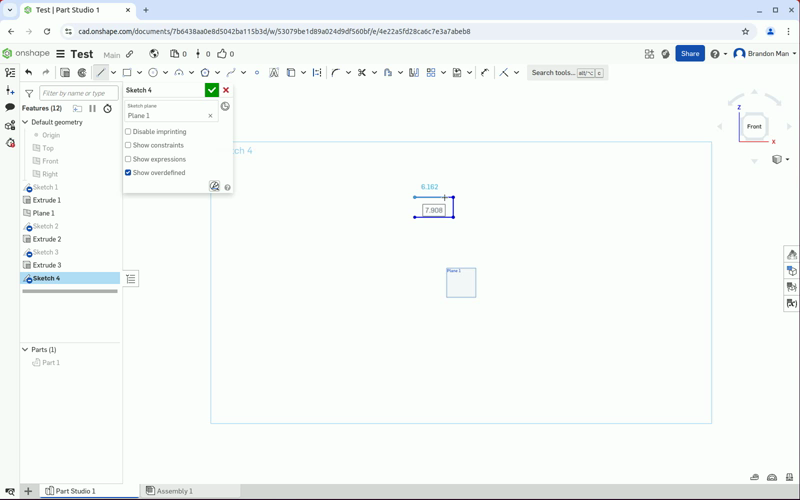
key_down(shift)
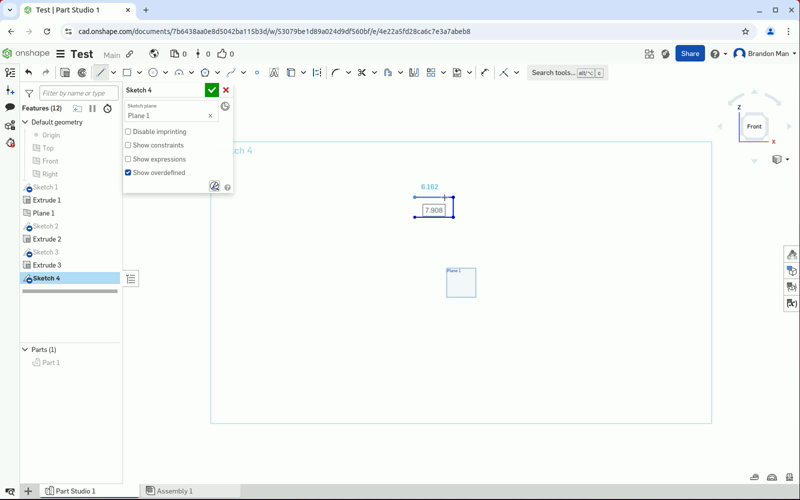
mouse_move(414, 217)
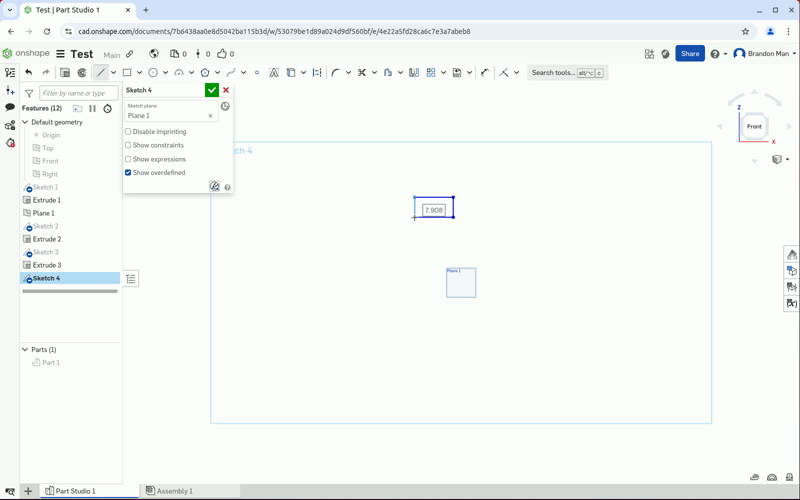
key_up(shift)
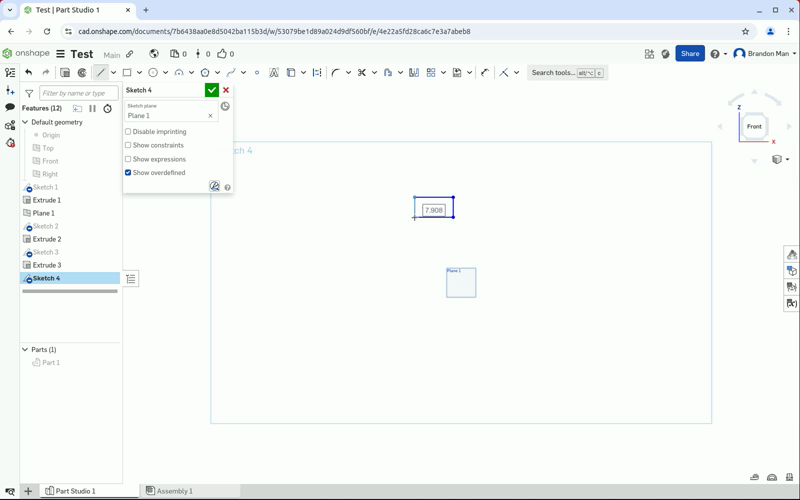
click(414, 217)
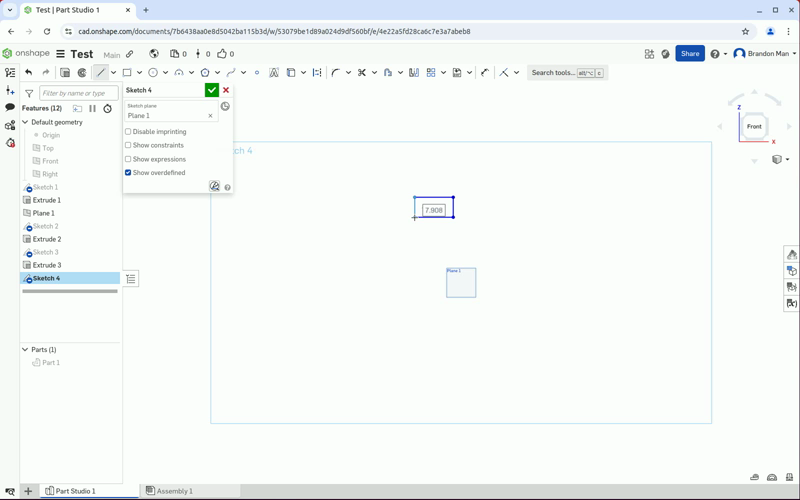
key(esc)
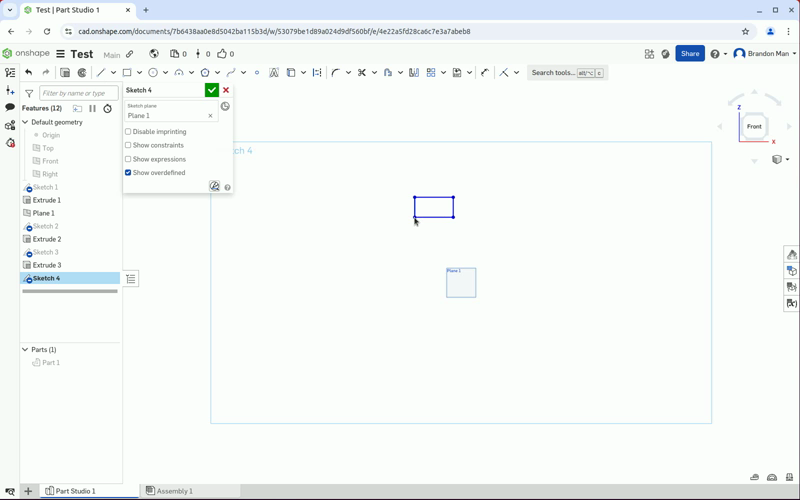
mouse_move(446, 202)
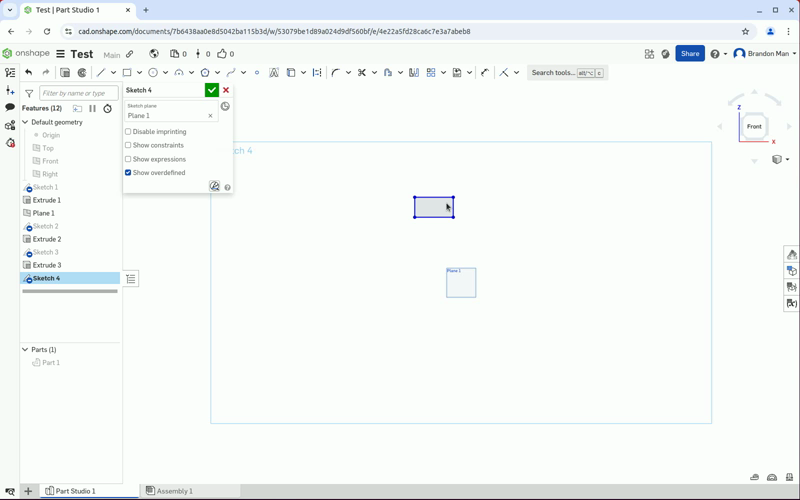
scroll(6)
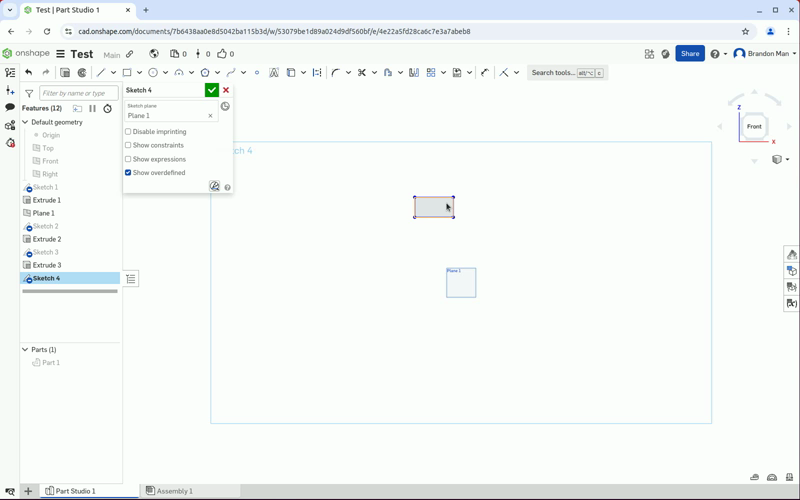
scroll(6)
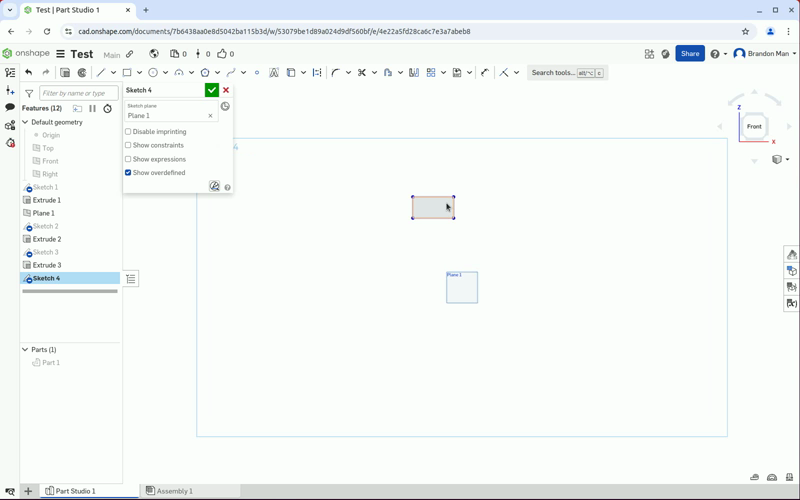
scroll(6)
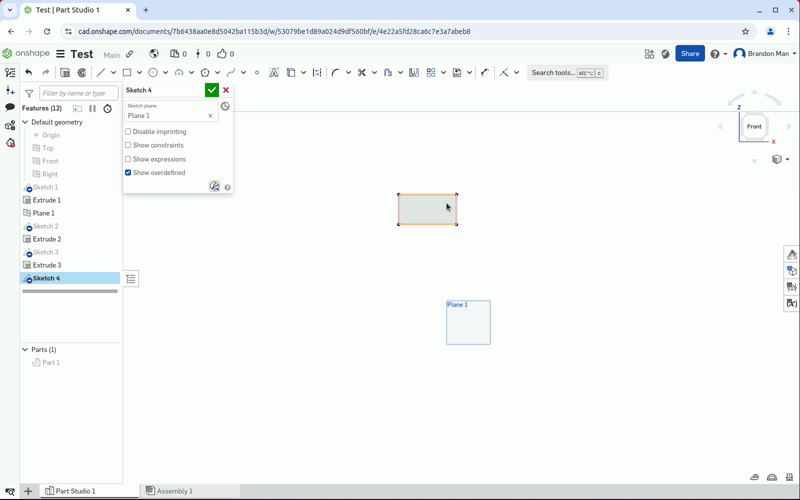
scroll(6)
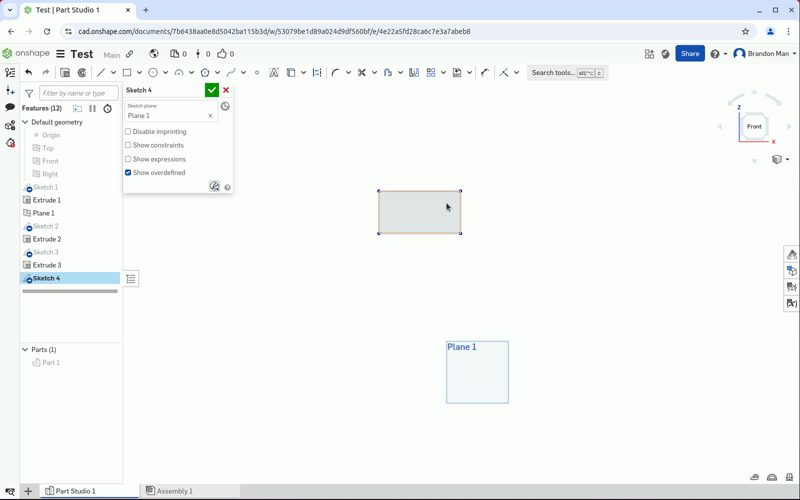
scroll(6)
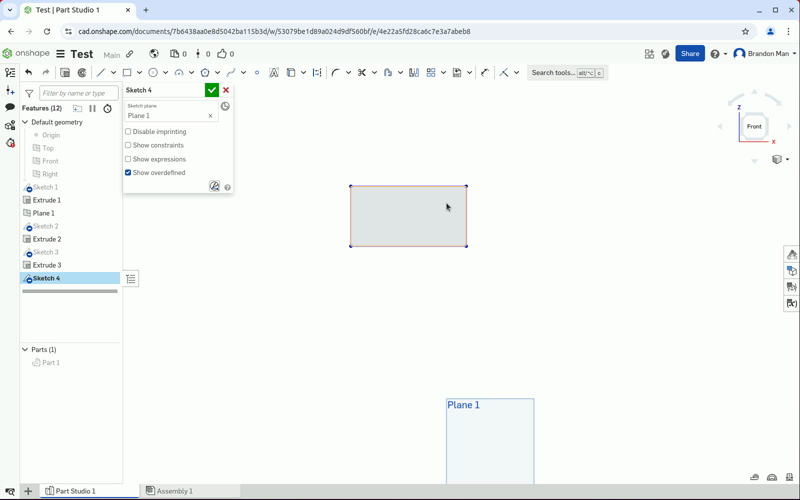
scroll(6)
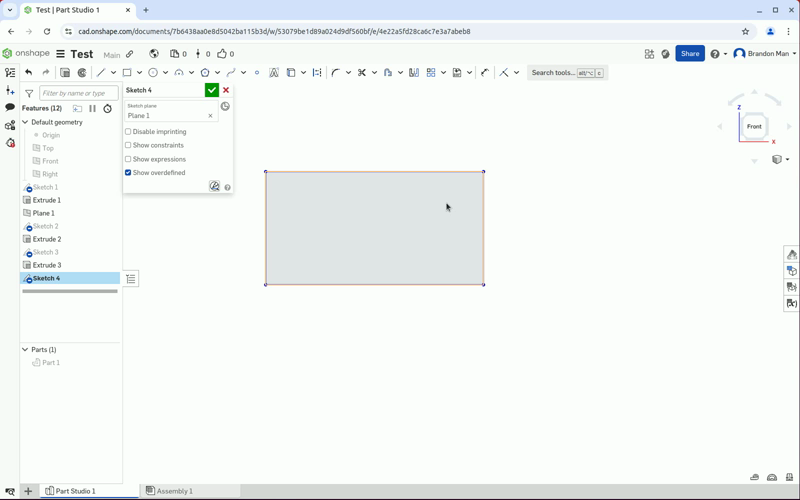
scroll(6)
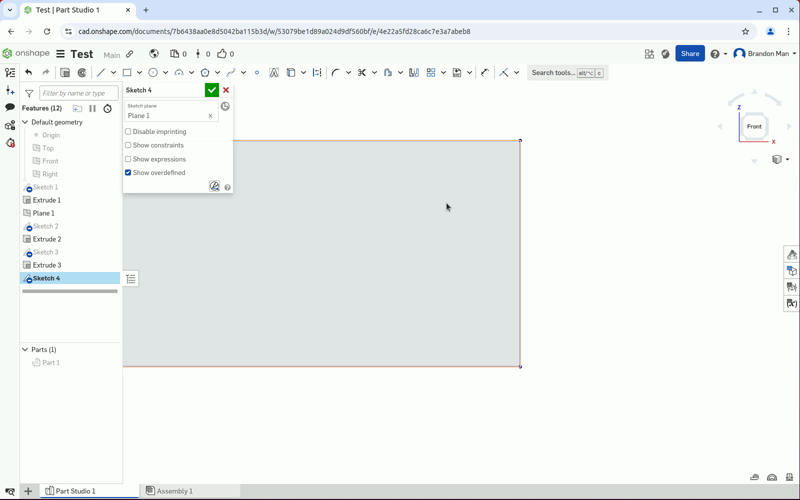
click(446, 202)
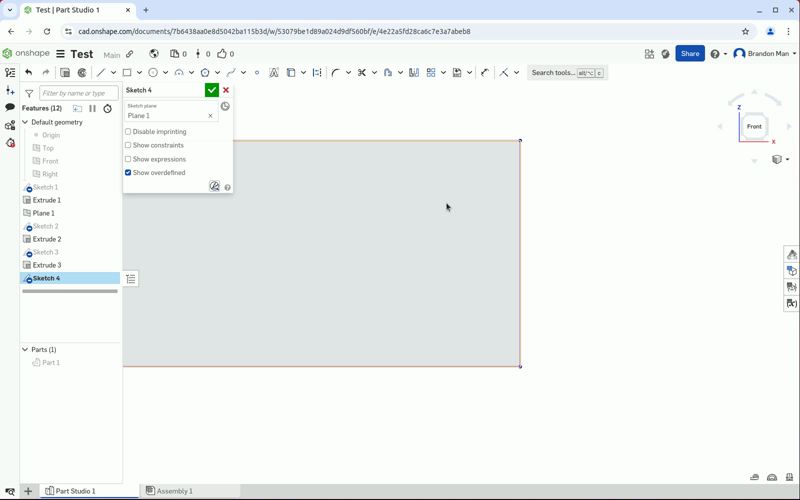
scroll(-6)
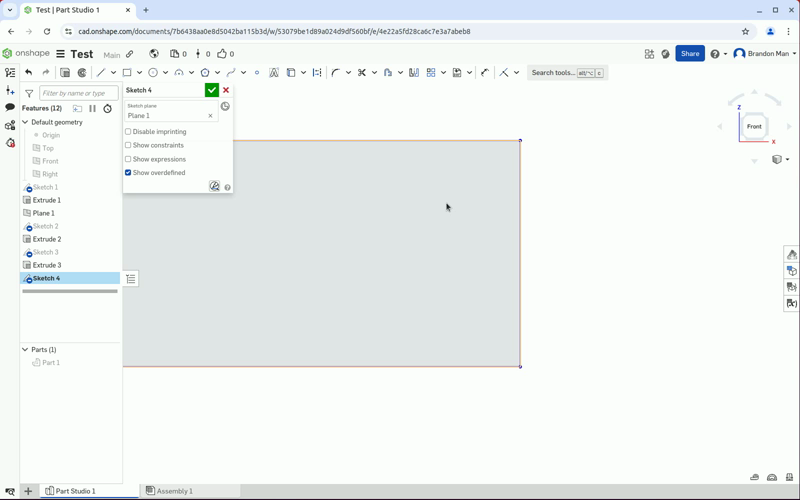
scroll(-6)
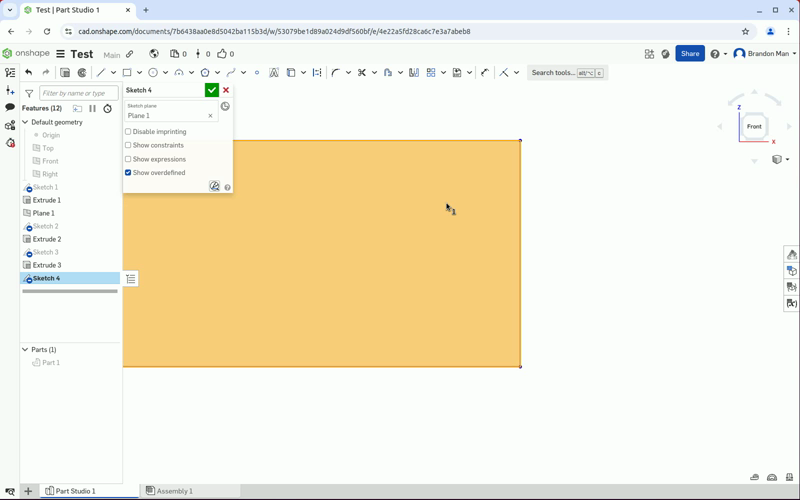
scroll(-6)
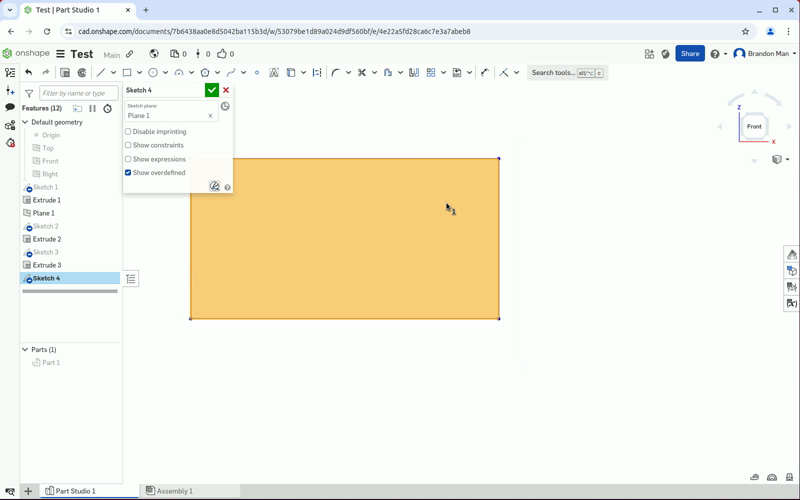
scroll(-6)
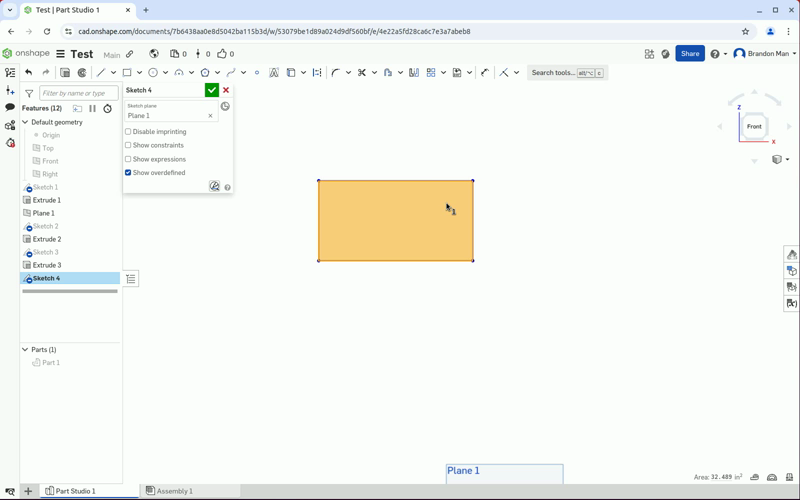
scroll(-6)
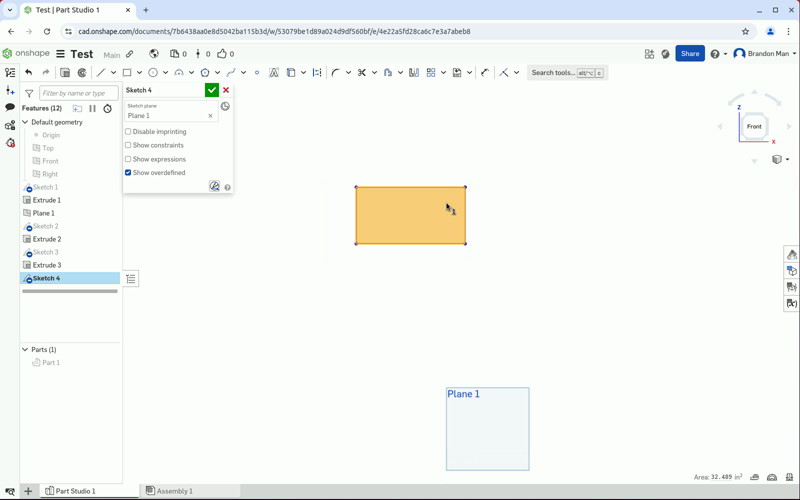
scroll(-6)
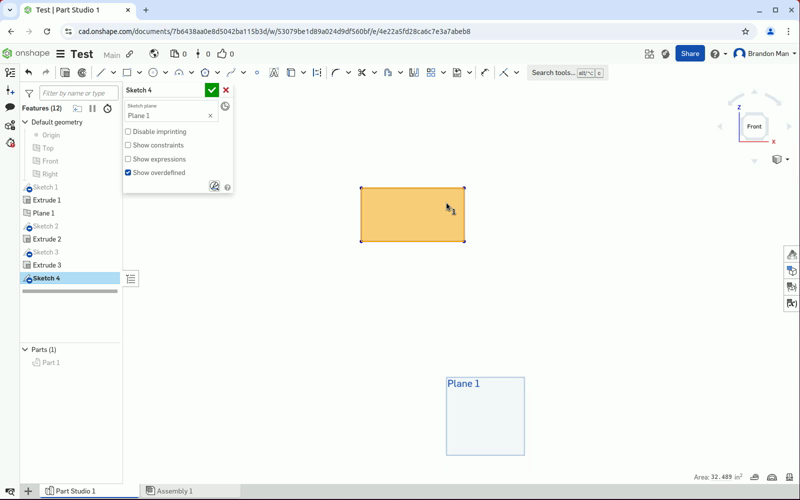
scroll(-6)
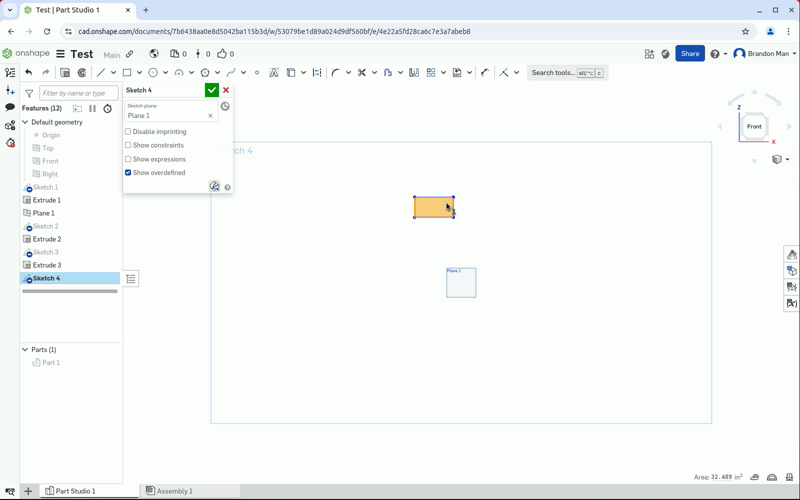
mouse_move(73, 352)
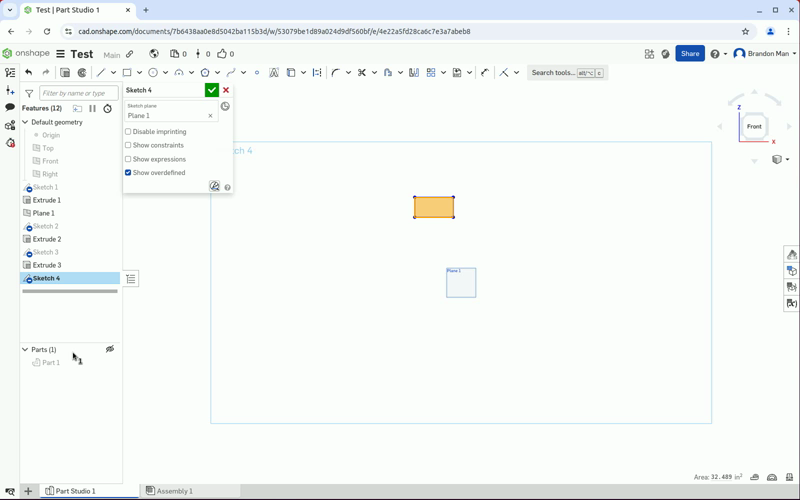
key(shift+y)
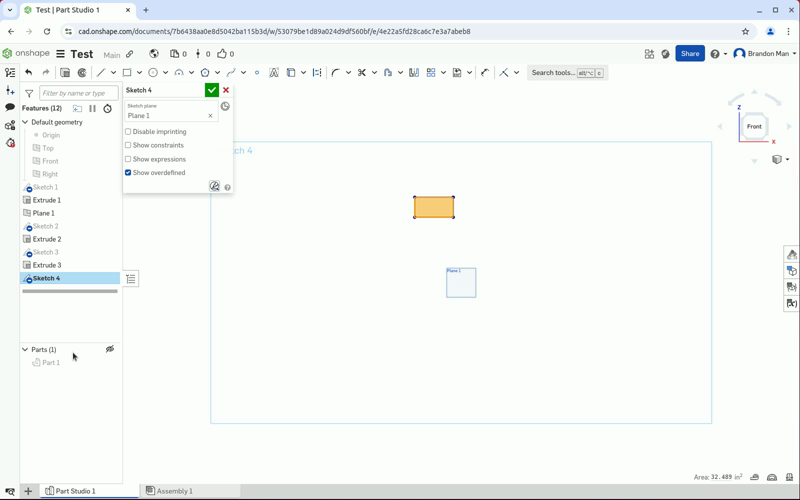
key(shift+e)
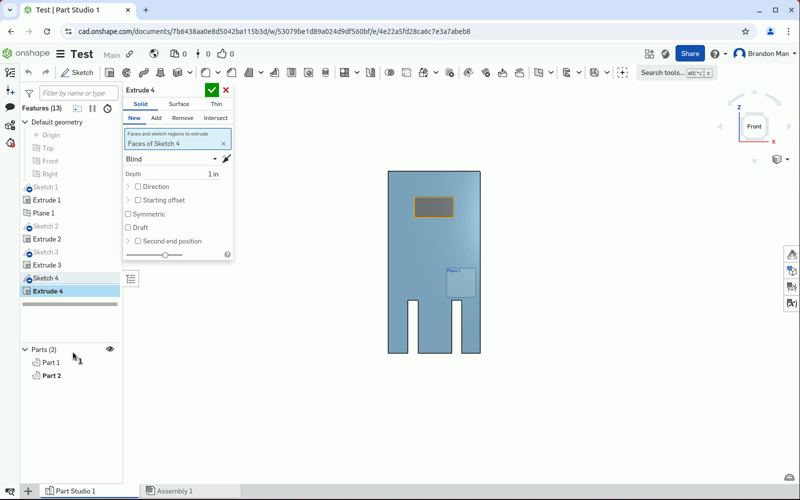
mouse_move(143, 106)
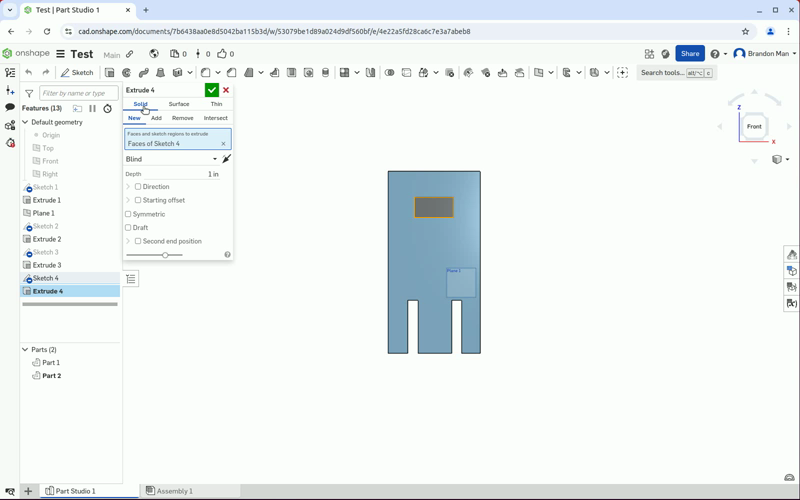
click(143, 106)
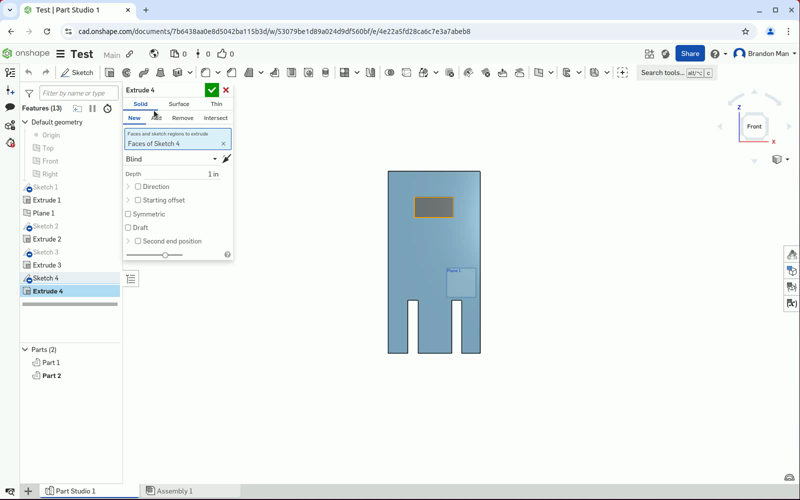
mouse_move(186, 120)
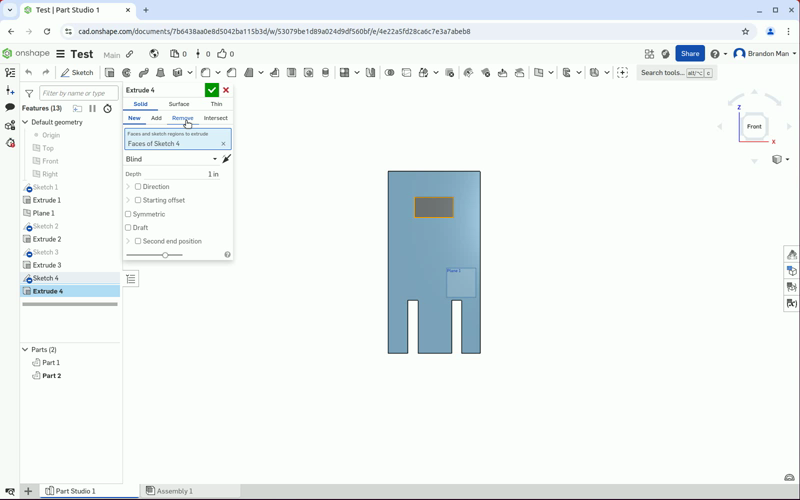
click(186, 120)
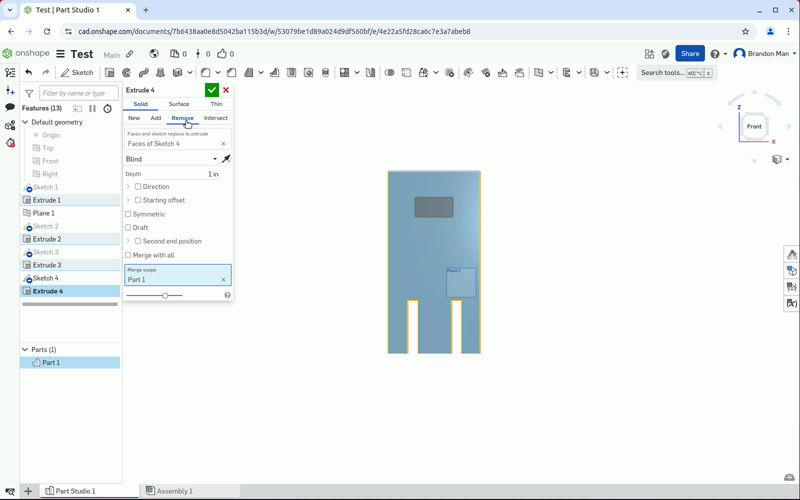
key(tab, 4)
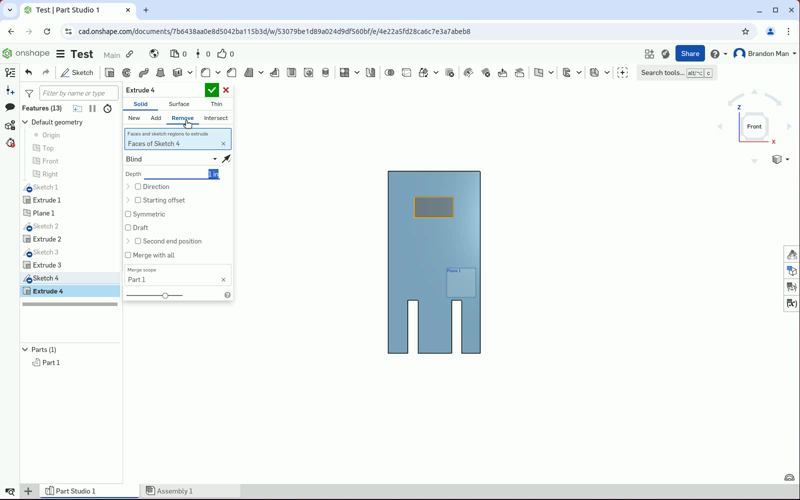
text(8.666)
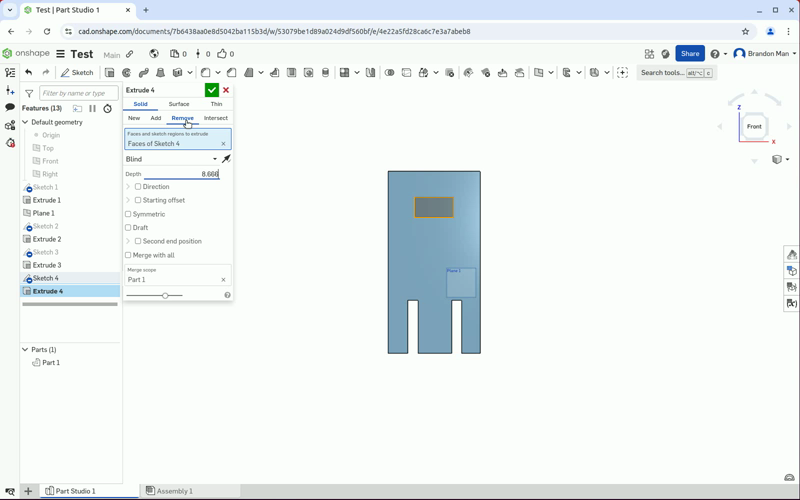
key(tab, 6)
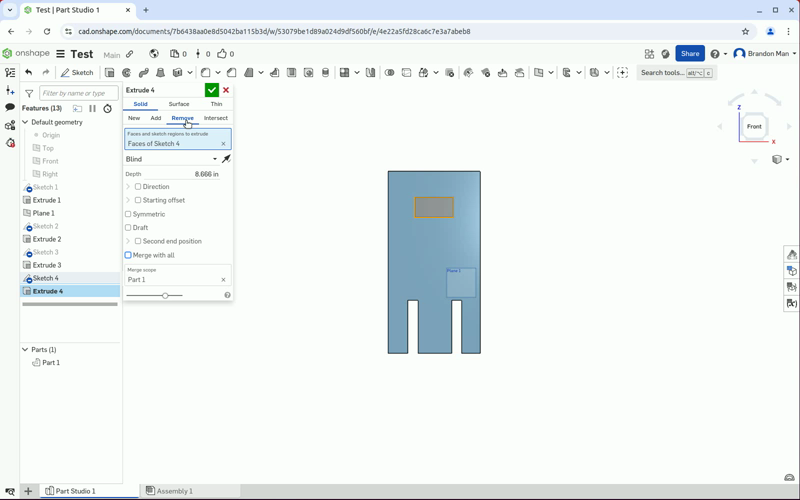
key(space)
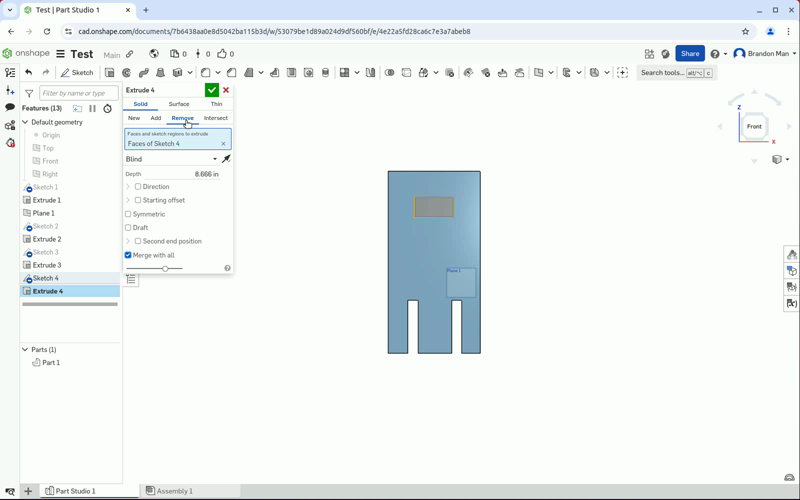
key(enter)
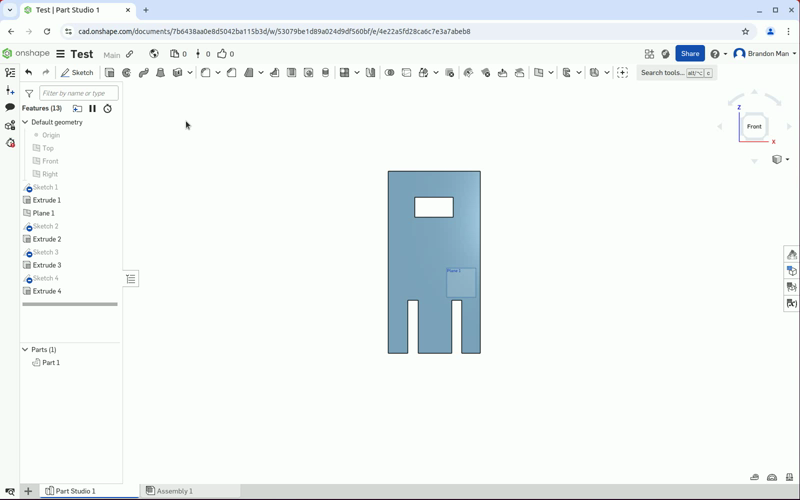
key(shift+h)
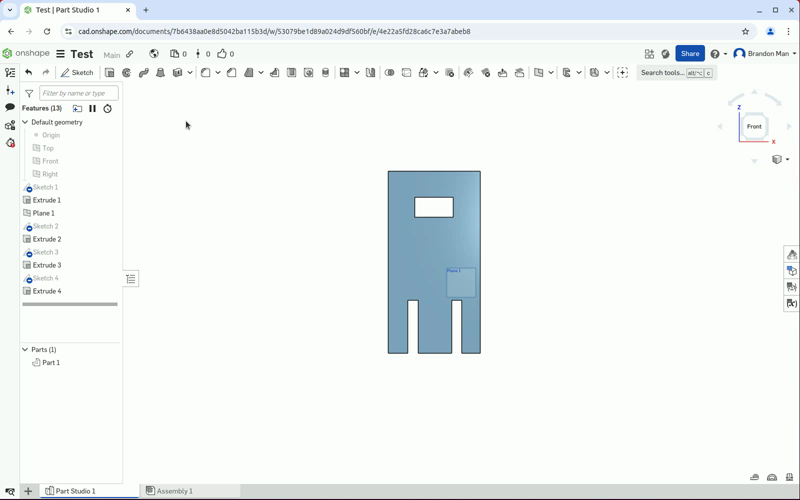
key(shift+h)
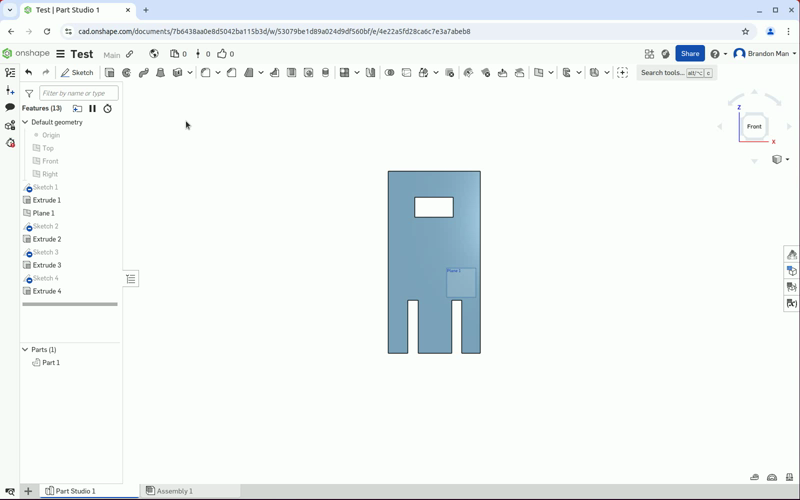
mouse_move(73, 189)
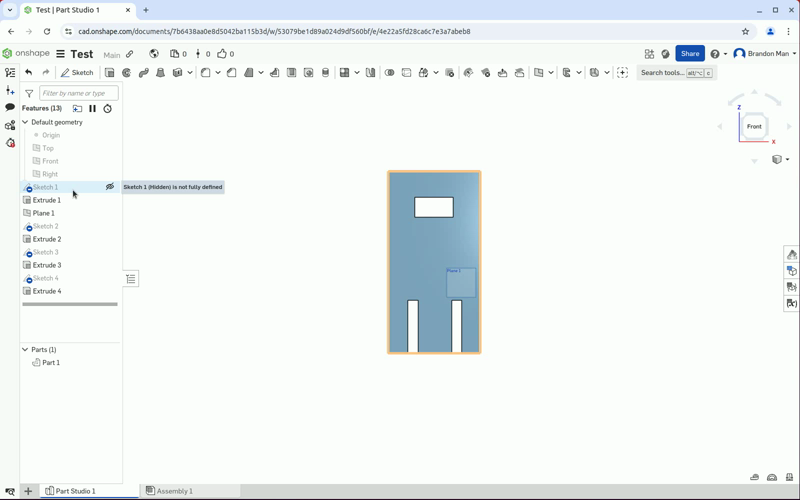
click(73, 189)
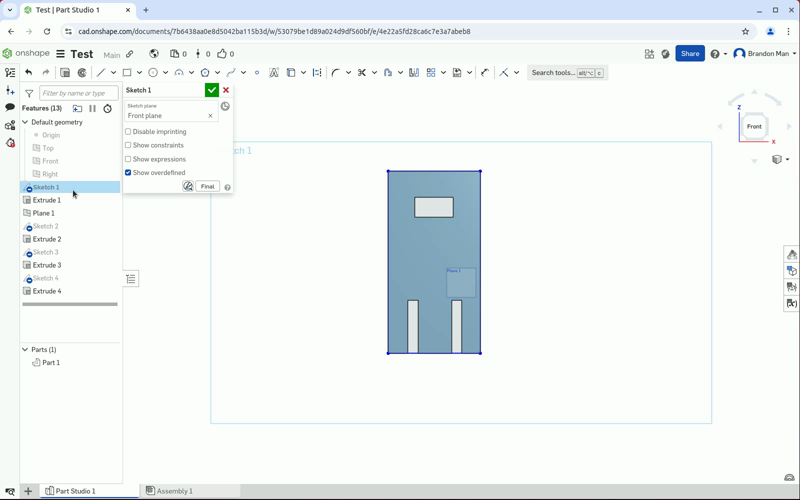
mouse_move(229, 92)
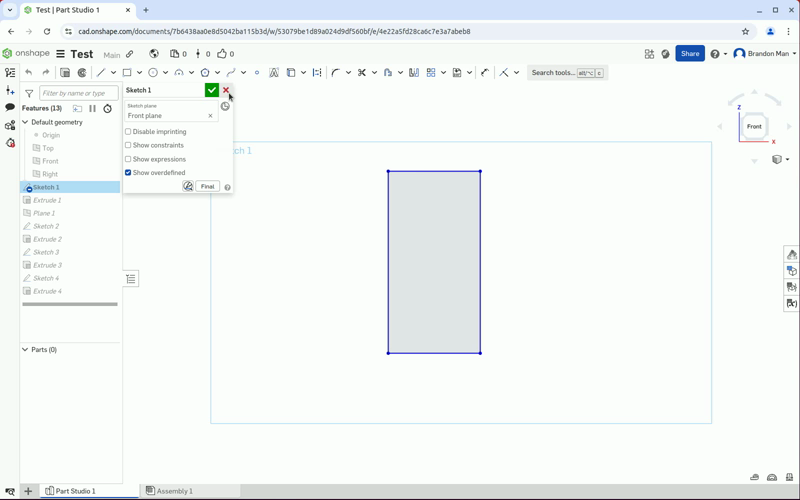
click(229, 92)
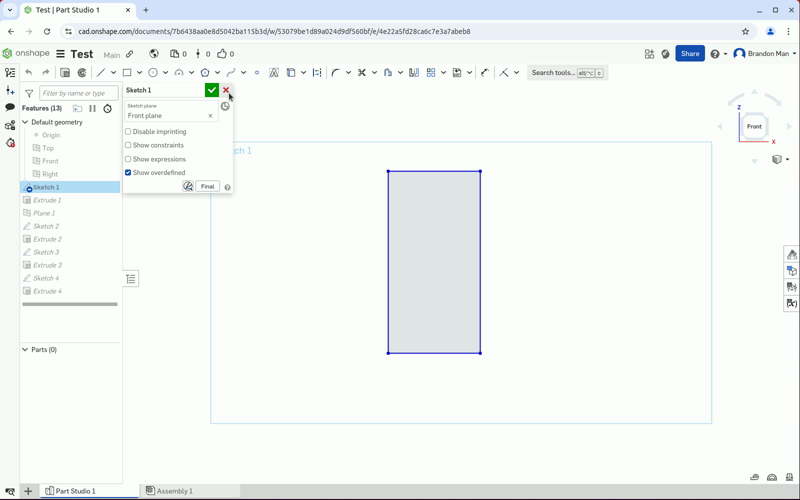
key(shift+s)
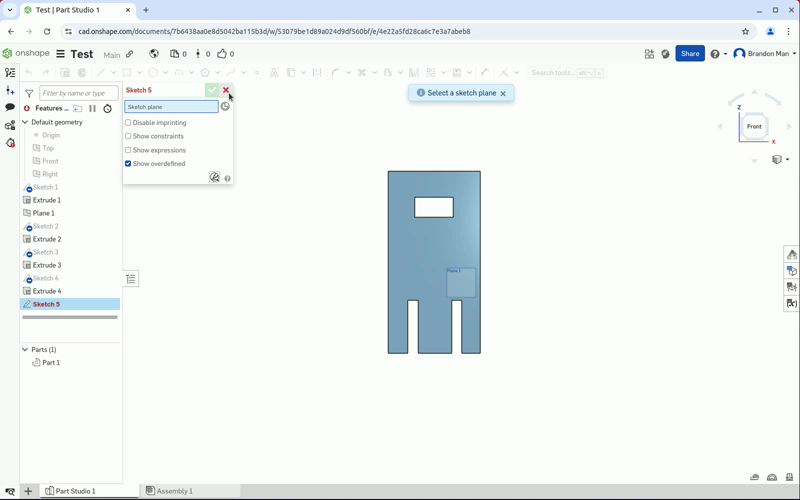
mouse_move(73, 215)
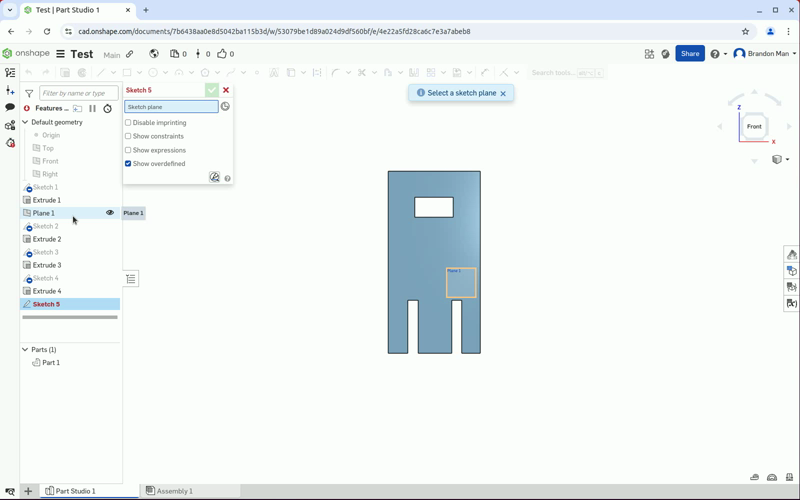
click(73, 215)
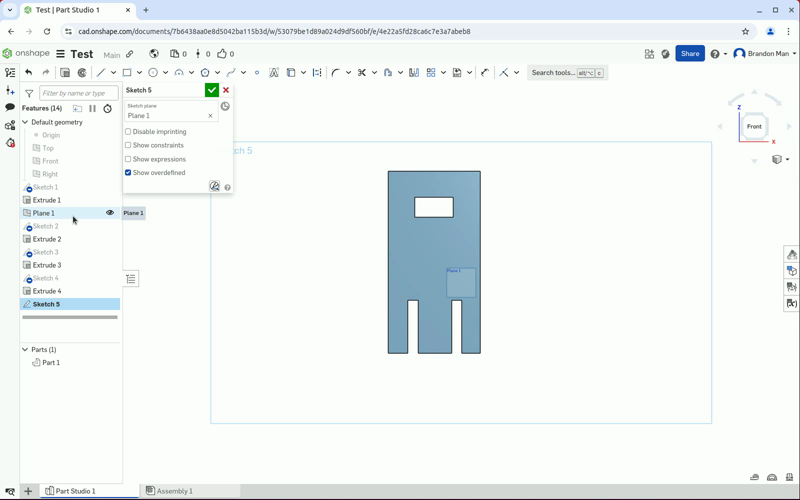
mouse_move(73, 352)
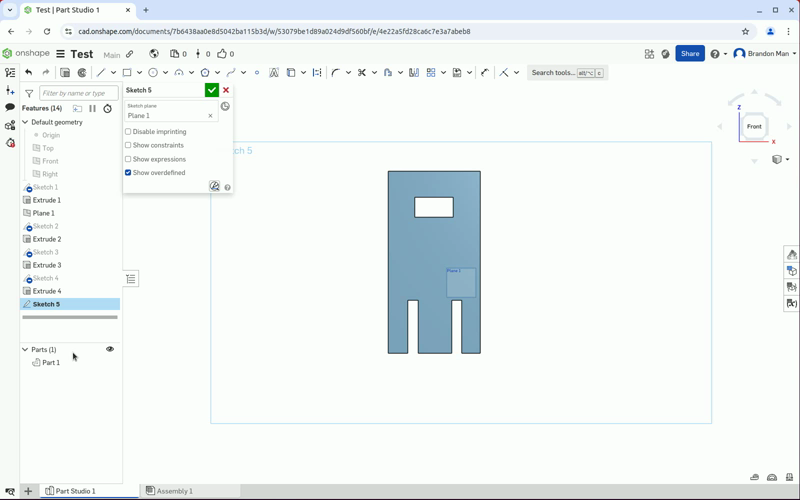
key(y)
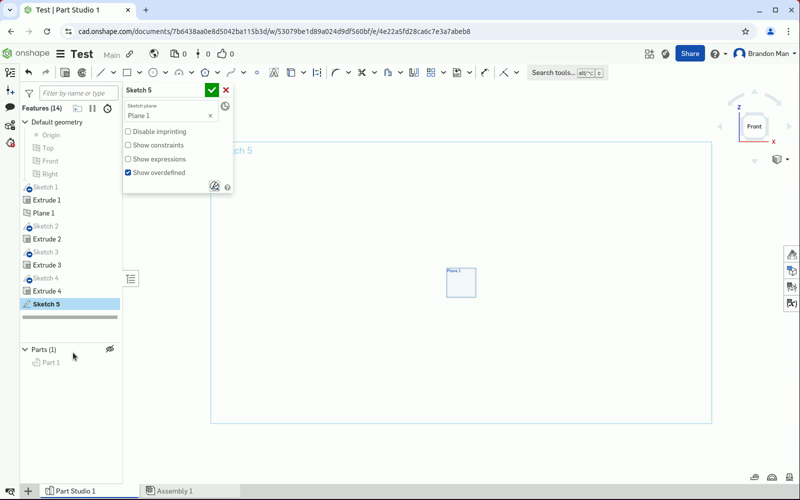
key(c)
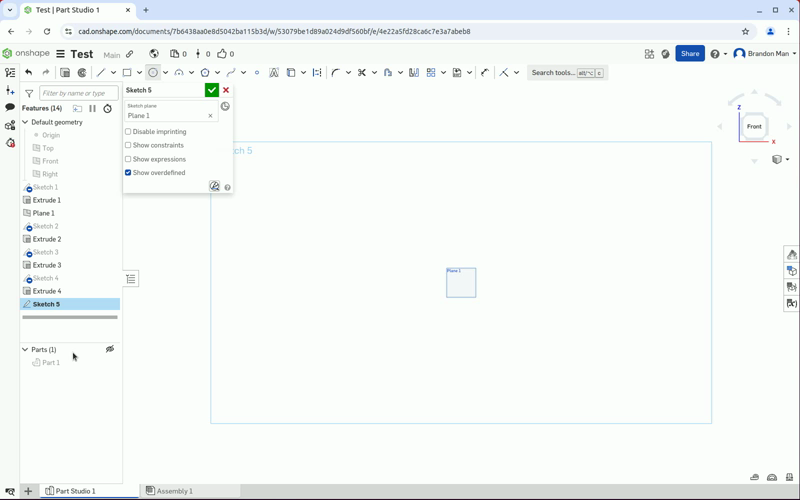
key_down(shift)
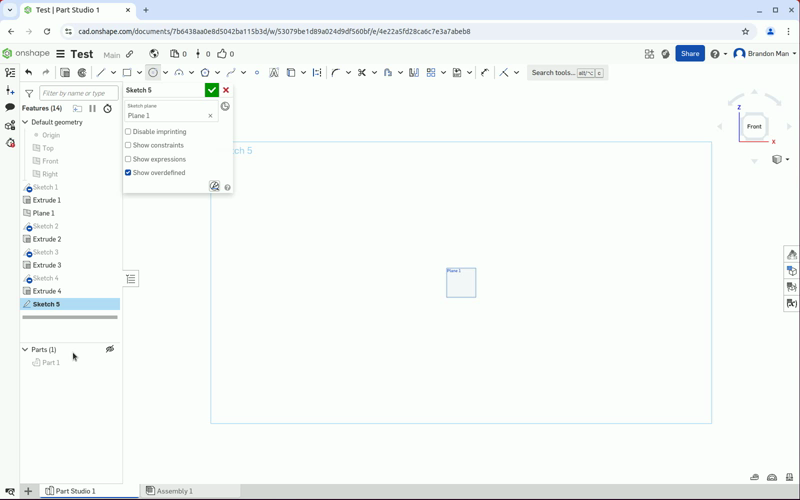
mouse_move(407, 234)
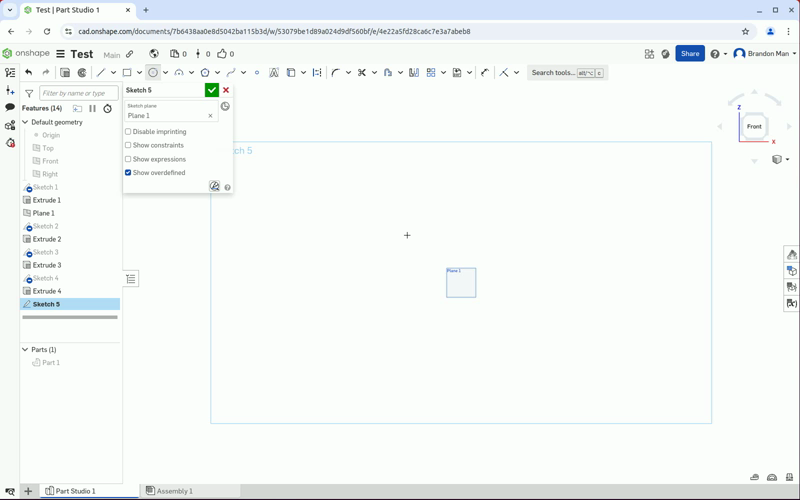
click(407, 234)
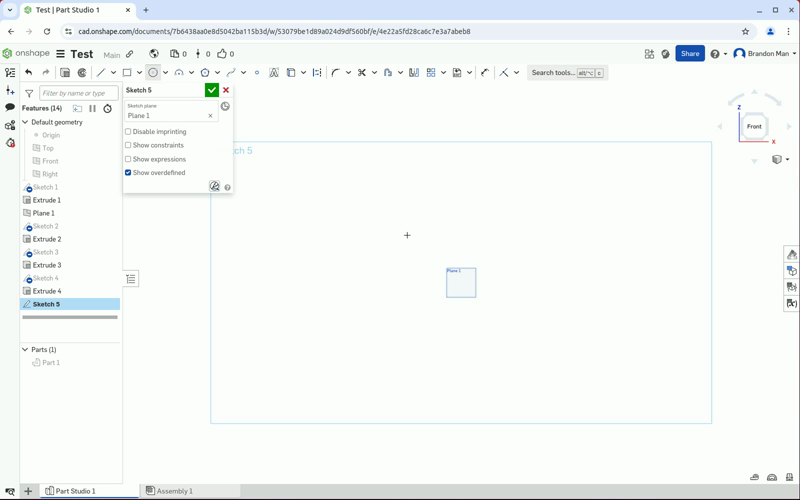
key_up(shift)
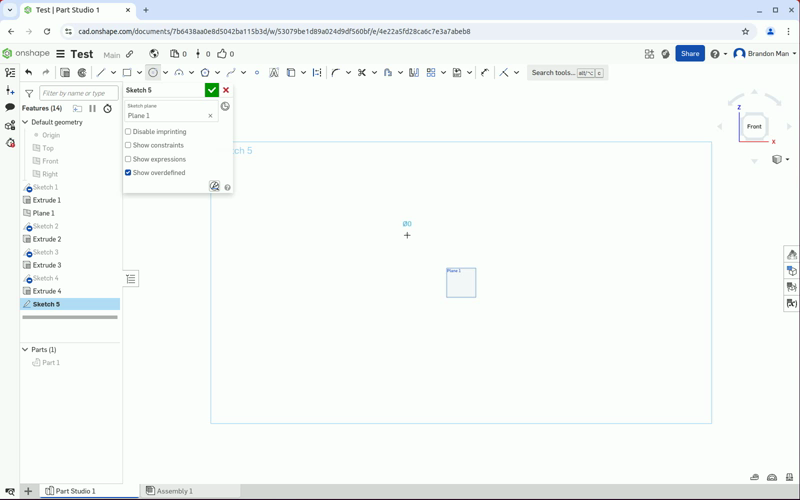
mouse_move(412, 234)
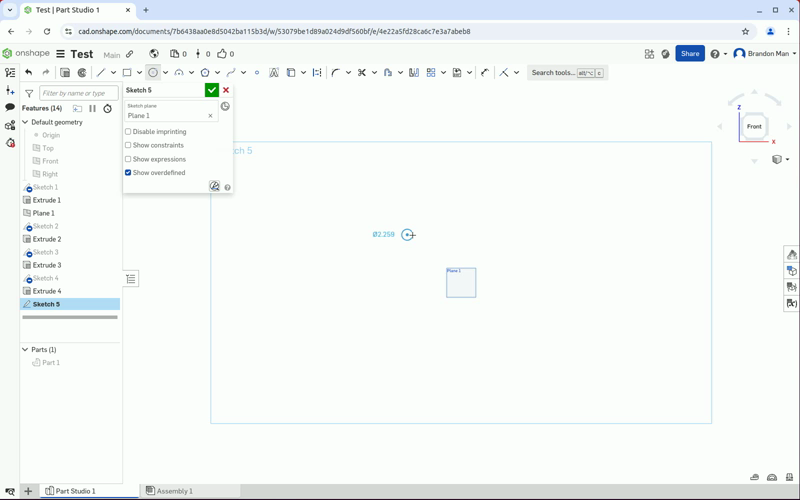
click(412, 234)
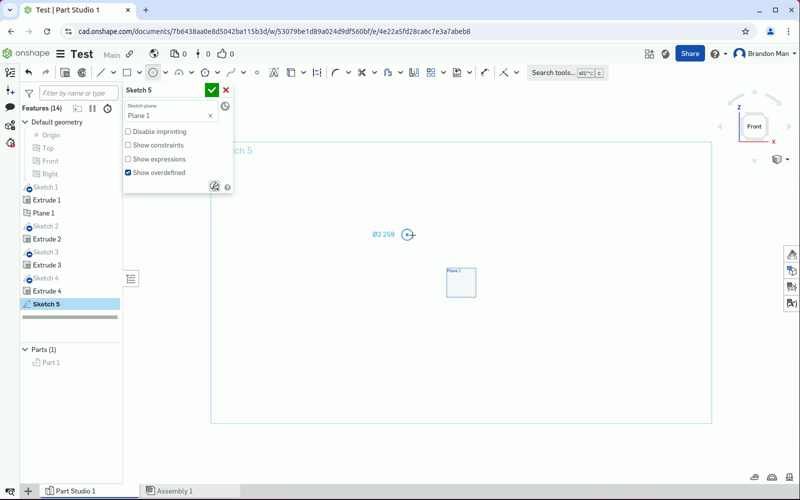
key(esc)
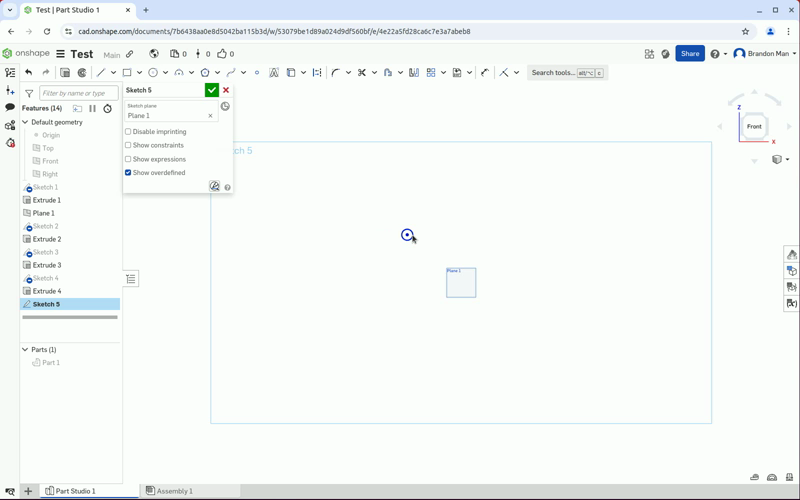
mouse_move(408, 234)
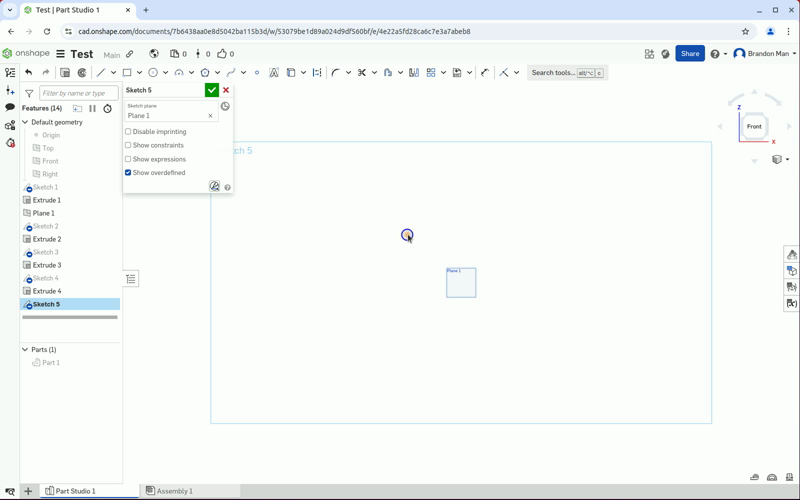
scroll(6)
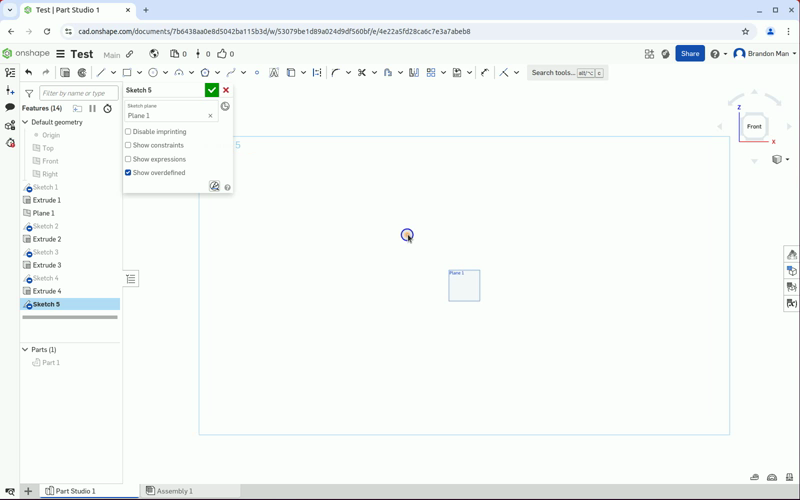
scroll(6)
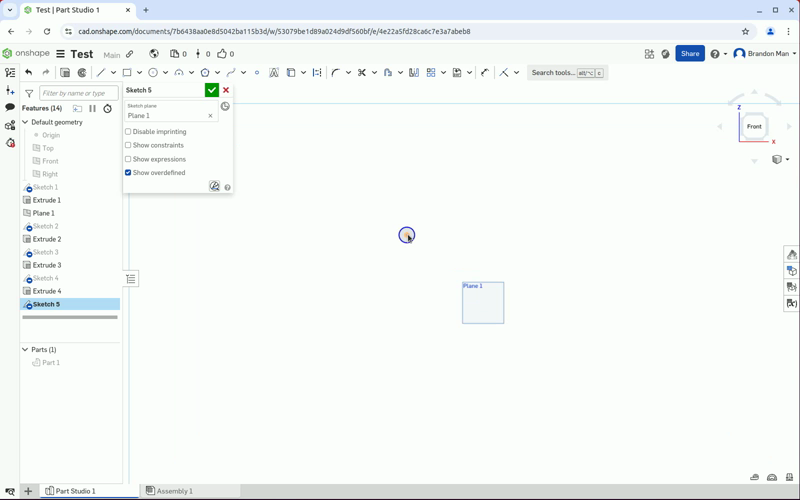
scroll(6)
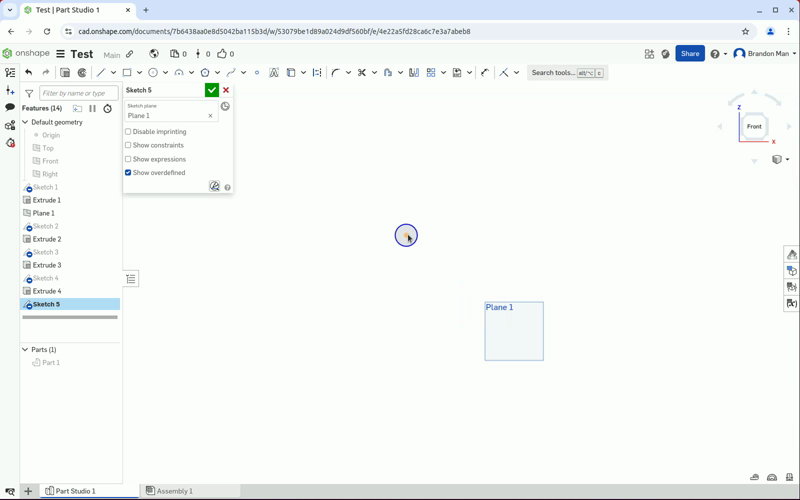
scroll(6)
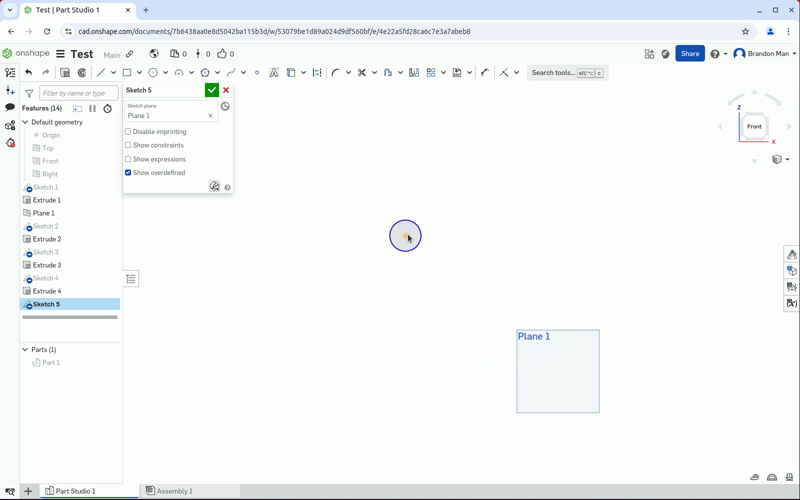
scroll(6)
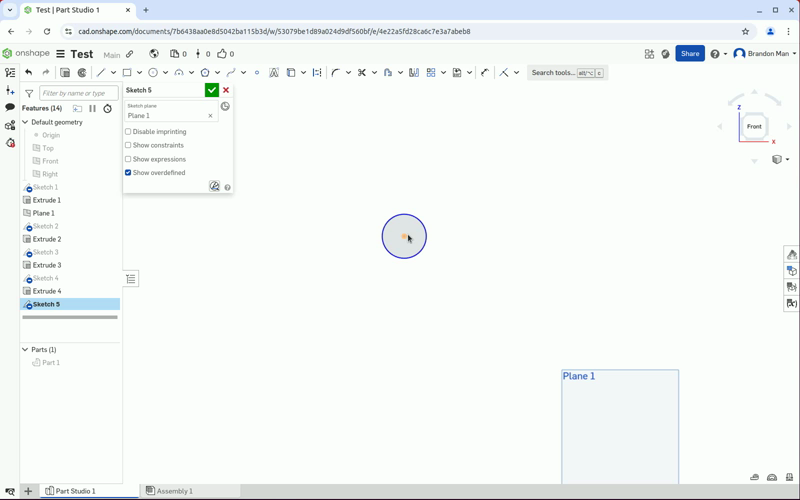
scroll(6)
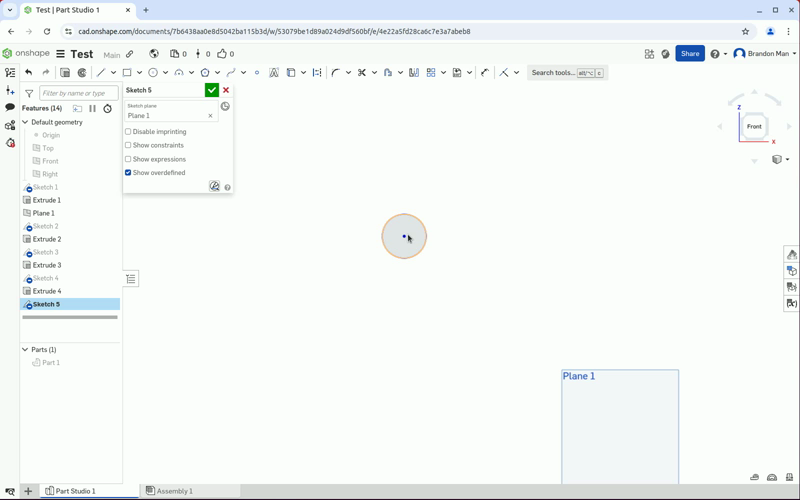
scroll(6)
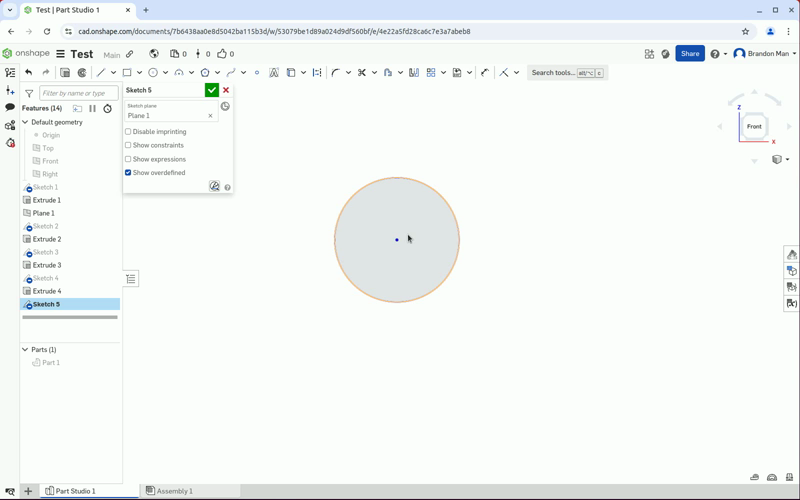
click(408, 234)
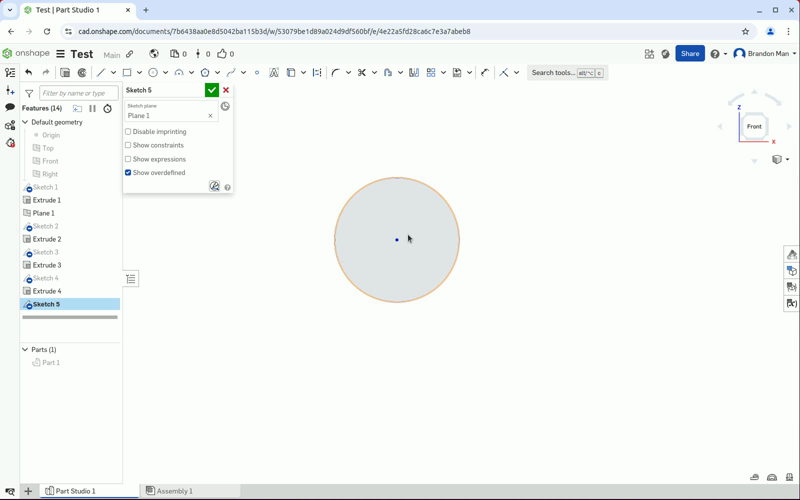
scroll(-6)
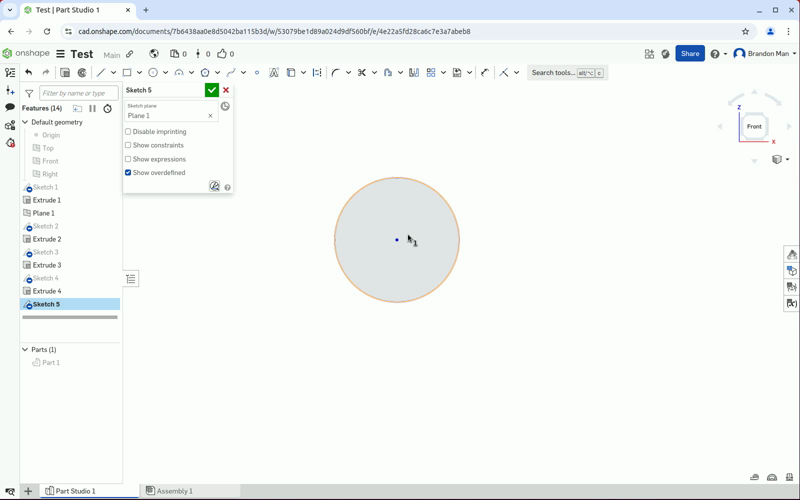
scroll(-6)
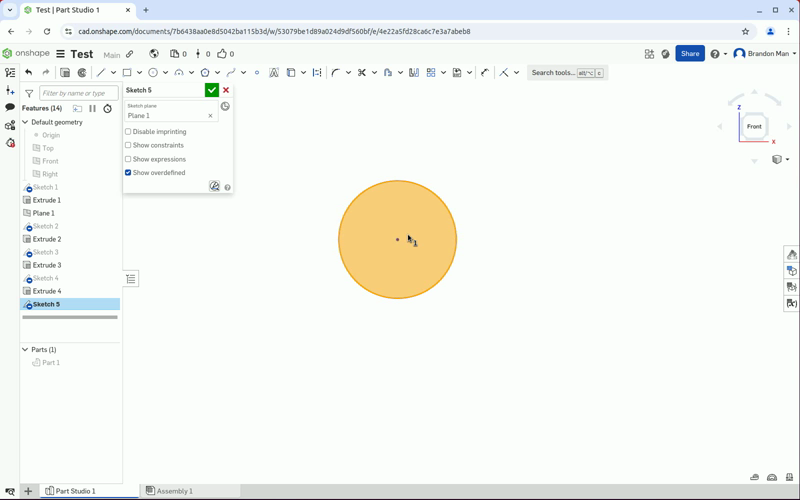
scroll(-6)
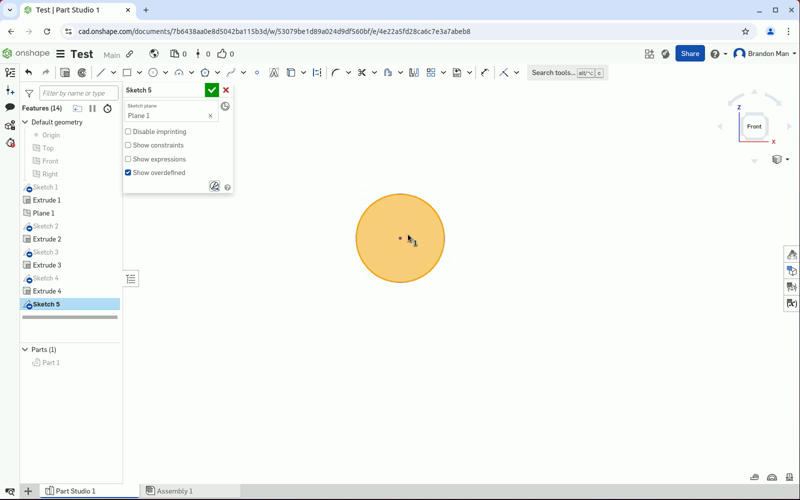
scroll(-6)
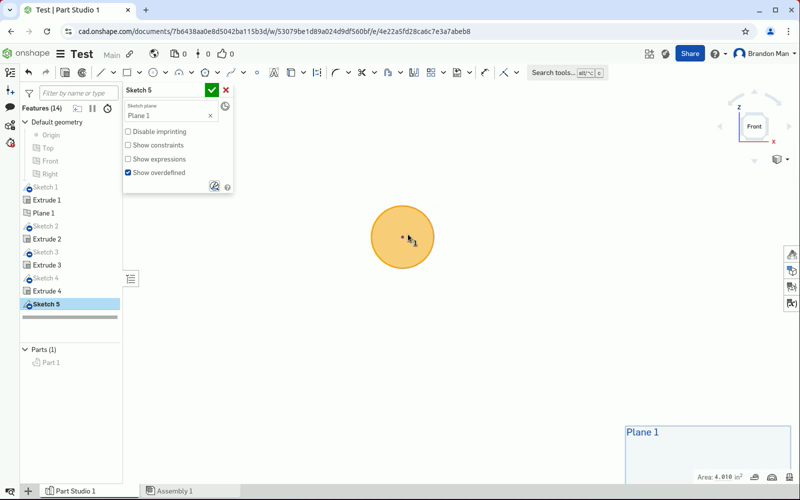
scroll(-6)
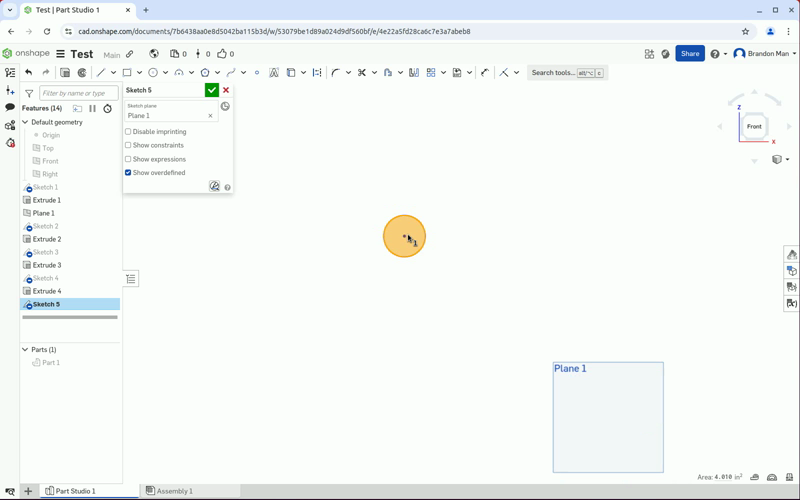
scroll(-6)
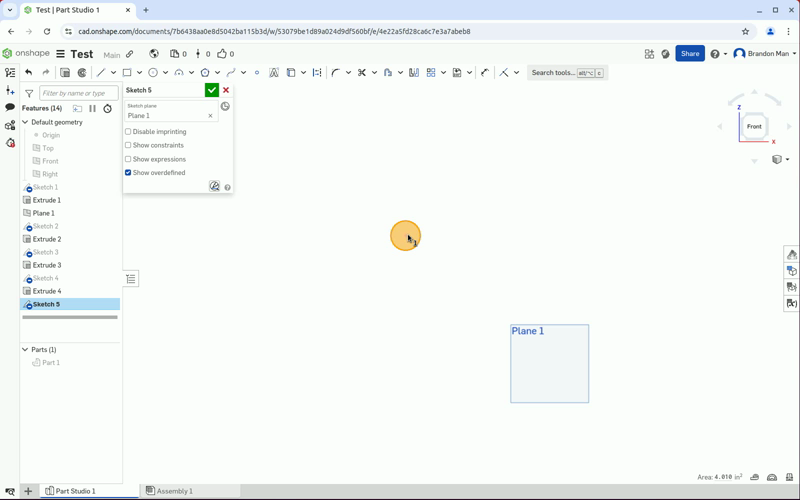
scroll(-6)
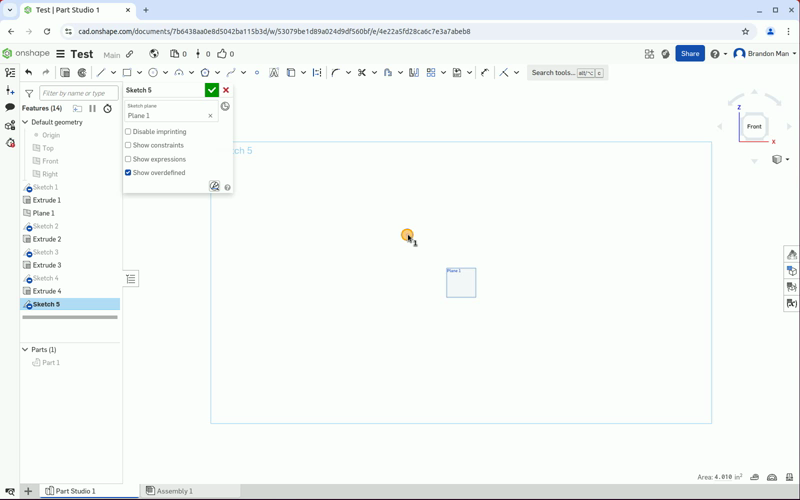
mouse_move(73, 352)
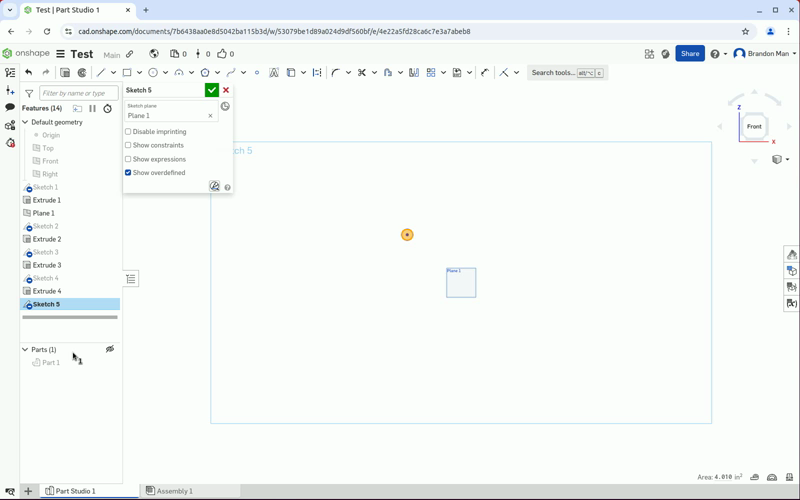
key(shift+y)
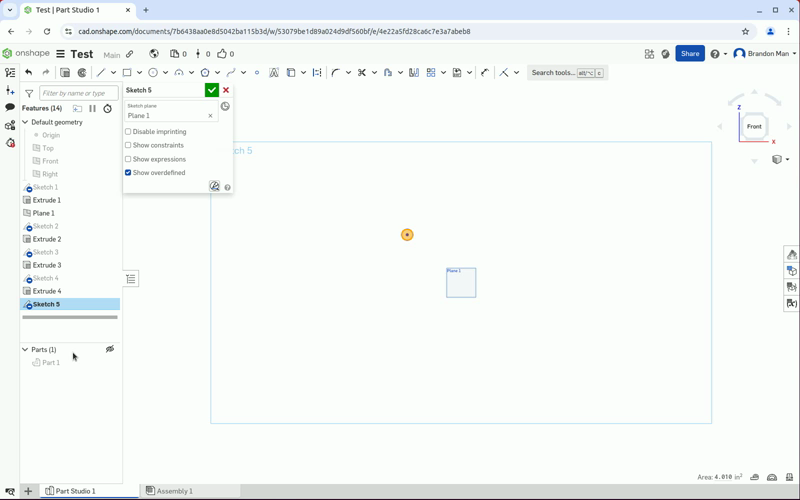
key(shift+e)
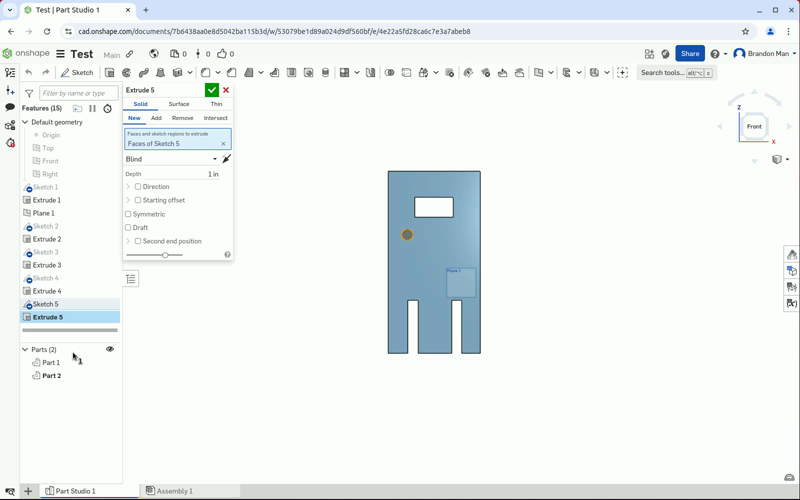
mouse_move(143, 106)
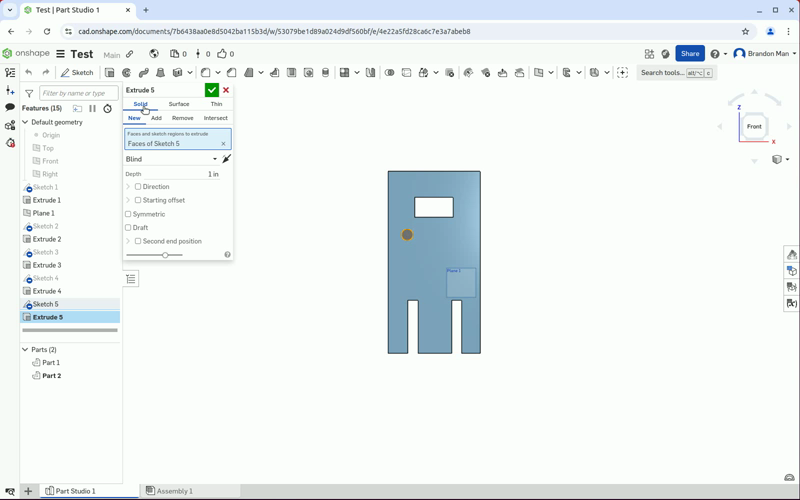
click(143, 106)
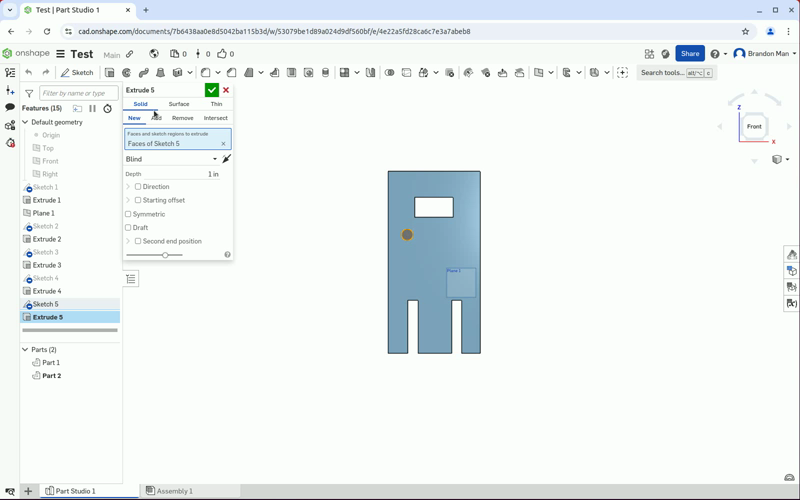
mouse_move(186, 120)
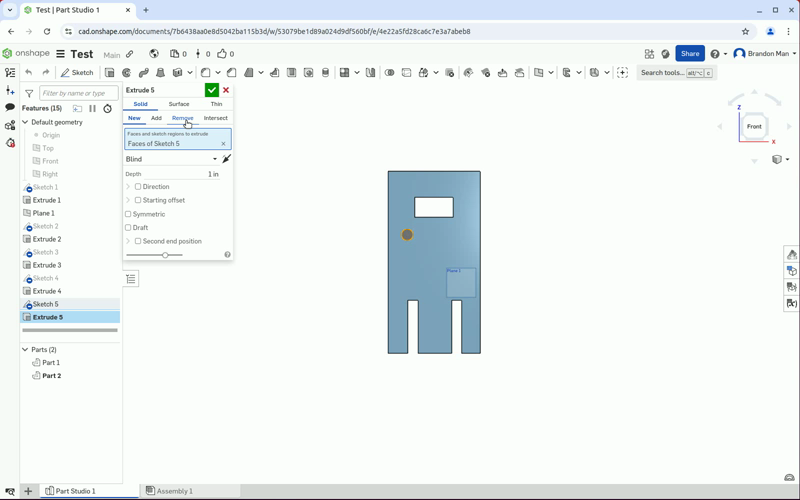
click(186, 120)
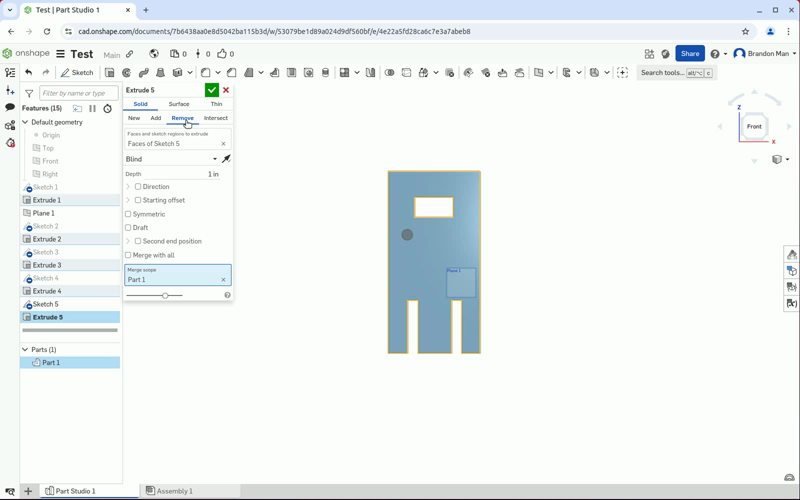
key(tab, 4)
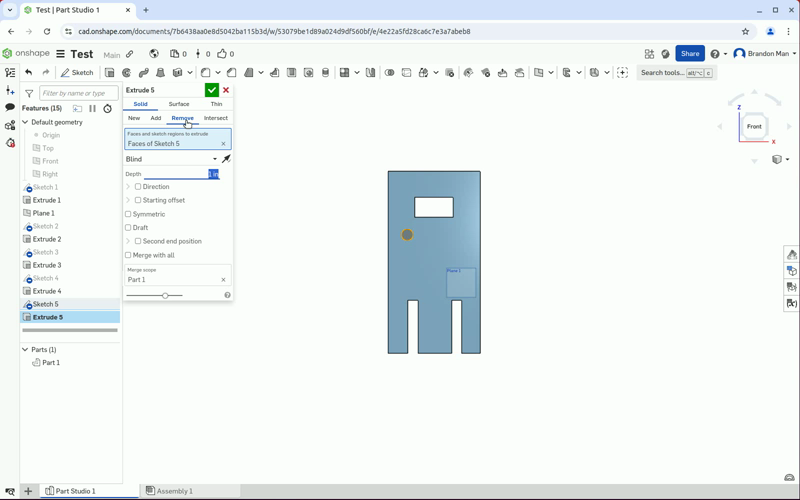
text(8.666)
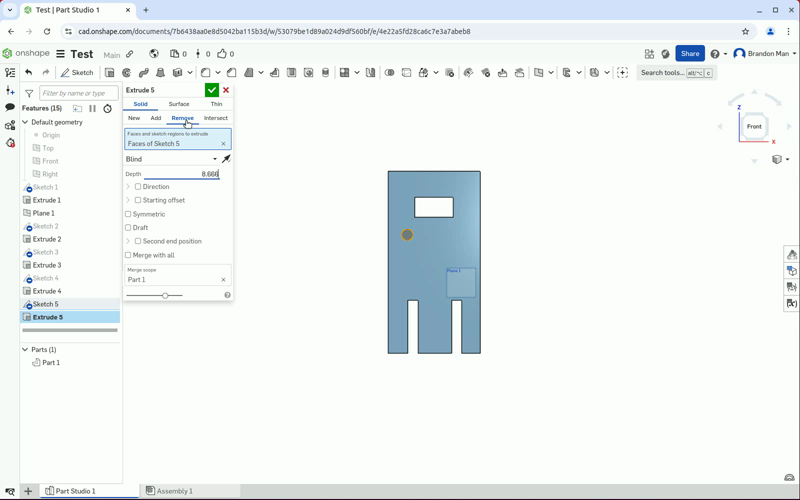
key(tab, 6)
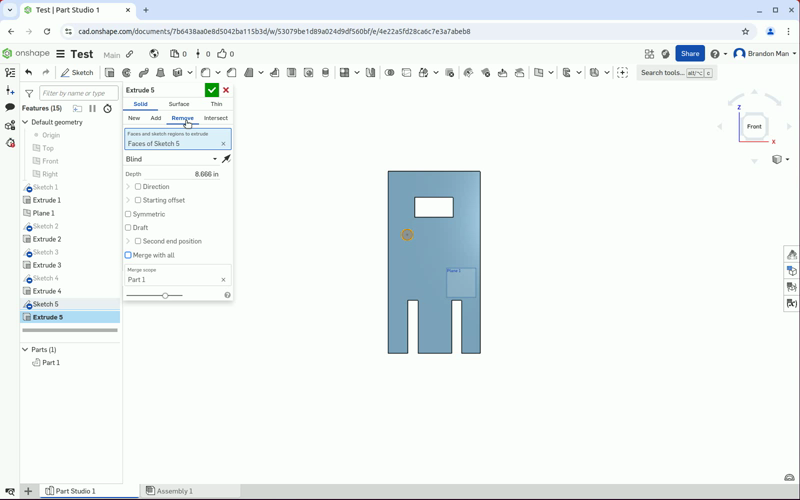
key(space)
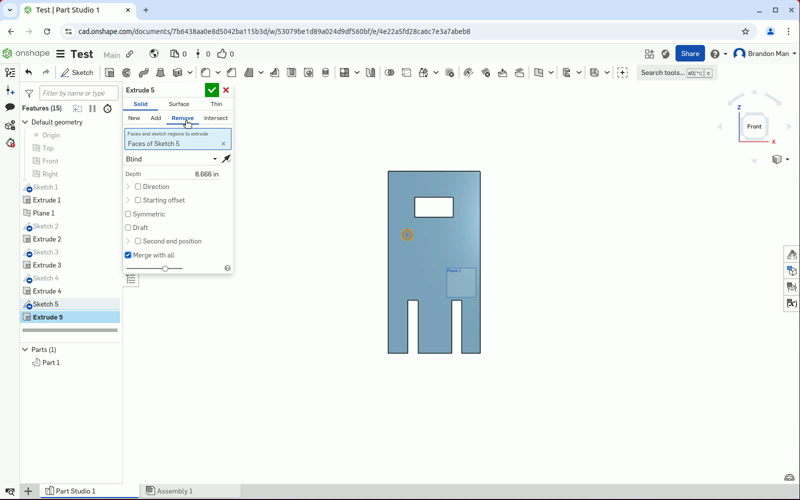
key(enter)
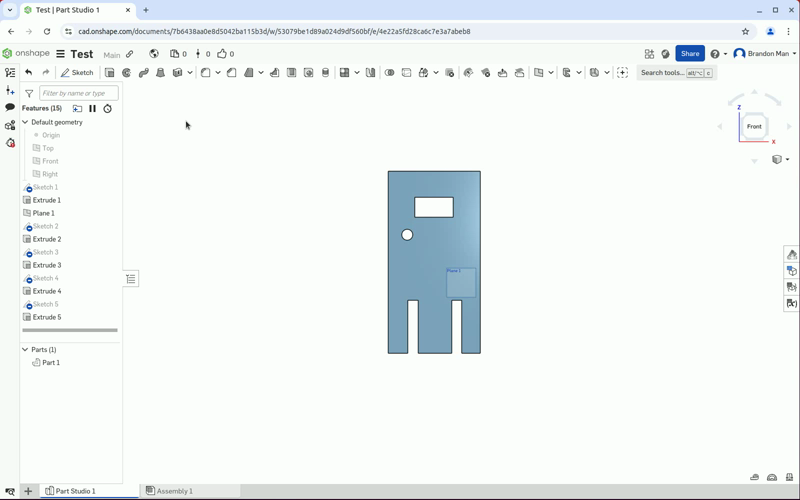
key(shift+h)
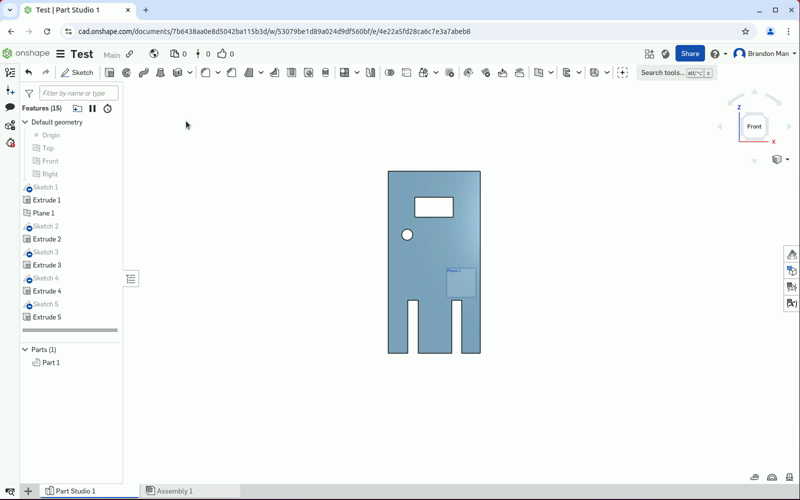
key(shift+h)
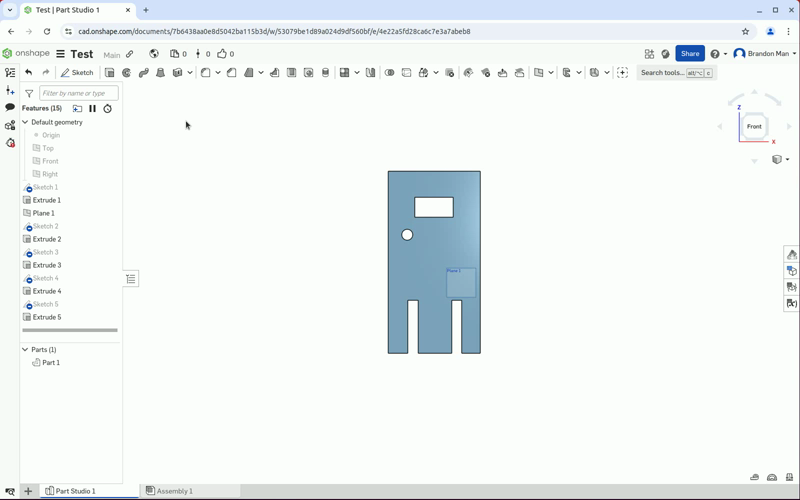
mouse_move(73, 189)
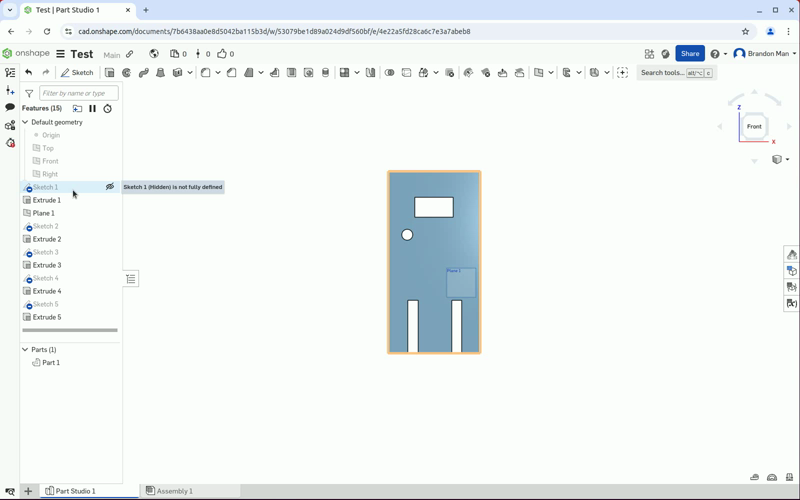
click(73, 189)
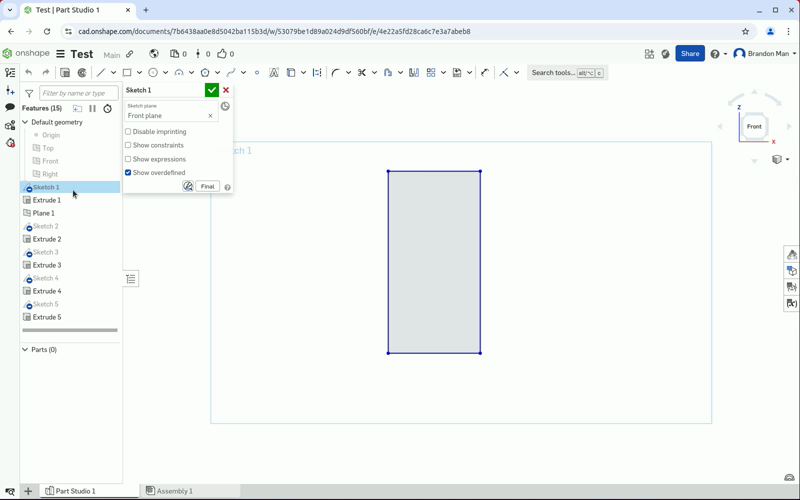
mouse_move(229, 92)
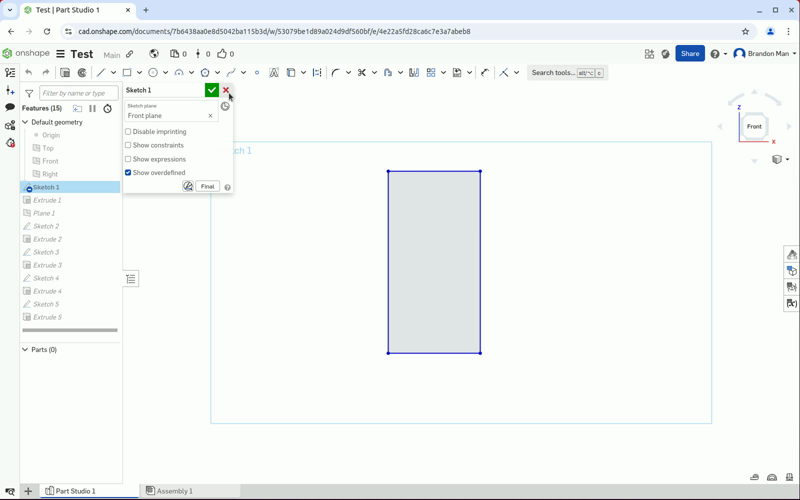
click(229, 92)
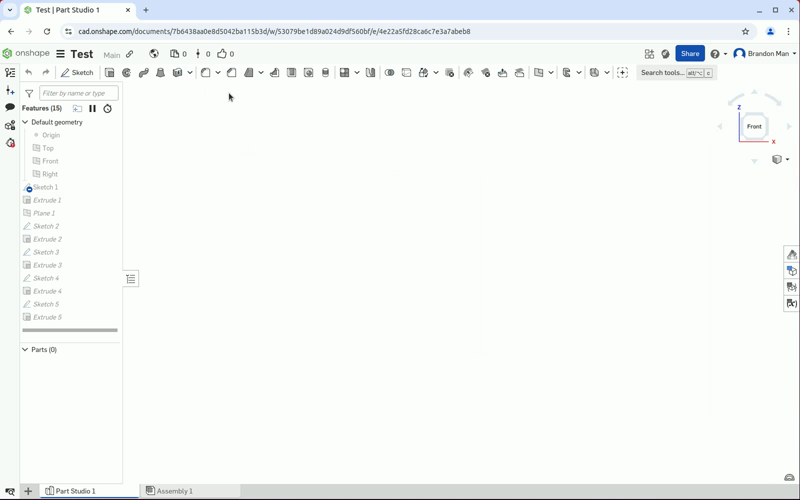
key(shift+s)
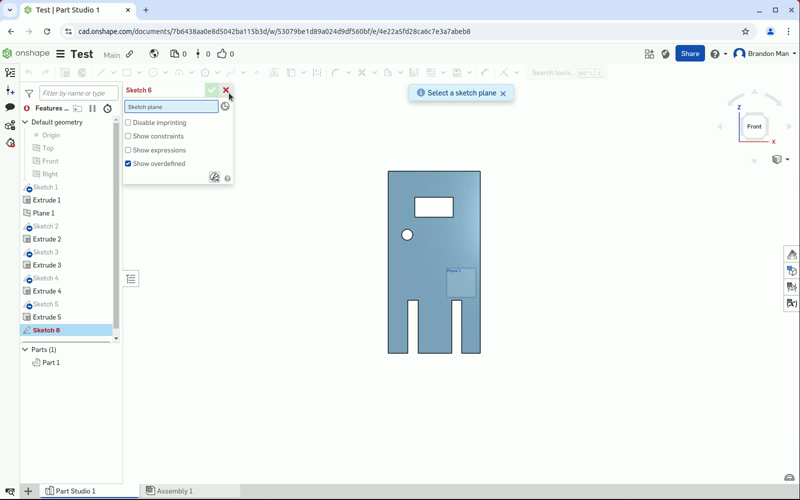
mouse_move(69, 215)
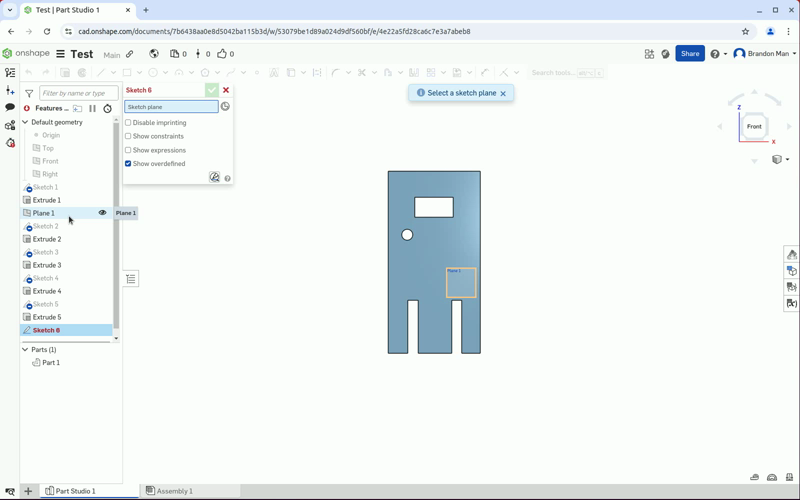
click(69, 215)
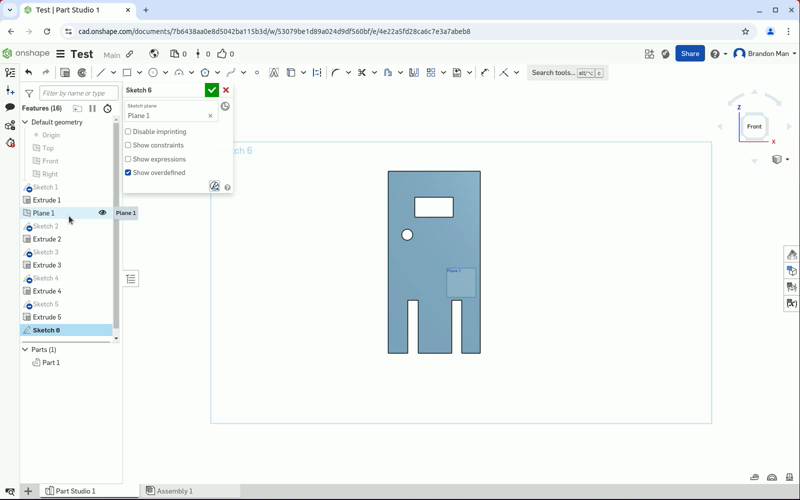
mouse_move(73, 352)
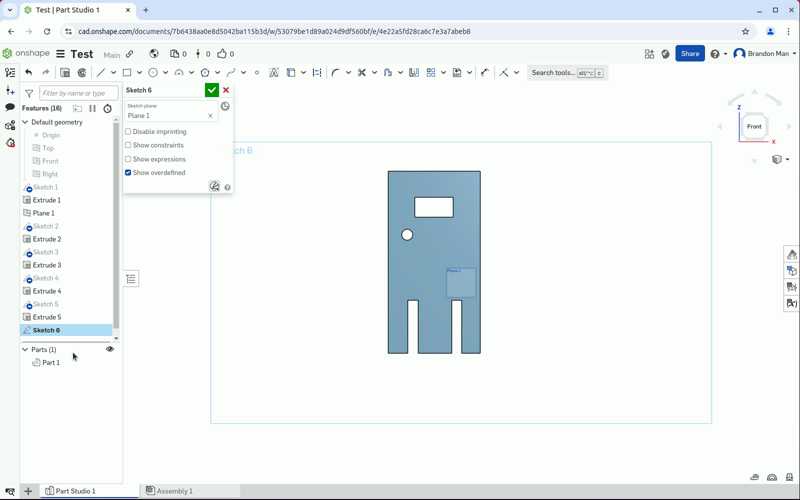
key(y)
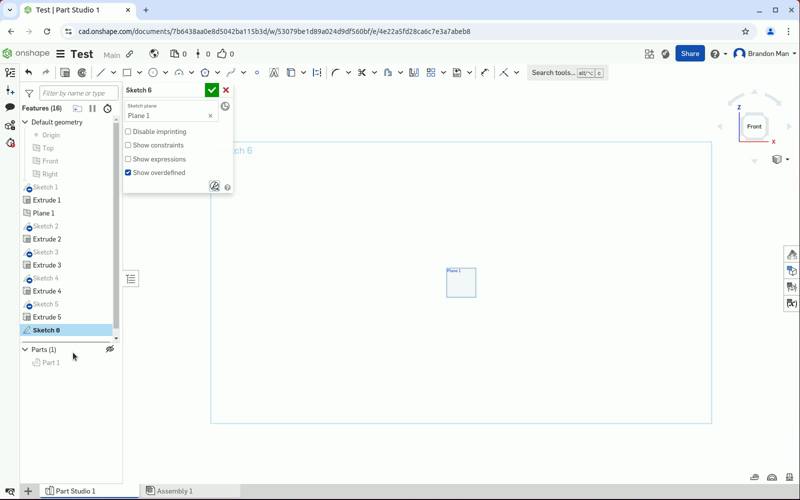
key(c)
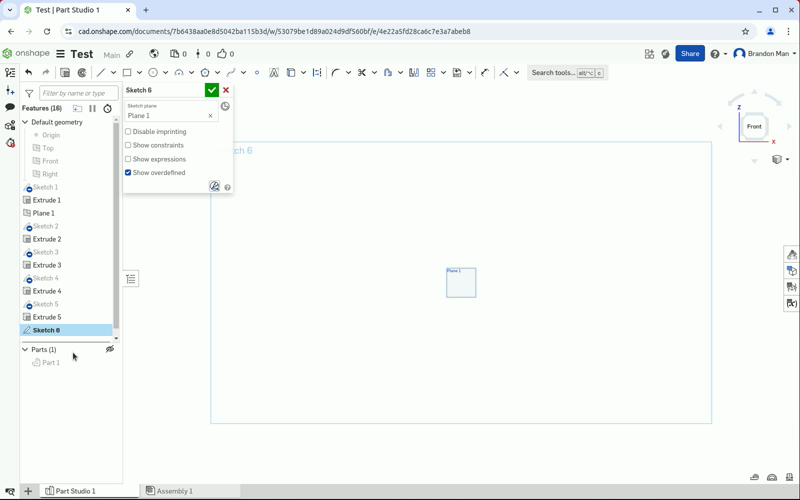
key_down(shift)
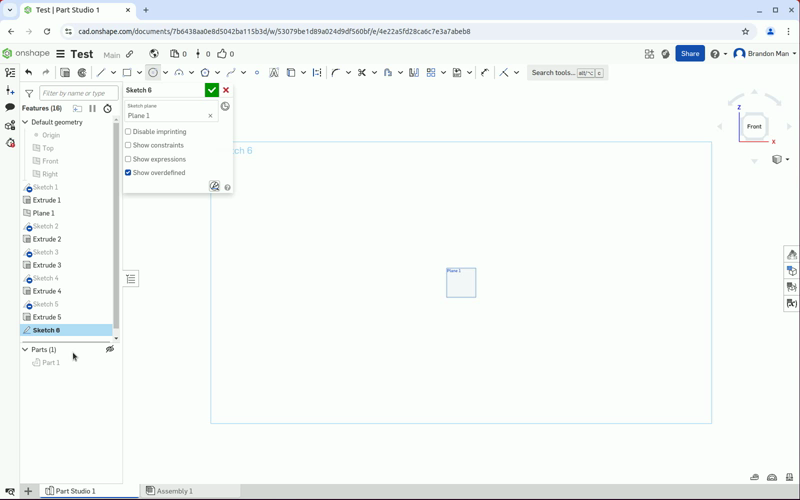
mouse_move(407, 266)
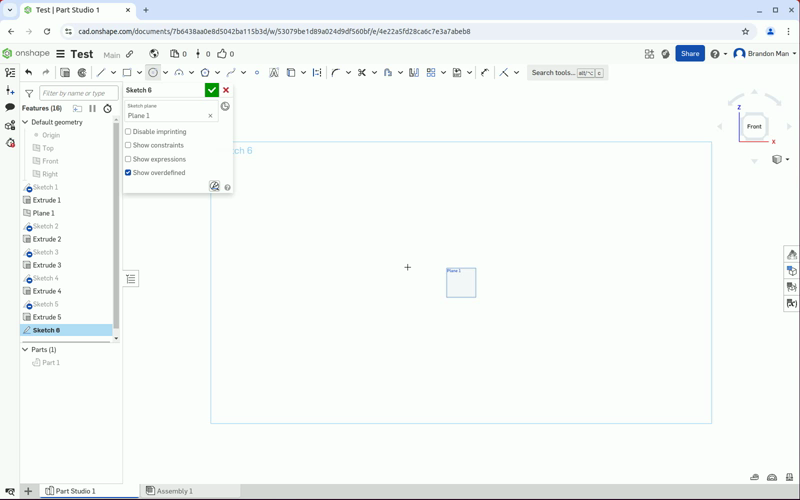
click(407, 266)
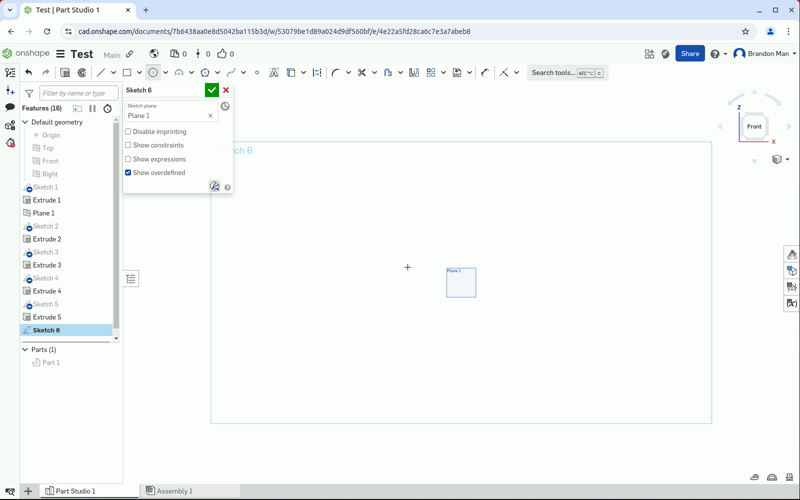
key_up(shift)
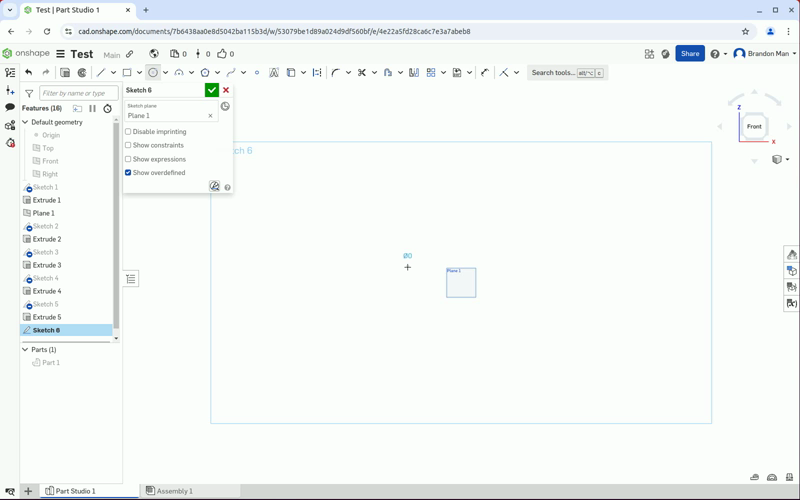
mouse_move(412, 266)
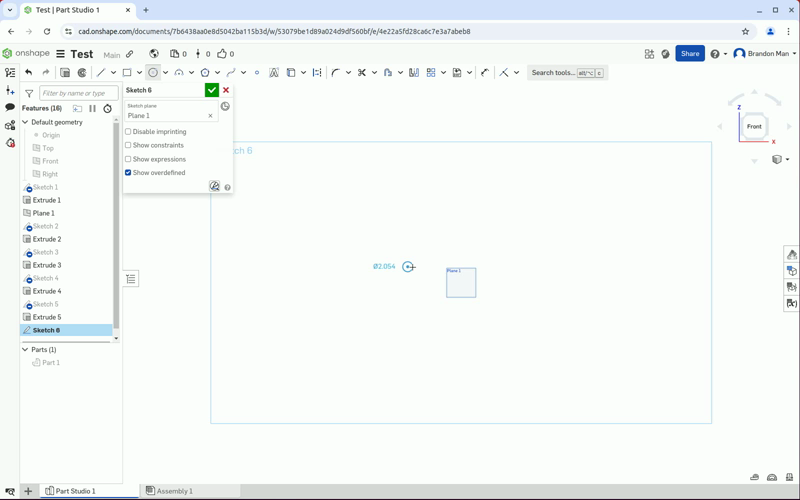
click(412, 266)
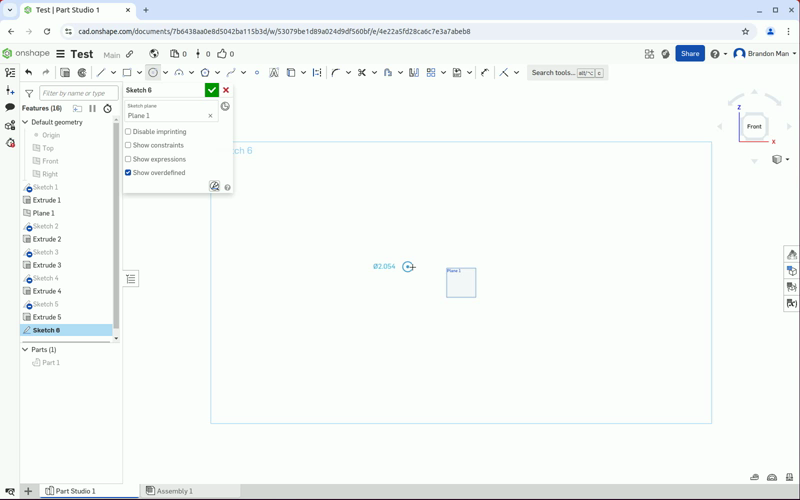
key(esc)
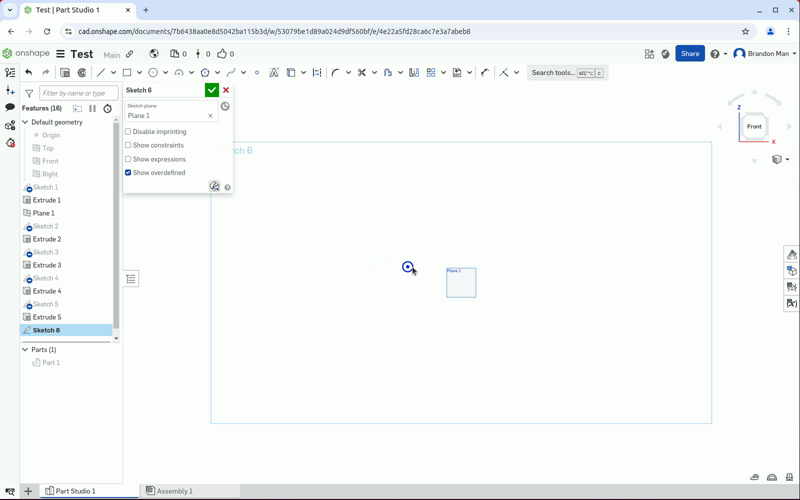
mouse_move(405, 269)
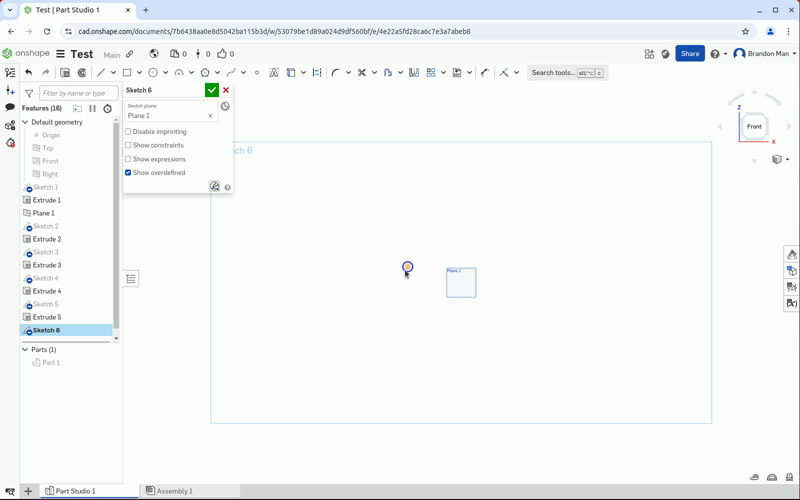
scroll(6)
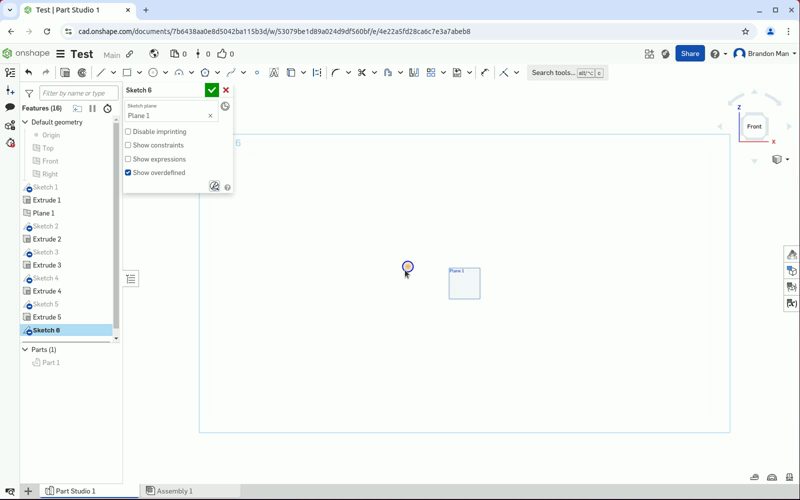
scroll(6)
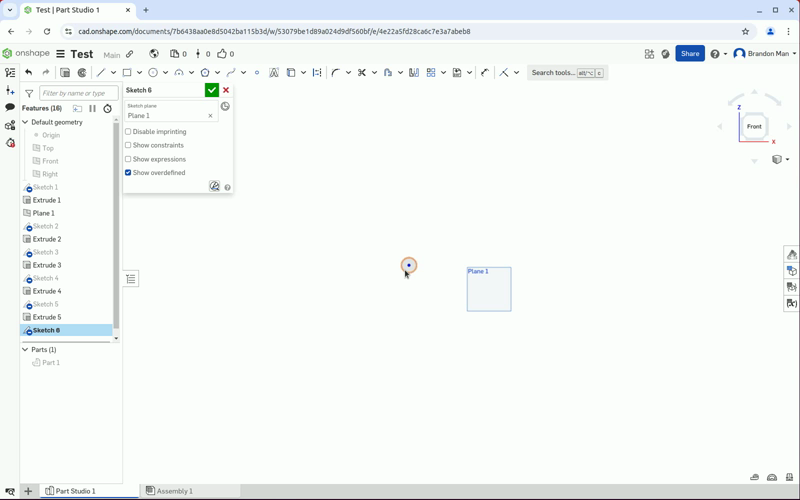
scroll(6)
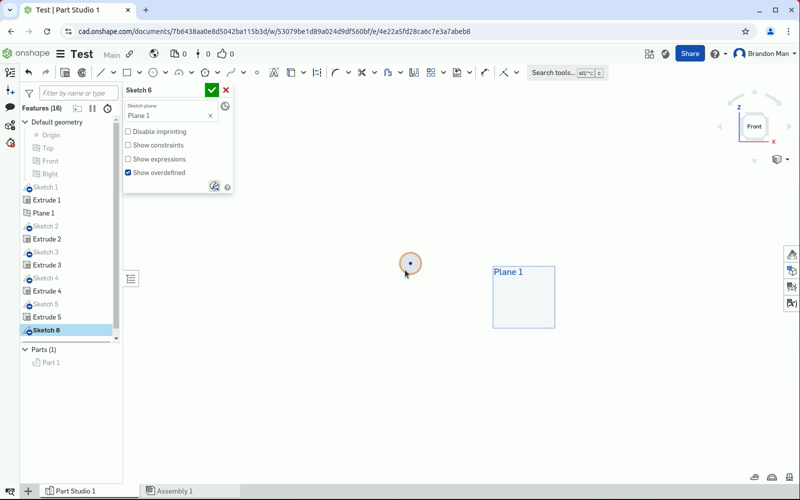
scroll(6)
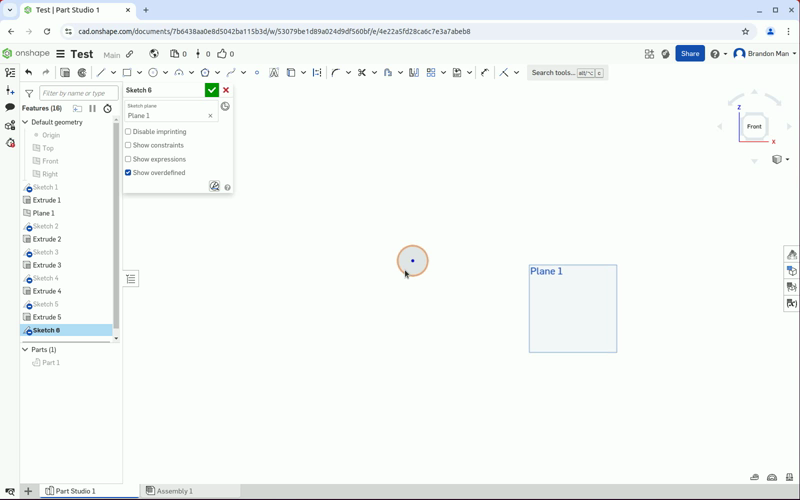
scroll(6)
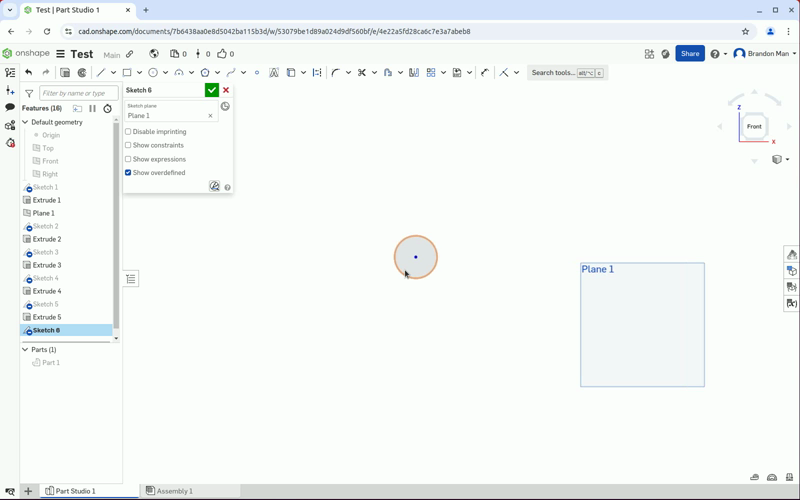
scroll(6)
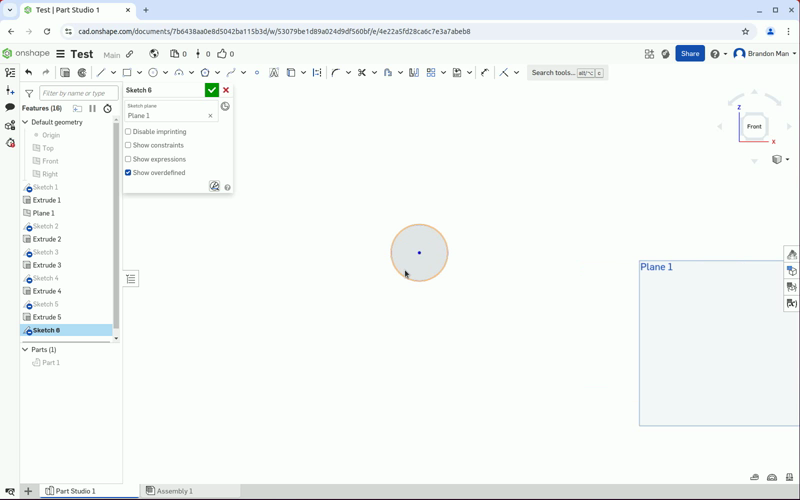
scroll(6)
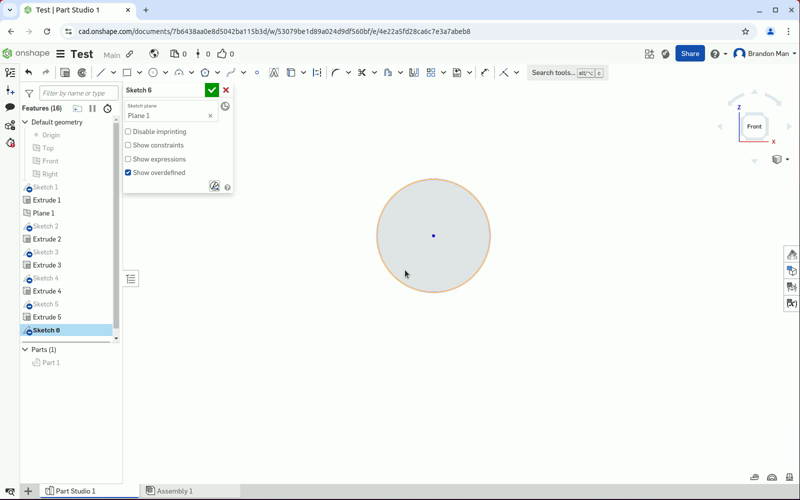
click(405, 269)
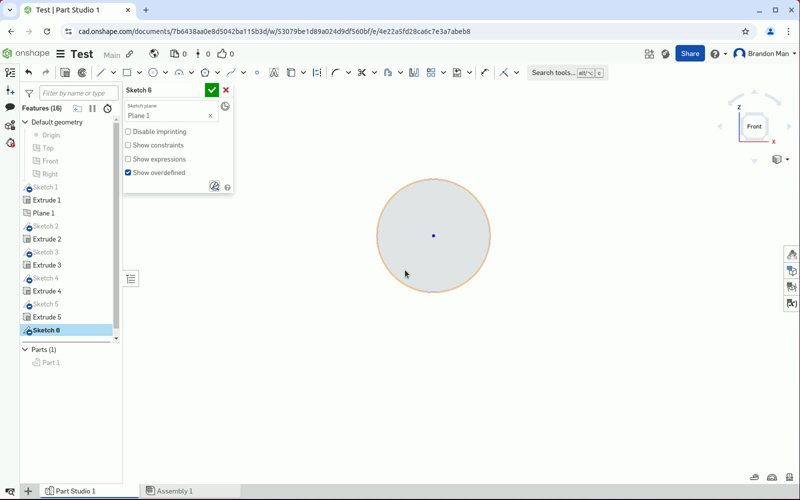
scroll(-6)
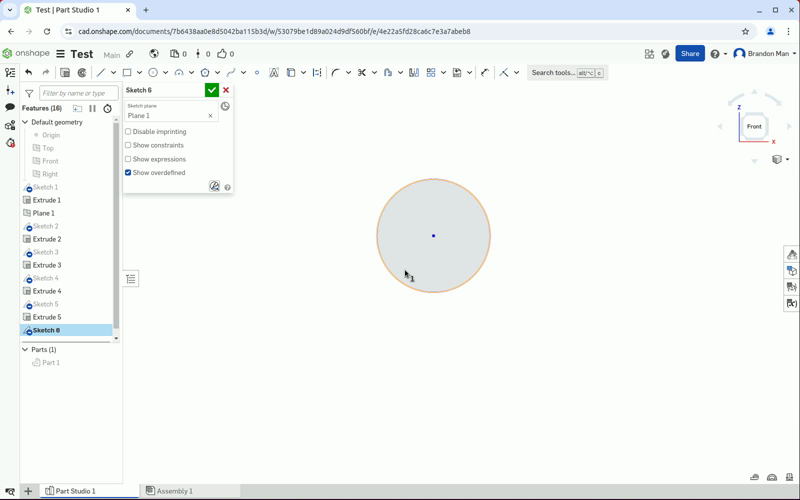
scroll(-6)
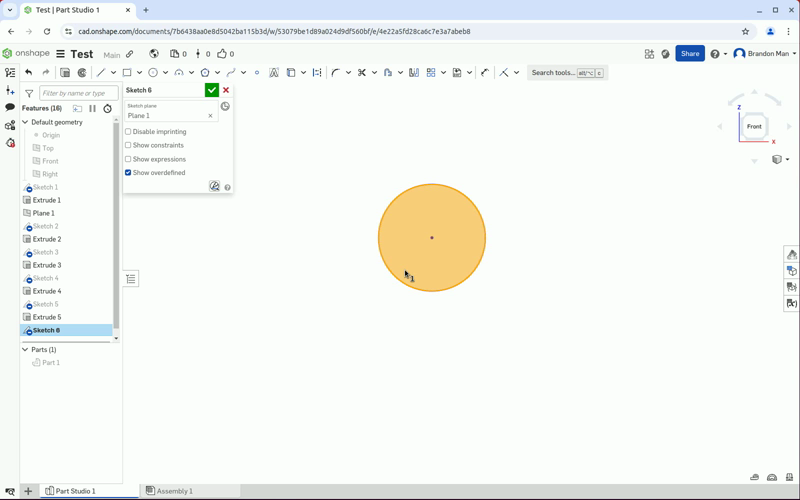
scroll(-6)
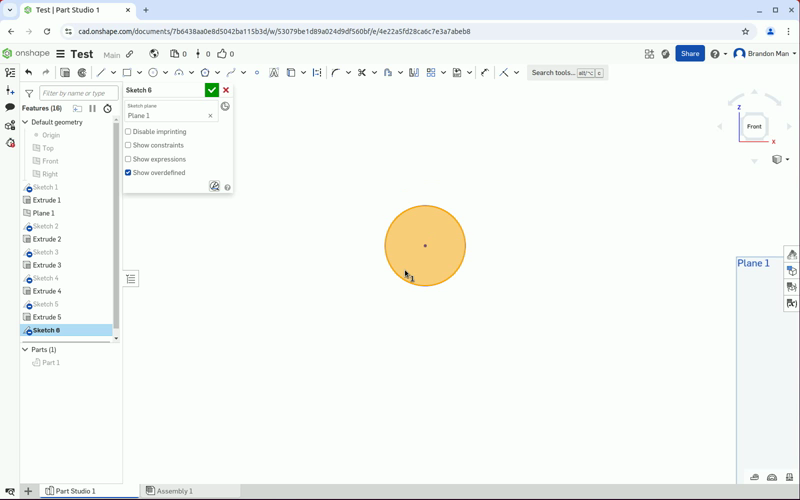
scroll(-6)
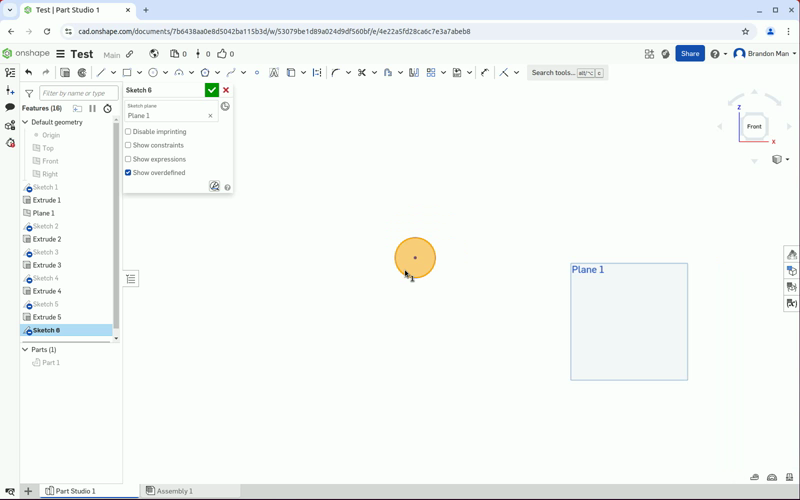
scroll(-6)
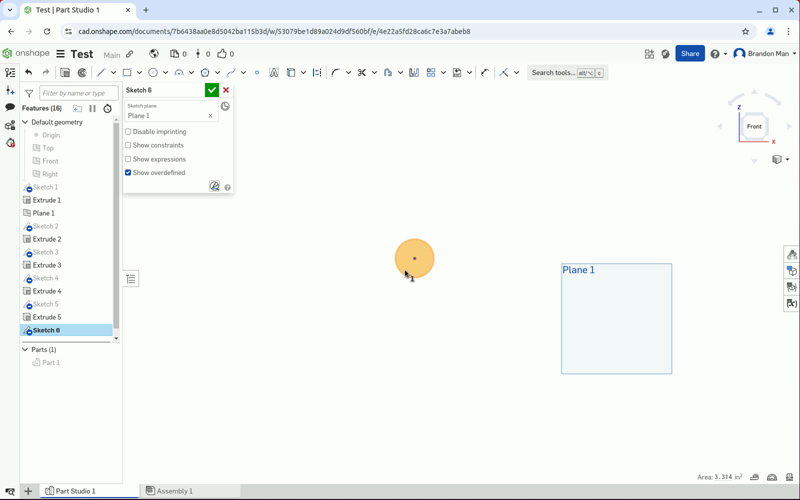
scroll(-6)
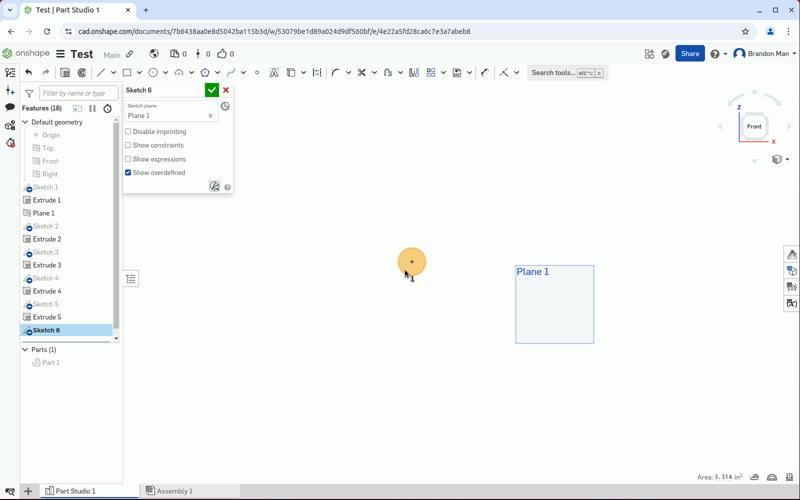
scroll(-6)
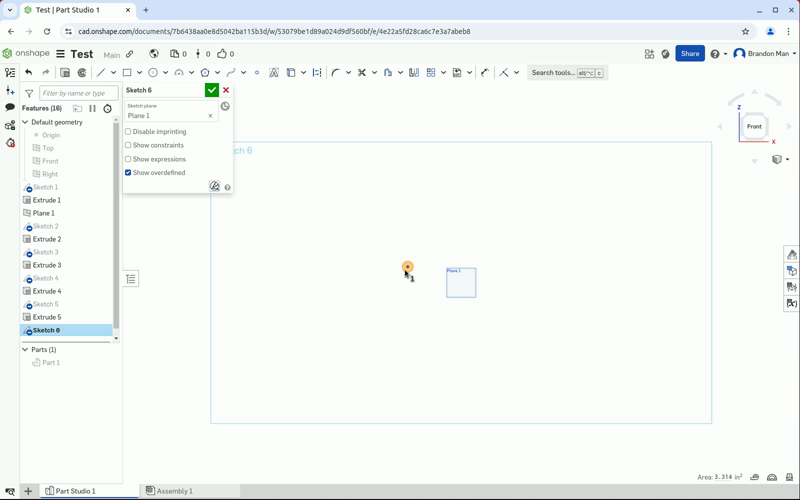
mouse_move(73, 352)
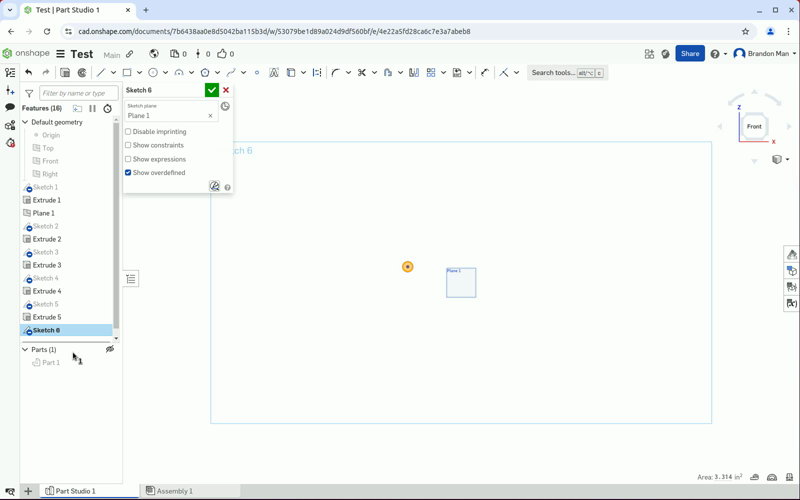
key(shift+y)
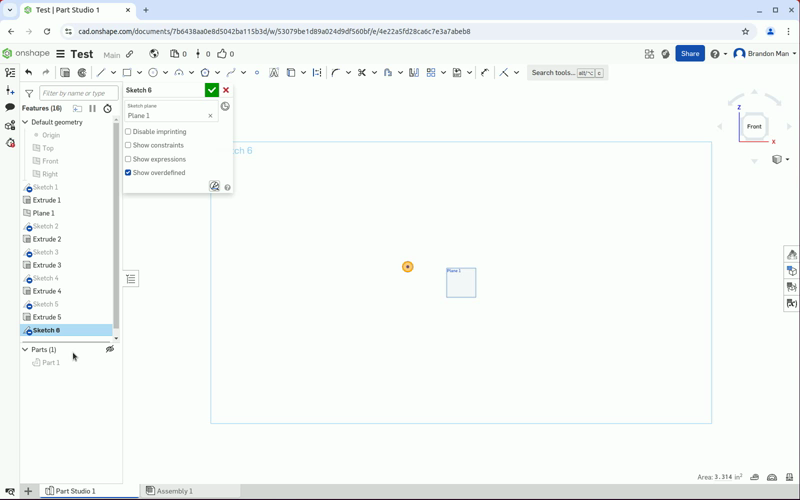
key(shift+e)
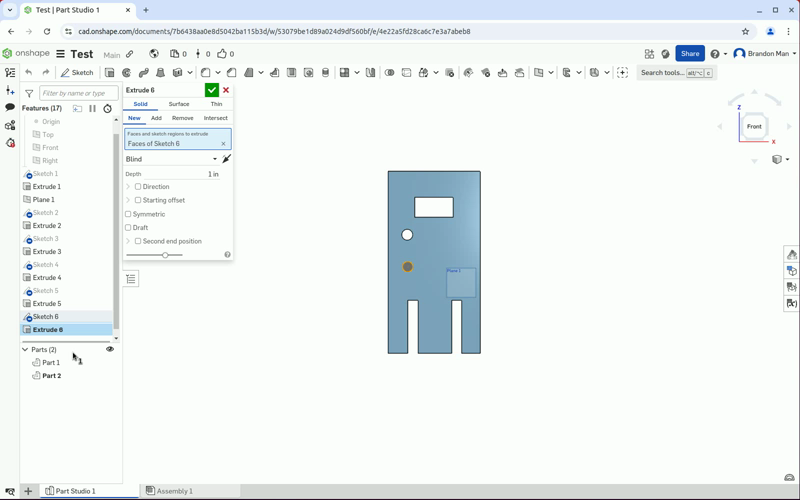
mouse_move(143, 106)
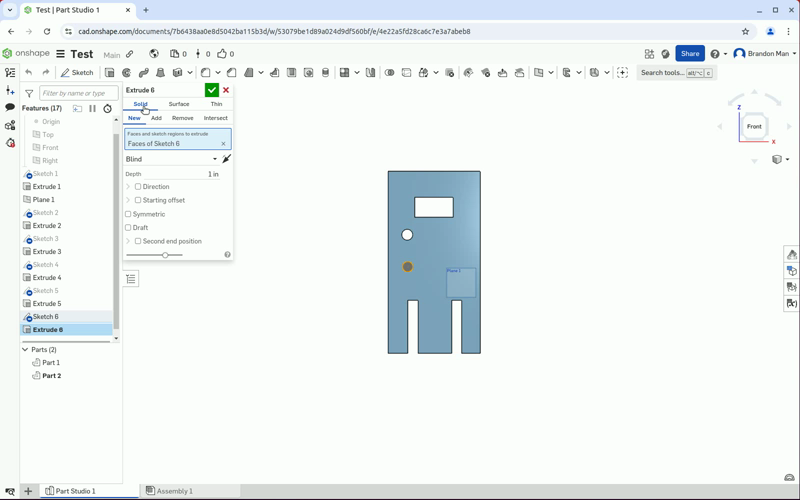
click(143, 106)
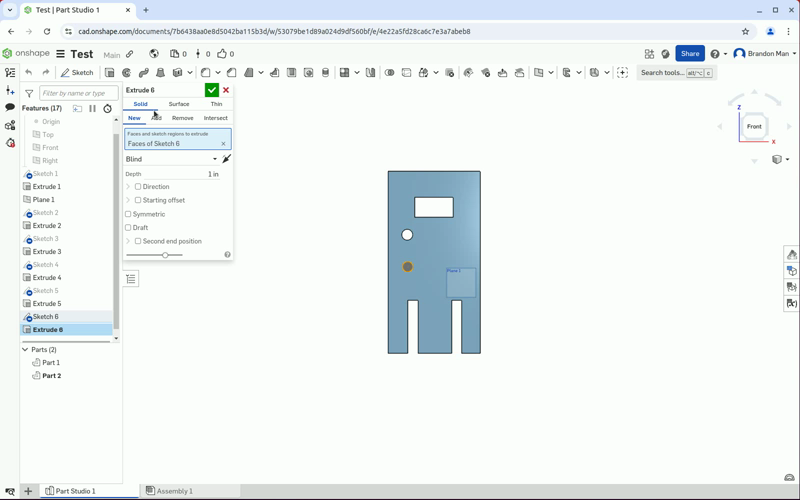
mouse_move(186, 120)
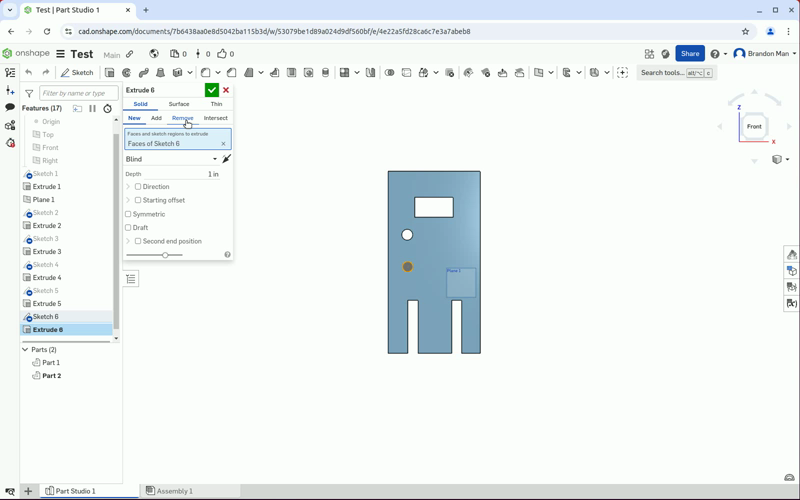
click(186, 120)
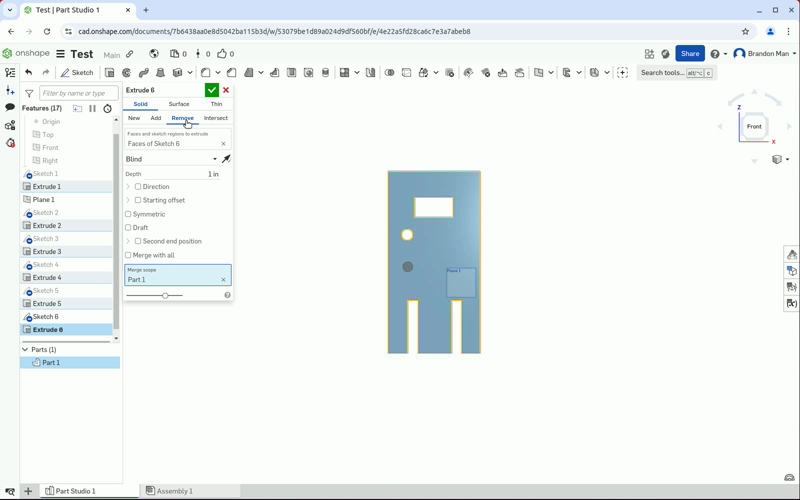
key(tab, 4)
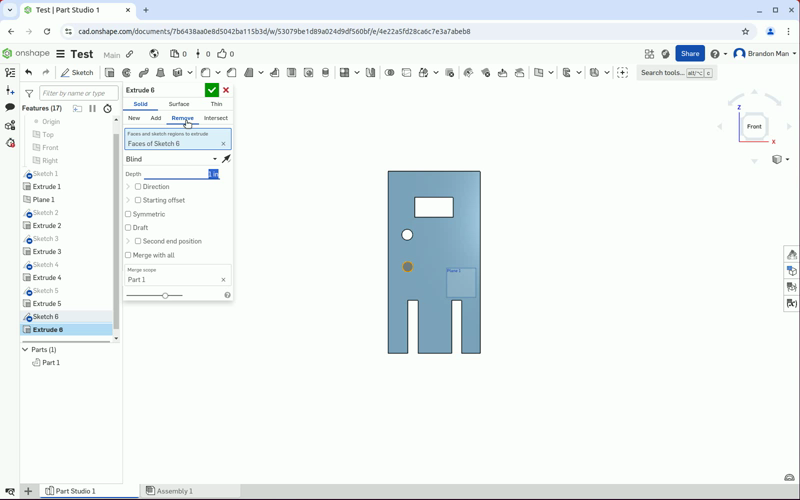
text(8.666)
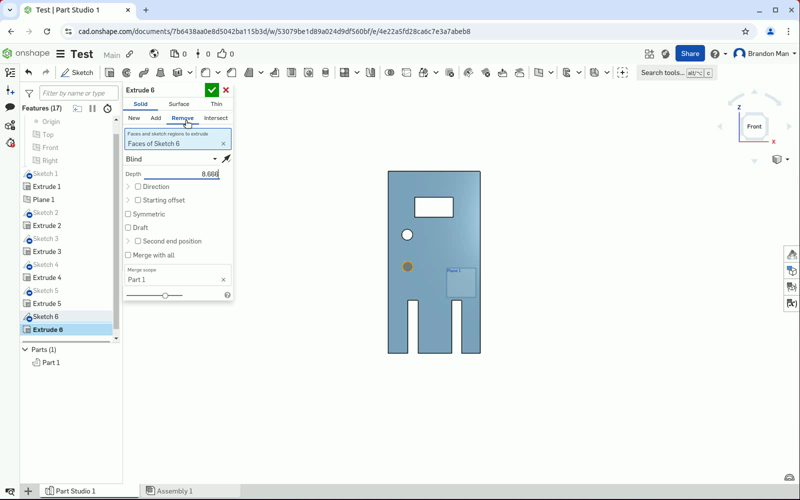
key(tab, 6)
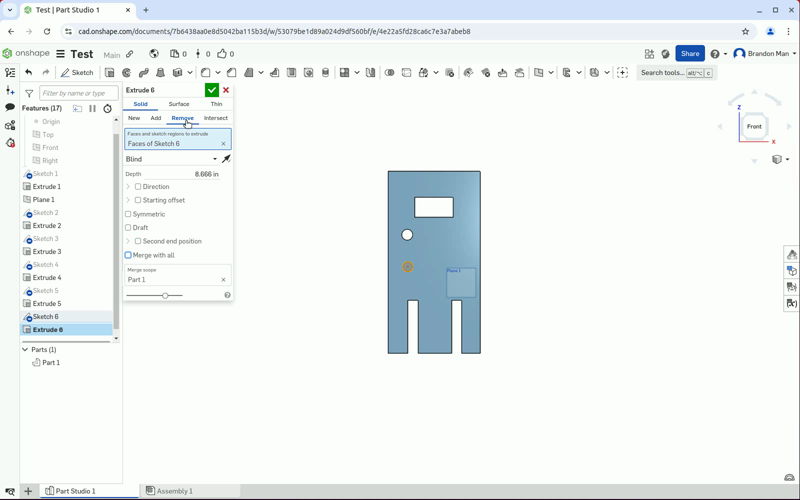
key(space)
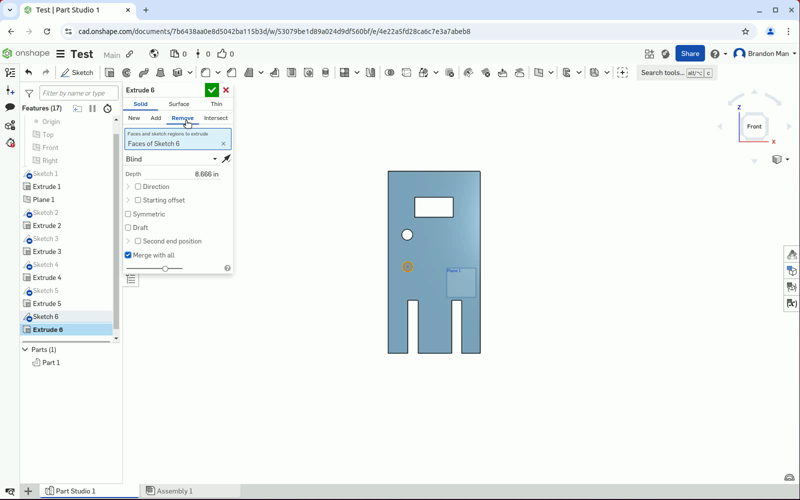
key(enter)
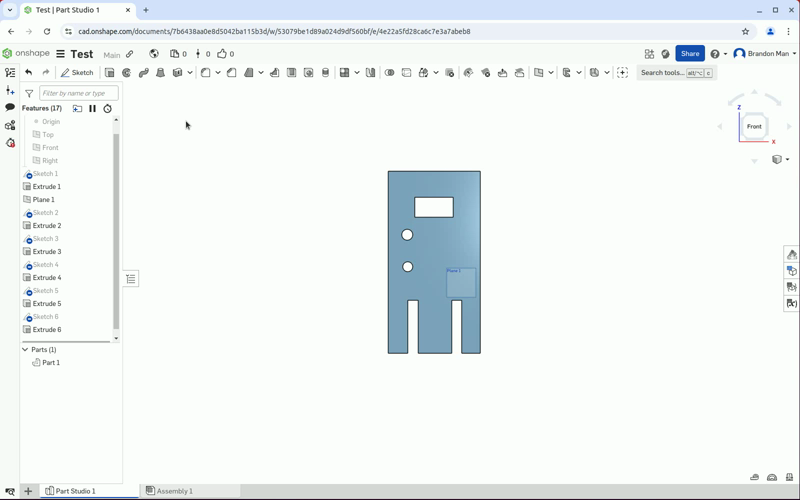
key(shift+h)
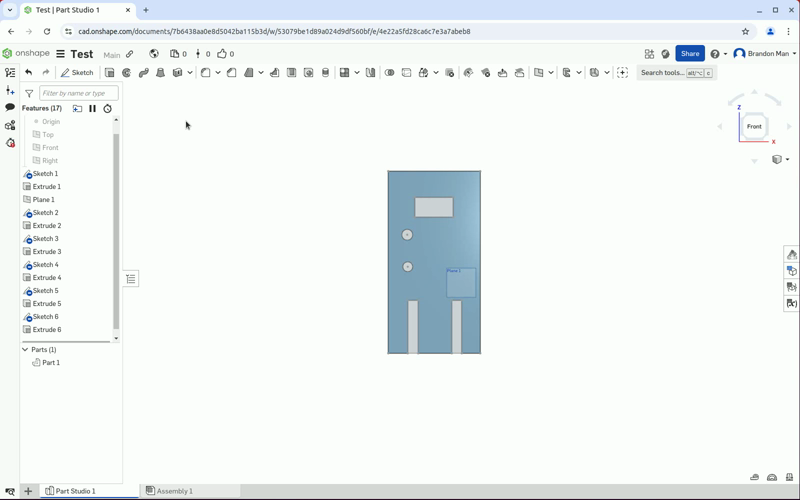
key(shift+h)
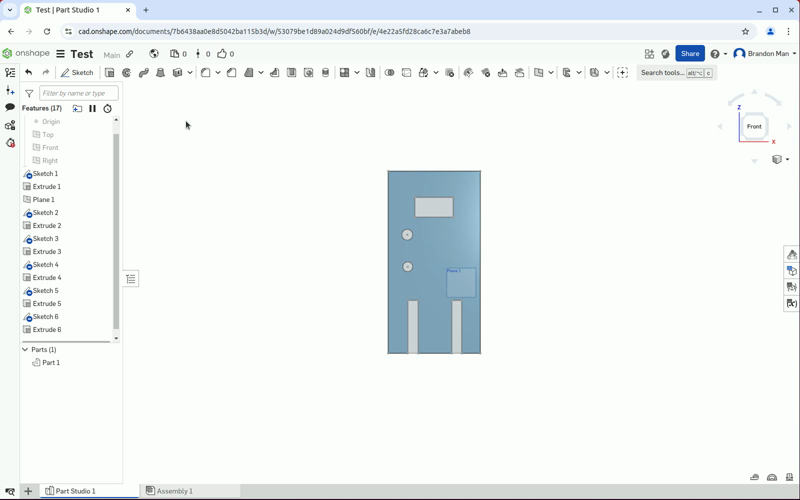
key(shift+7)
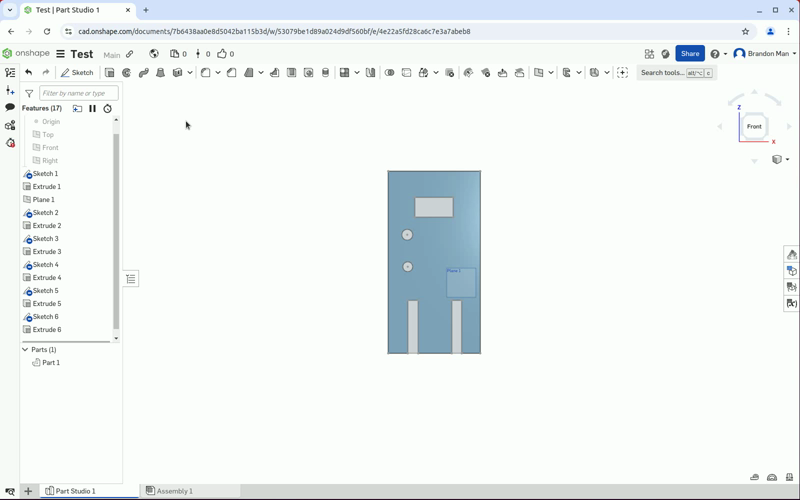
key(left, 2)
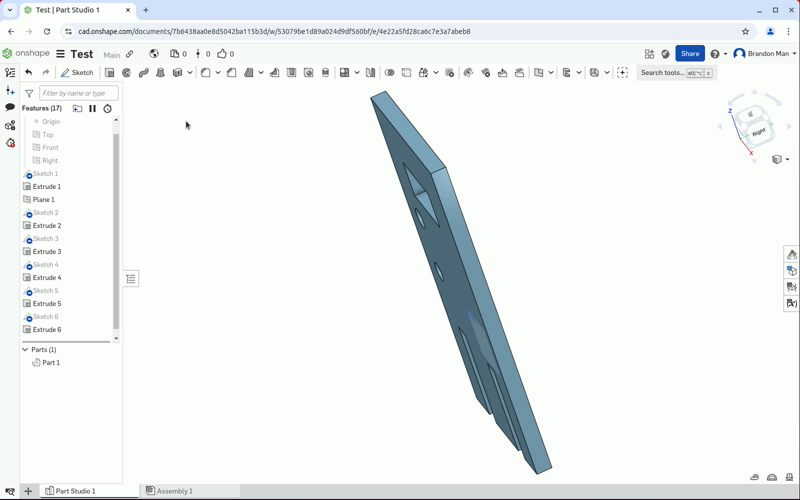
key(down, 2)
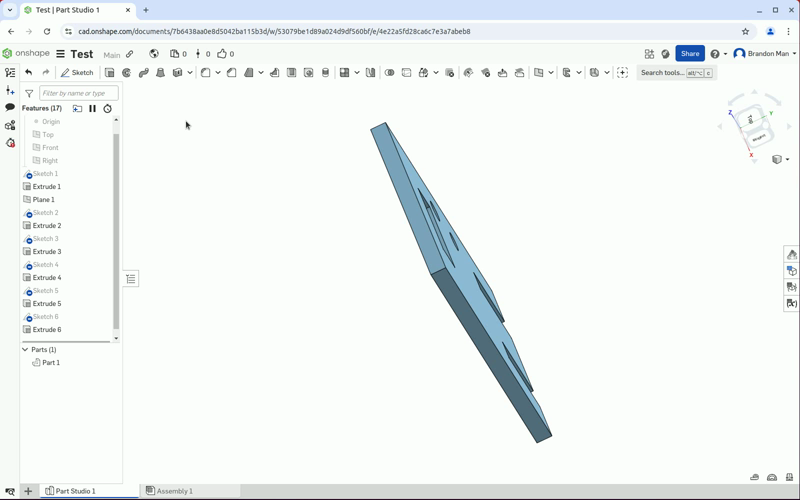
key(up, 2)
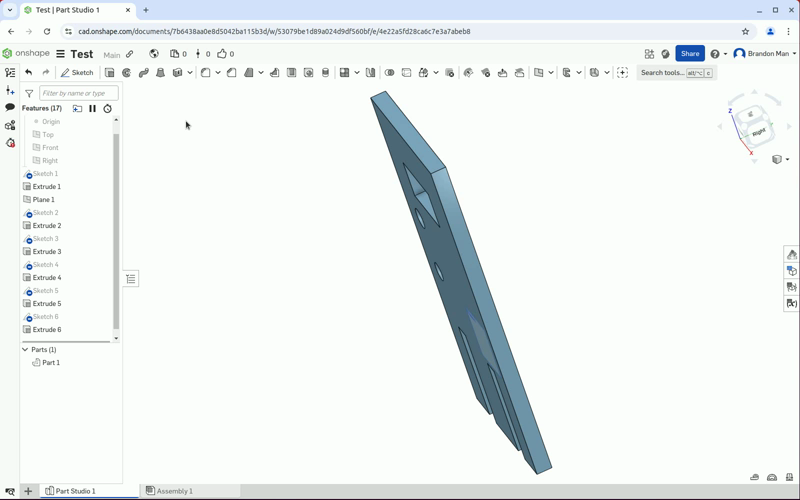
key(right, 2)
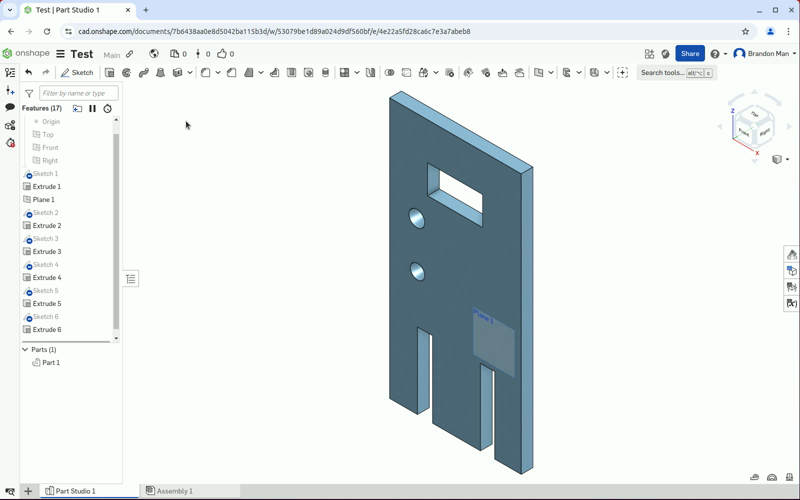
mouse_move(69, 176)
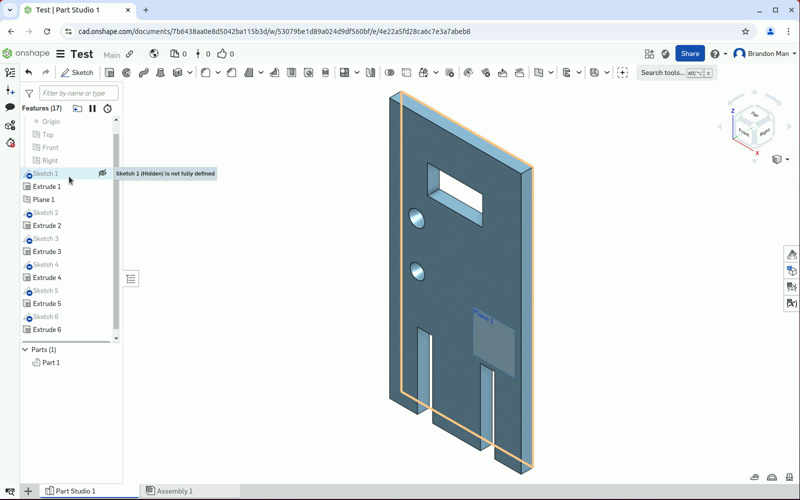
click(69, 176)